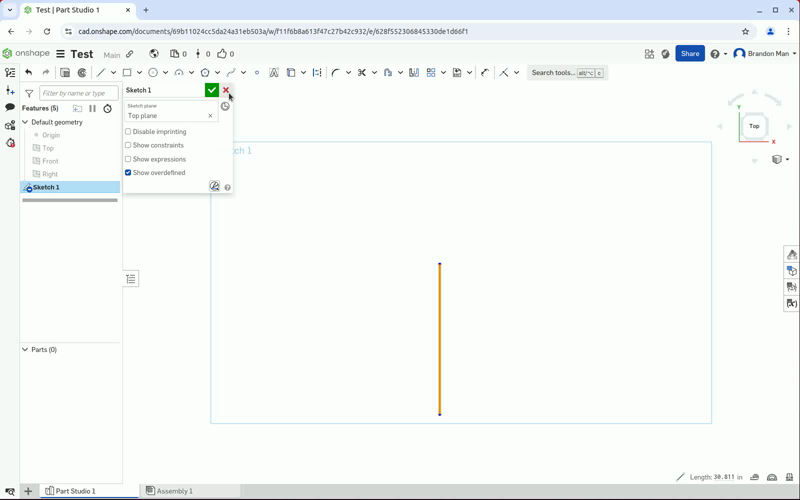
key(shift+h)
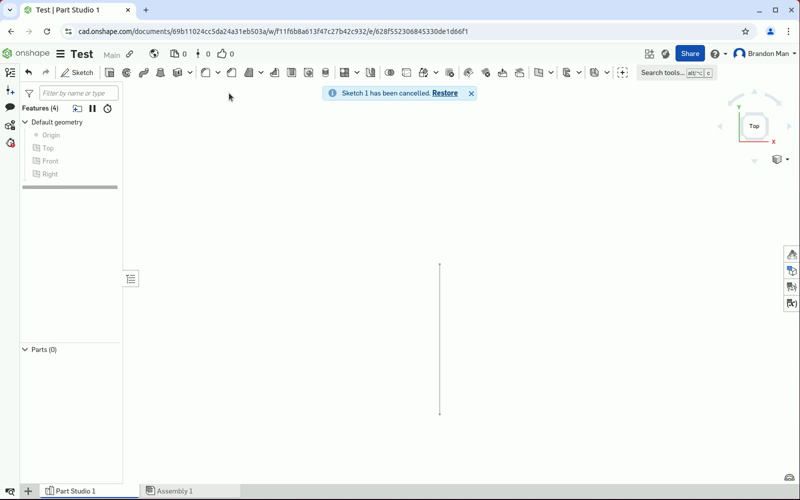
mouse_move(73, 352)
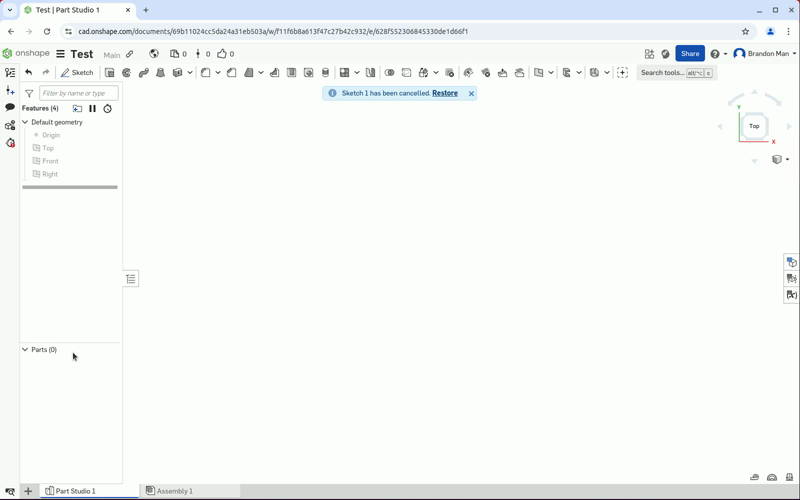
key(y)
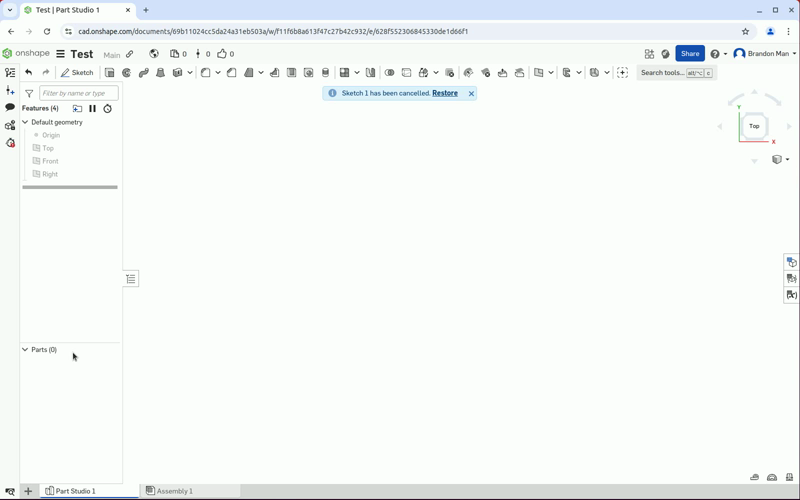
key(shift+p)
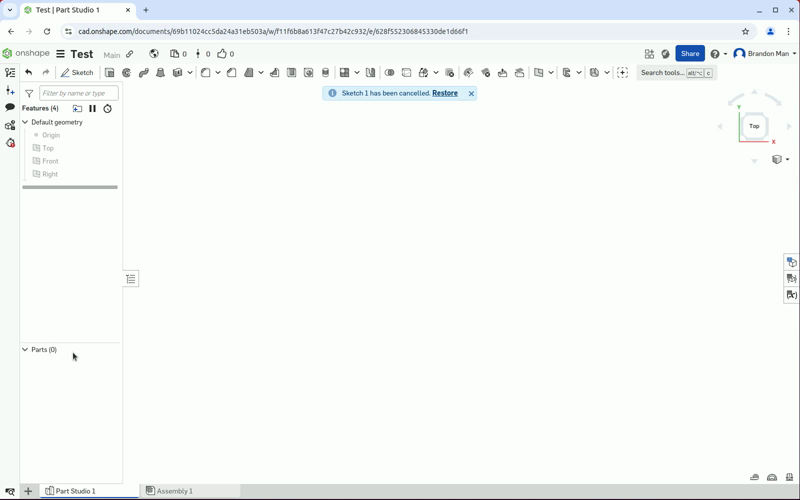
key(space)
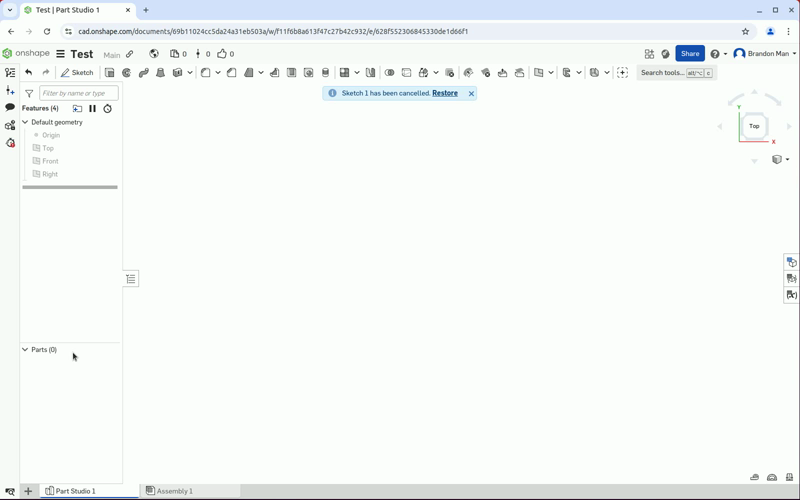
key_down(shift)
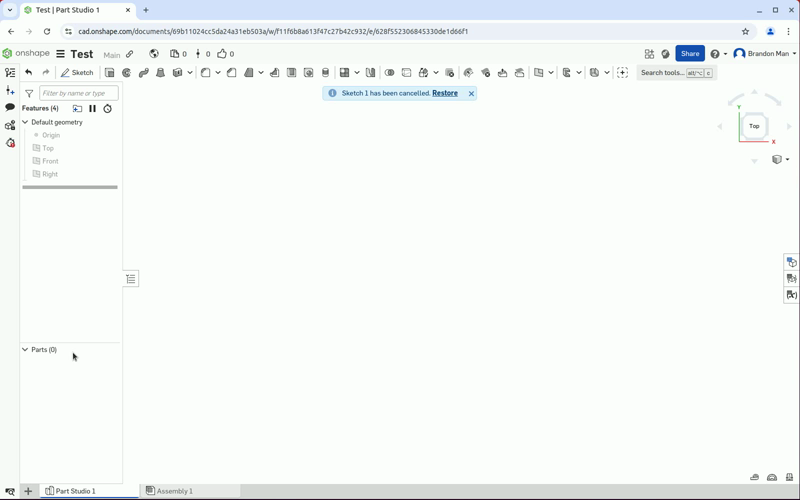
key(up)
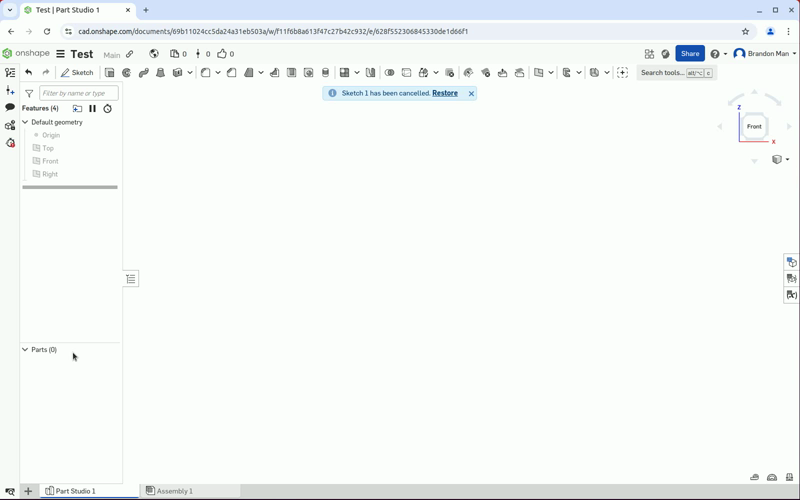
key_up(shift)
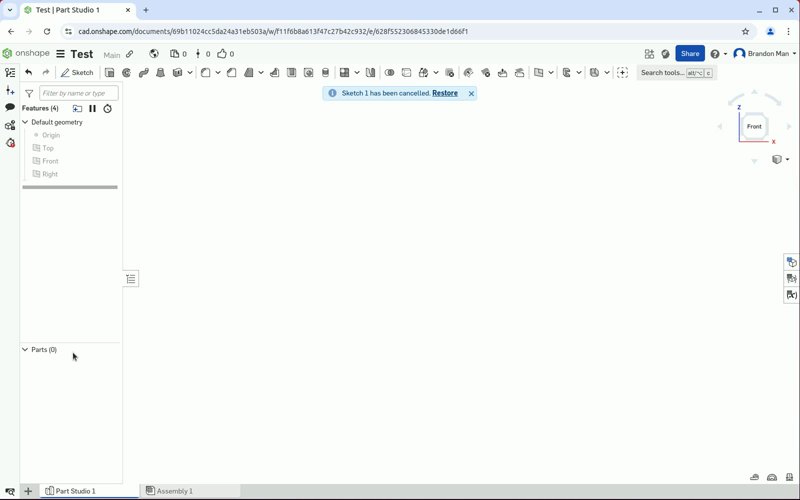
mouse_move(73, 352)
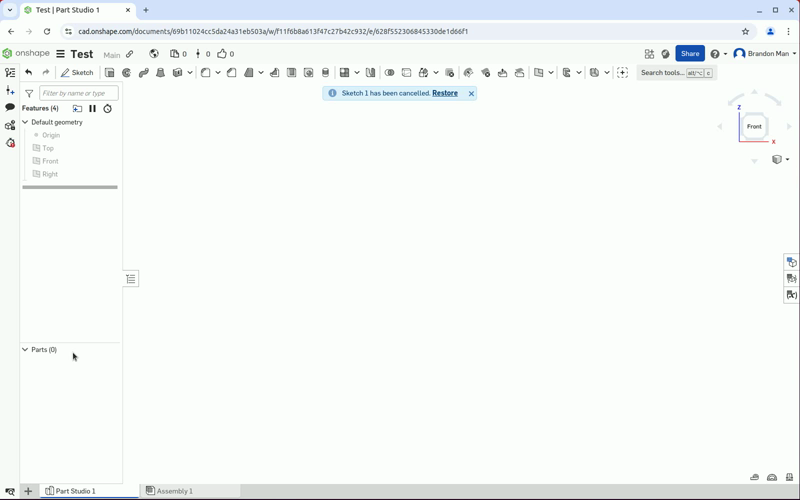
key(shift+y)
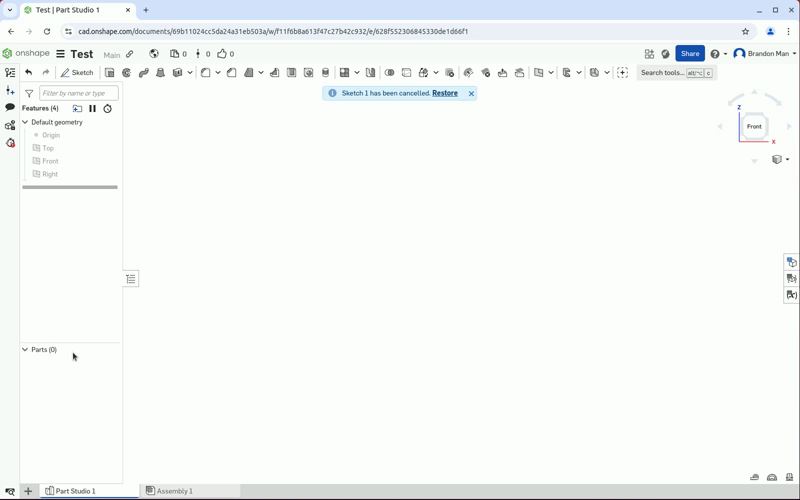
key(shift+s)
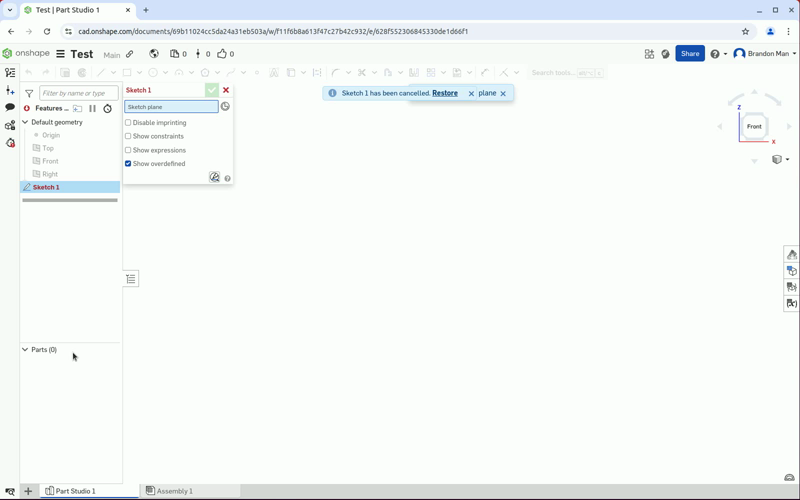
mouse_move(73, 163)
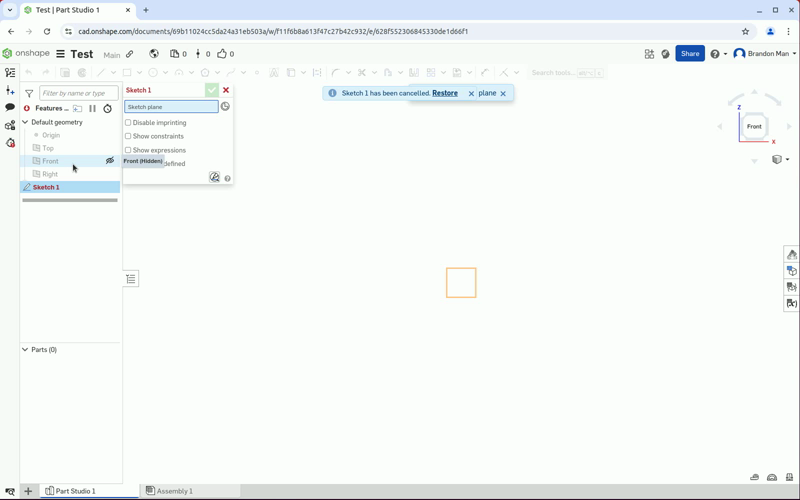
click(73, 163)
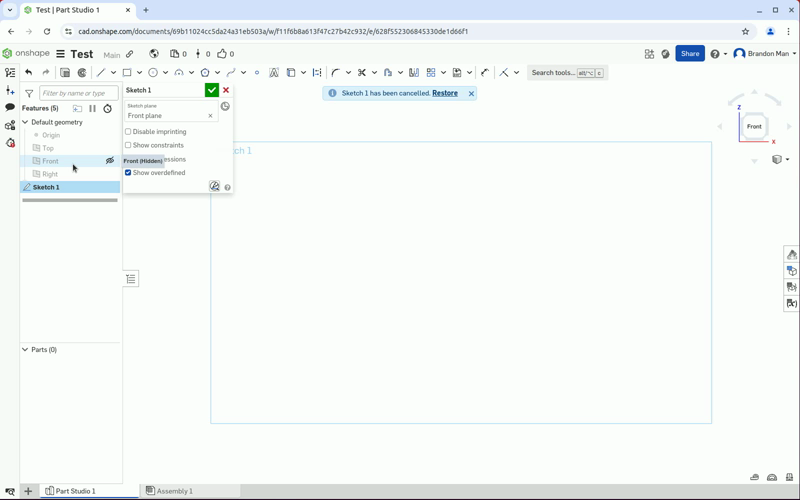
mouse_move(73, 352)
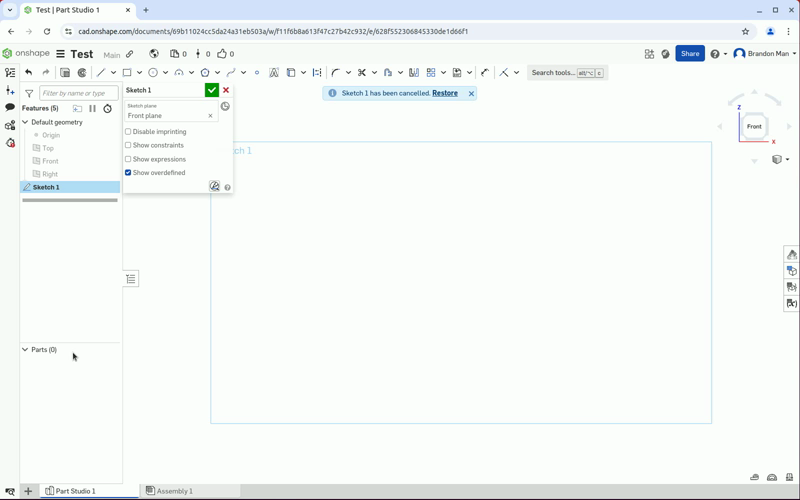
key(y)
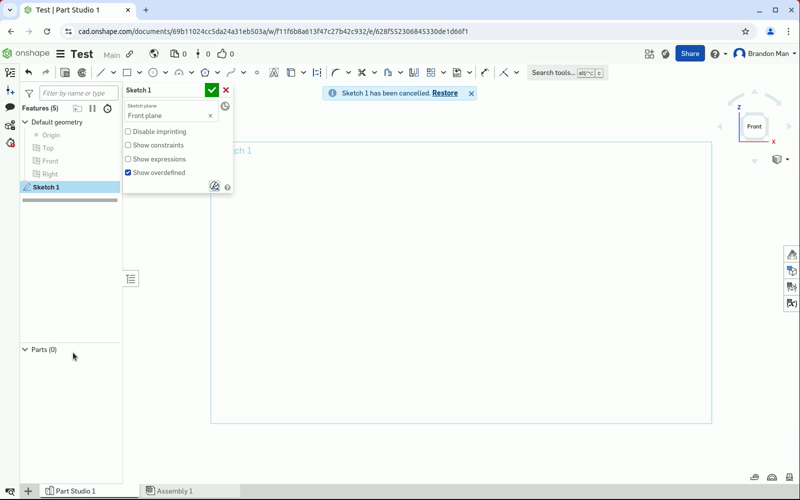
key(l)
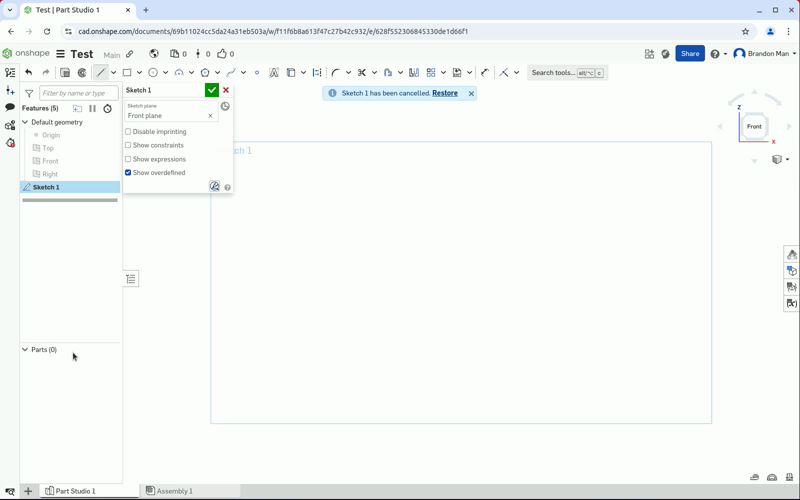
key_down(shift)
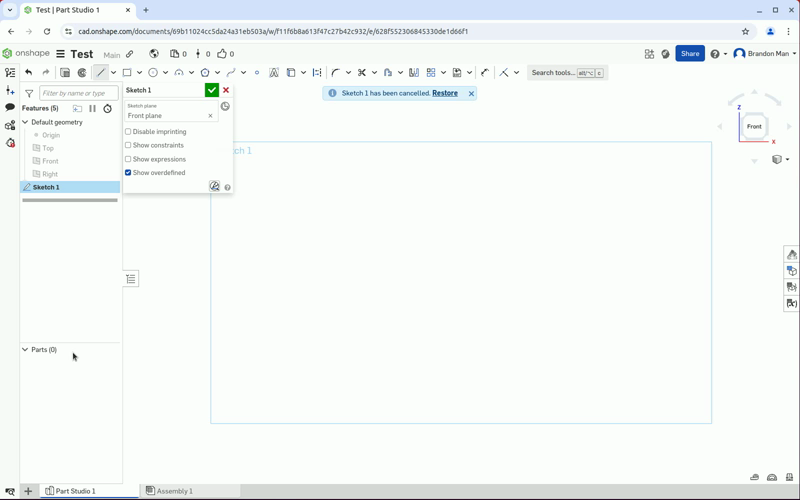
mouse_move(385, 308)
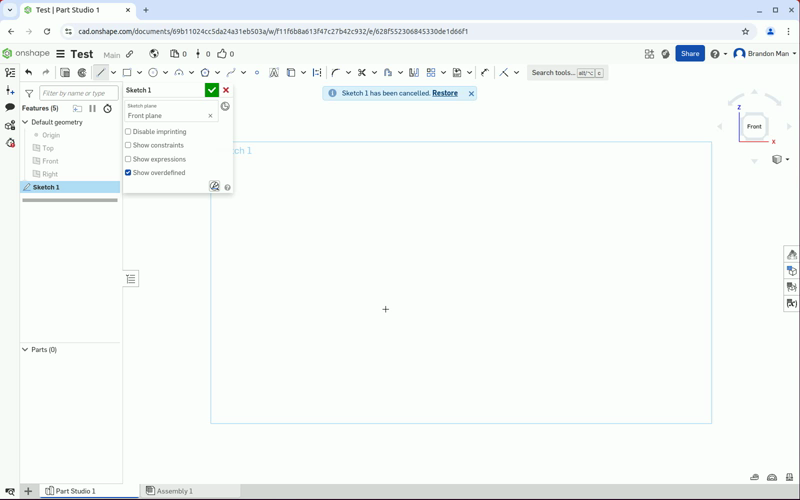
click(385, 308)
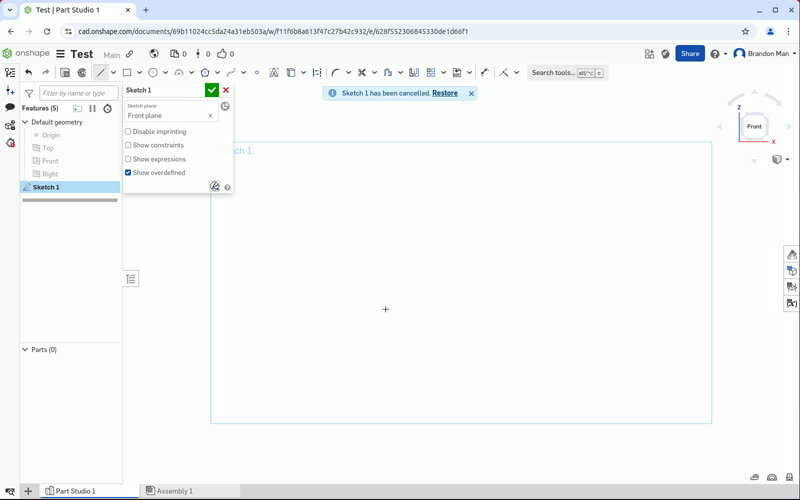
key_up(shift)
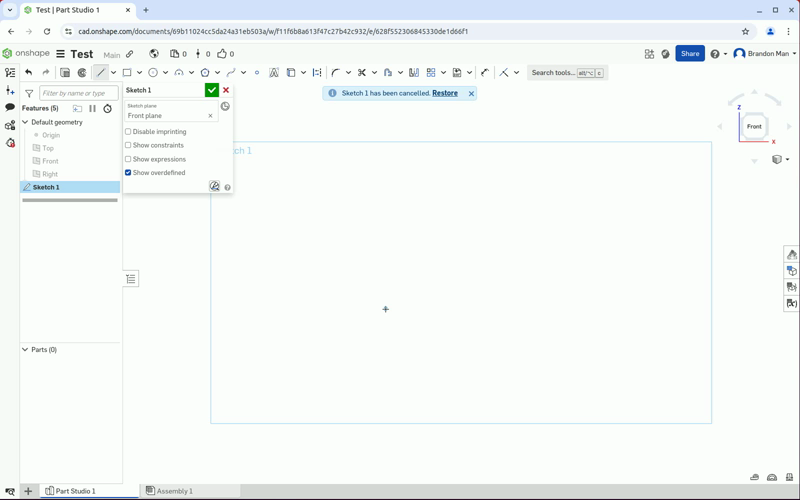
key_down(shift)
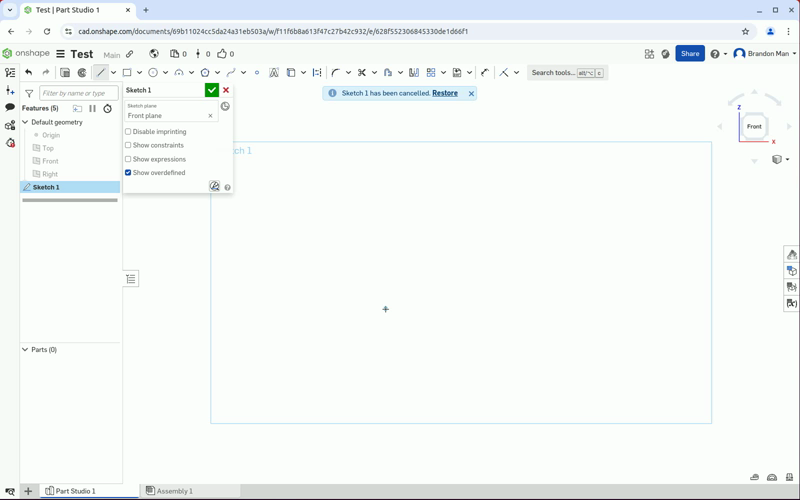
mouse_move(542, 308)
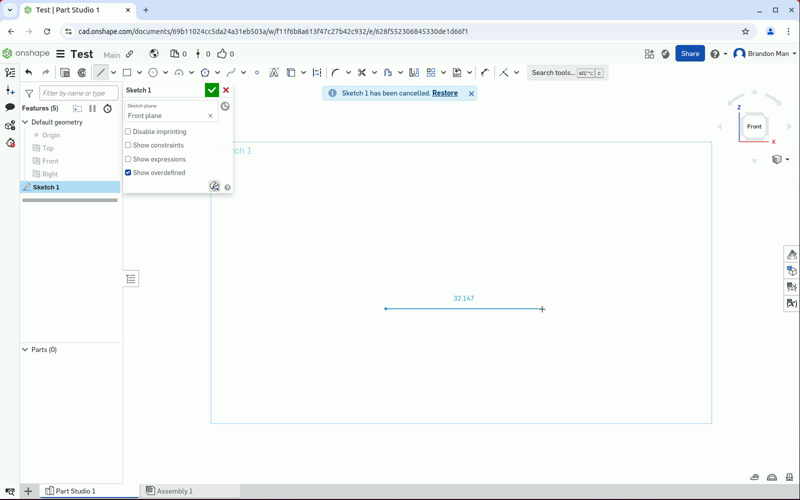
click(542, 308)
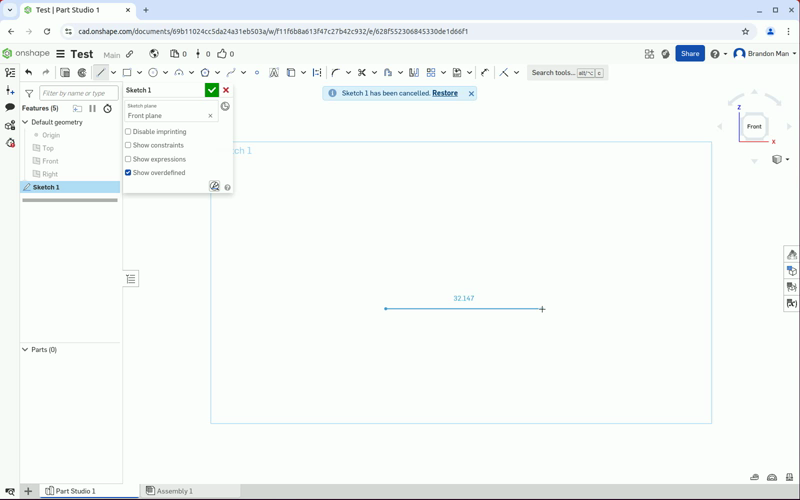
key_up(shift)
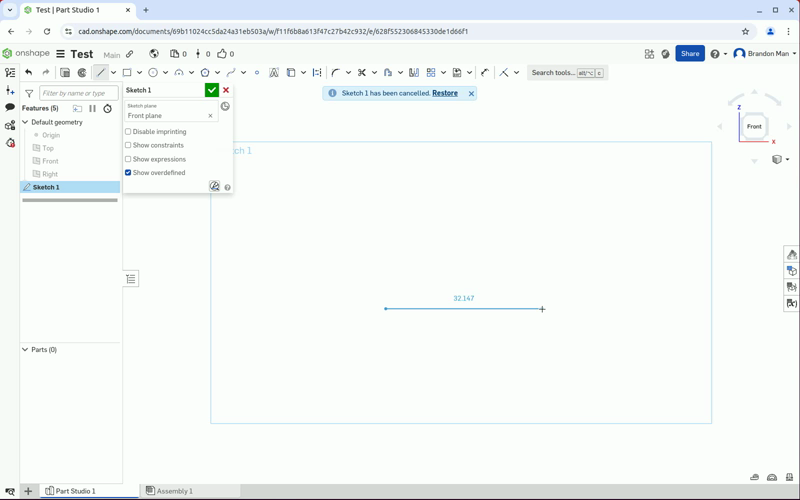
key_down(shift)
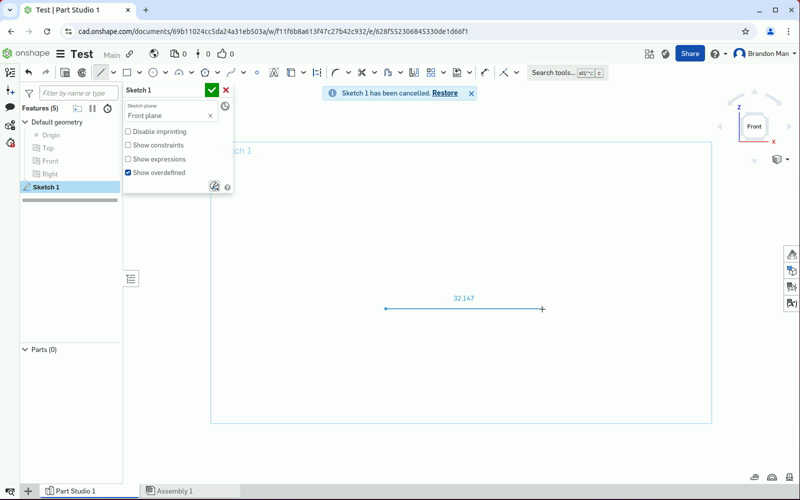
mouse_move(542, 229)
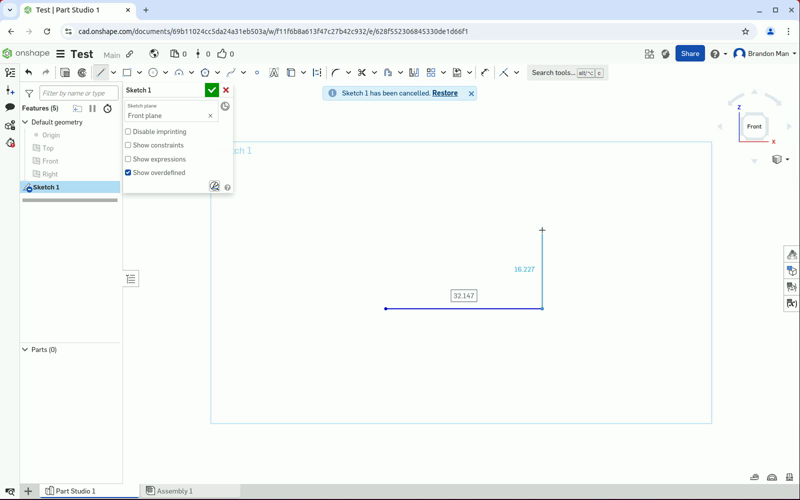
click(542, 229)
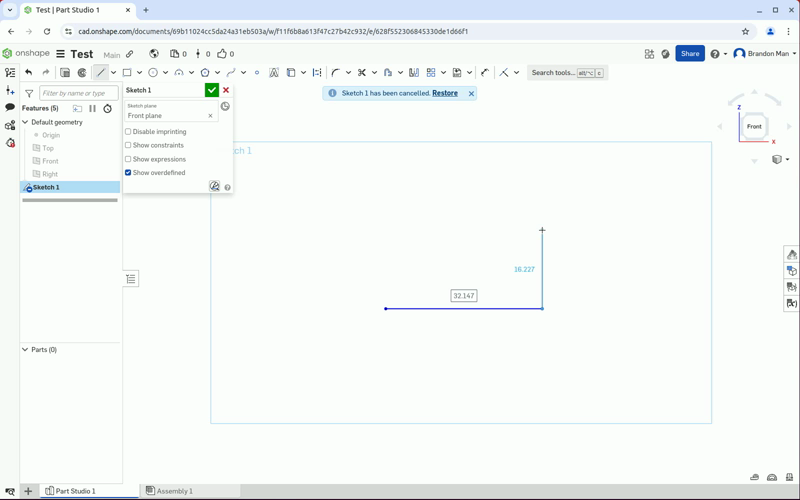
key_up(shift)
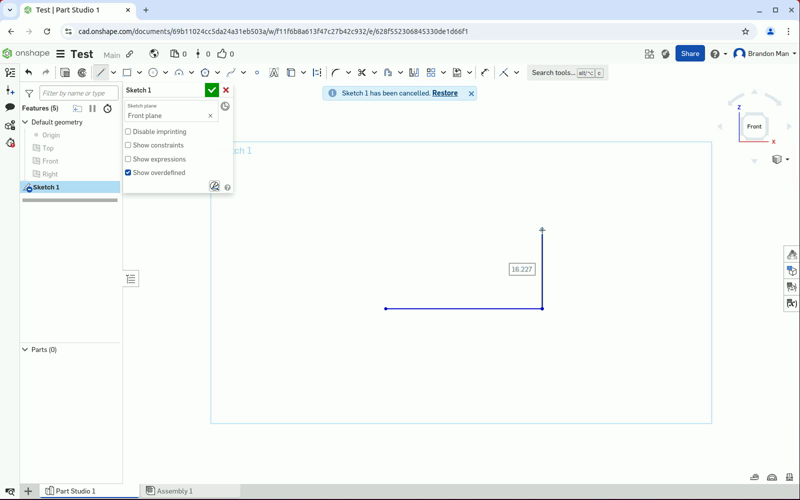
key_down(shift)
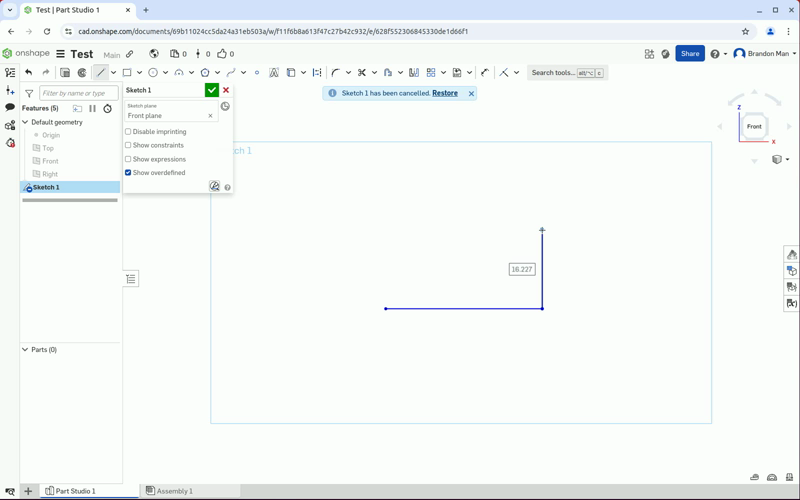
mouse_move(385, 229)
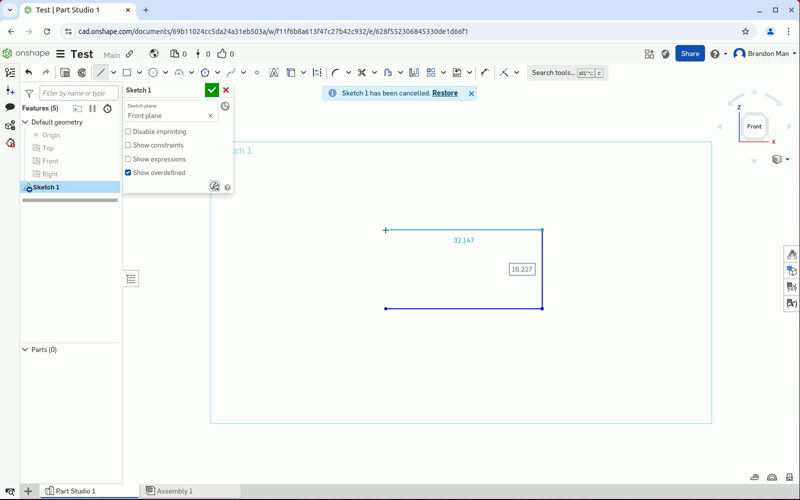
click(385, 229)
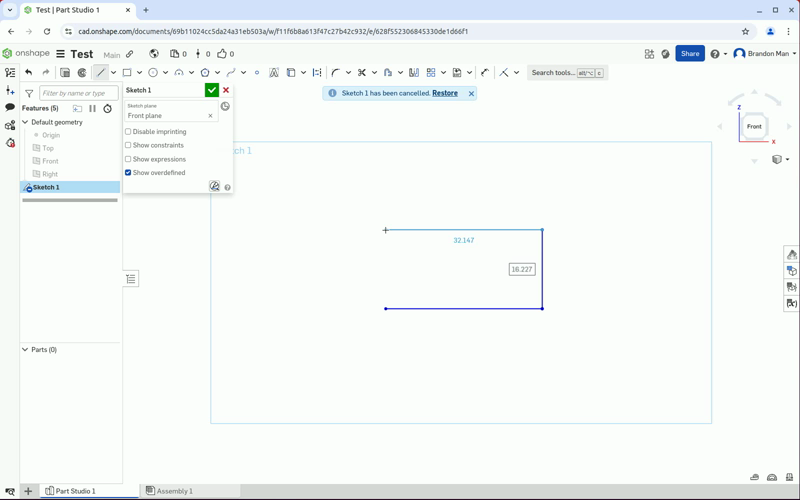
key_up(shift)
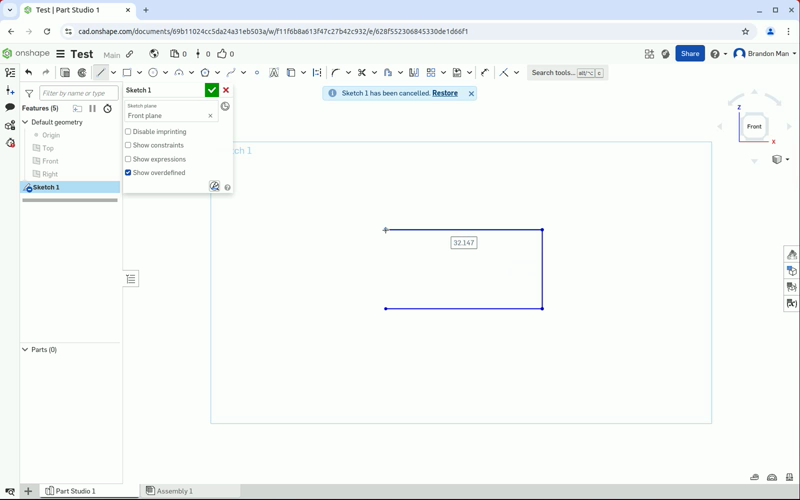
key_down(shift)
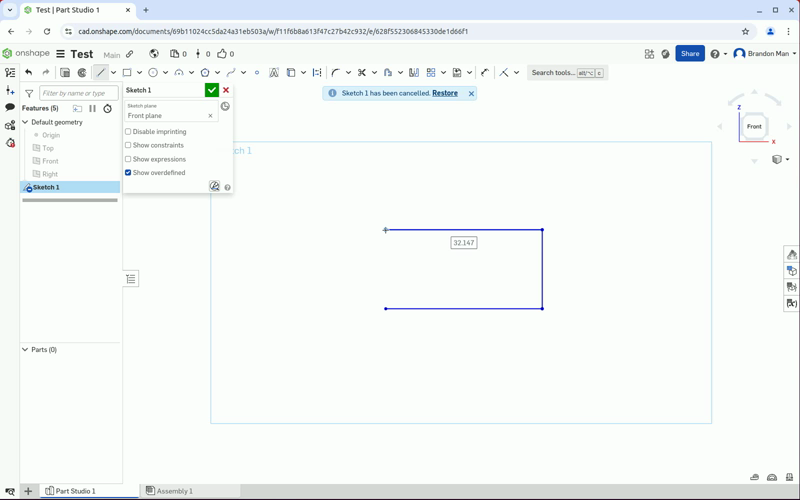
mouse_move(385, 308)
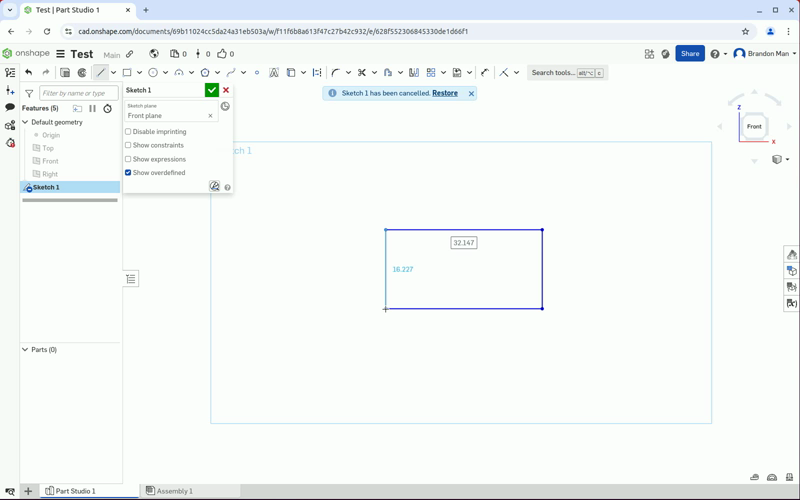
key_up(shift)
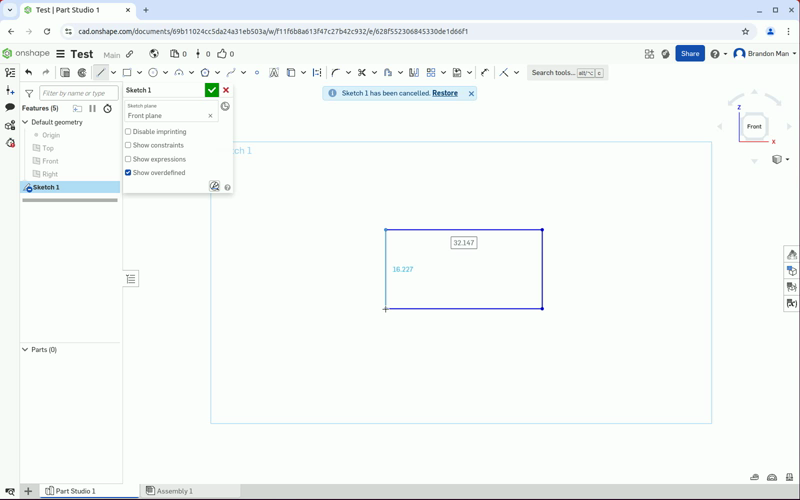
click(385, 308)
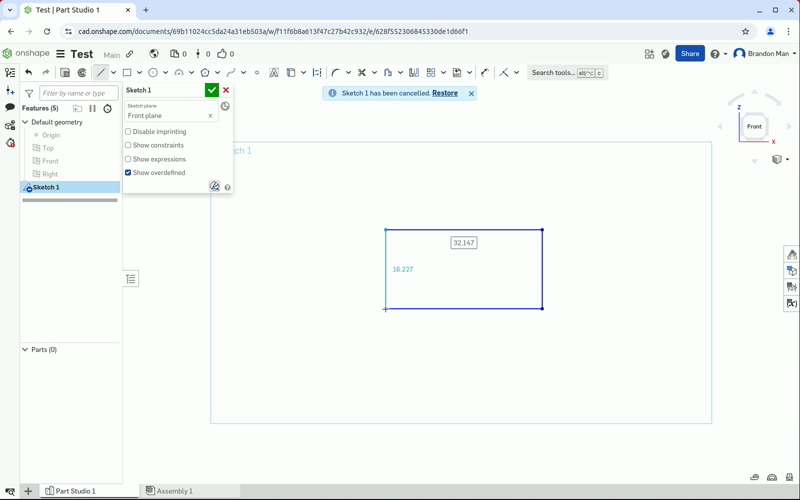
key(esc)
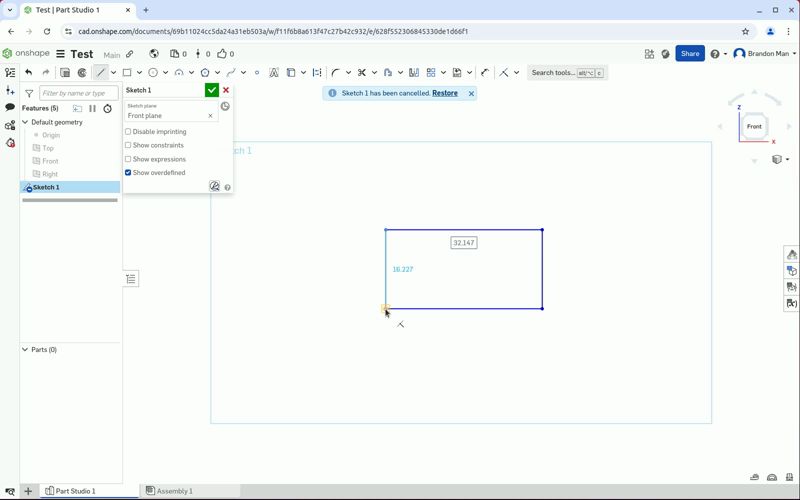
mouse_move(463, 249)
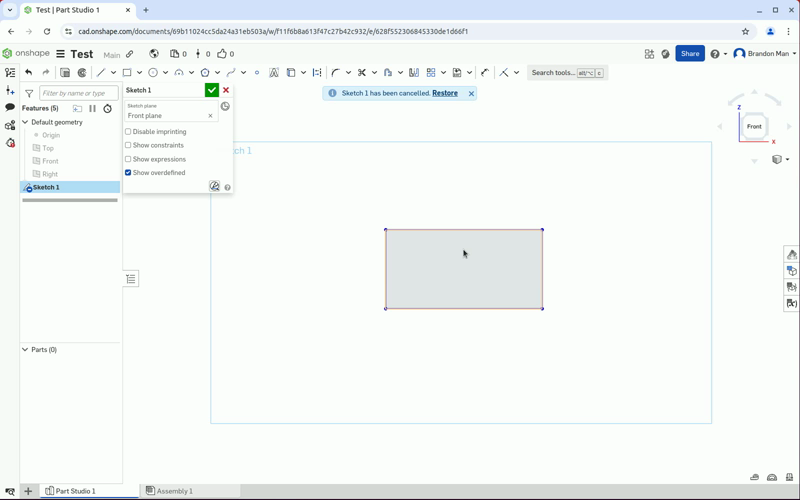
click(463, 249)
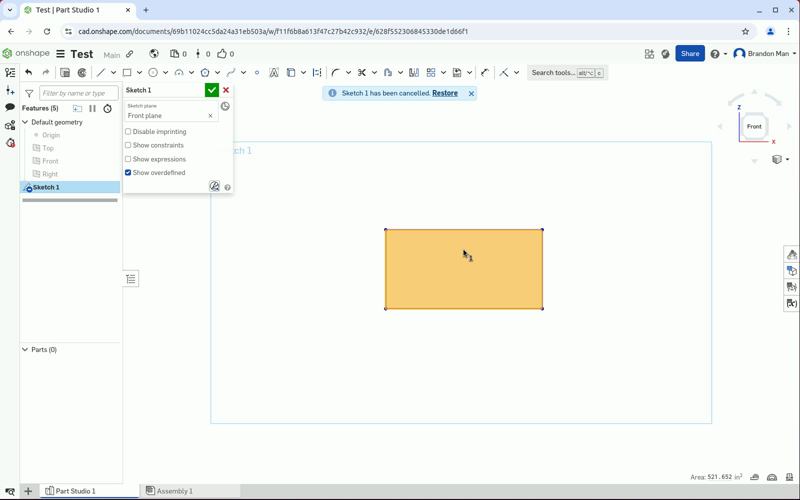
mouse_move(73, 352)
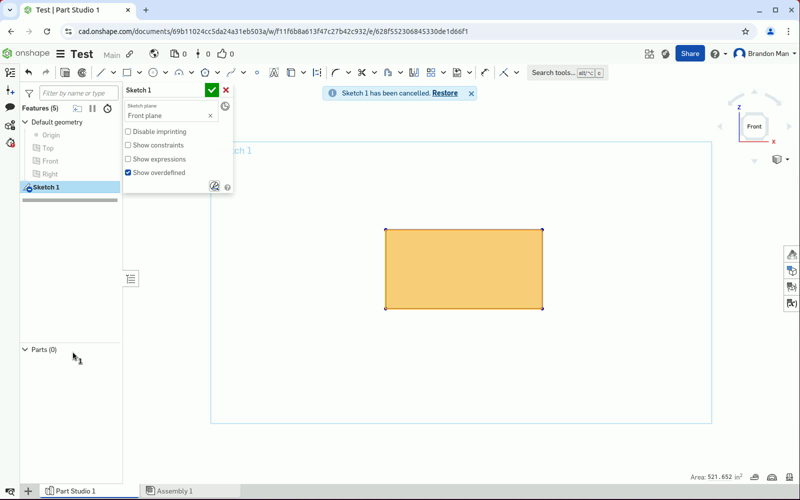
key(shift+y)
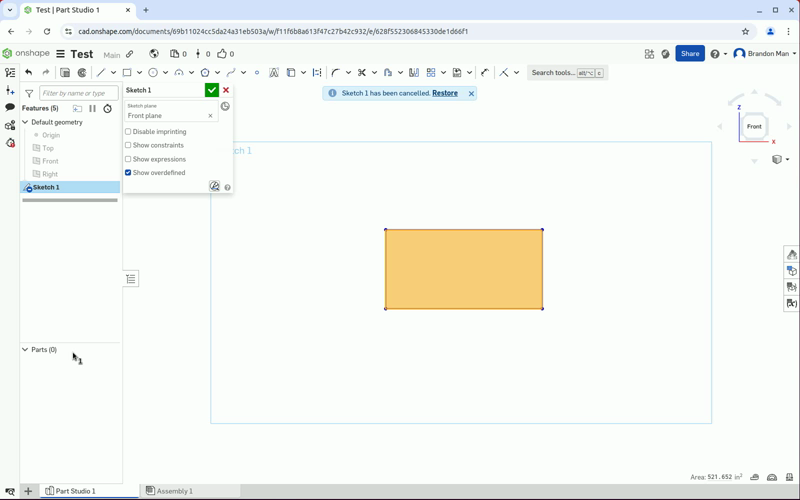
key(shift+e)
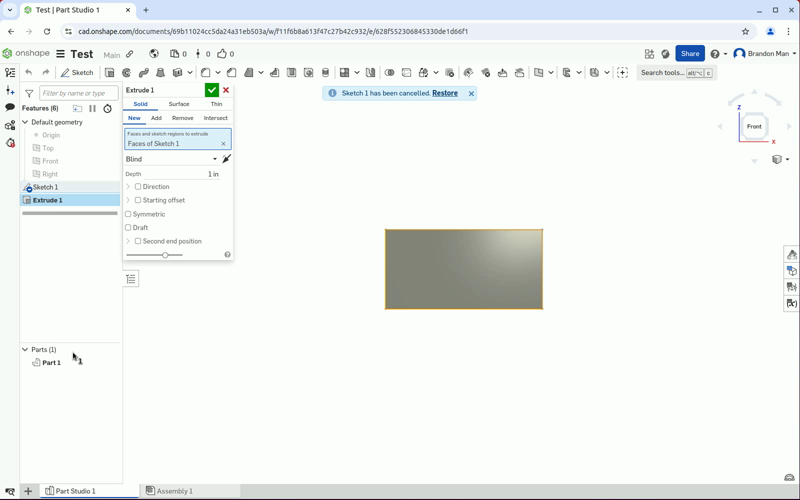
mouse_move(143, 106)
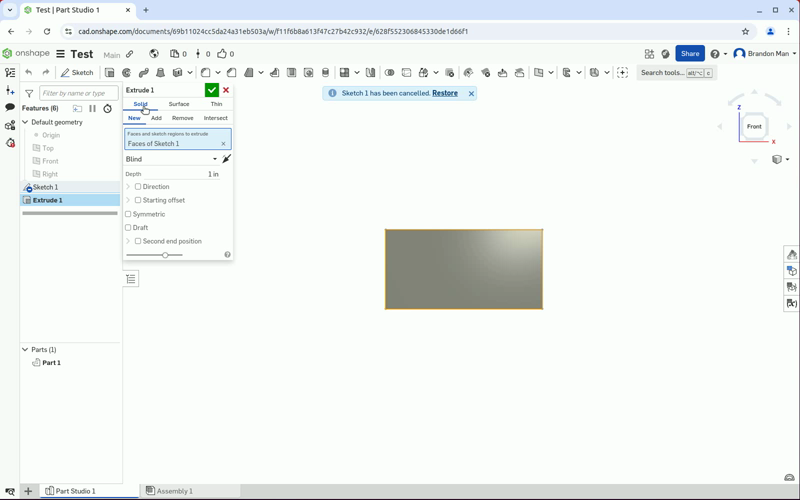
click(143, 106)
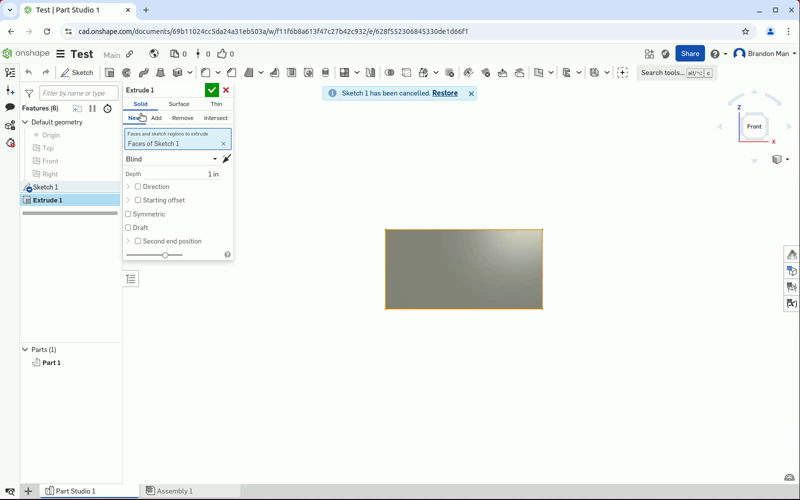
mouse_move(137, 120)
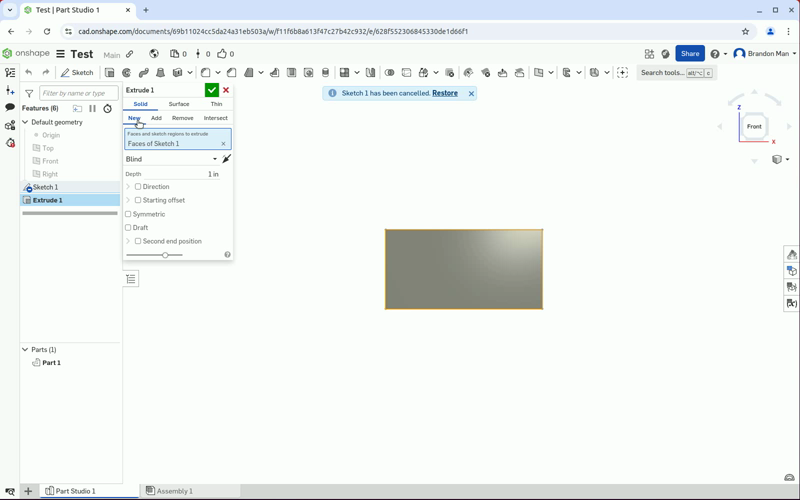
click(137, 120)
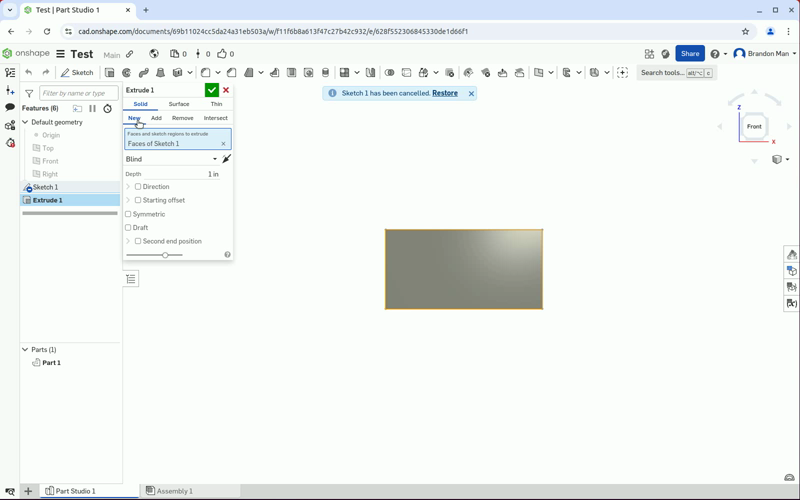
key(tab, 4)
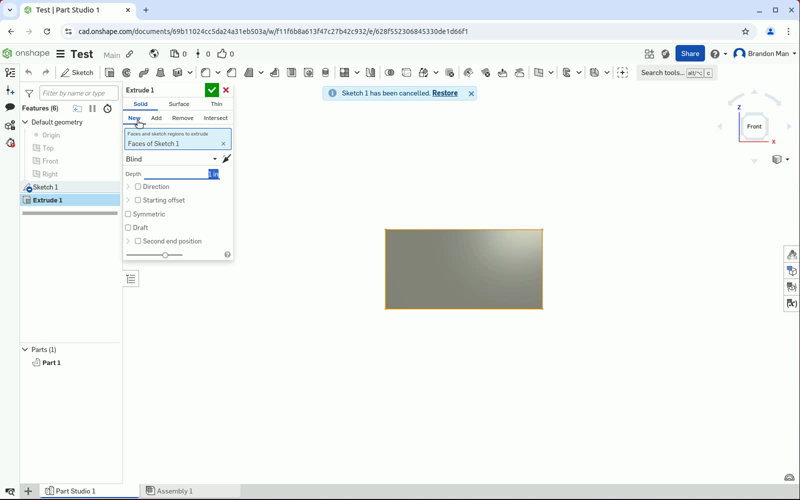
text(-23.108)
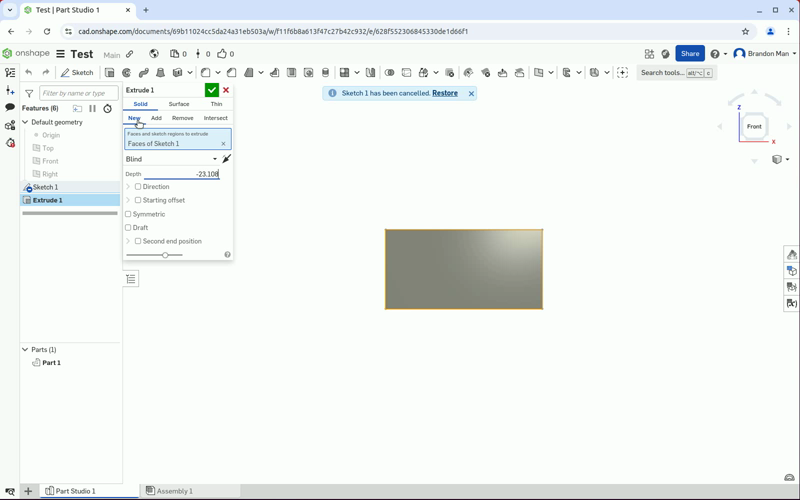
key(enter)
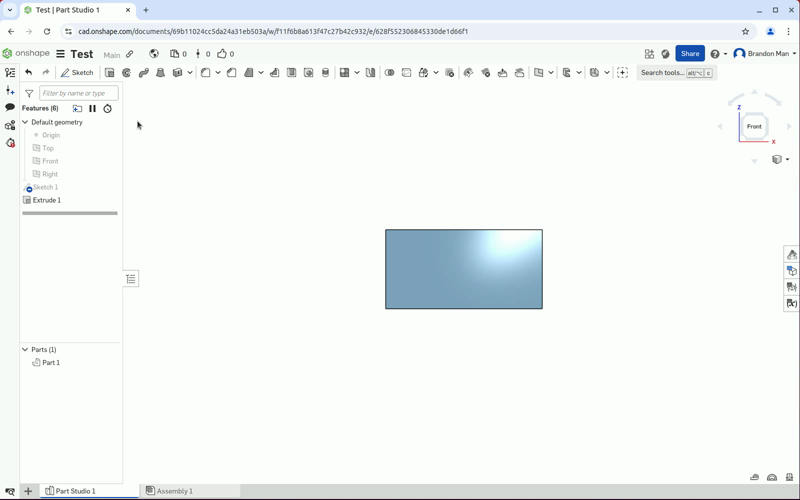
key(shift+h)
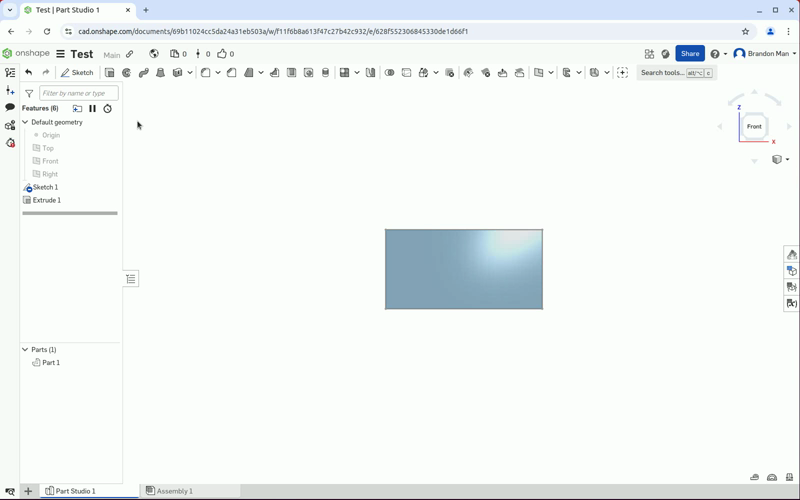
key(shift+h)
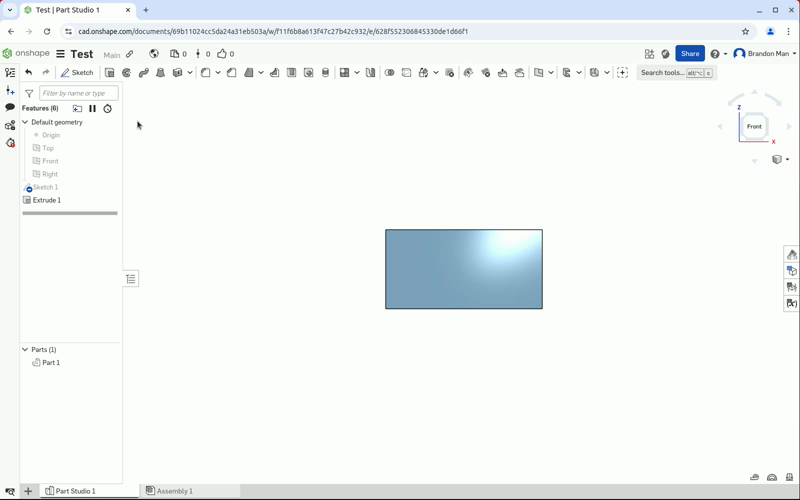
mouse_move(73, 189)
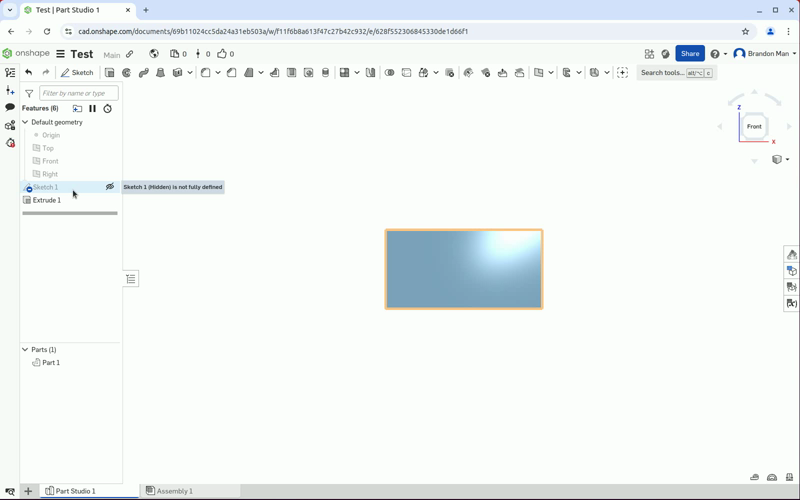
click(73, 189)
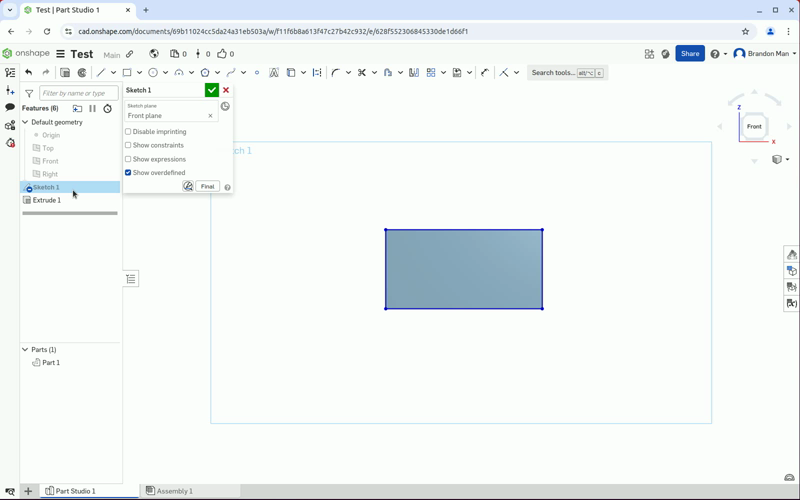
mouse_move(229, 92)
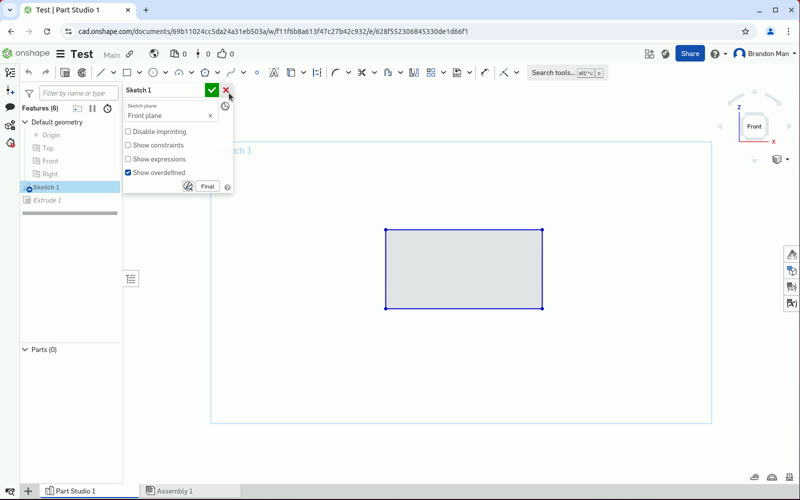
click(229, 92)
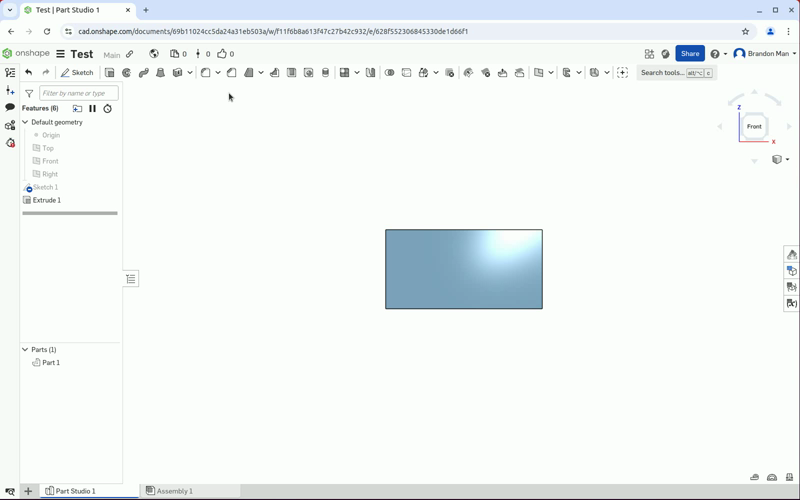
mouse_move(73, 352)
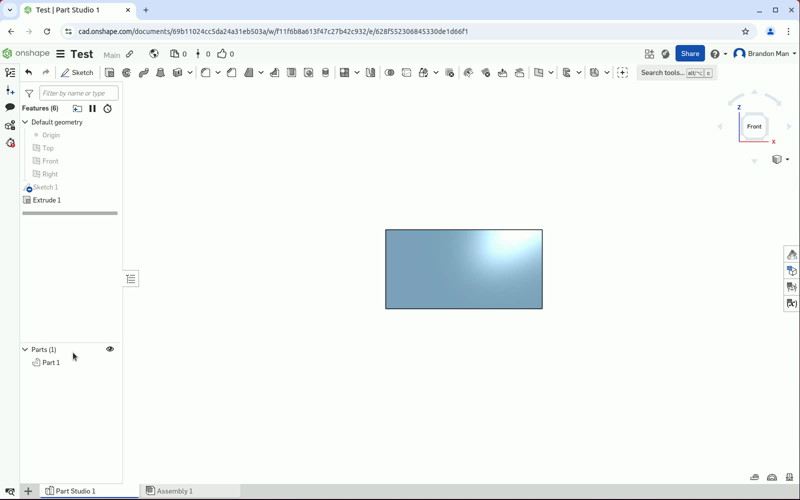
key(y)
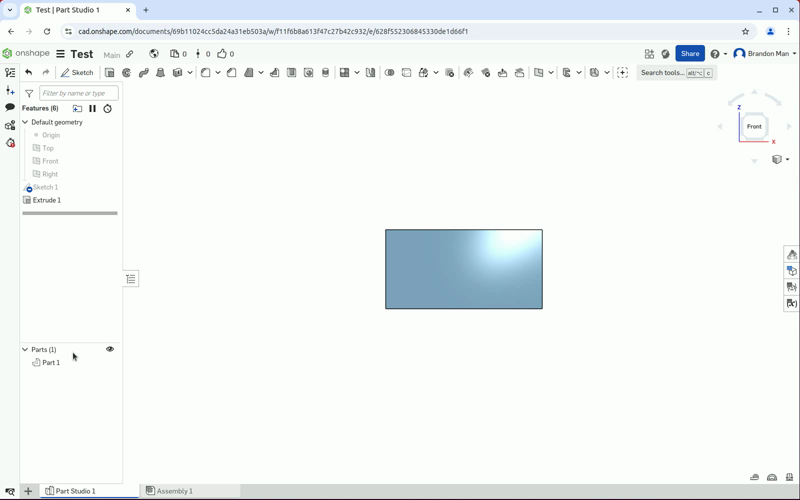
key(shift+p)
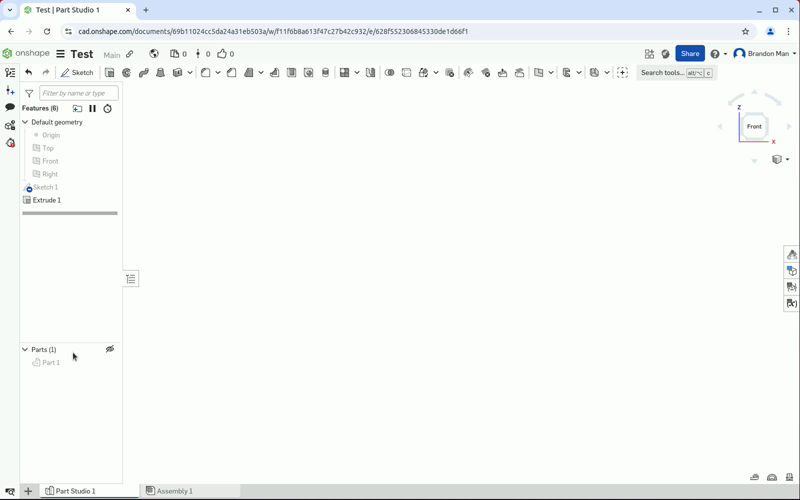
key(space)
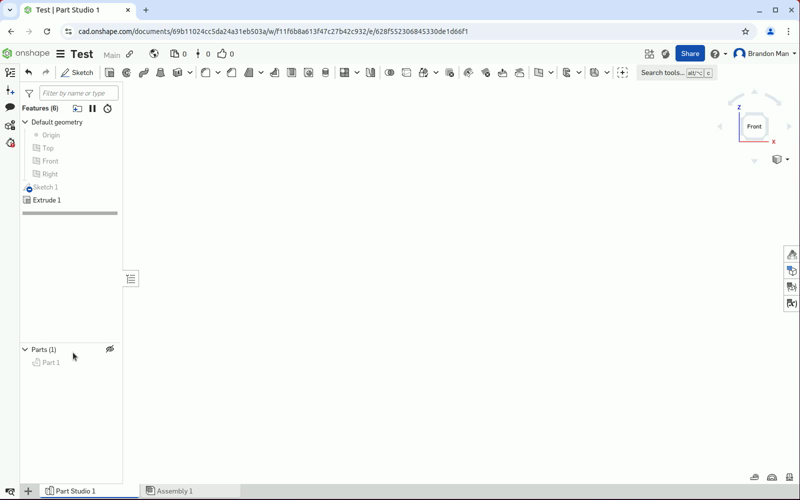
key_down(shift)
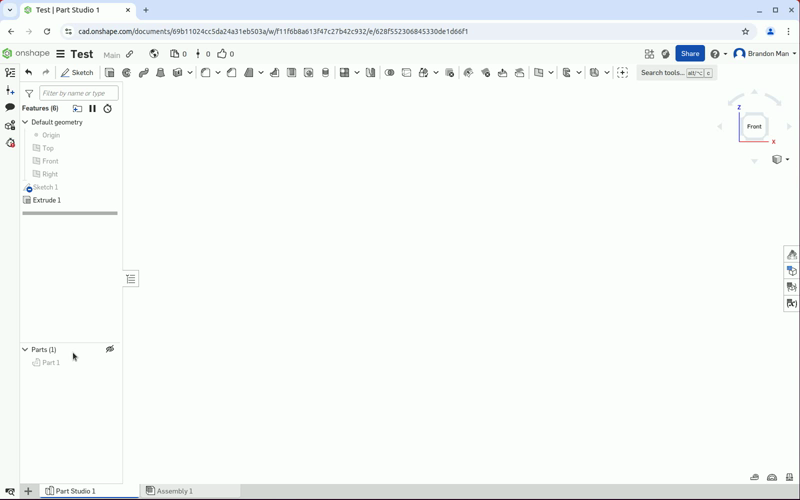
key(down)
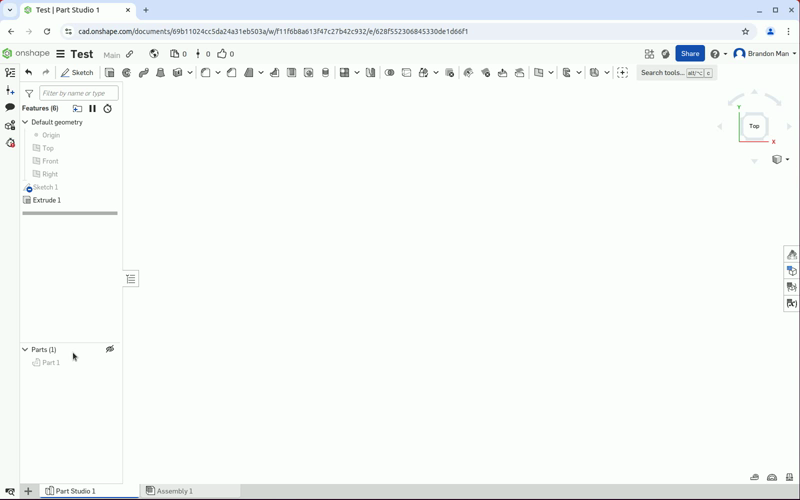
key_up(shift)
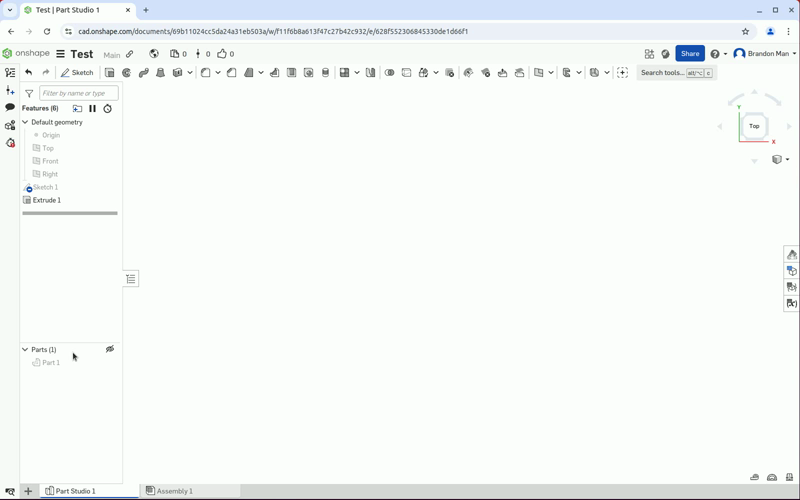
mouse_move(73, 352)
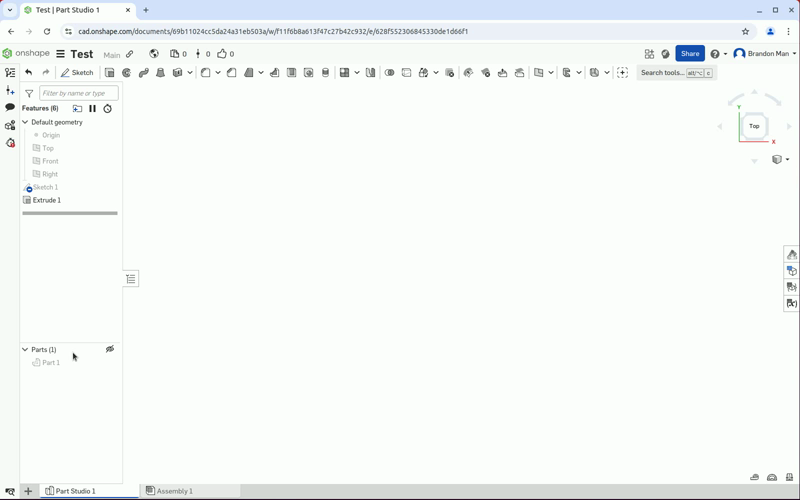
key(shift+y)
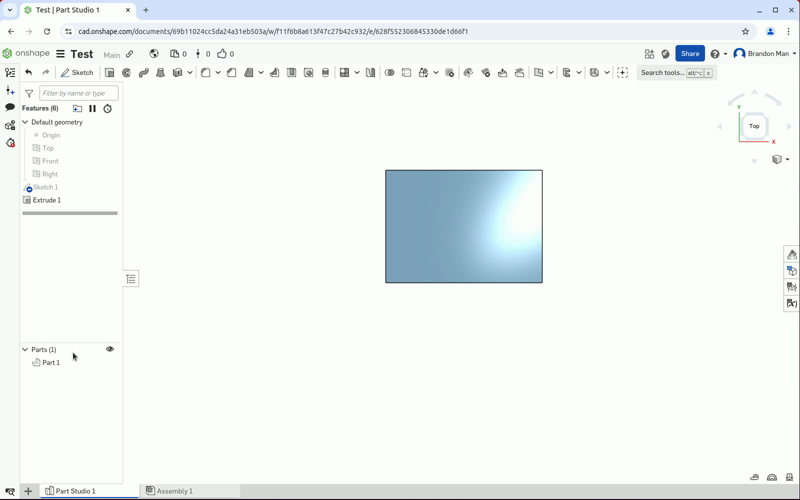
mouse_move(541, 75)
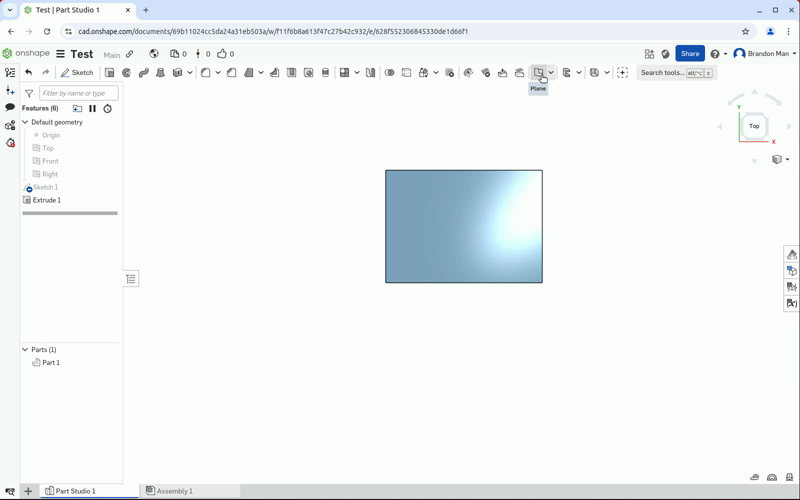
click(541, 75)
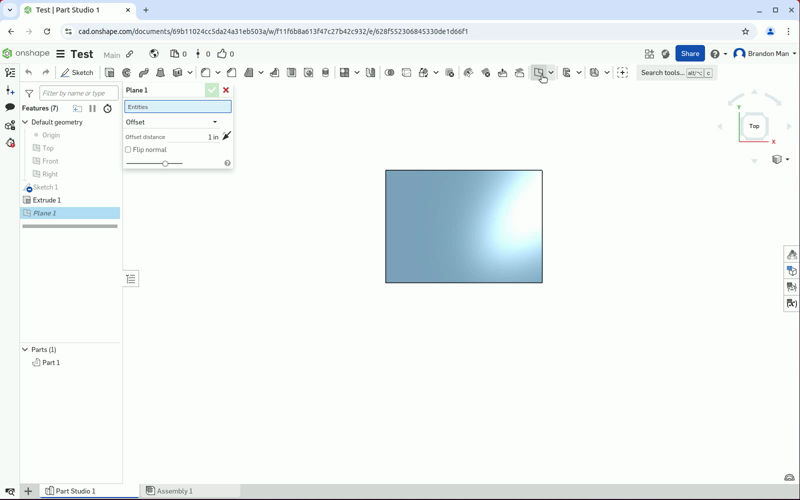
mouse_move(73, 150)
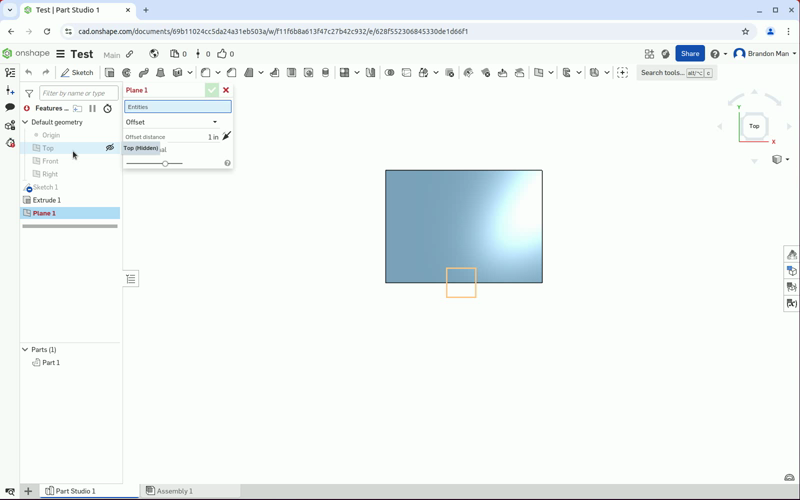
click(73, 150)
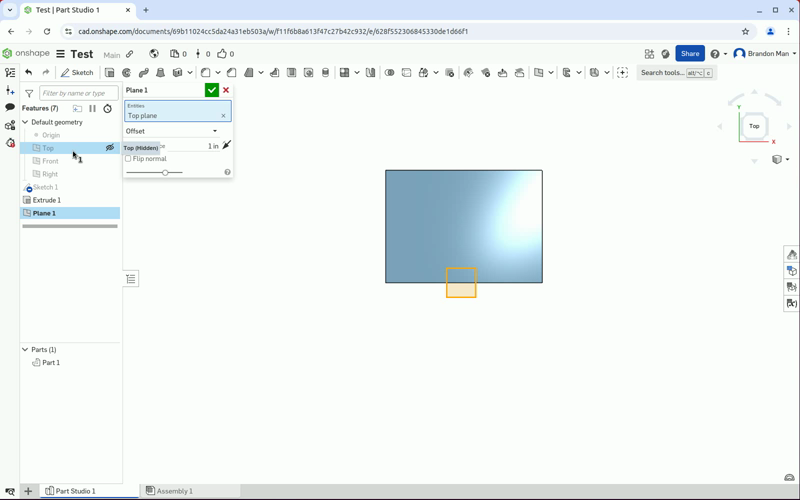
key(tab, 2)
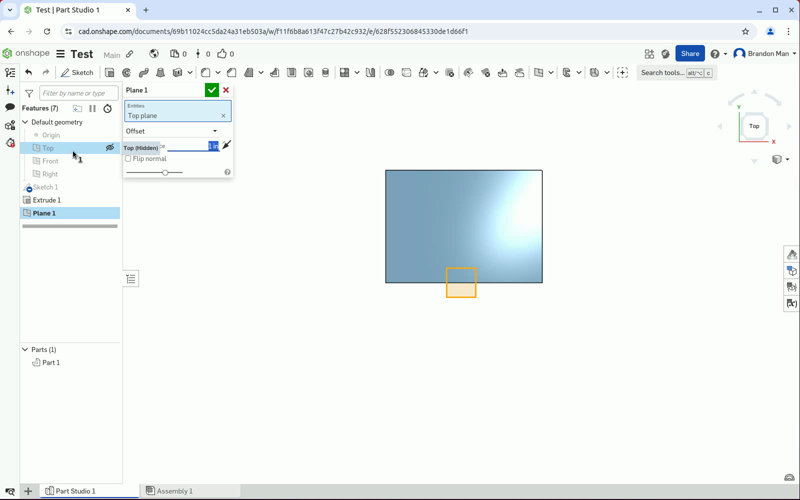
text(10.845)
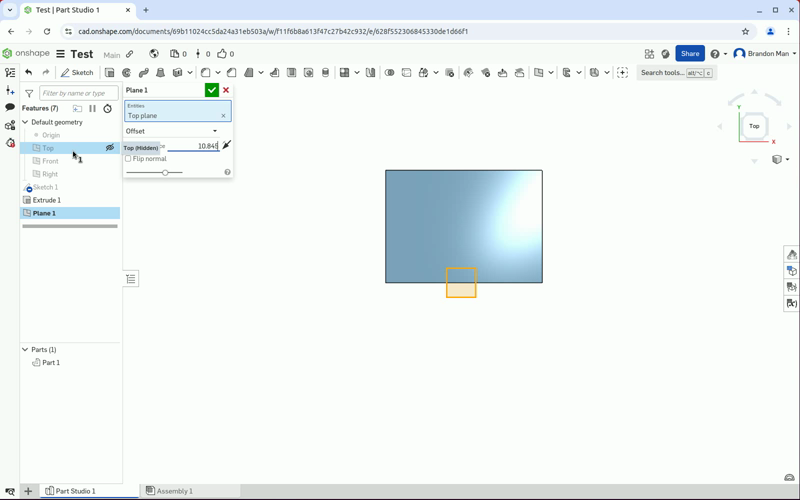
key(enter, 2)
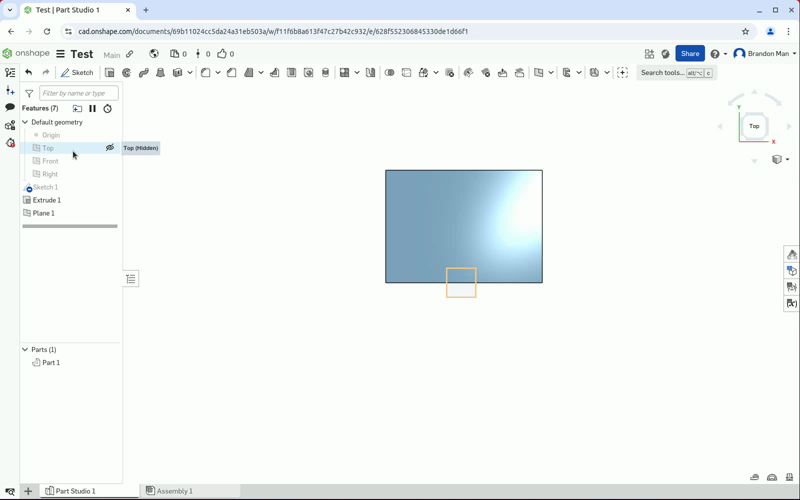
key(shift+s)
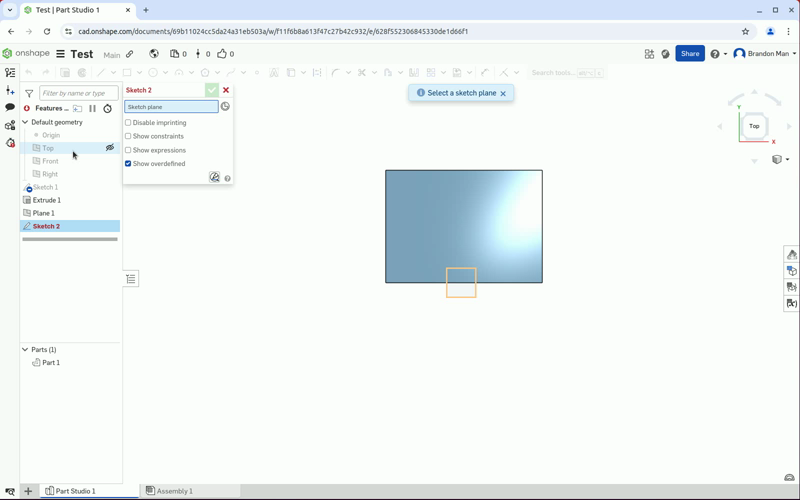
mouse_move(73, 215)
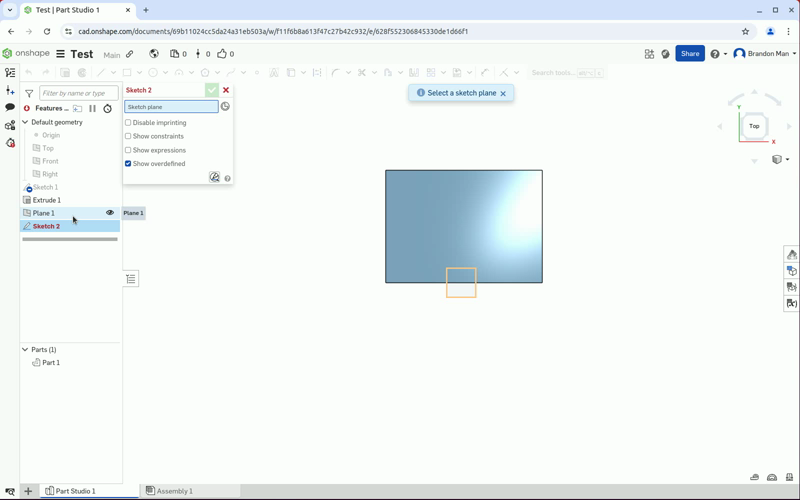
click(73, 215)
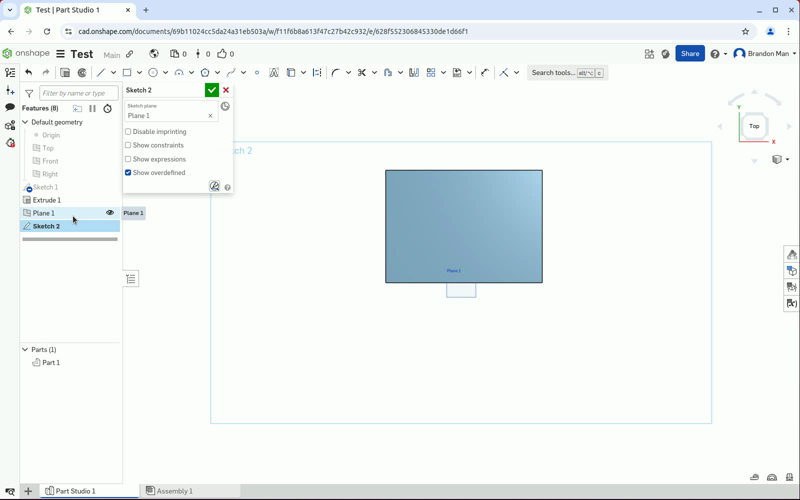
mouse_move(73, 352)
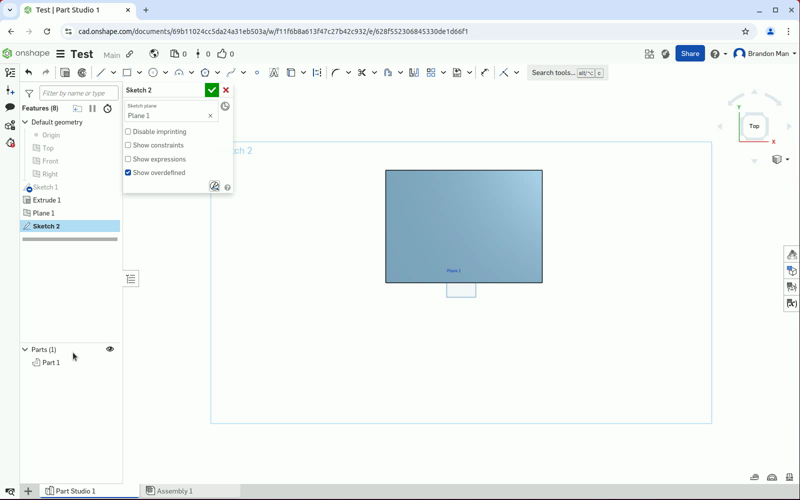
key(y)
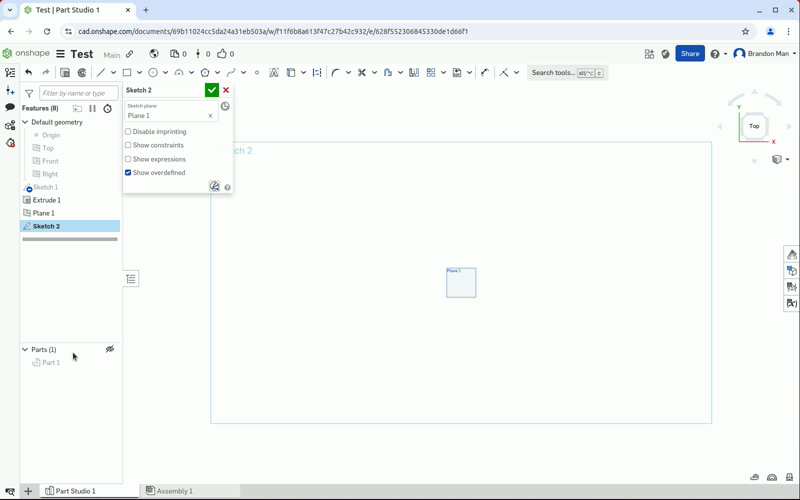
key(l)
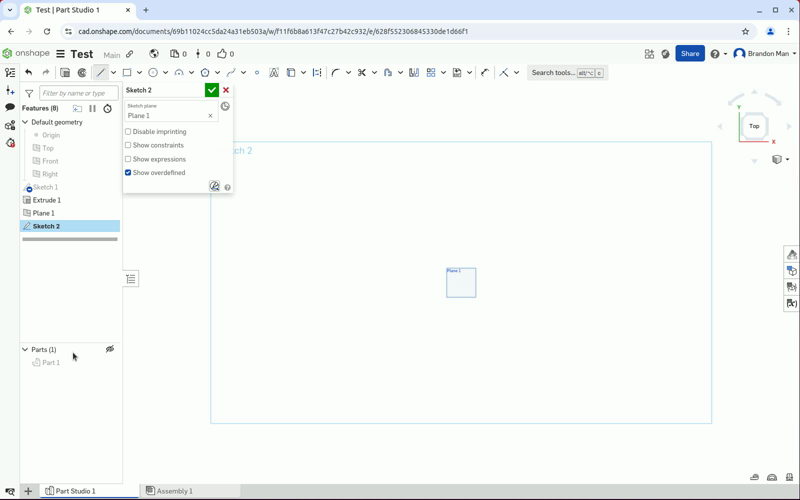
key_down(shift)
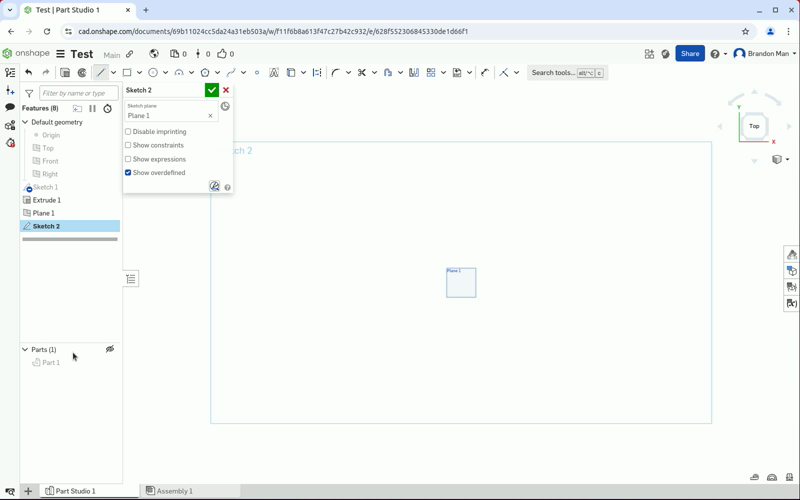
mouse_move(417, 282)
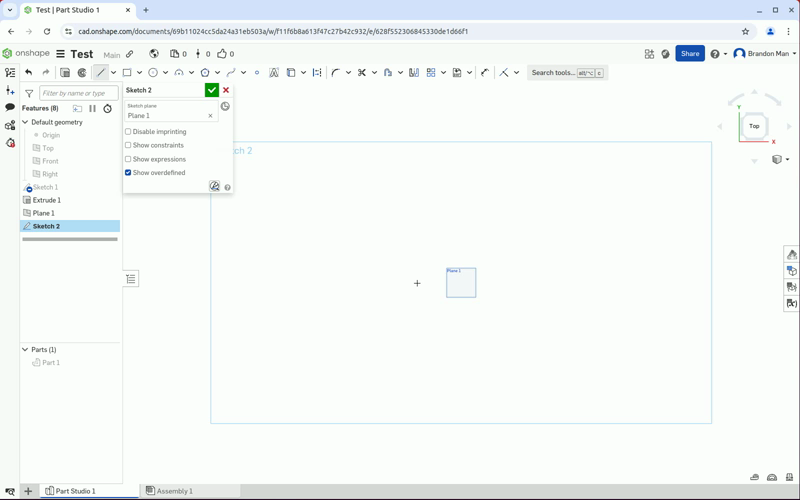
click(417, 282)
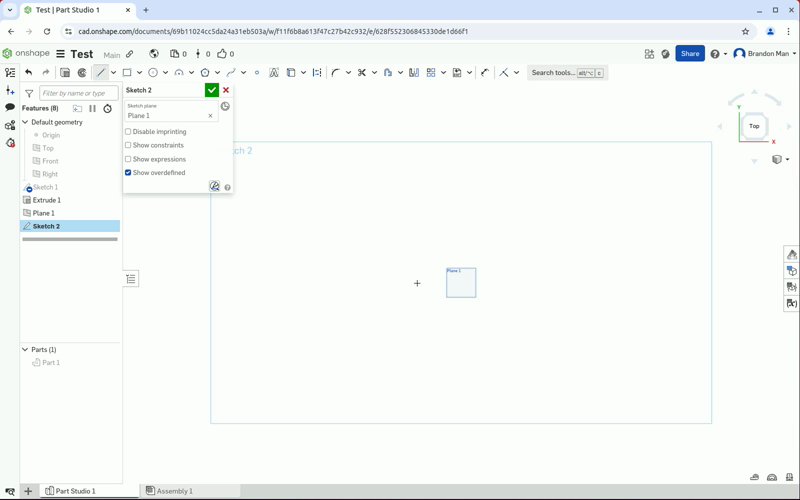
key_up(shift)
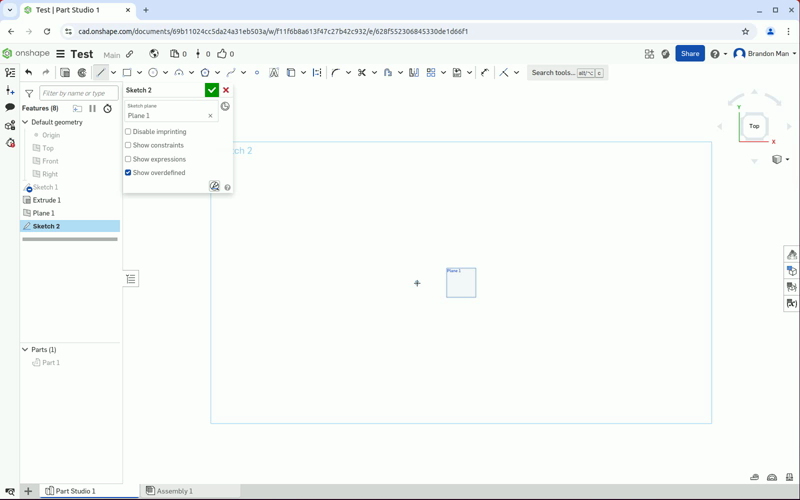
key_down(shift)
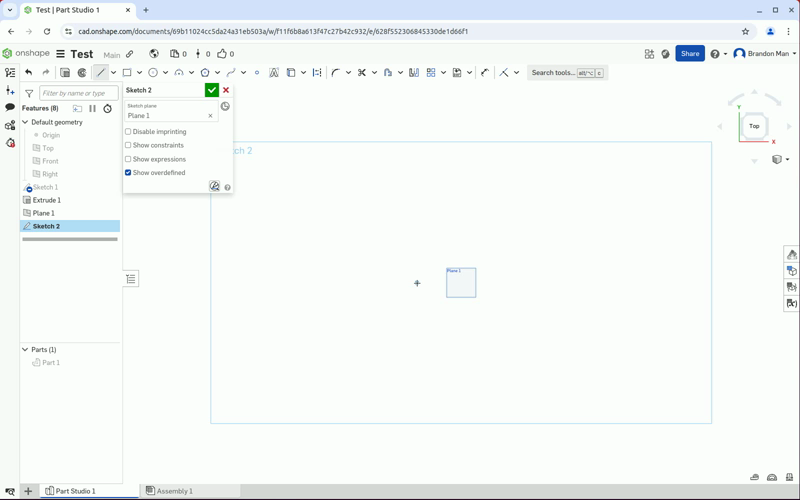
mouse_move(543, 282)
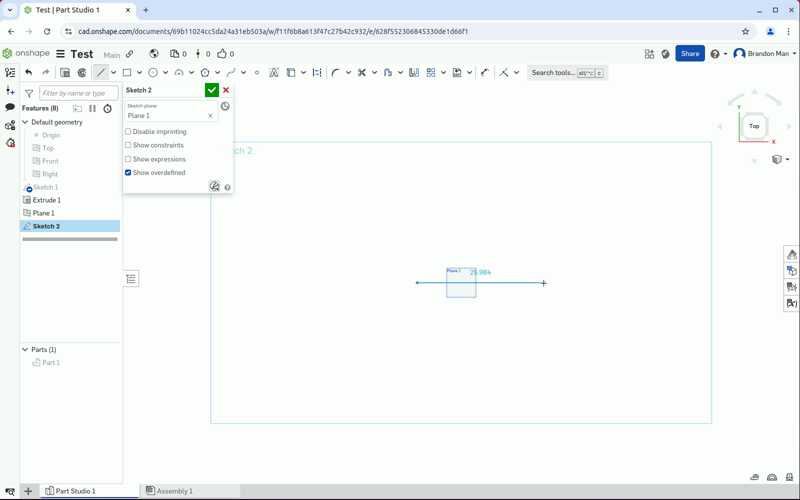
click(543, 282)
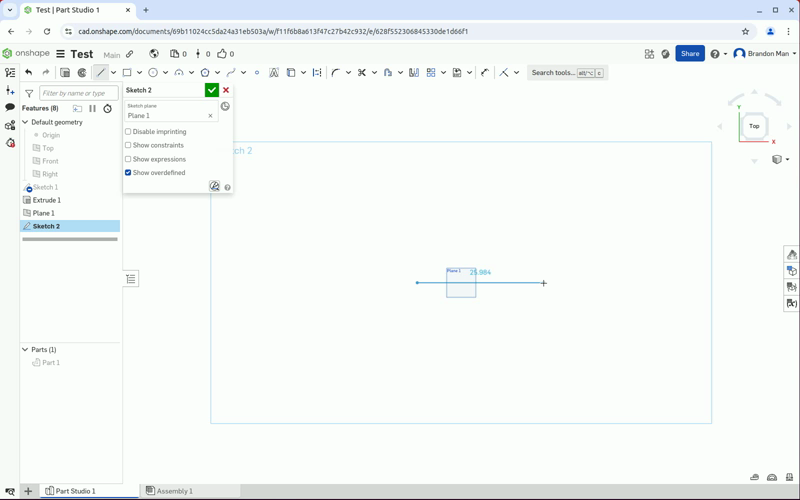
key_up(shift)
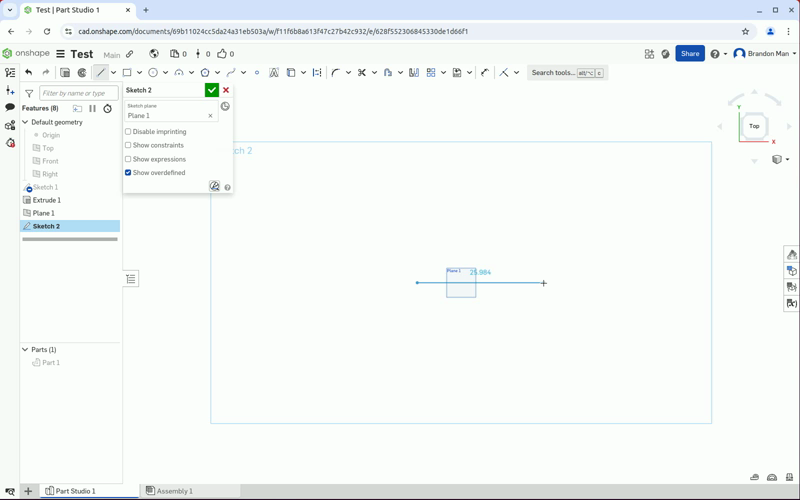
key_down(shift)
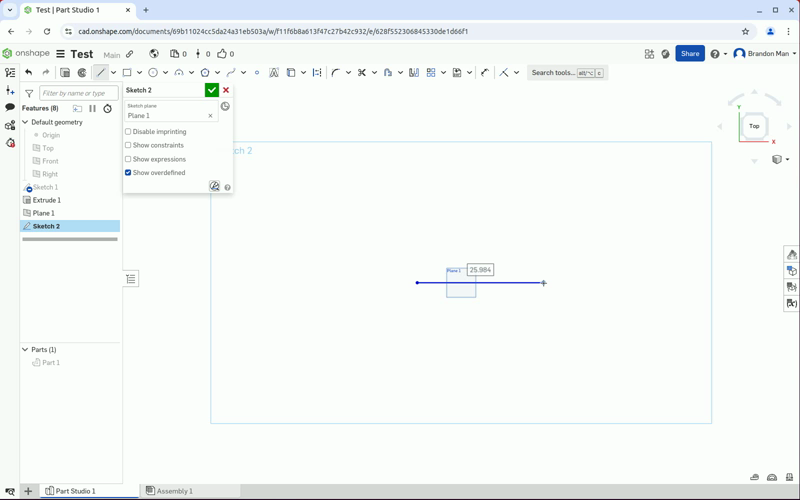
mouse_move(573, 282)
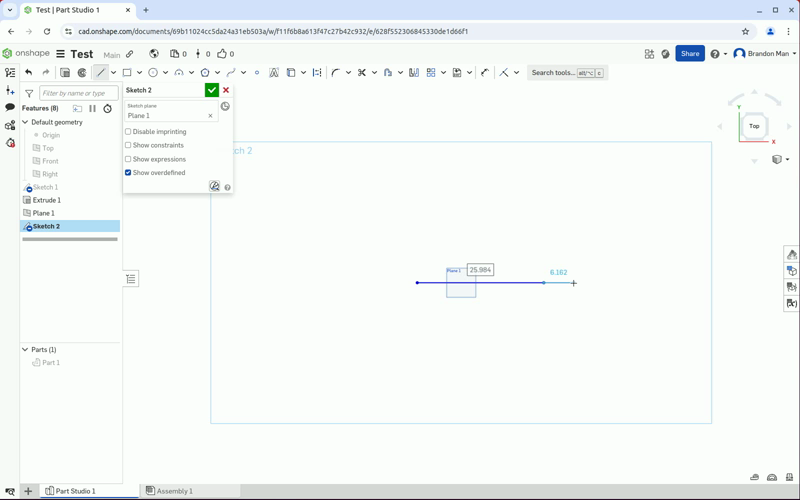
mouse_move(543, 237)
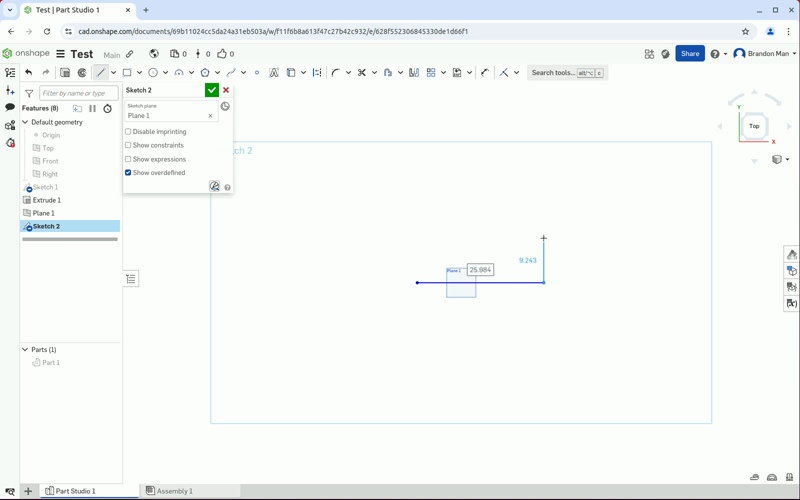
click(543, 237)
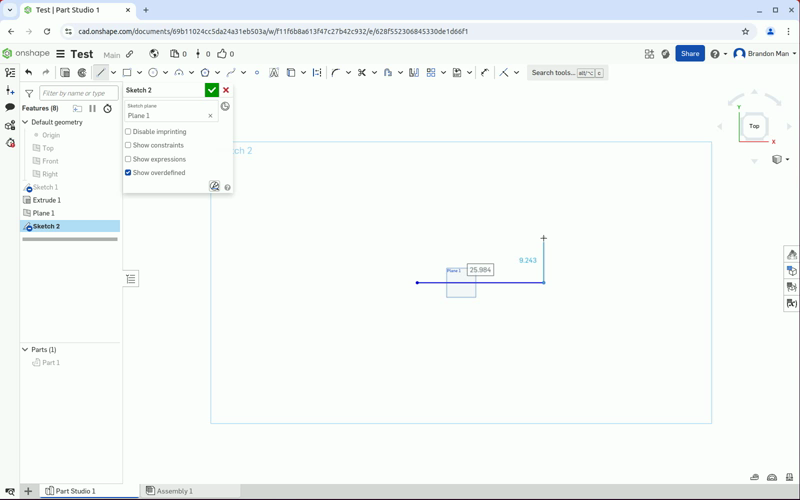
key_up(shift)
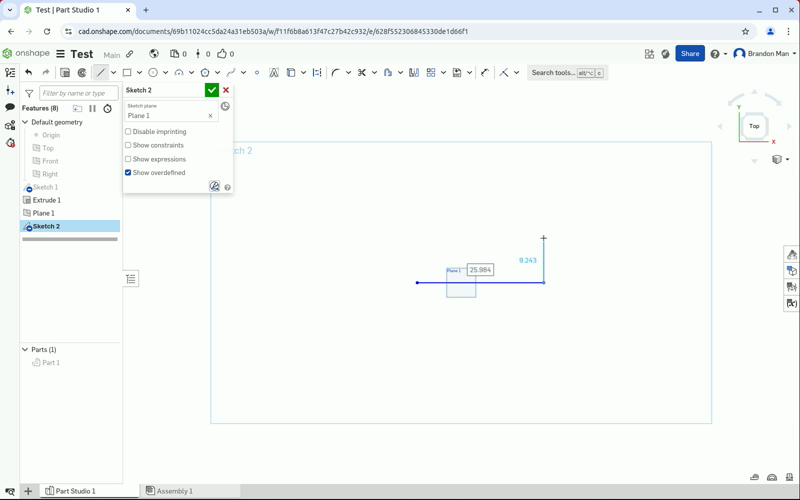
key_down(shift)
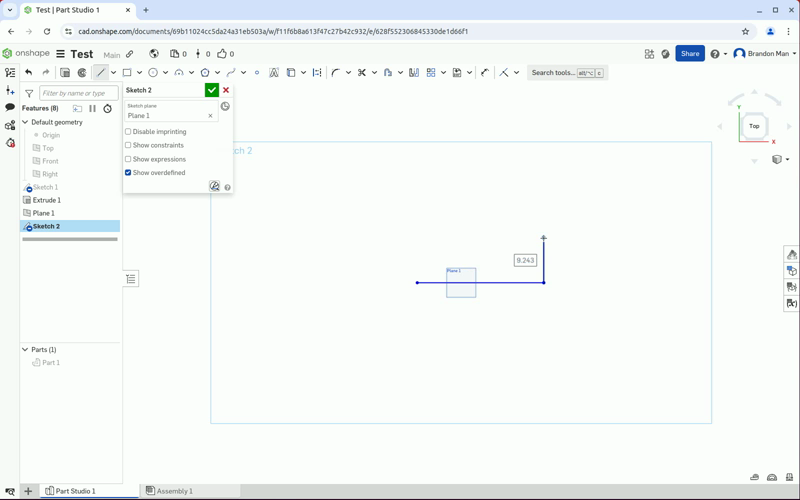
mouse_move(573, 237)
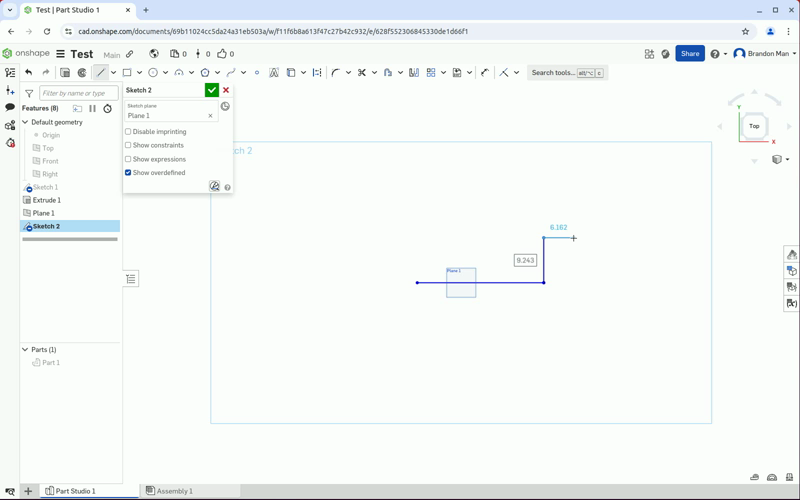
mouse_move(525, 237)
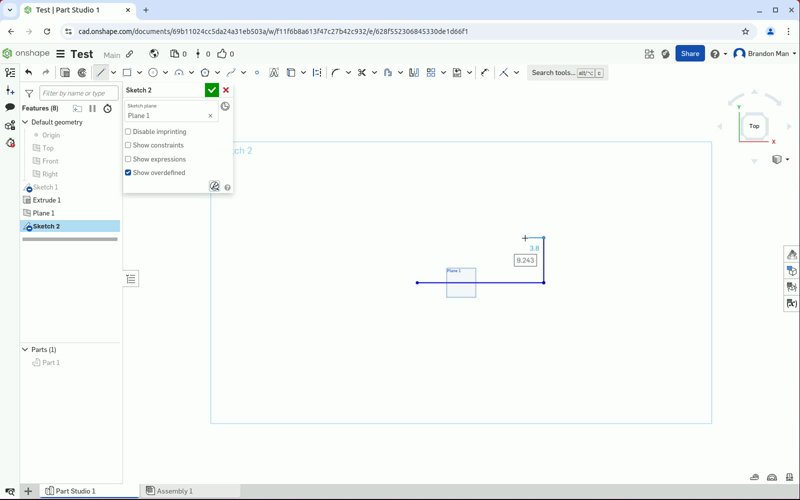
click(525, 237)
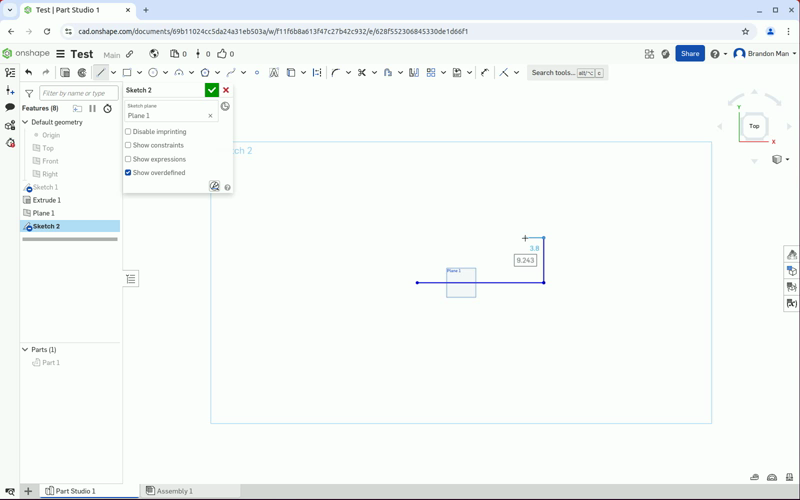
key_up(shift)
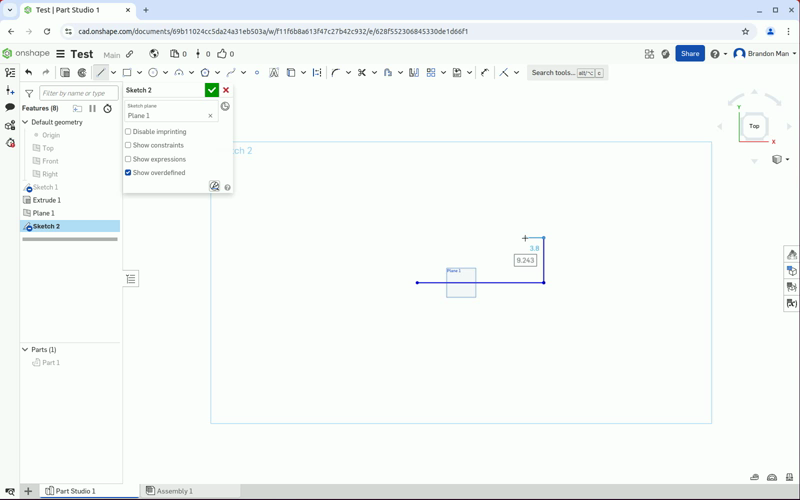
key_down(shift)
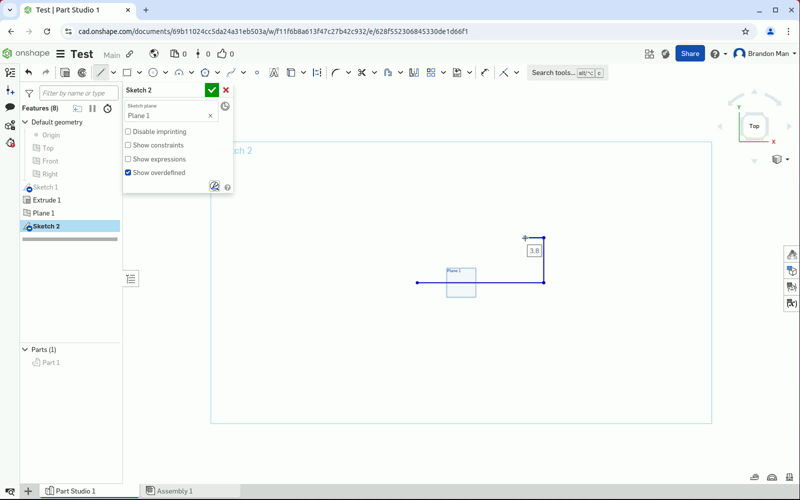
mouse_move(555, 237)
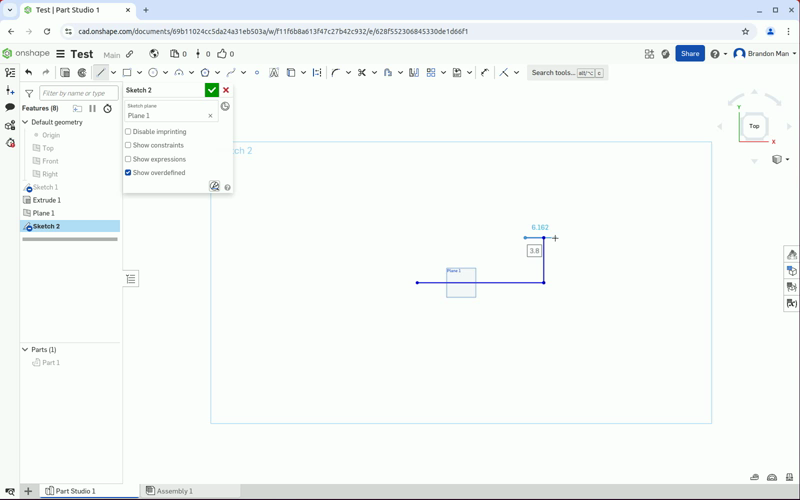
mouse_move(525, 201)
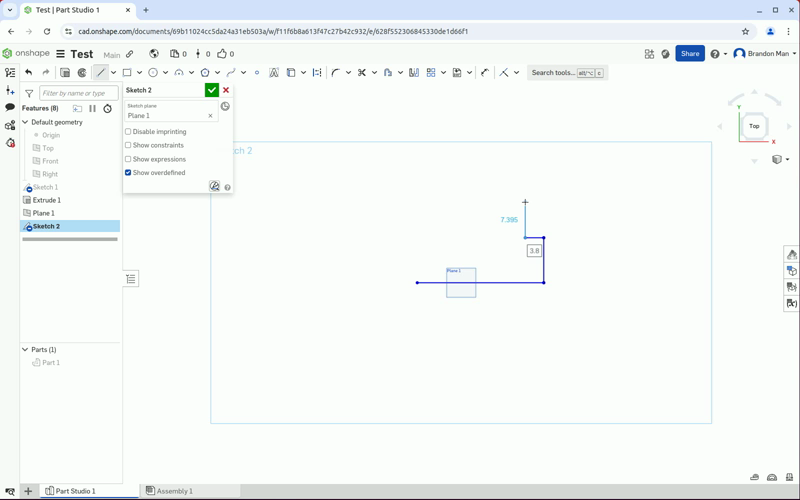
click(525, 201)
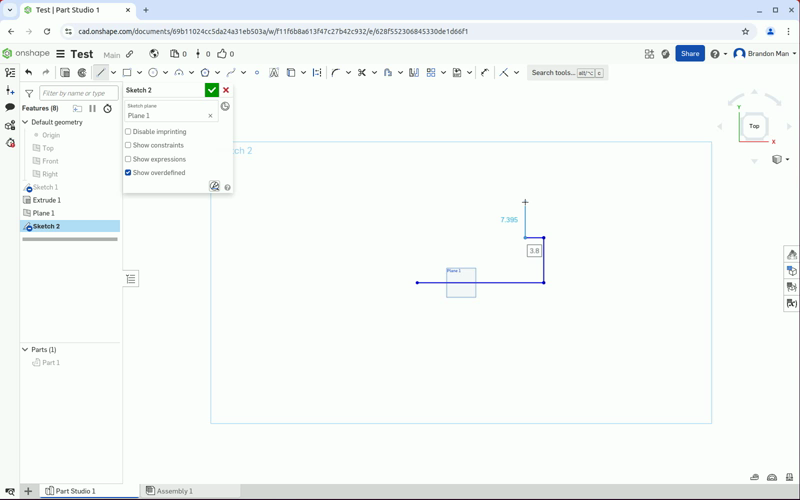
key_up(shift)
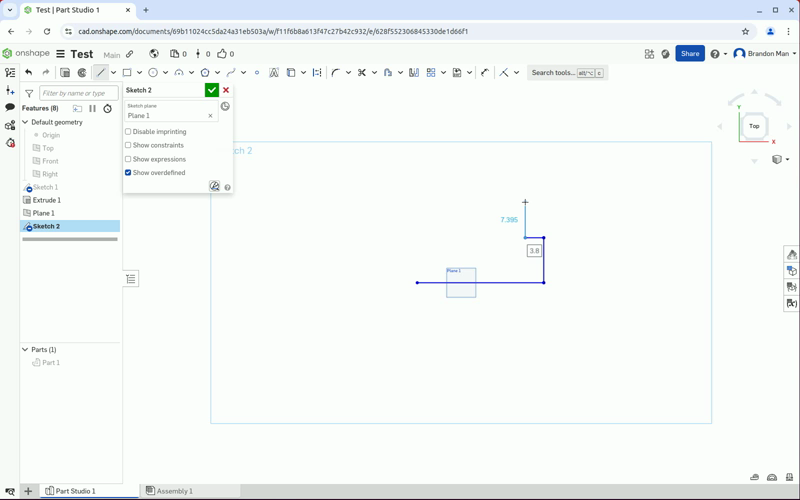
key_down(shift)
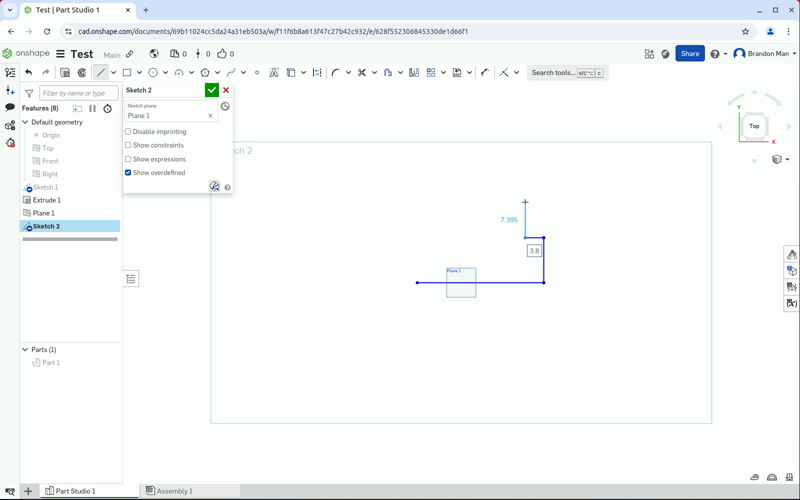
mouse_move(417, 201)
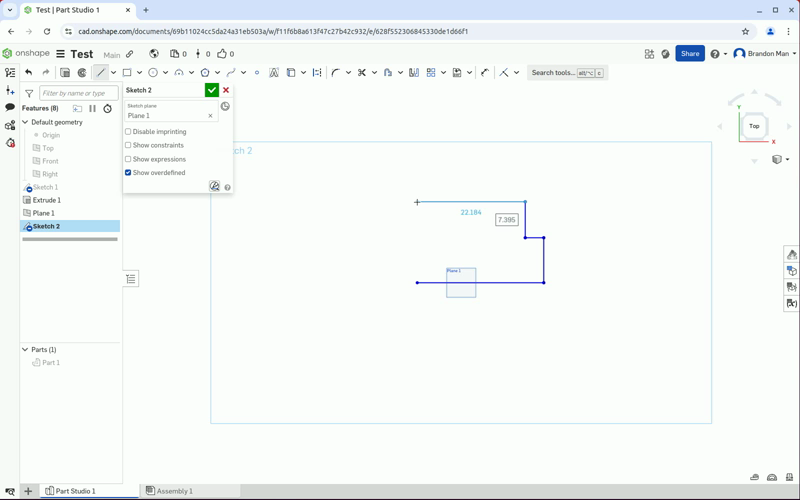
click(417, 201)
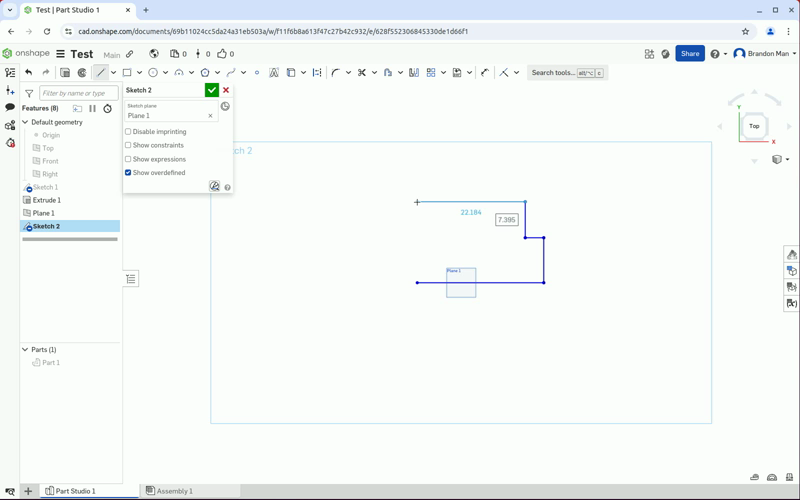
key_up(shift)
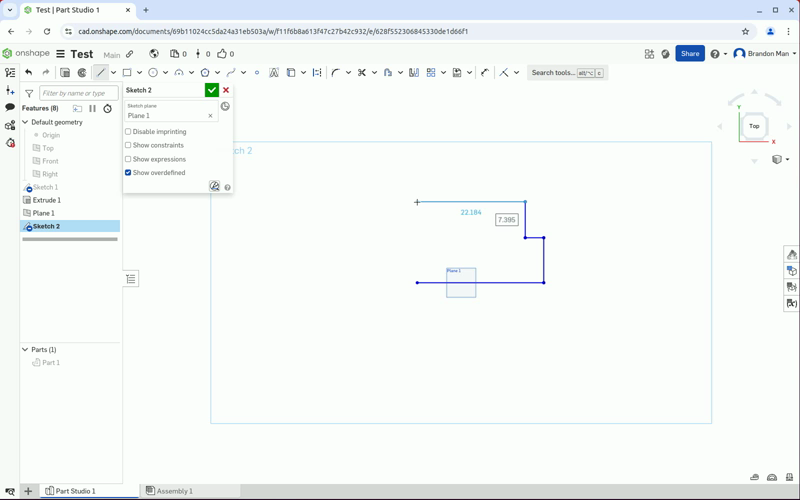
key_down(shift)
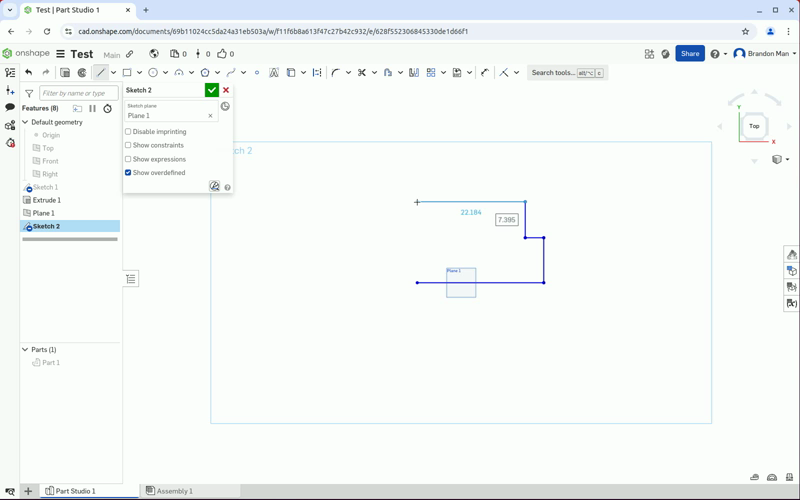
mouse_move(417, 282)
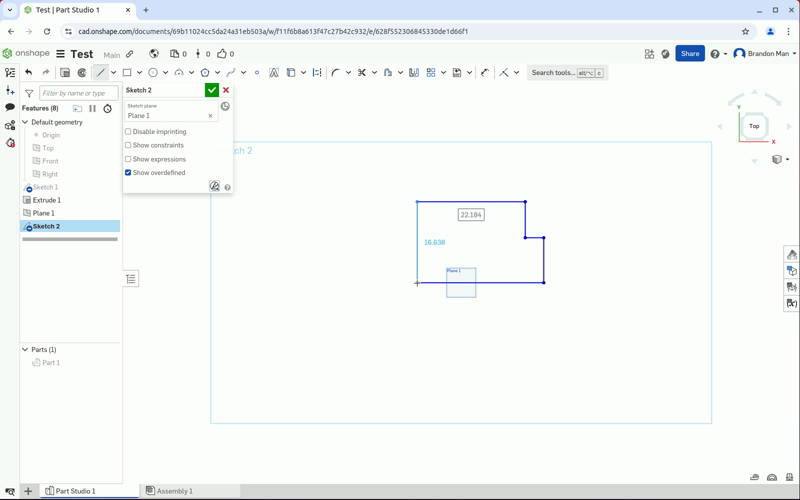
key_up(shift)
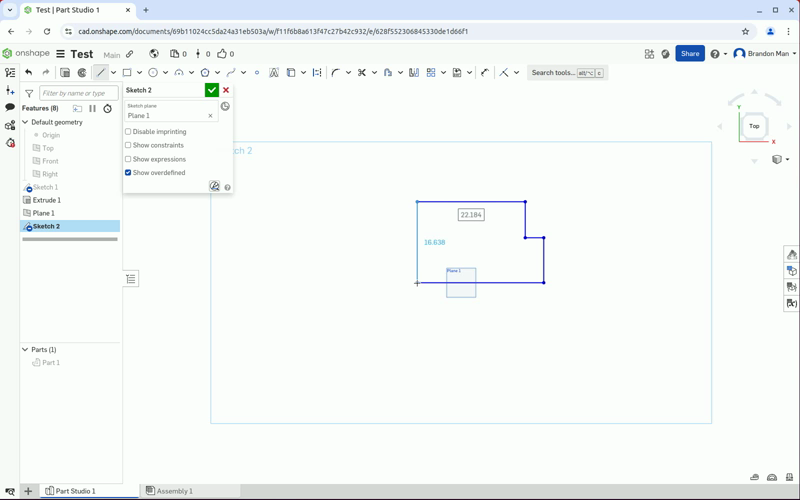
click(417, 282)
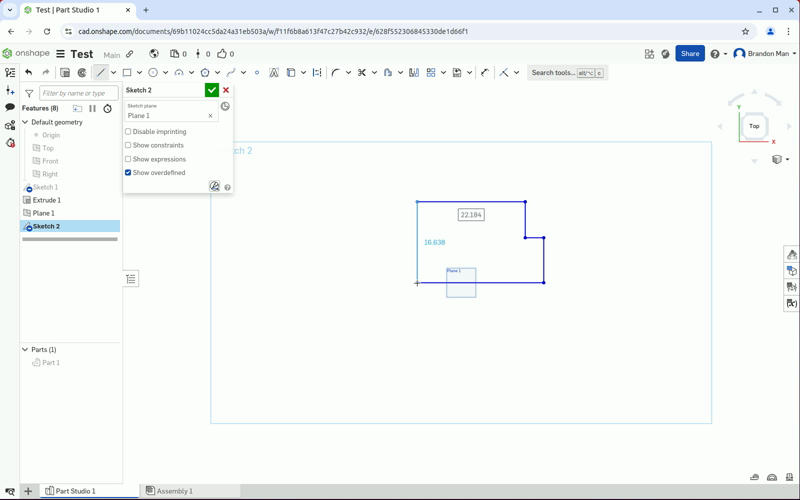
key(esc)
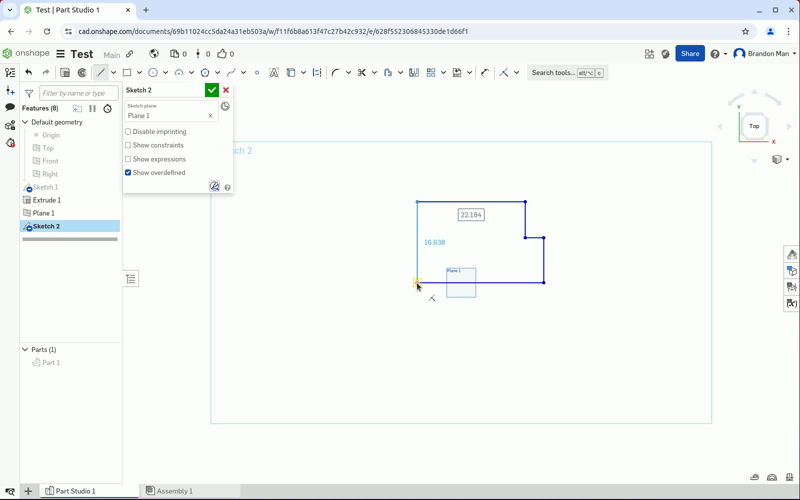
mouse_move(470, 253)
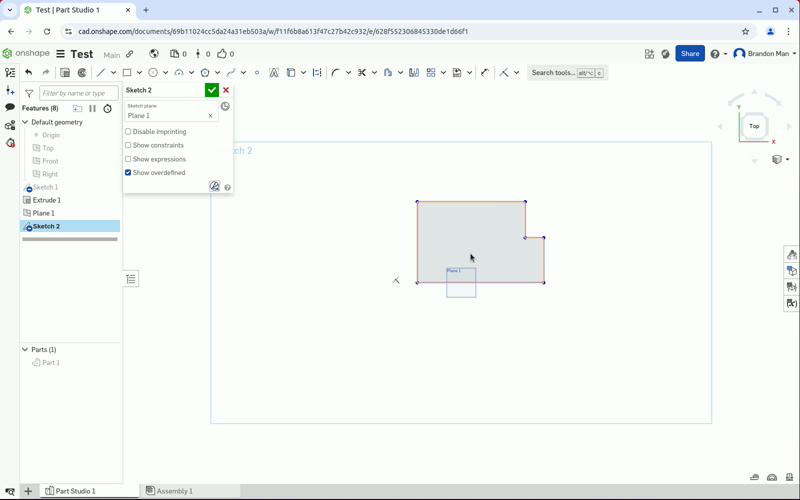
click(470, 253)
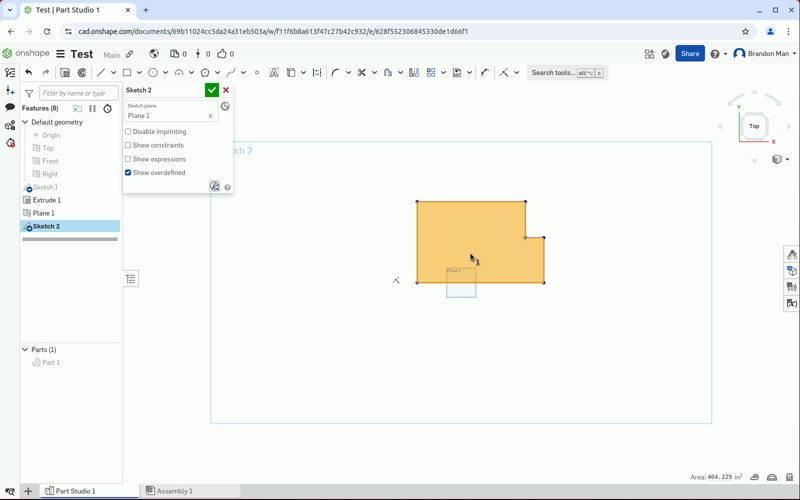
mouse_move(73, 352)
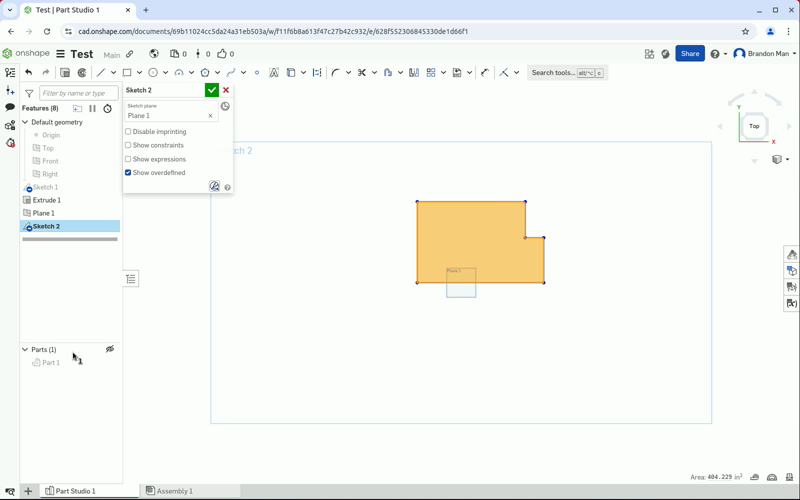
key(shift+y)
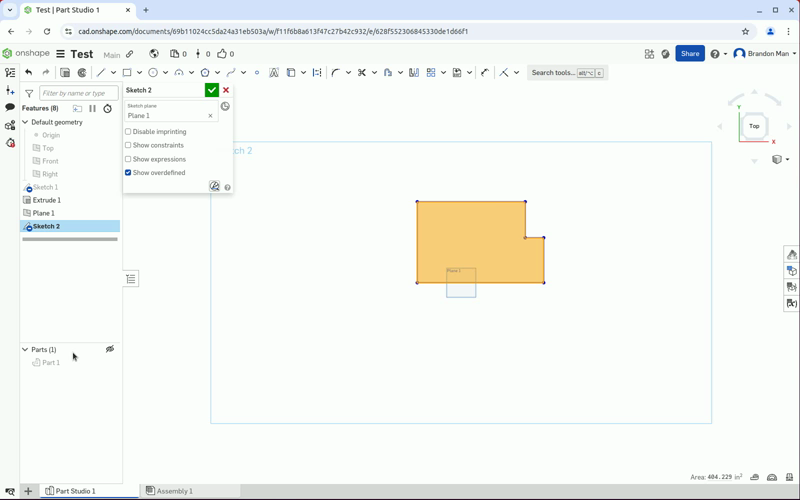
key(shift+e)
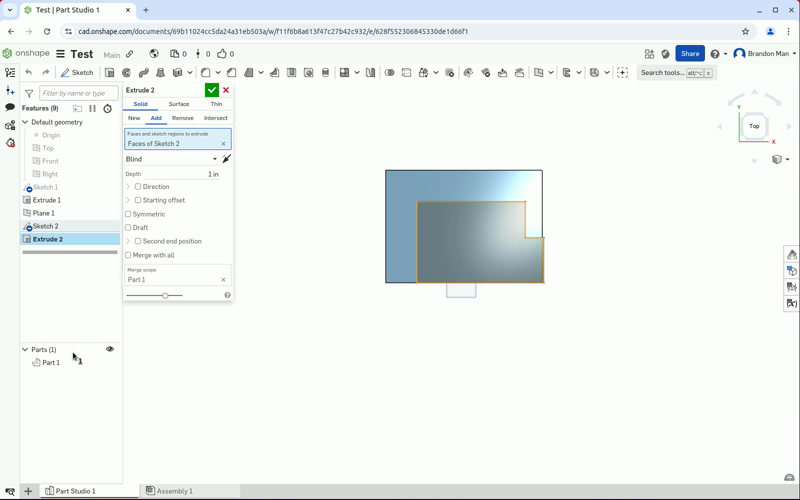
mouse_move(143, 106)
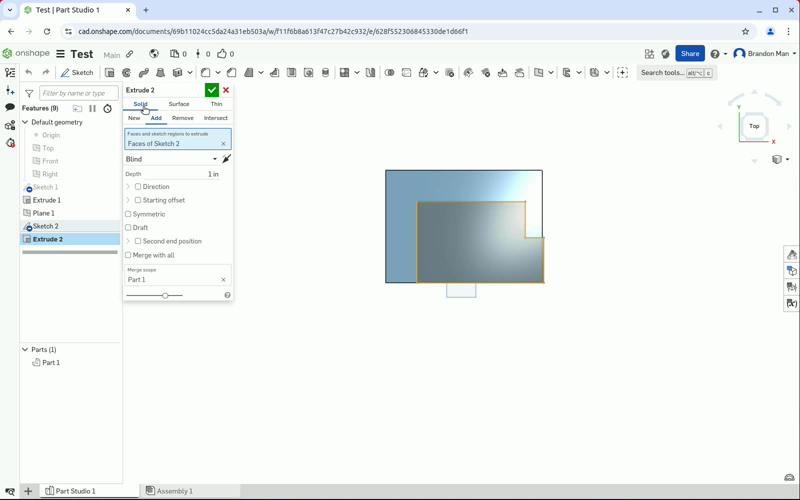
click(143, 106)
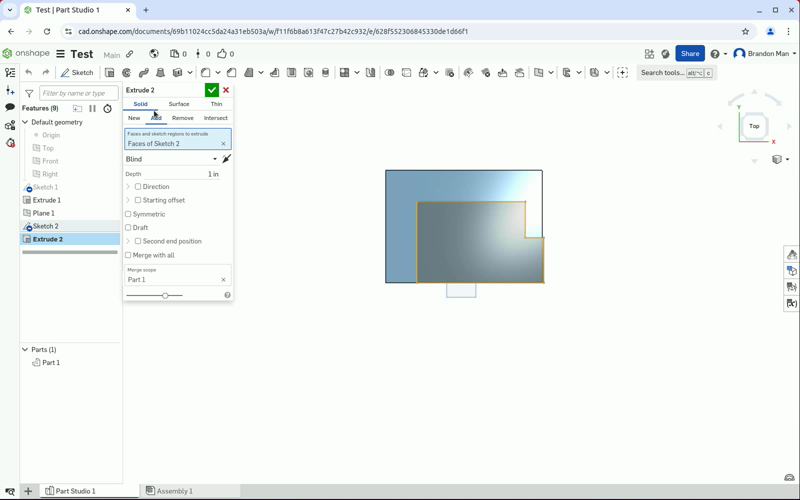
mouse_move(186, 120)
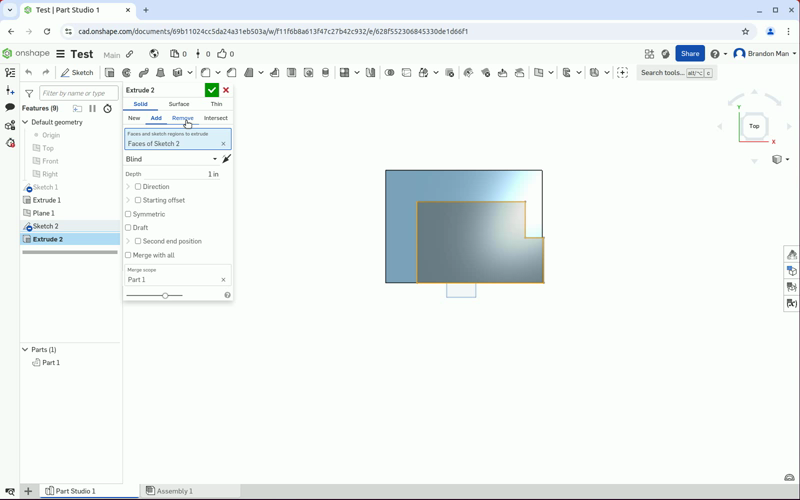
click(186, 120)
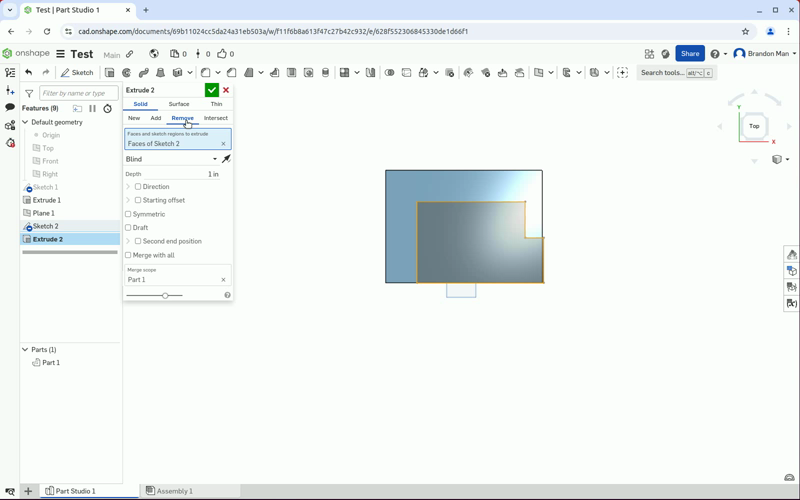
key(tab, 4)
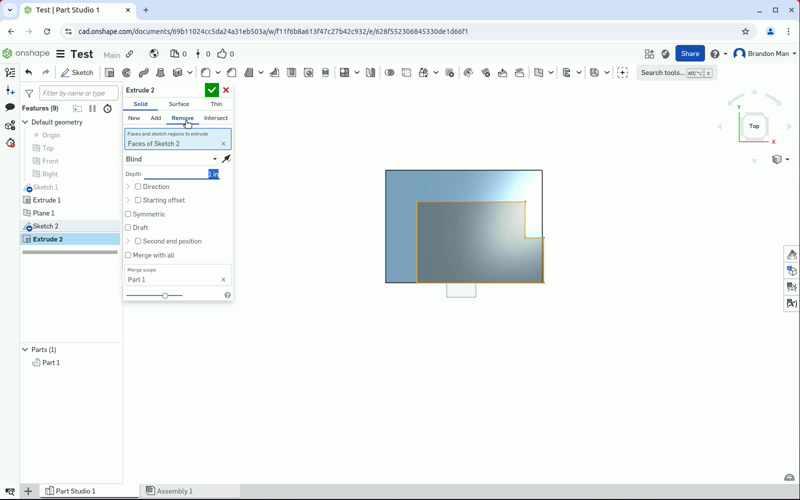
text(10.591)
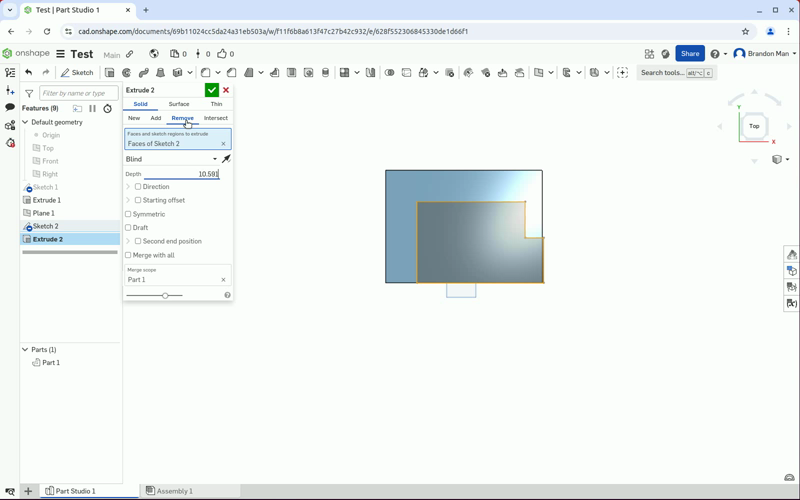
key(tab, 6)
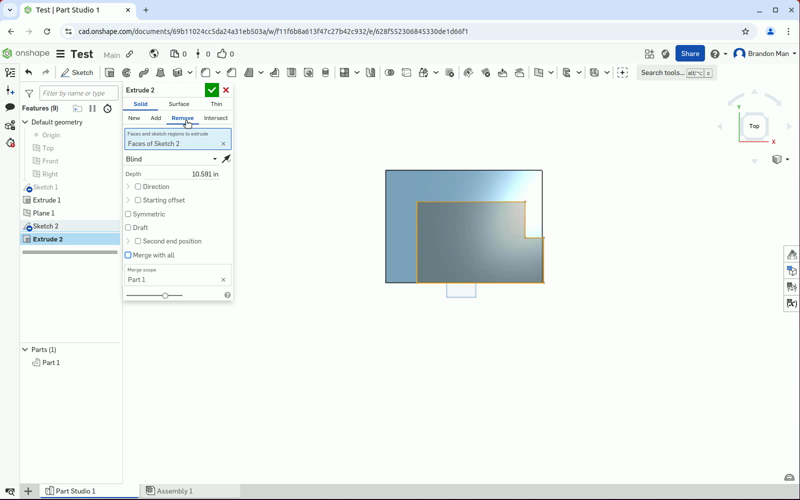
key(space)
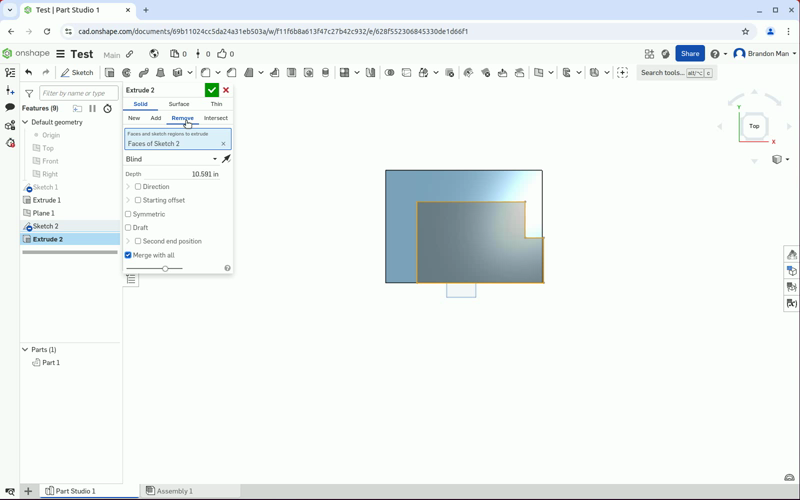
key(enter)
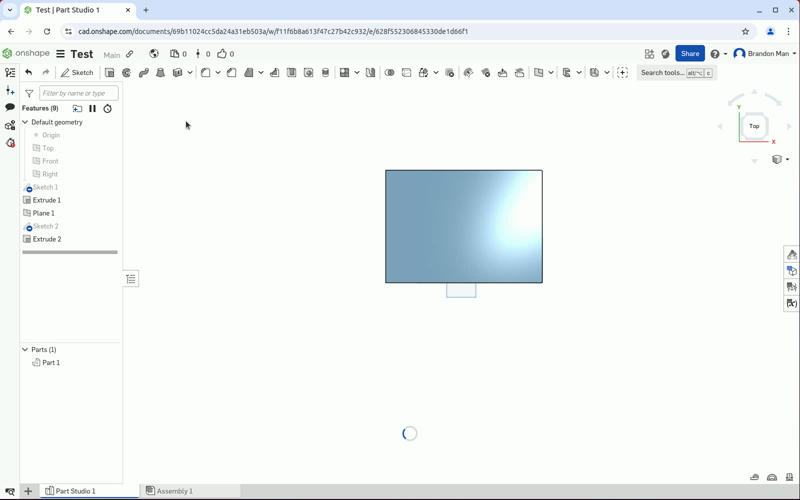
key(shift+h)
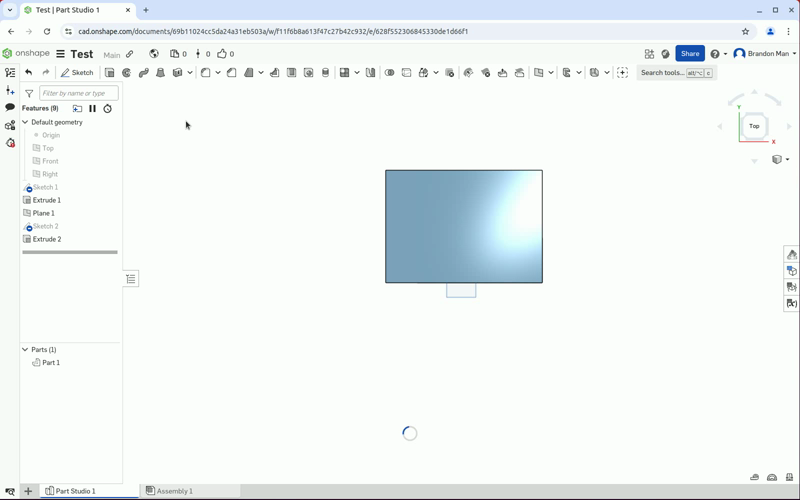
key(shift+h)
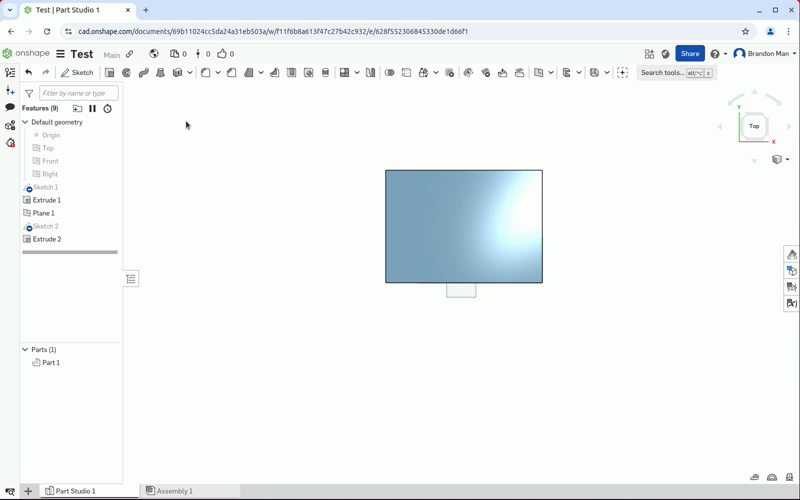
mouse_move(73, 189)
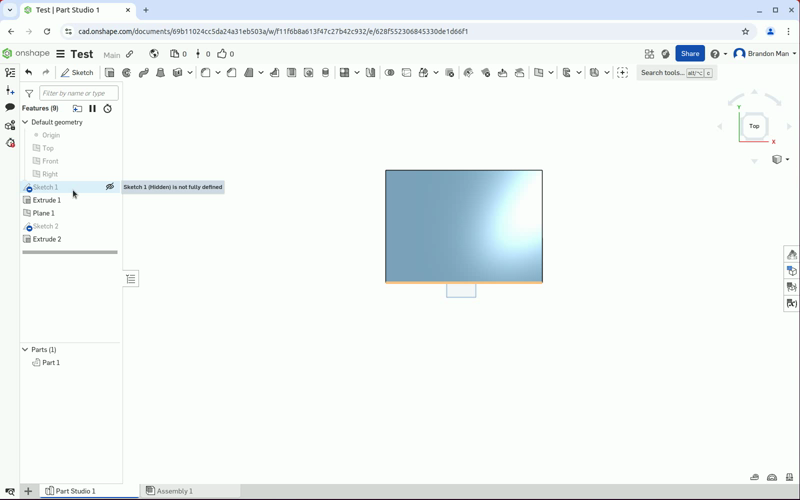
click(73, 189)
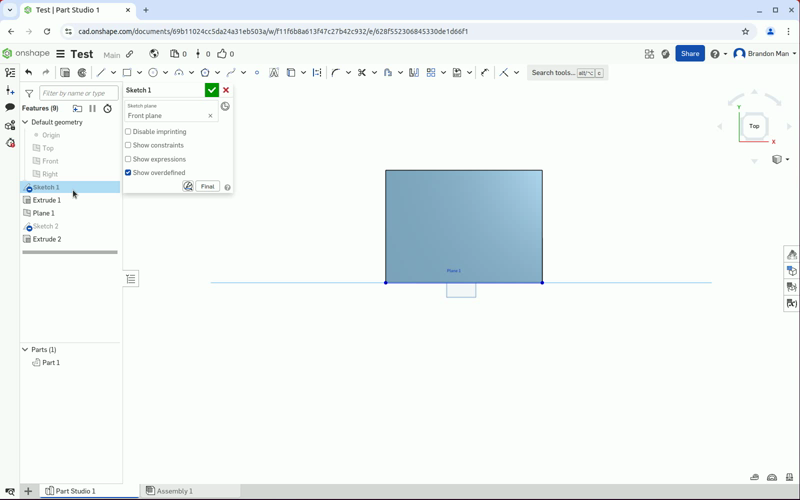
mouse_move(229, 92)
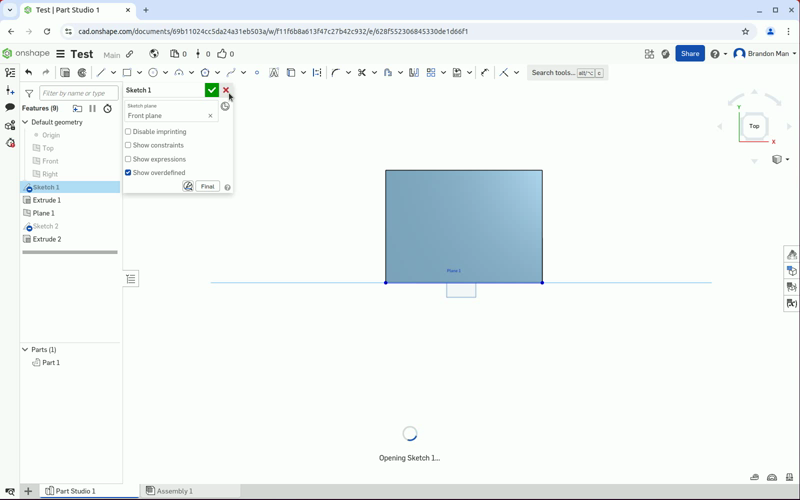
click(229, 92)
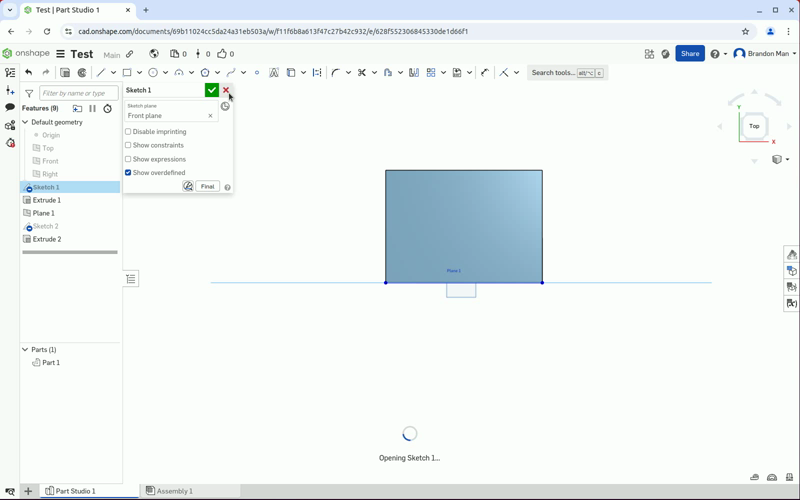
key(shift+s)
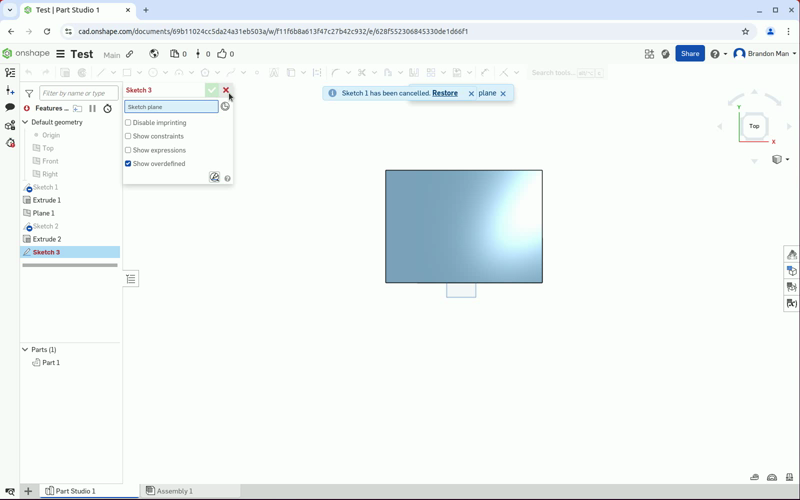
mouse_move(73, 215)
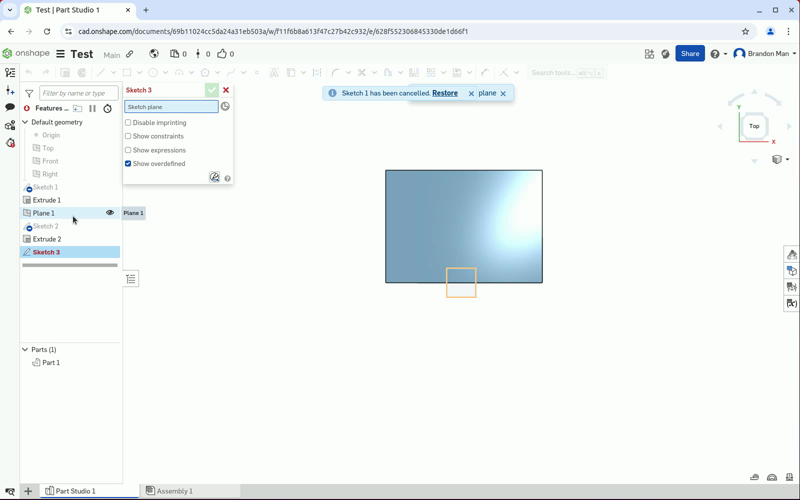
click(73, 215)
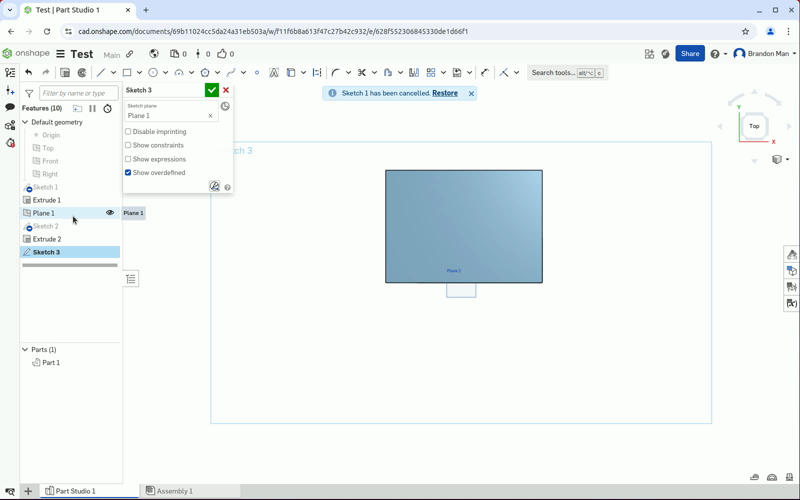
mouse_move(73, 352)
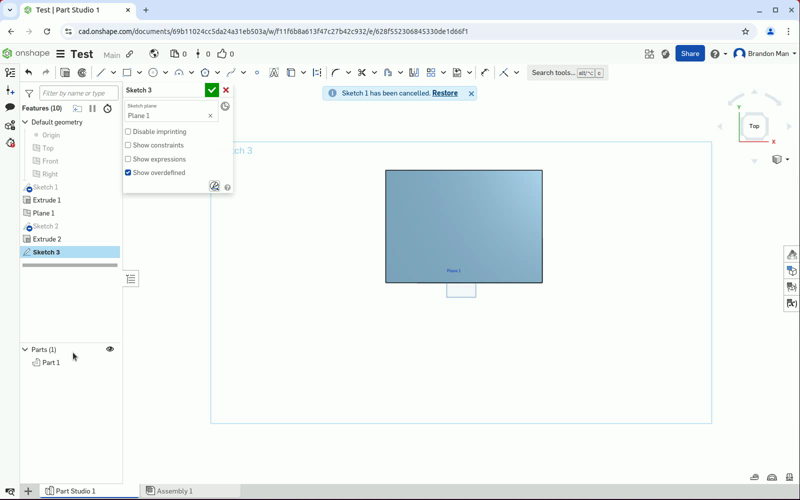
key(y)
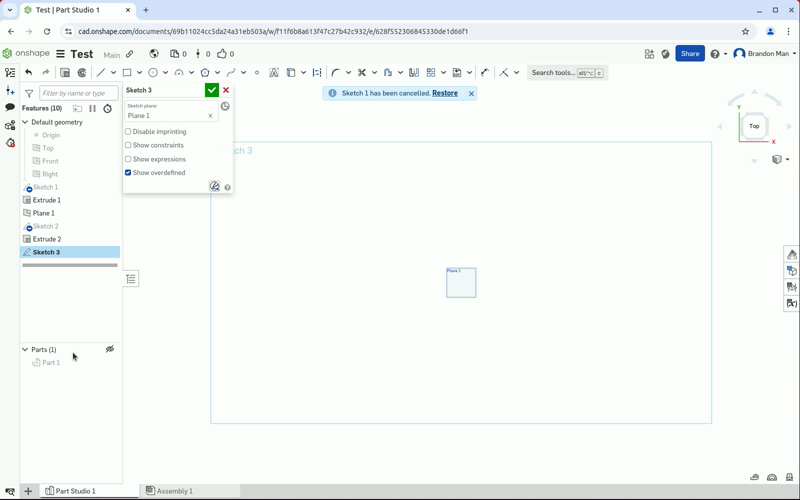
key(l)
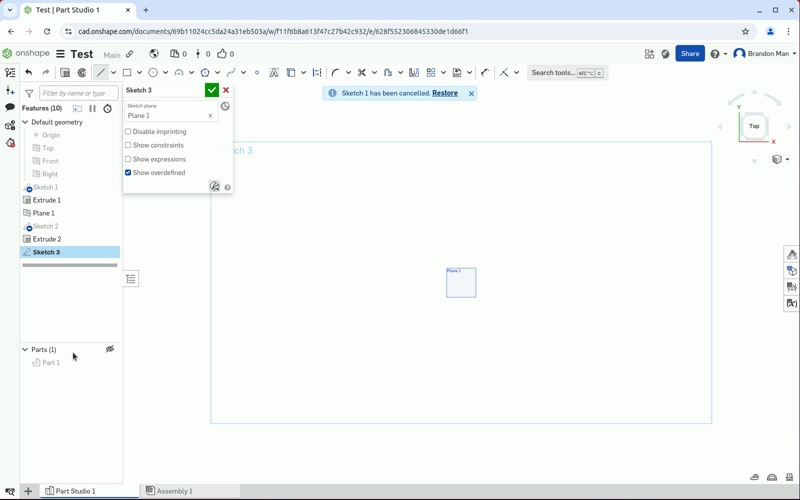
key_down(shift)
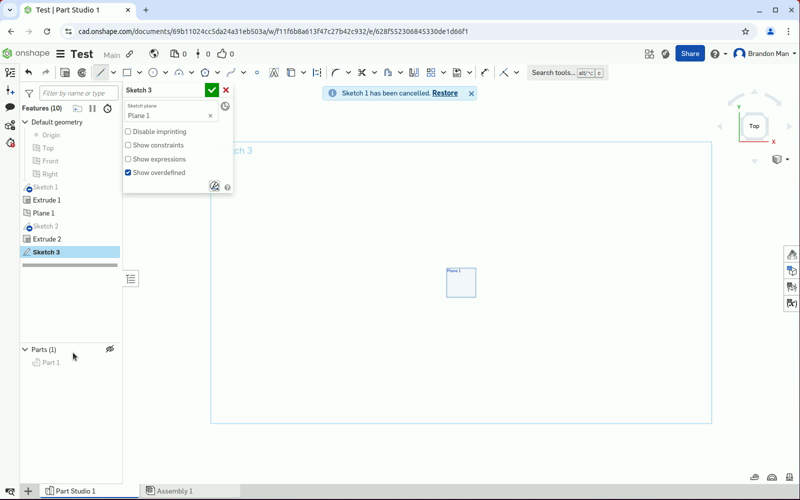
mouse_move(417, 282)
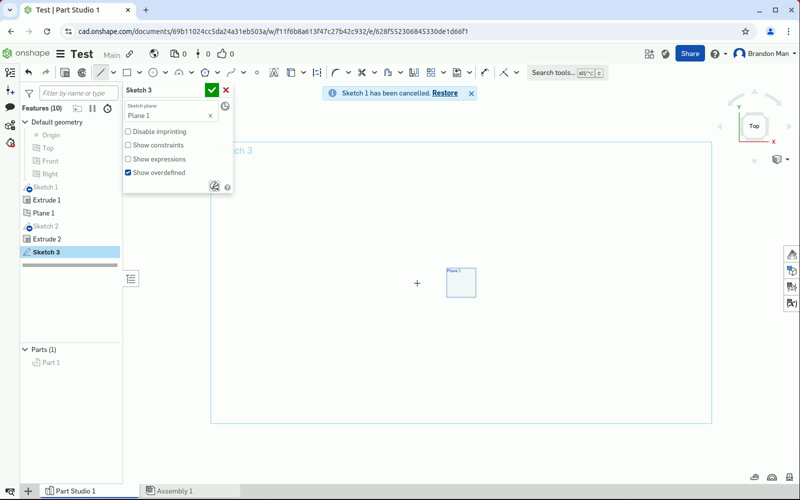
click(417, 282)
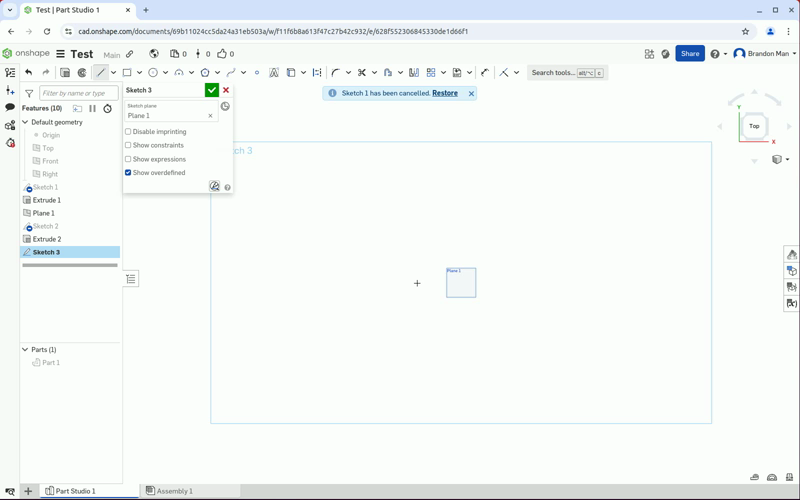
key_up(shift)
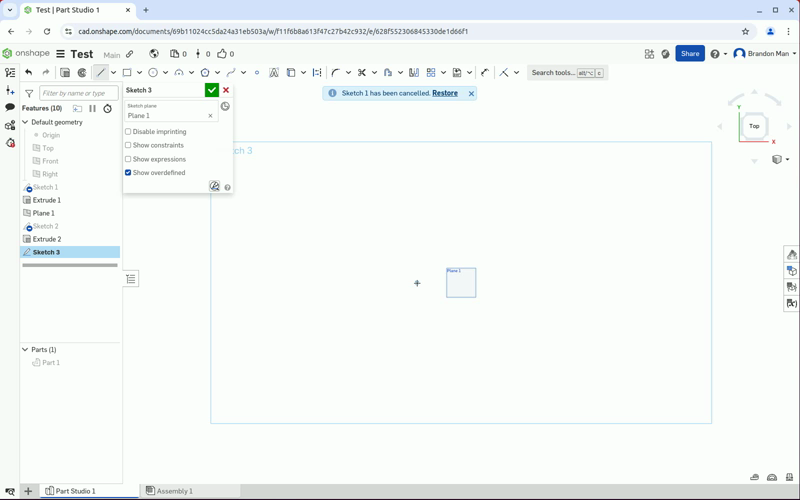
key_down(shift)
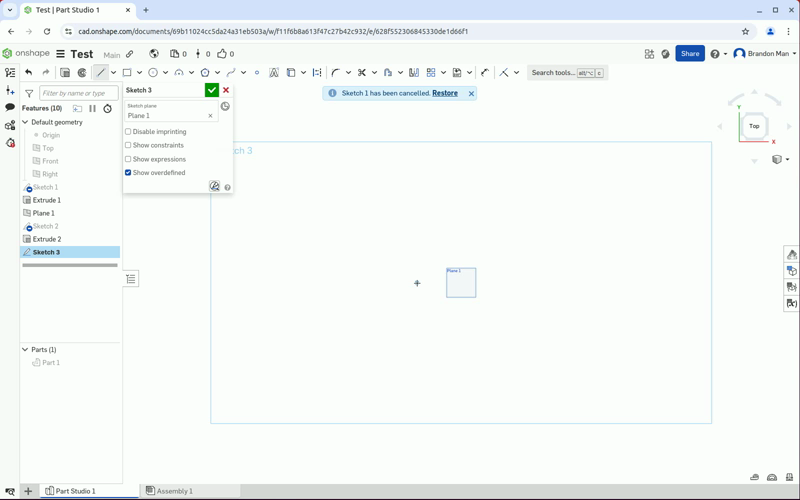
mouse_move(543, 282)
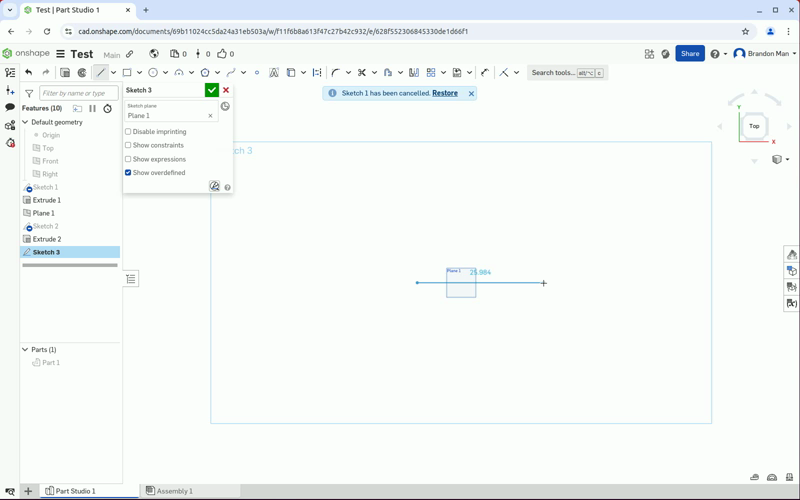
click(543, 282)
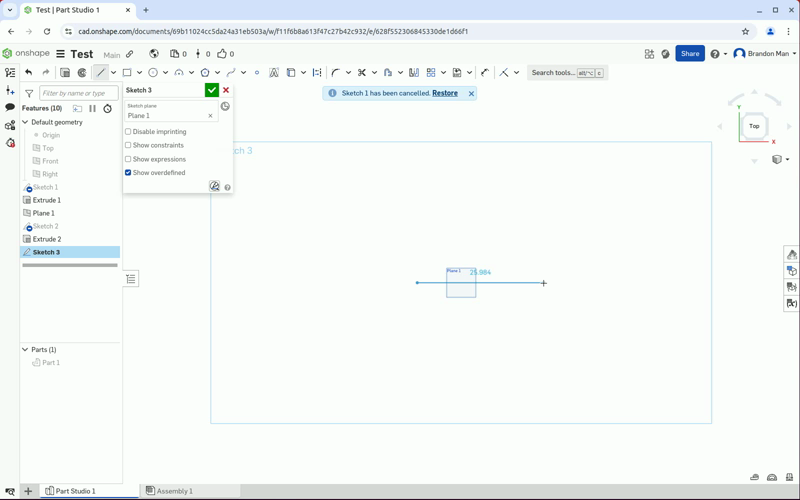
key_up(shift)
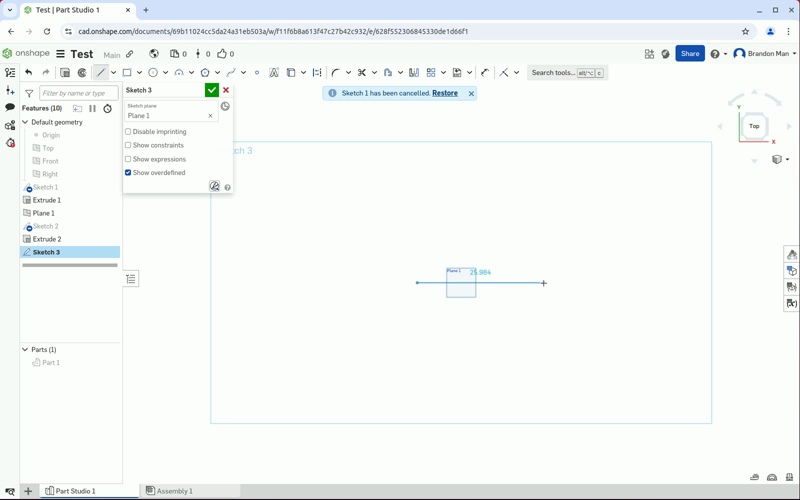
key_down(shift)
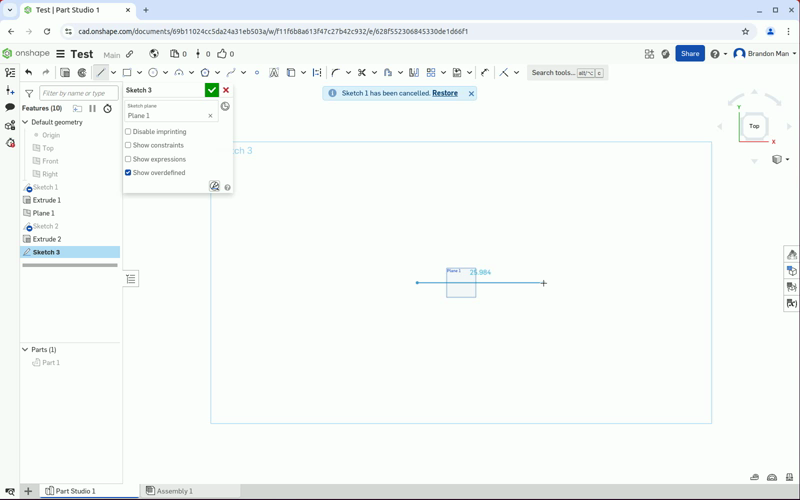
mouse_move(573, 282)
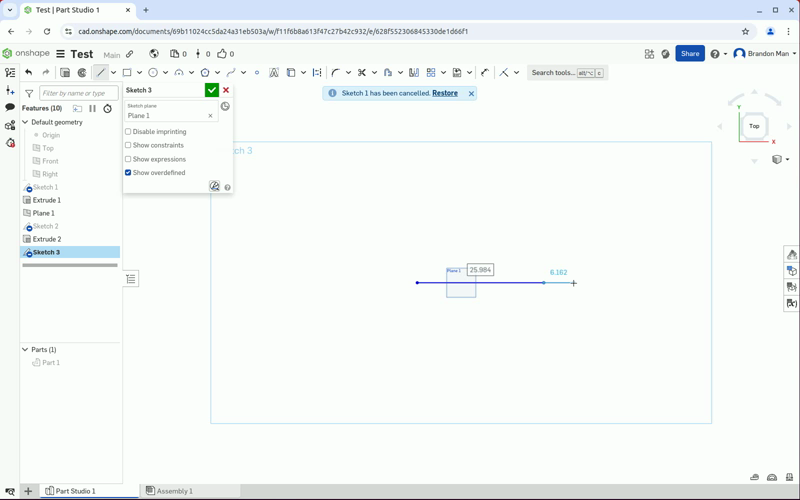
mouse_move(543, 237)
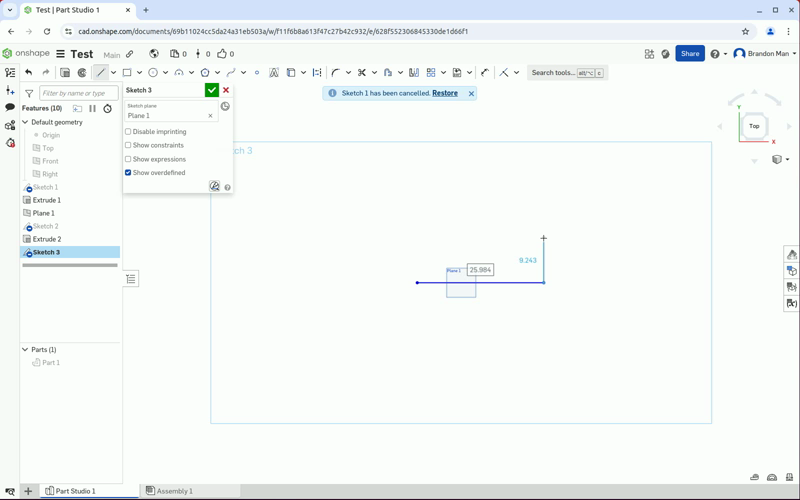
click(543, 237)
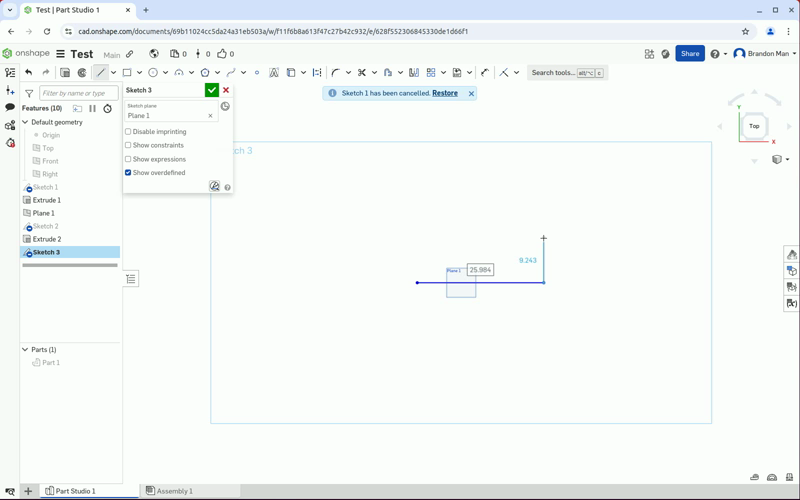
key_up(shift)
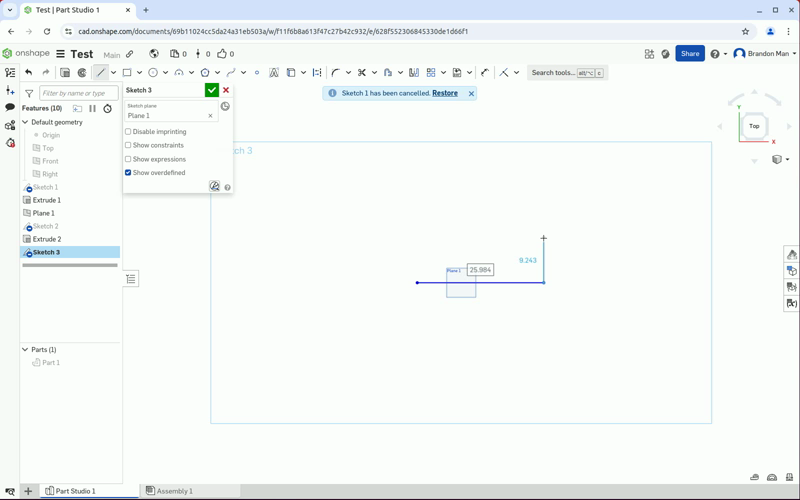
key_down(shift)
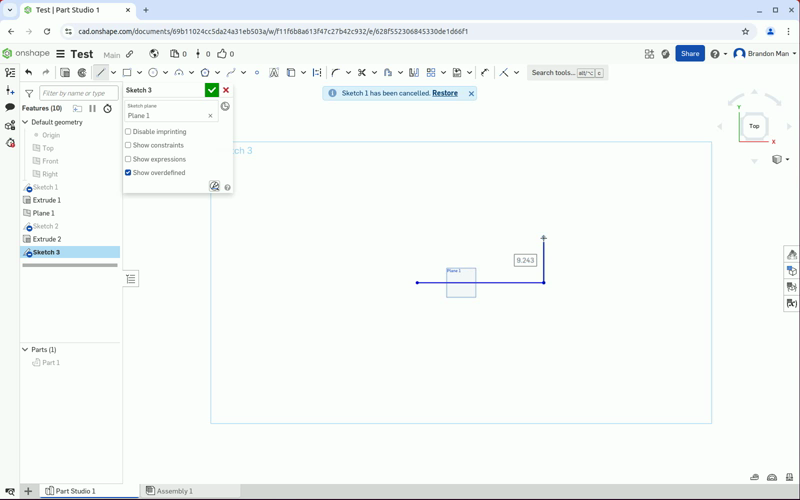
mouse_move(573, 237)
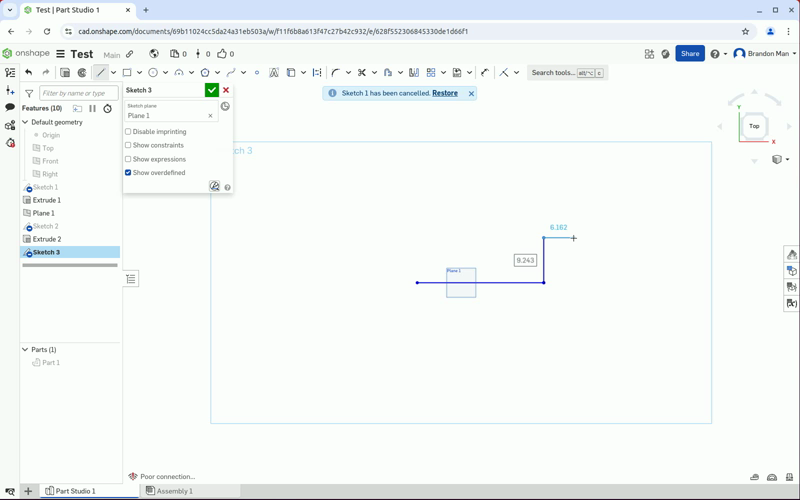
mouse_move(525, 237)
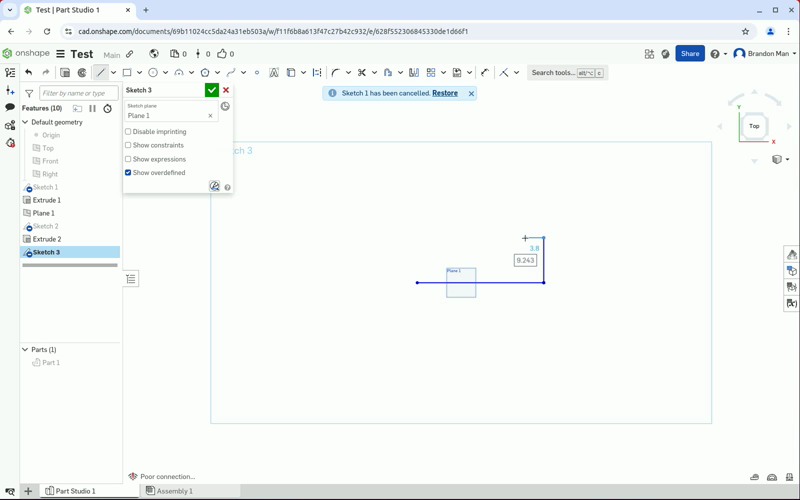
click(525, 237)
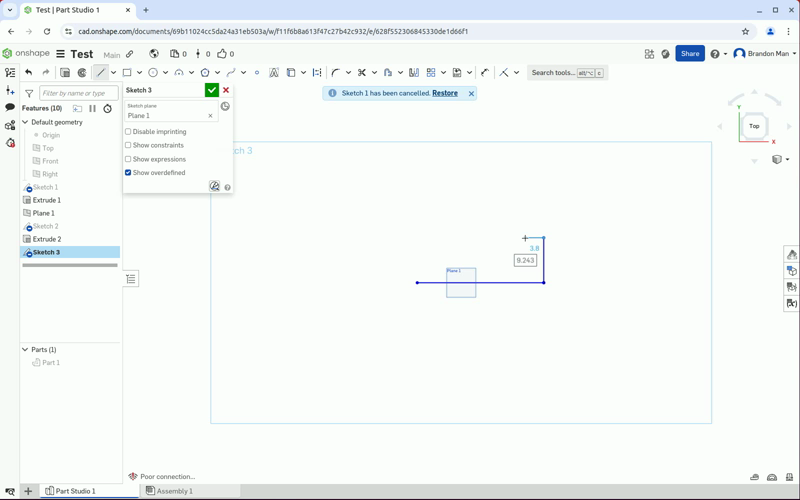
key_up(shift)
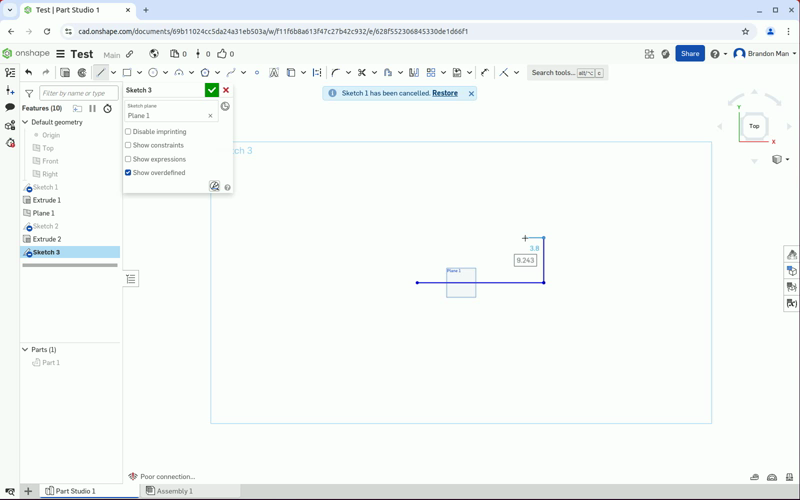
key_down(shift)
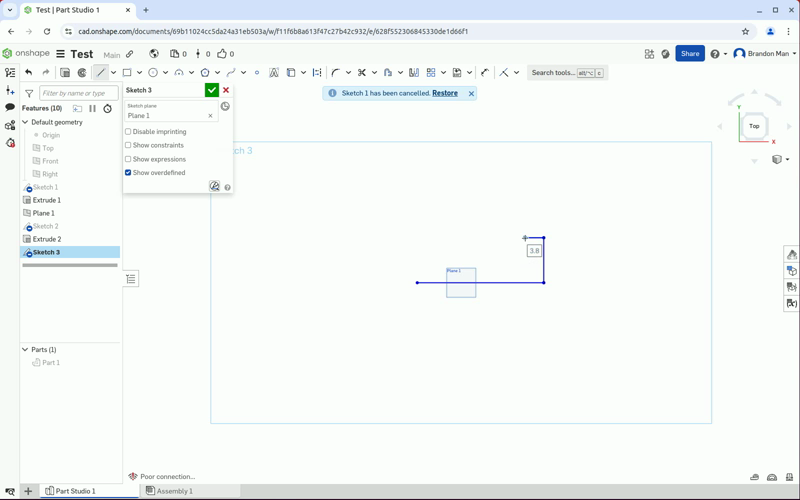
mouse_move(555, 237)
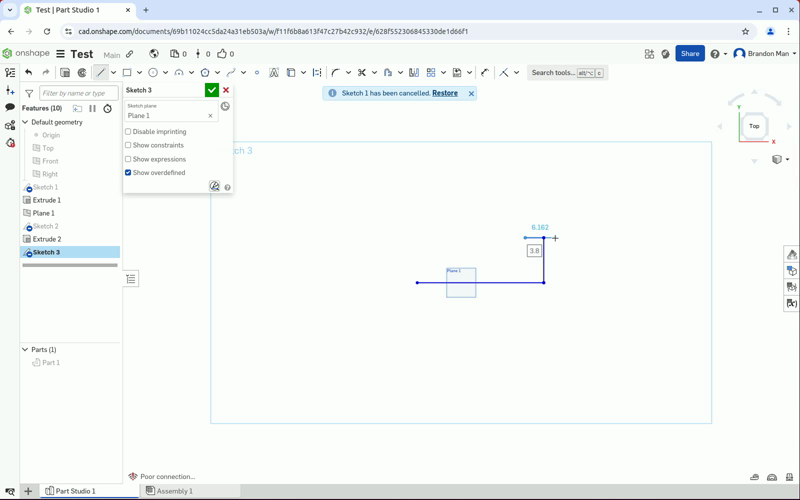
mouse_move(525, 201)
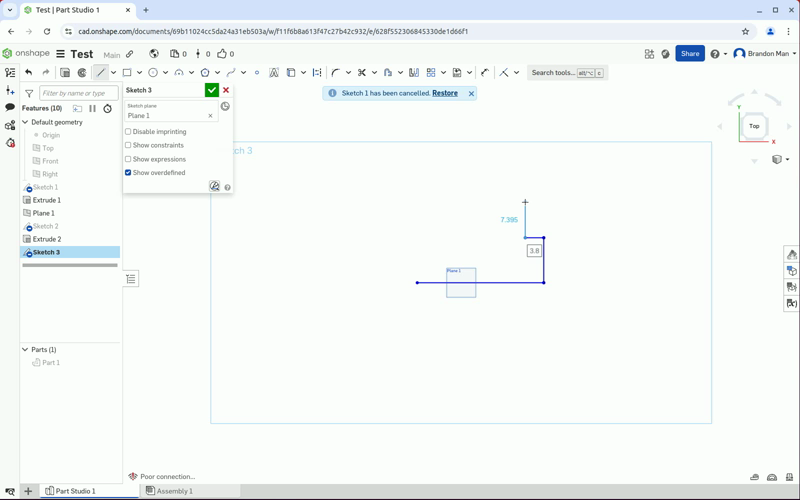
click(525, 201)
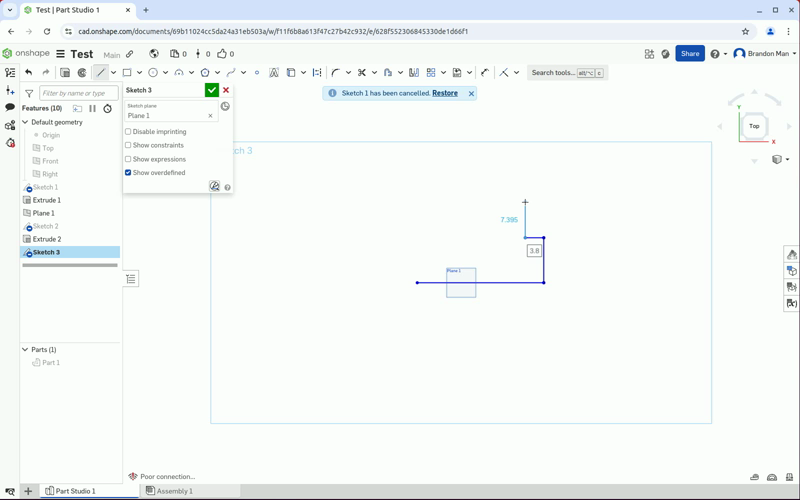
key_up(shift)
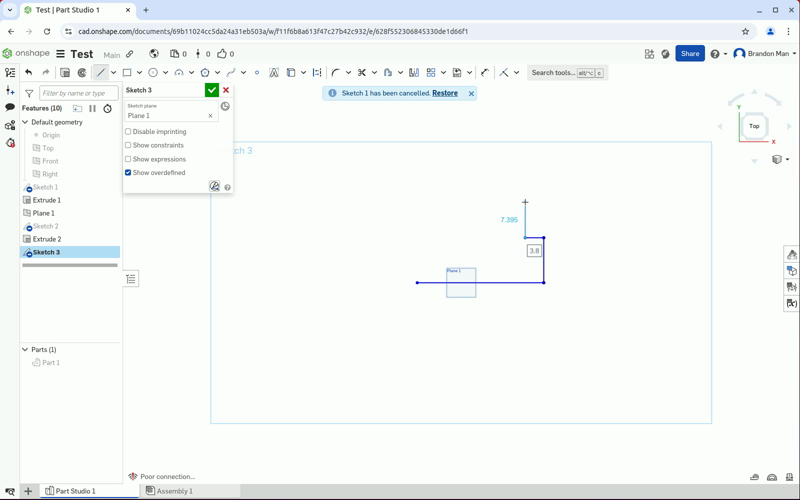
key_down(shift)
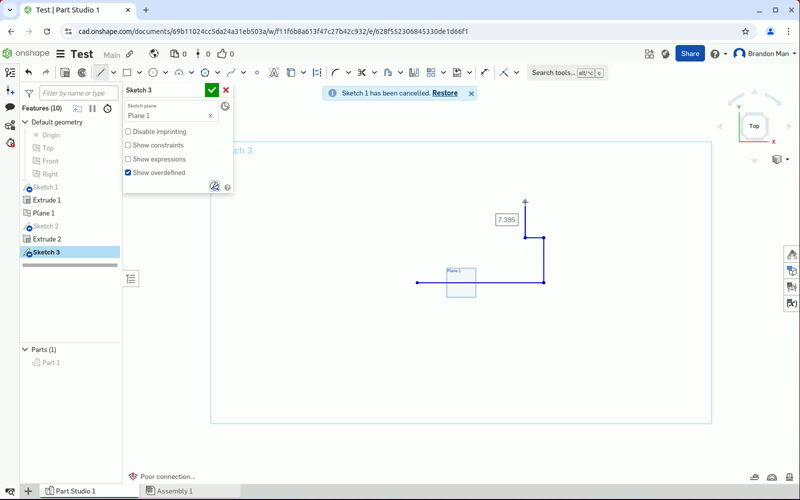
mouse_move(417, 201)
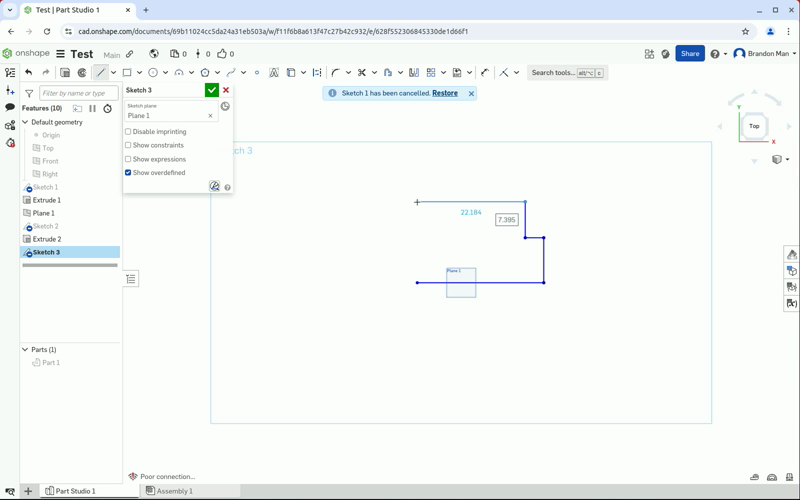
click(417, 201)
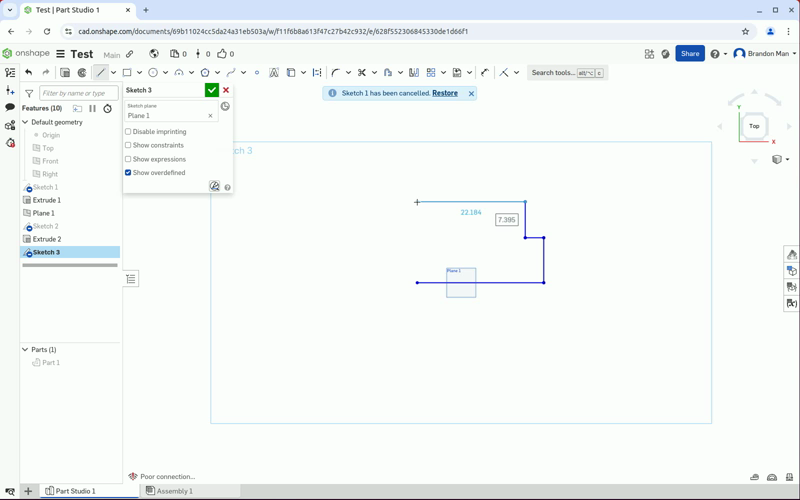
key_up(shift)
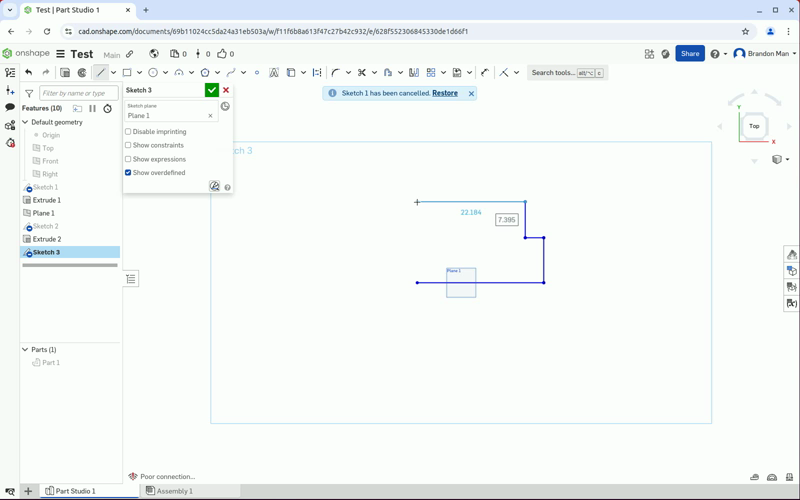
key_down(shift)
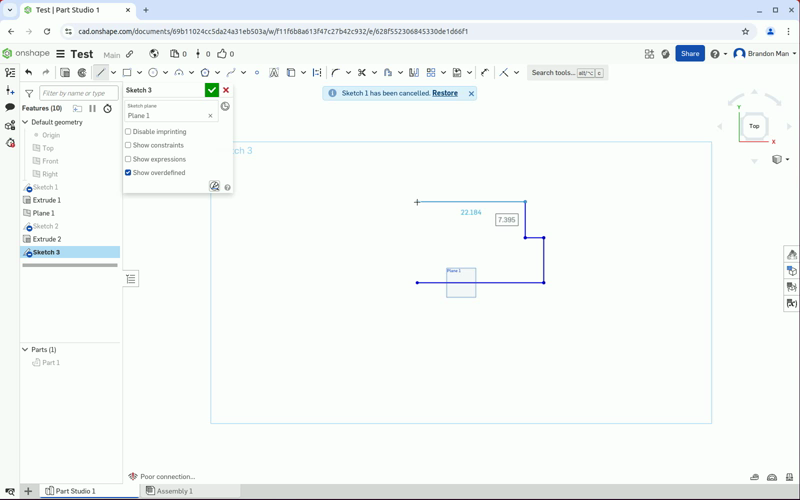
mouse_move(417, 282)
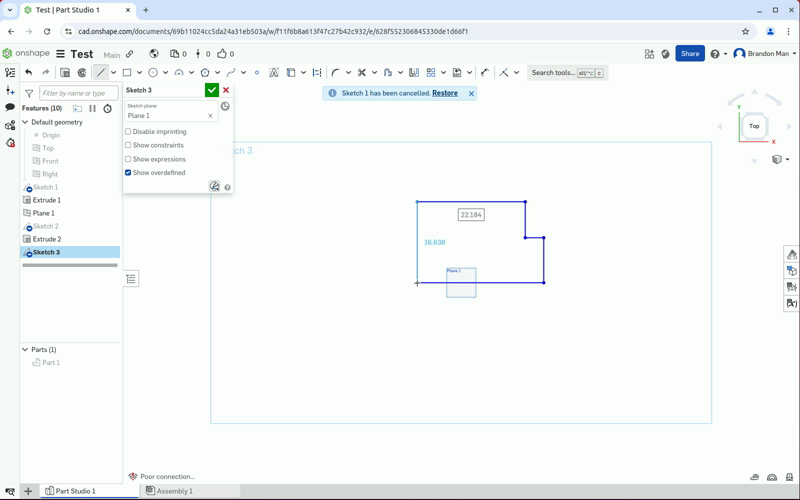
key_up(shift)
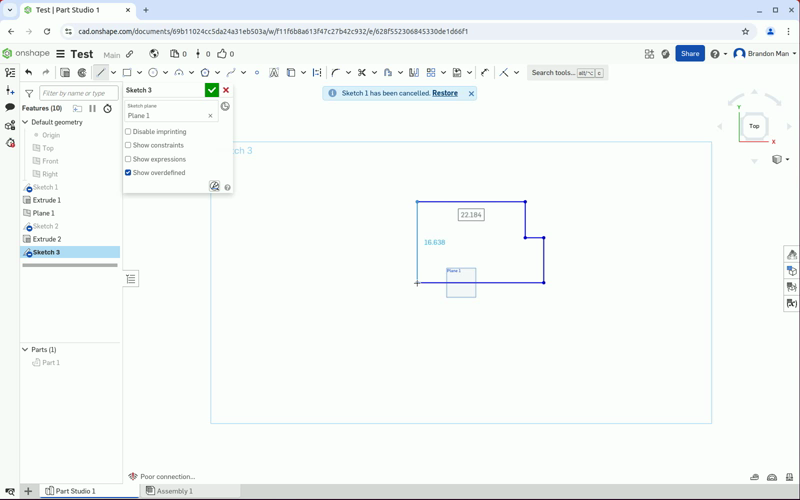
click(417, 282)
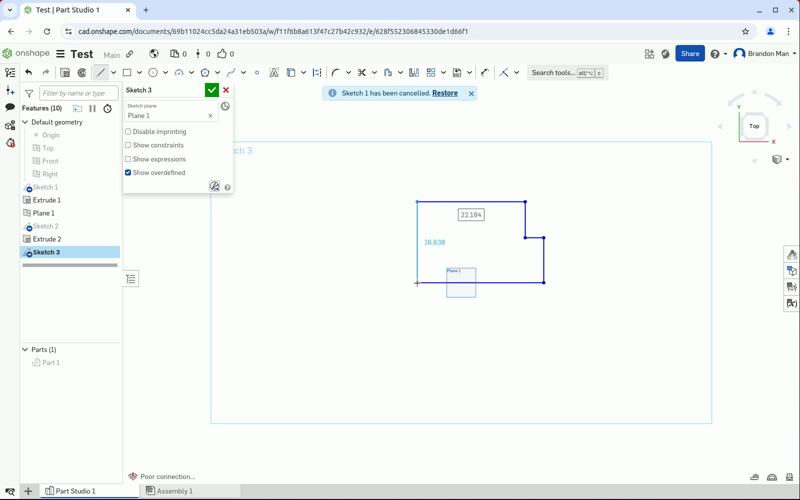
key(esc)
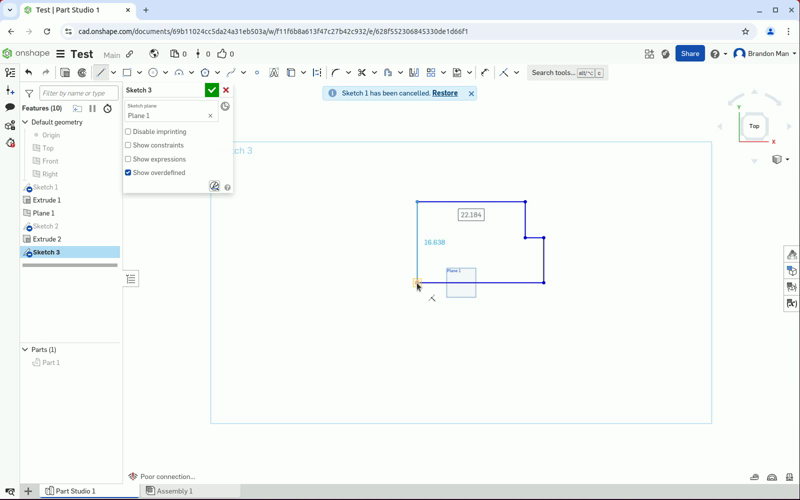
mouse_move(485, 237)
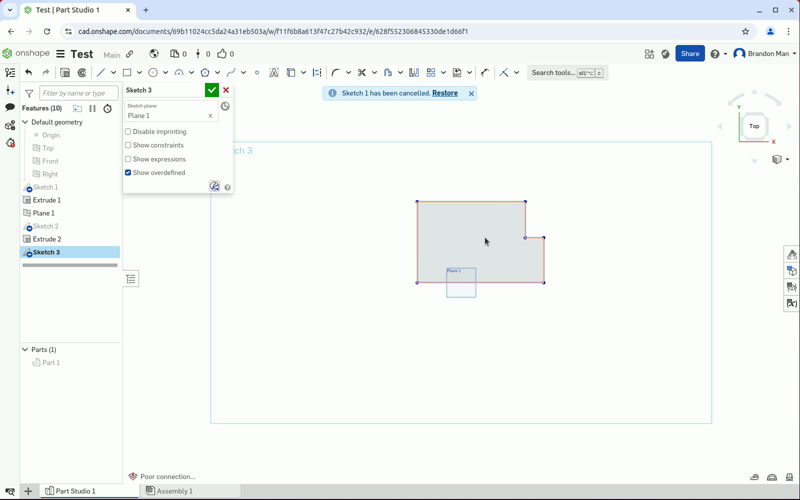
click(485, 237)
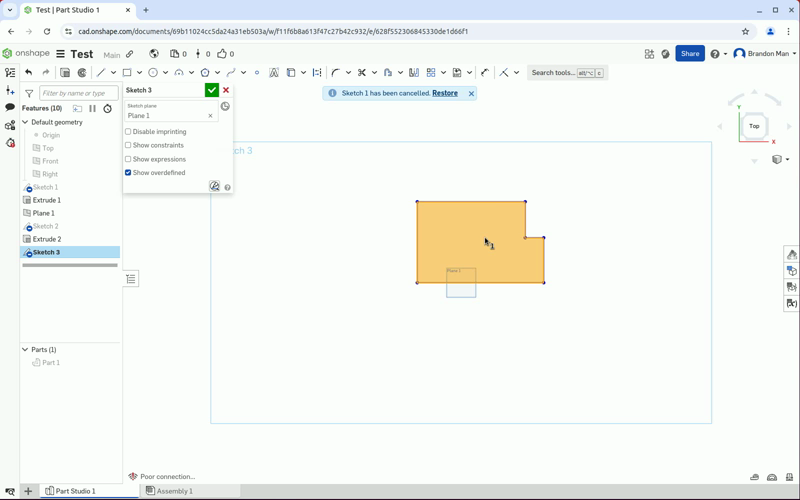
mouse_move(73, 352)
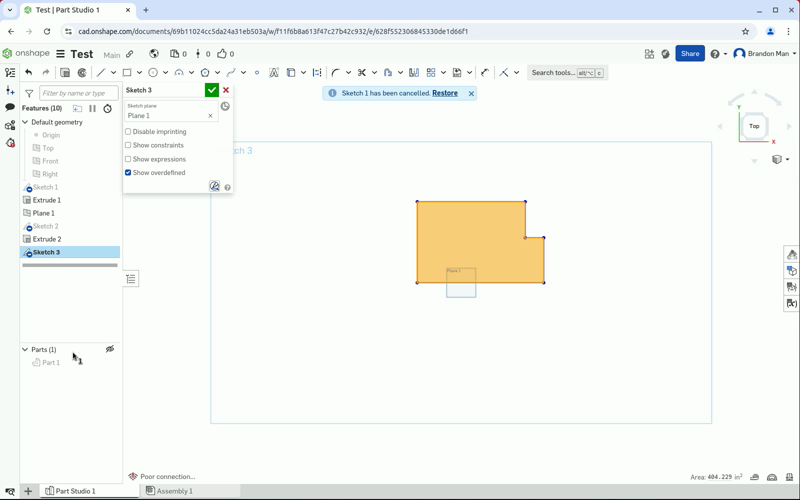
key(shift+y)
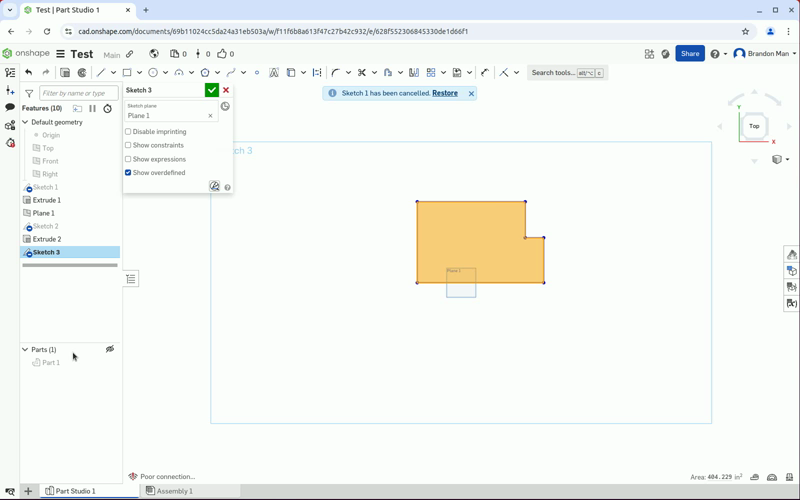
key(shift+e)
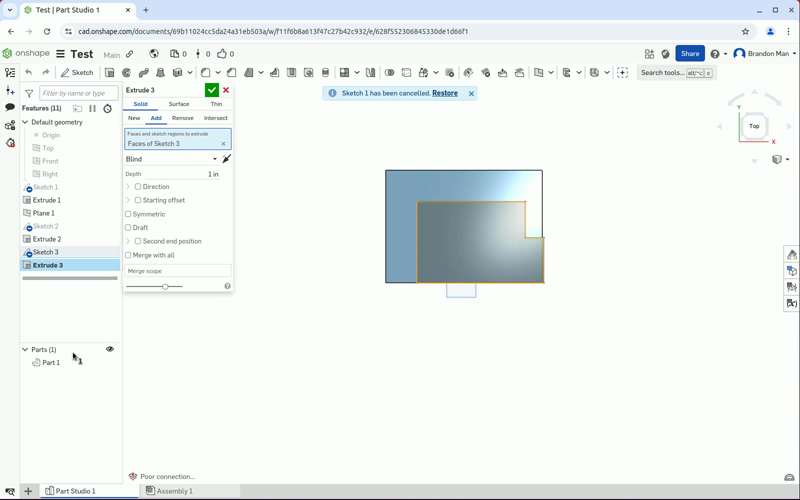
mouse_move(143, 106)
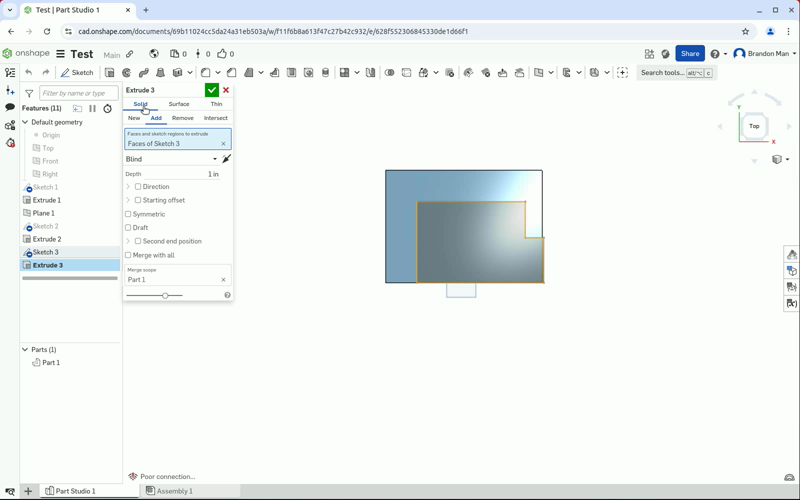
click(143, 106)
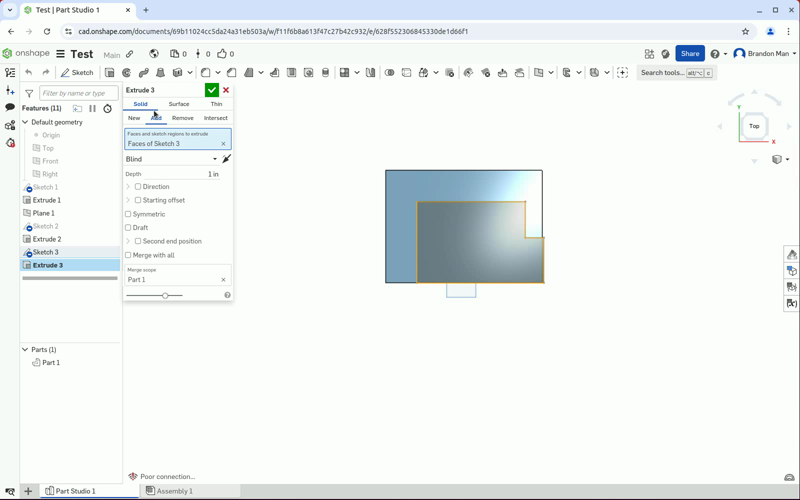
mouse_move(186, 120)
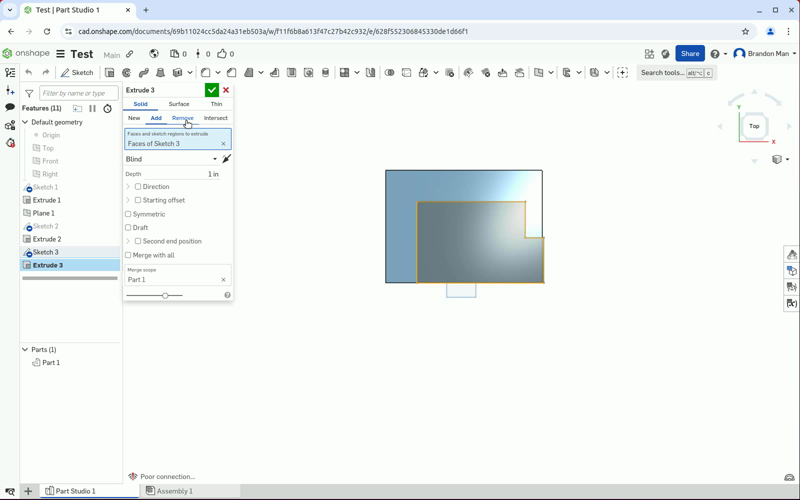
click(186, 120)
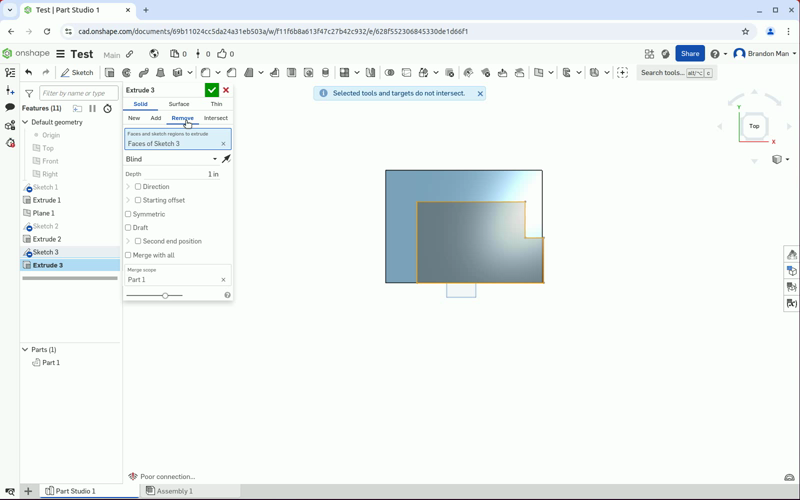
key(tab, 4)
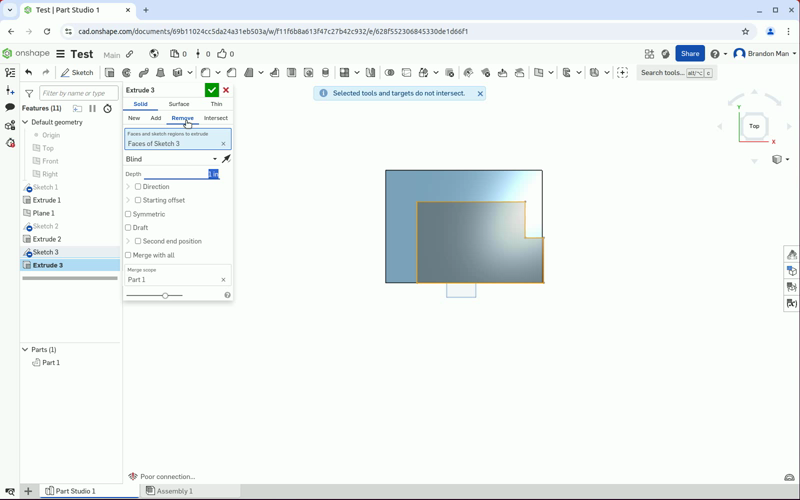
text(10.591)
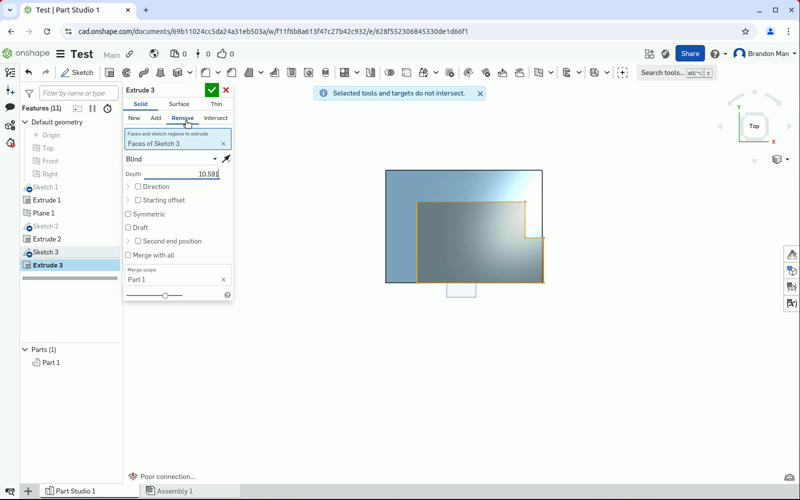
key(tab, 6)
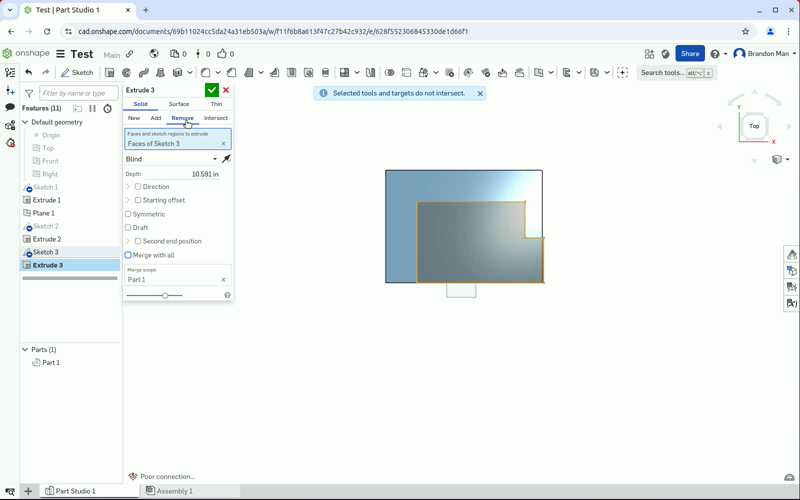
key(space)
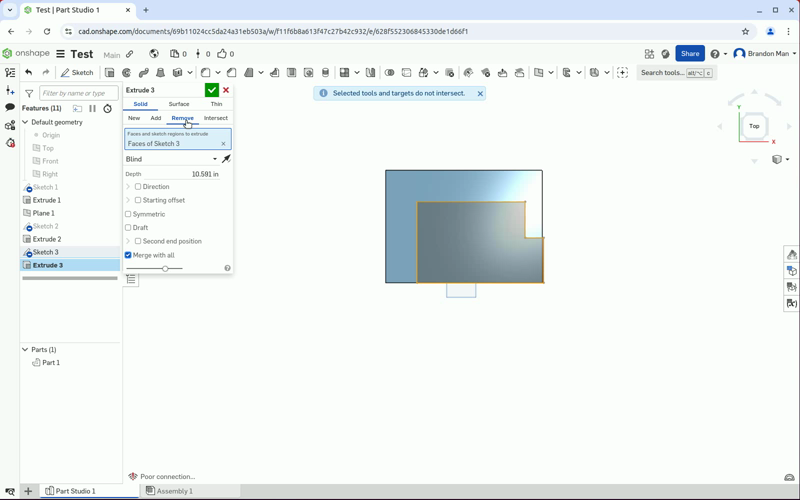
key(enter)
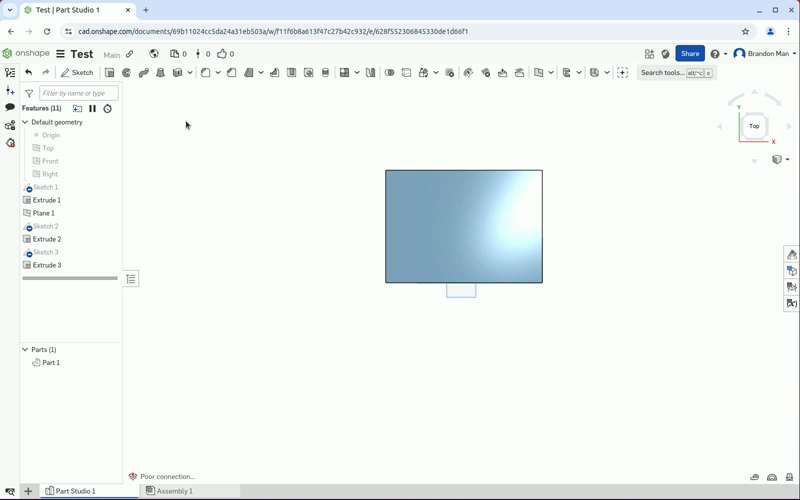
key(shift+h)
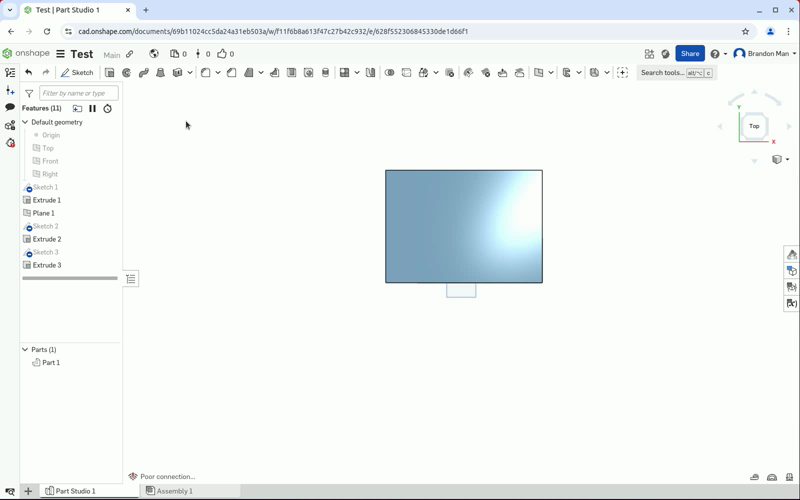
key(shift+h)
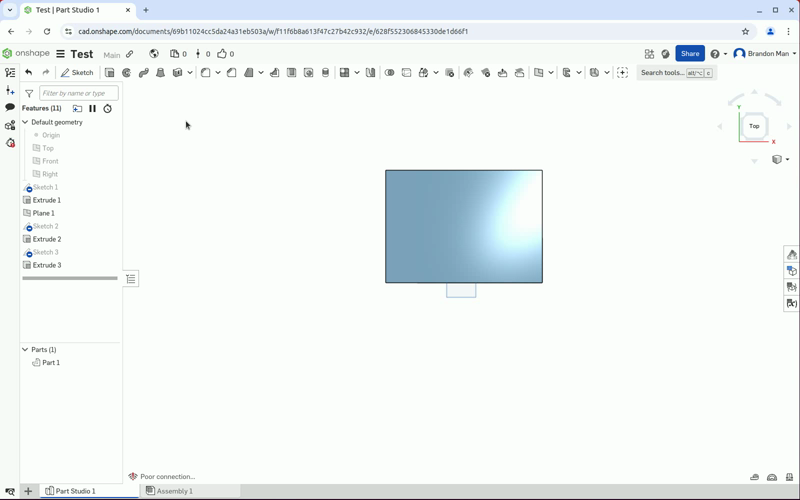
mouse_move(73, 189)
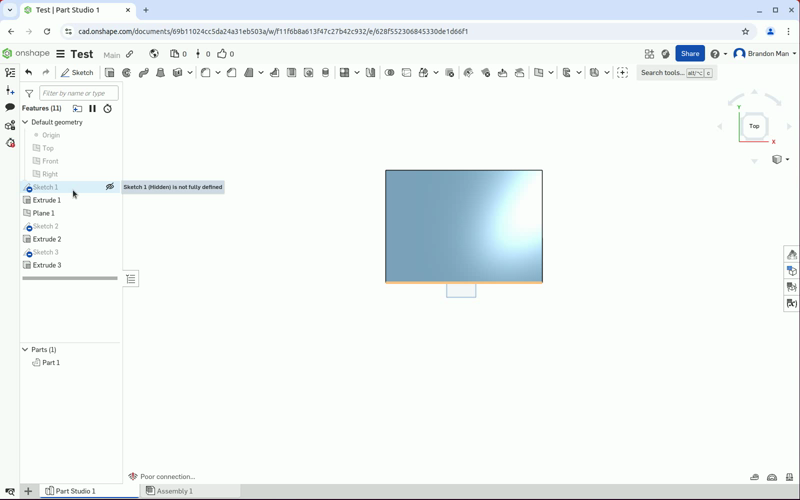
click(73, 189)
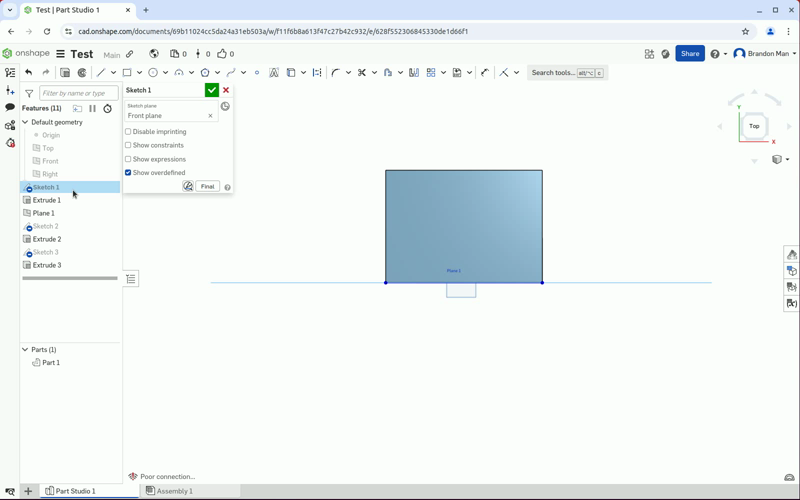
mouse_move(229, 92)
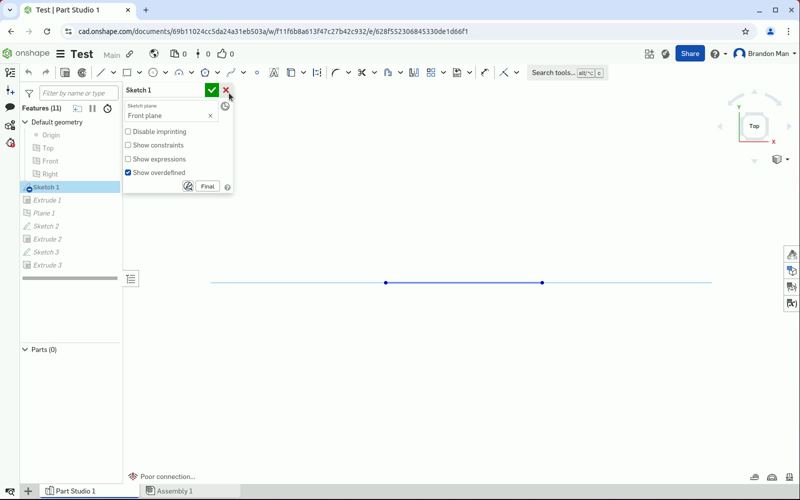
click(229, 92)
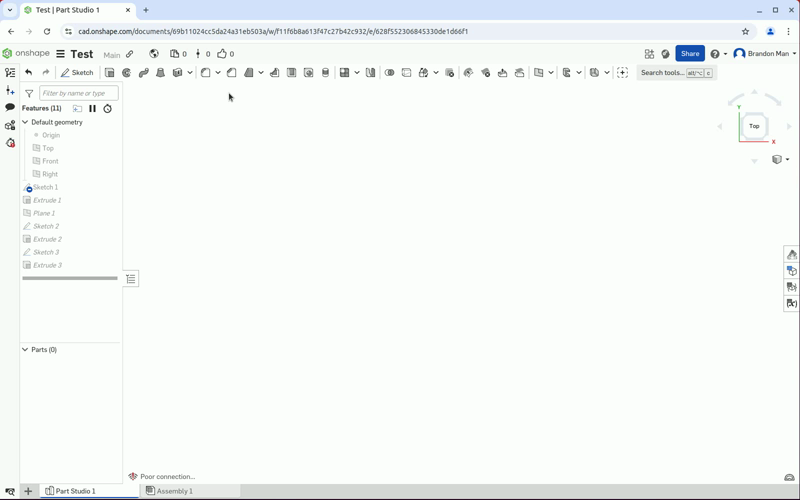
key(shift+s)
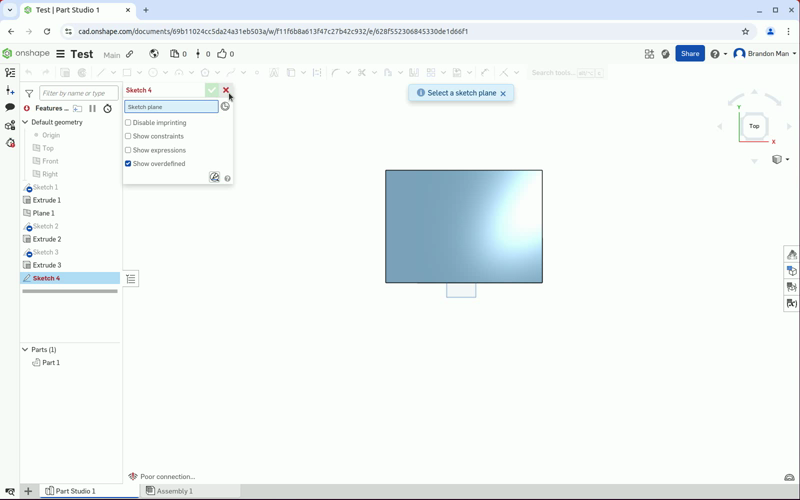
mouse_move(73, 215)
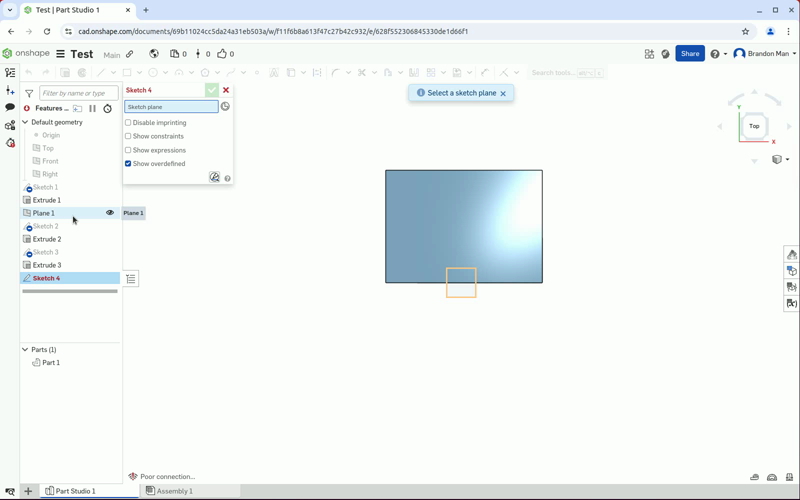
click(73, 215)
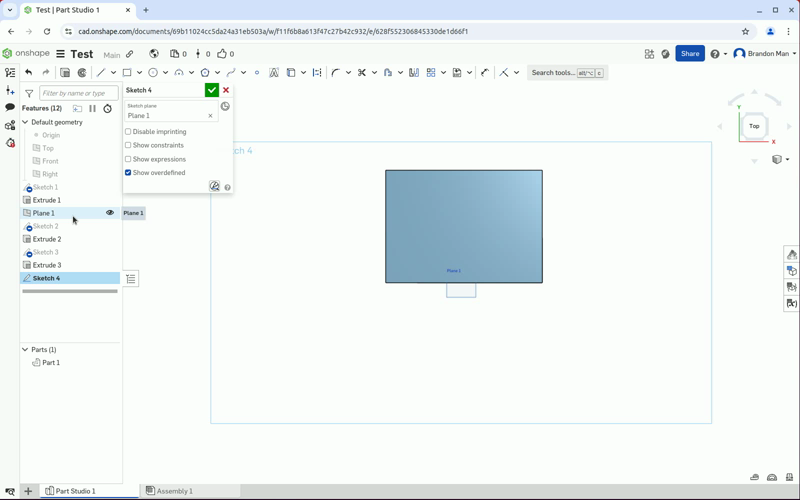
mouse_move(73, 352)
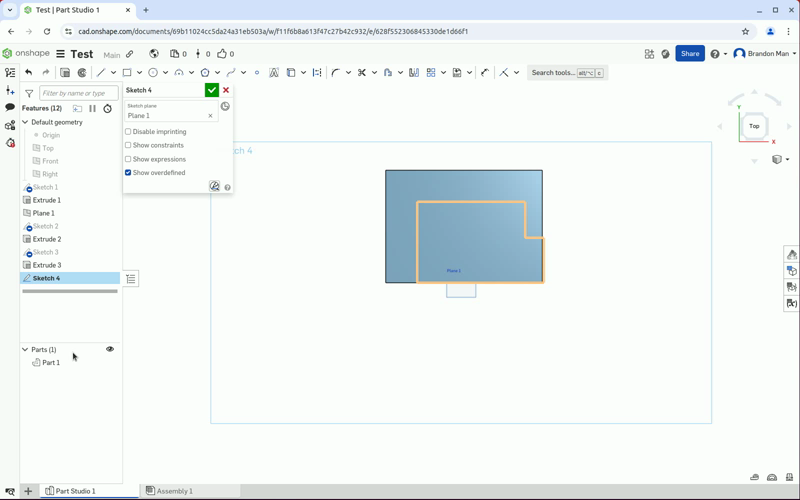
key(y)
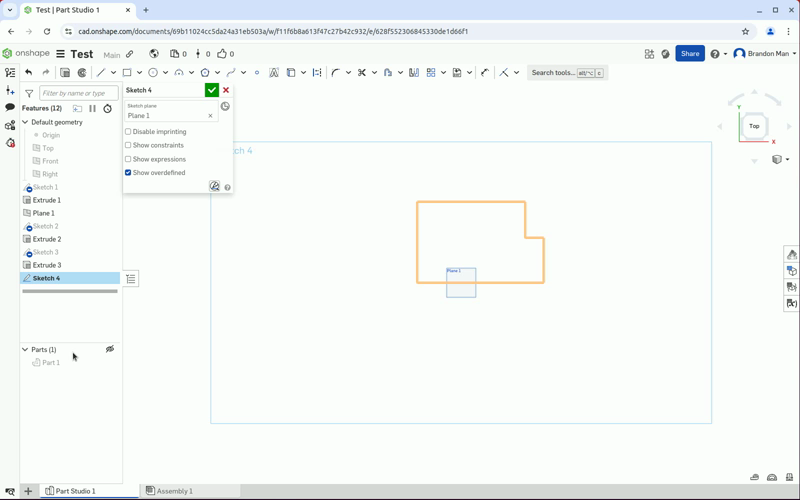
key(l)
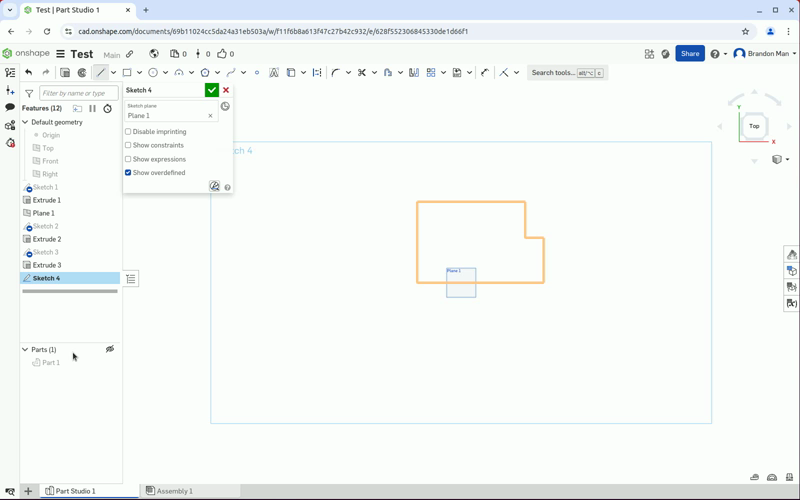
key_down(shift)
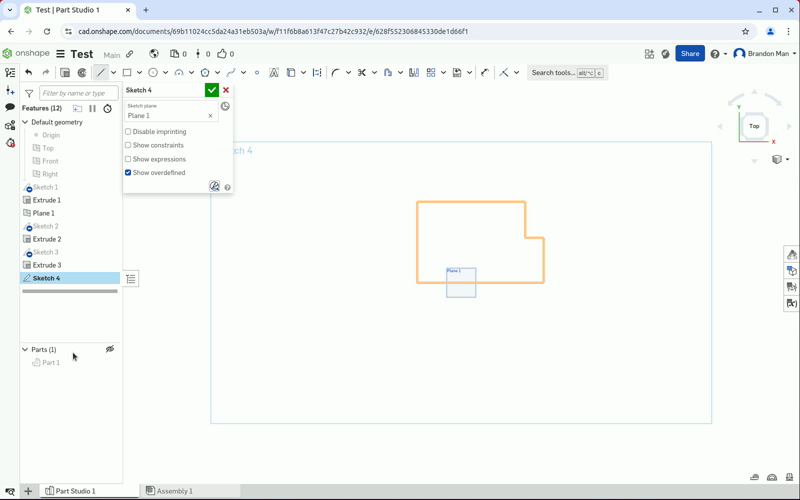
mouse_move(498, 201)
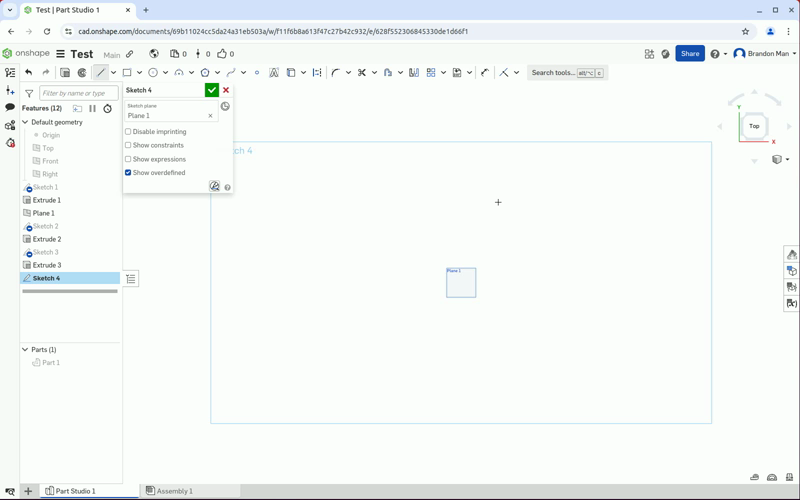
click(498, 201)
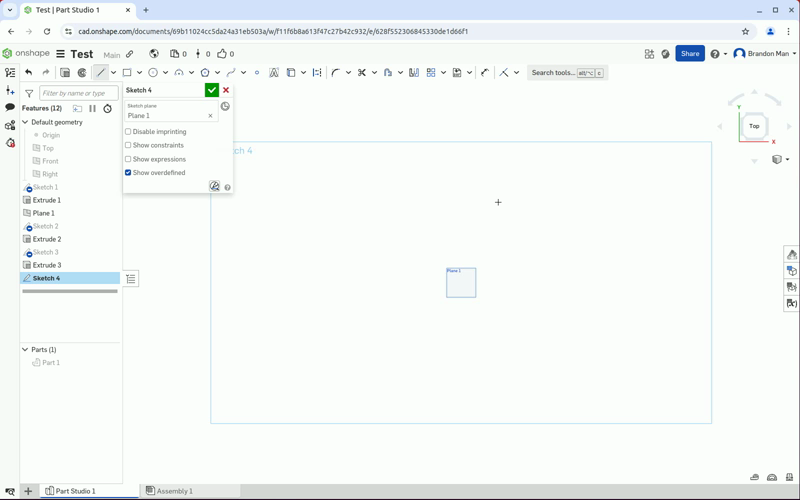
key_up(shift)
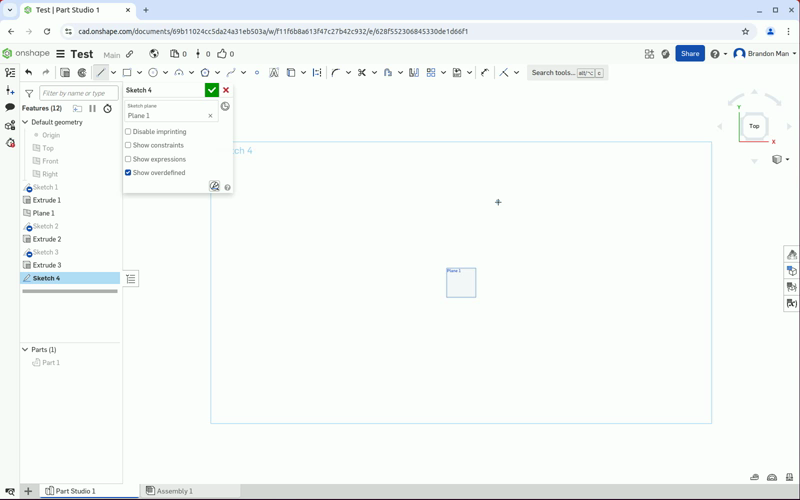
key_down(shift)
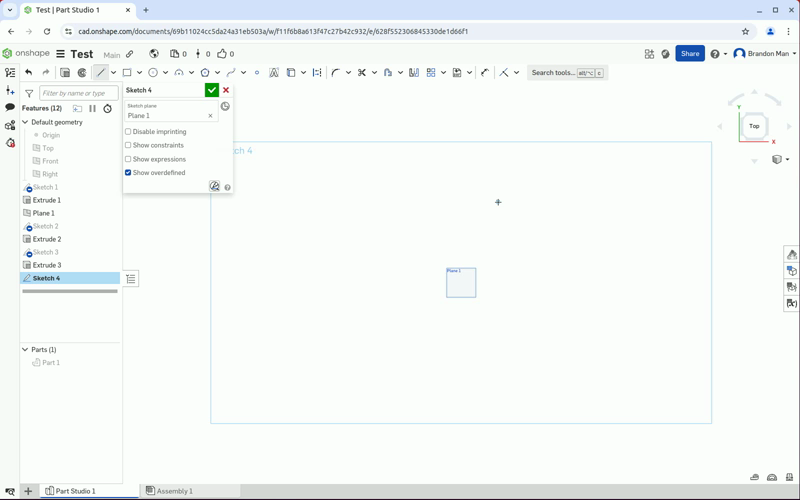
mouse_move(528, 201)
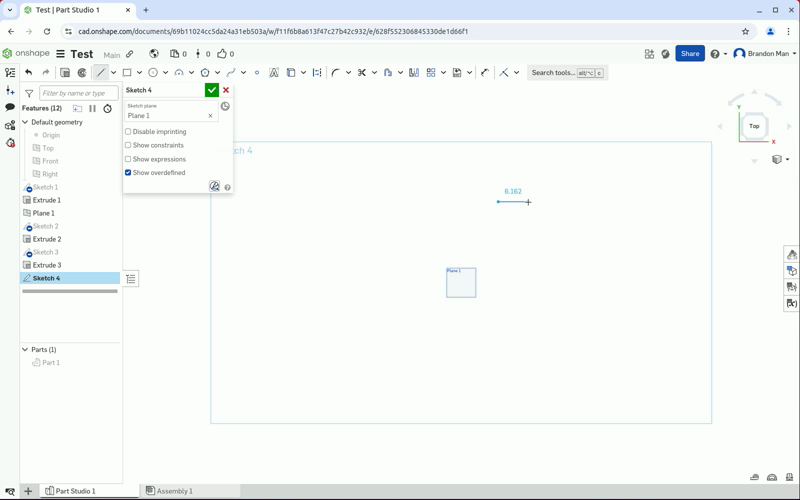
mouse_move(525, 201)
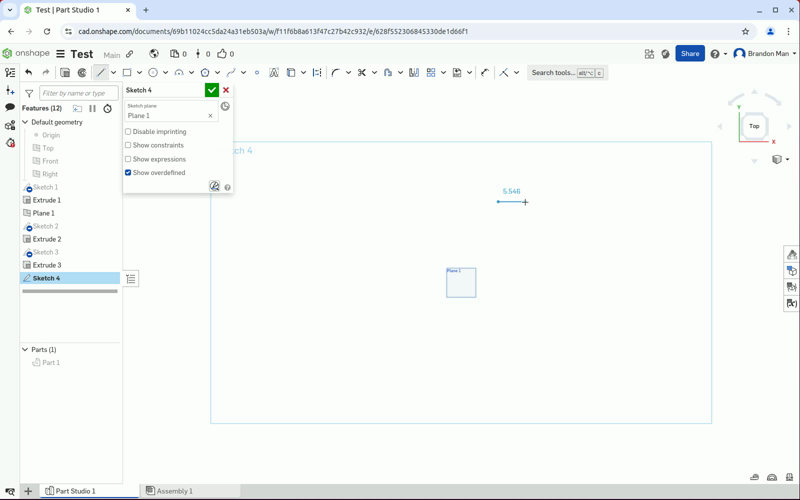
click(525, 201)
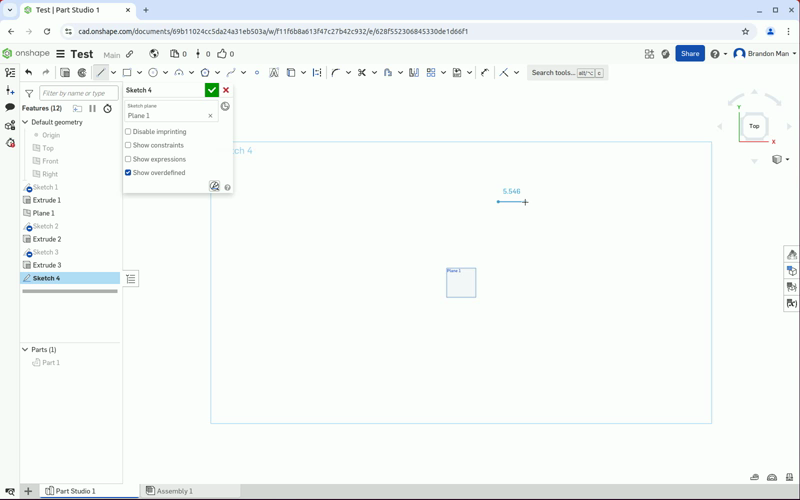
key_up(shift)
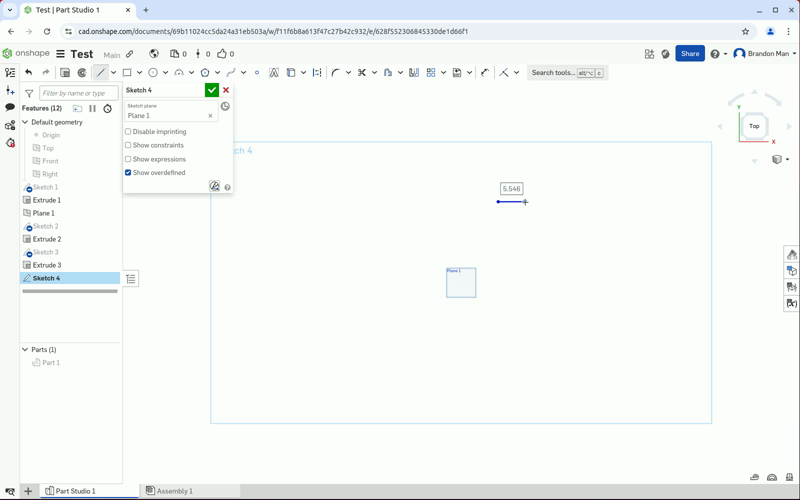
key_down(shift)
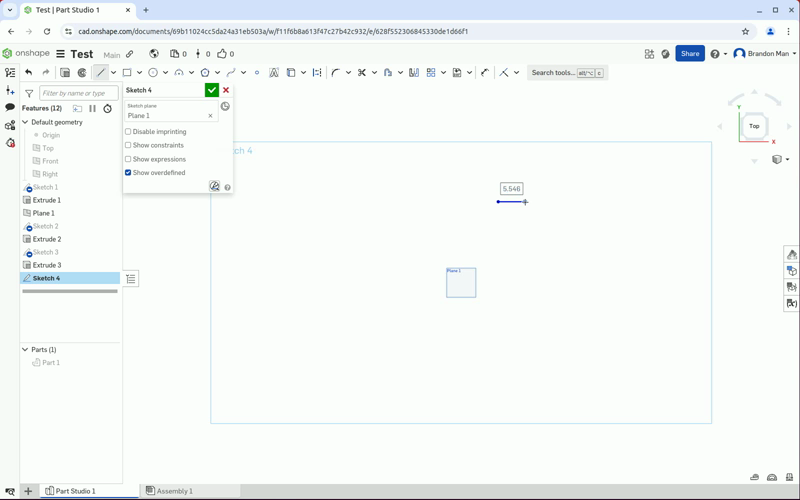
mouse_move(555, 201)
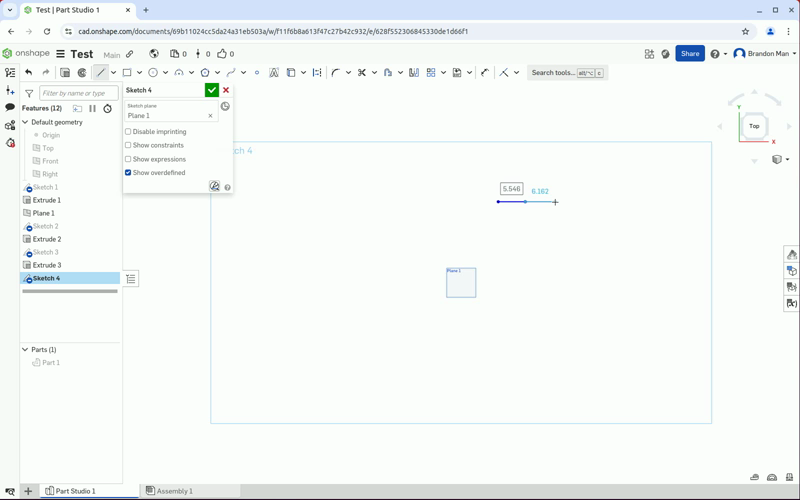
mouse_move(525, 238)
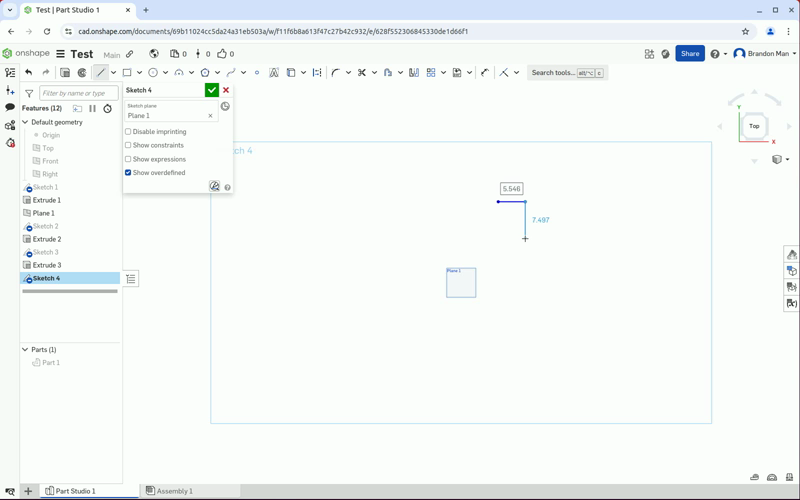
click(525, 238)
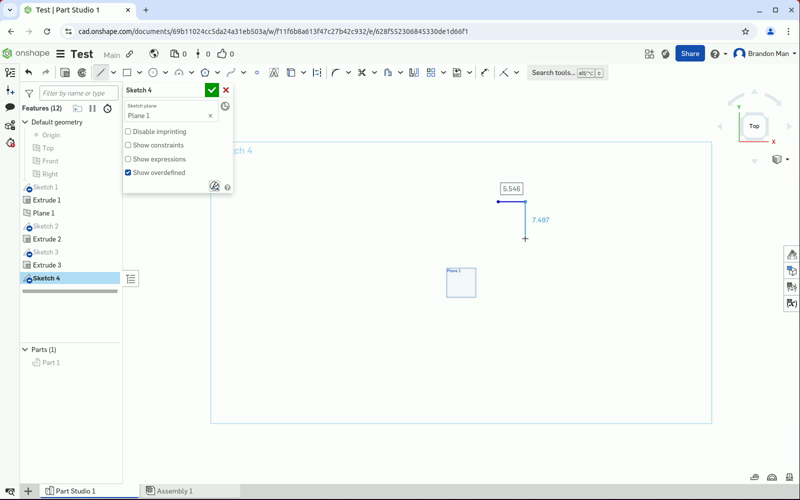
key_up(shift)
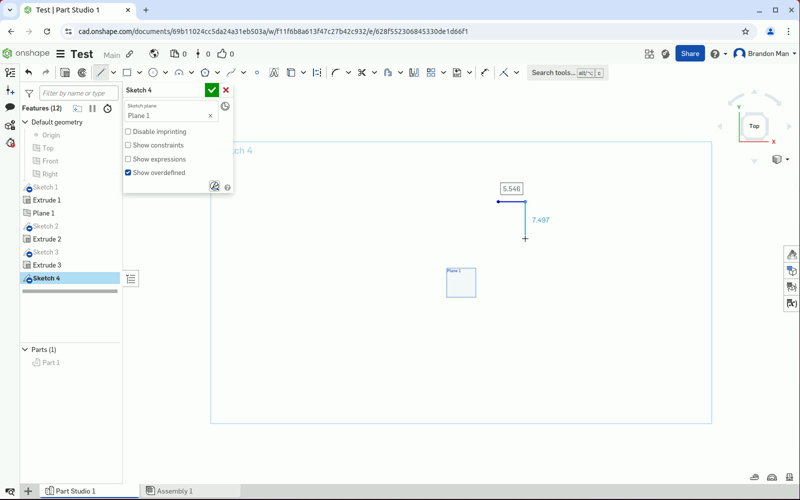
key_down(shift)
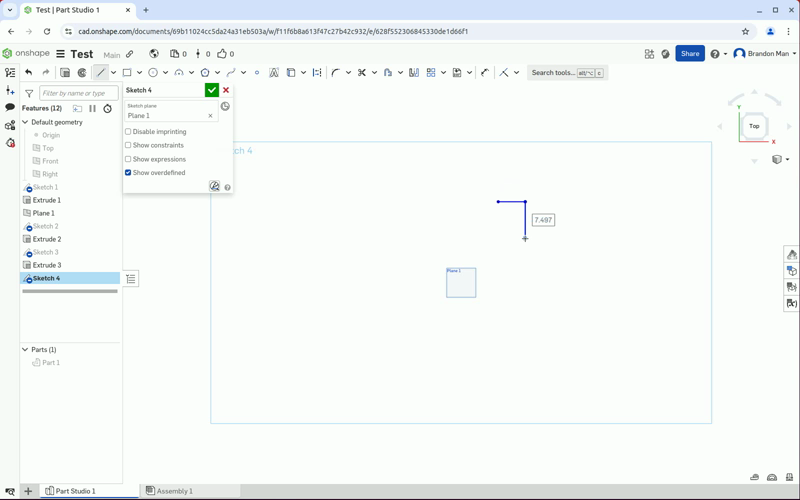
mouse_move(555, 238)
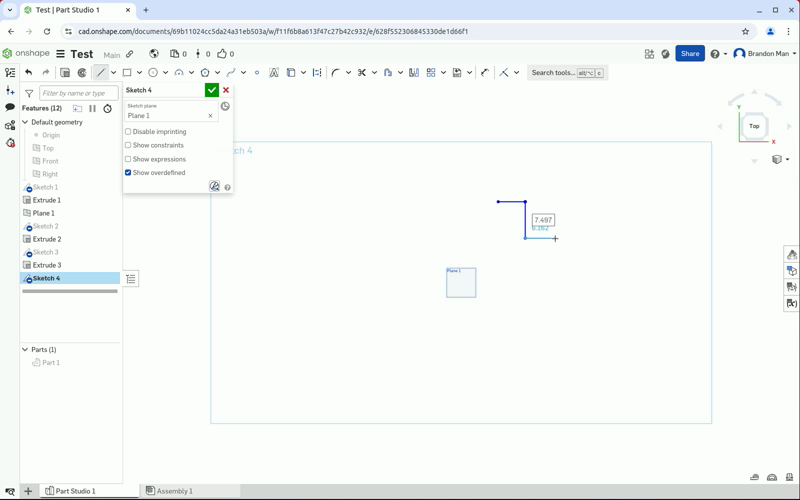
mouse_move(543, 238)
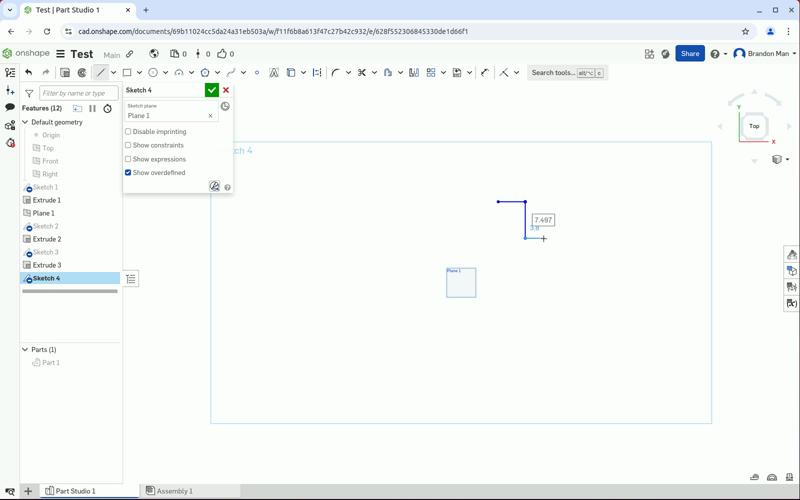
click(543, 238)
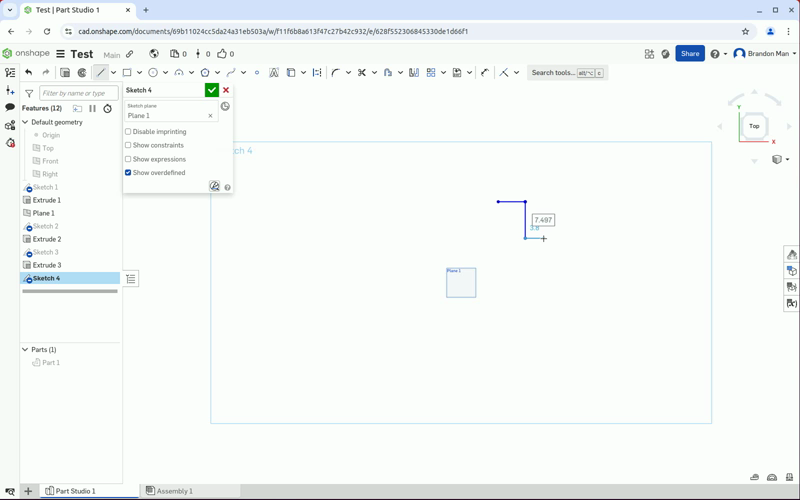
key_up(shift)
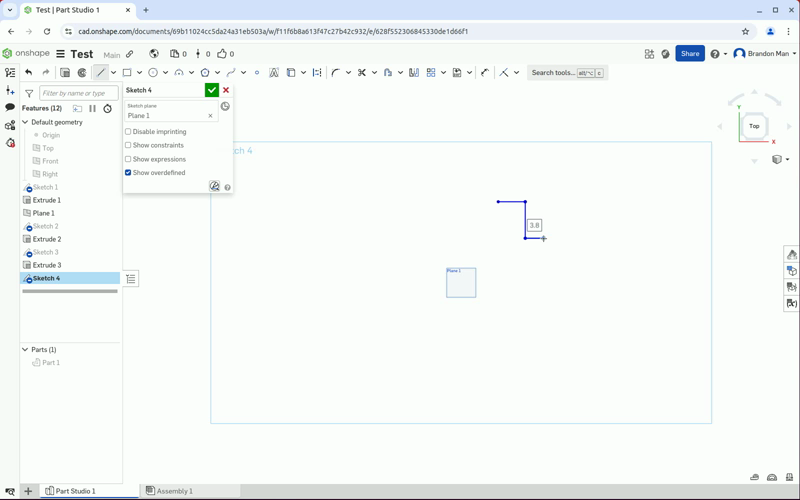
key_down(shift)
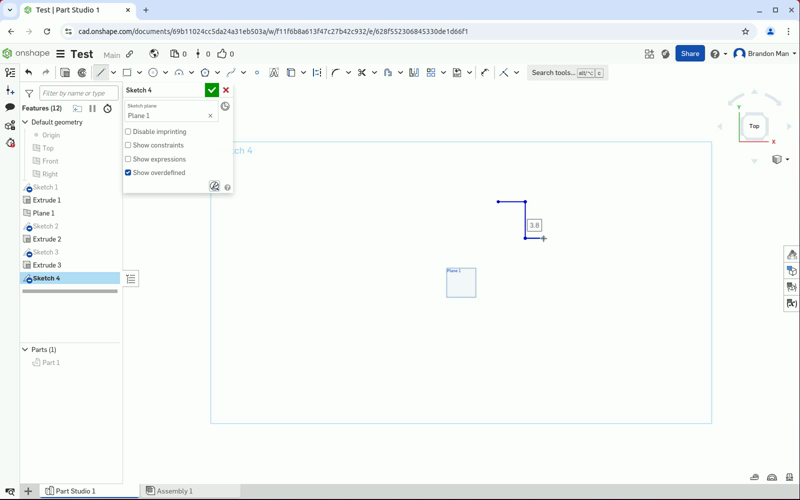
mouse_move(543, 170)
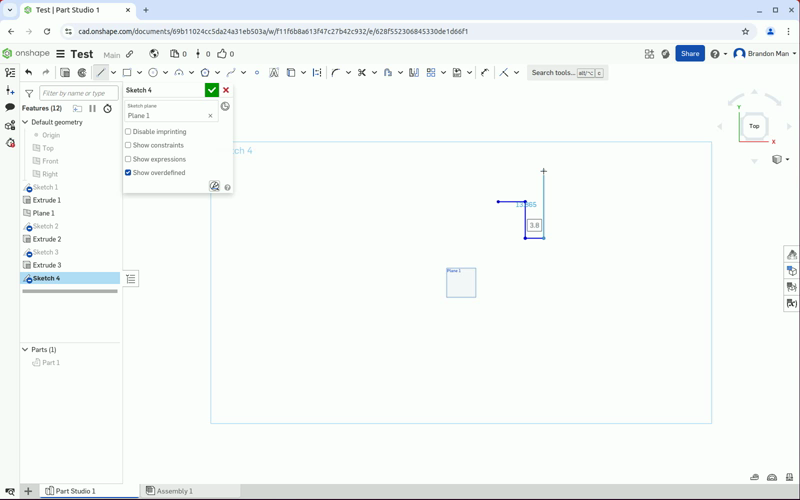
click(543, 170)
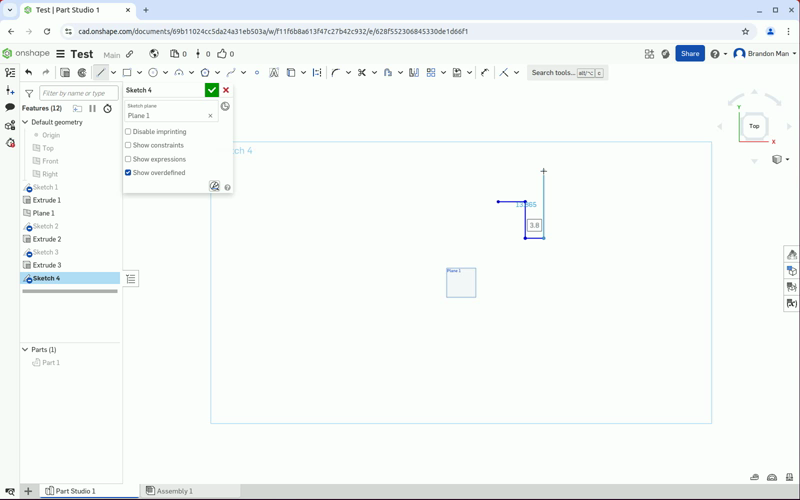
key_up(shift)
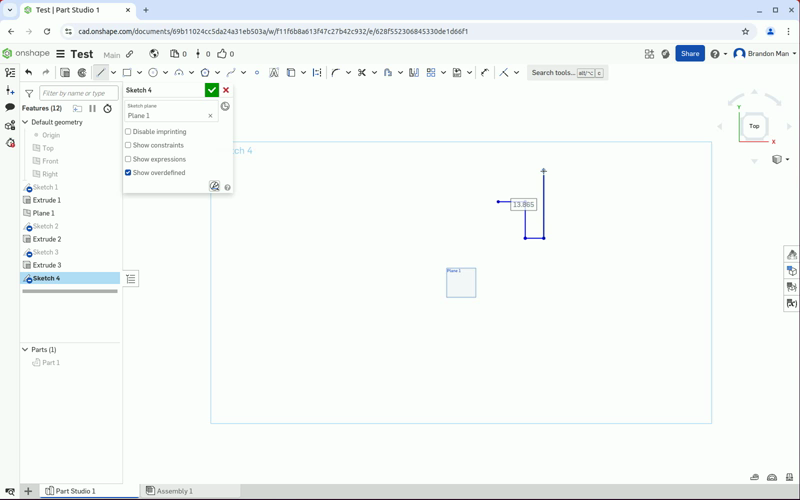
key_down(shift)
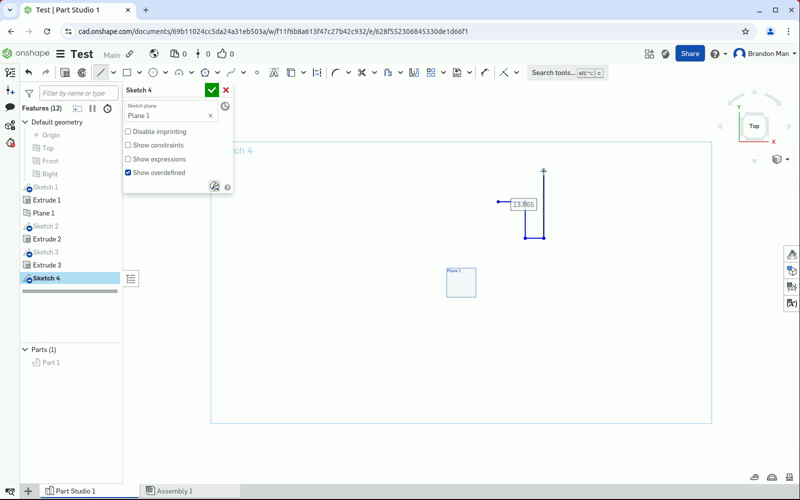
mouse_move(573, 170)
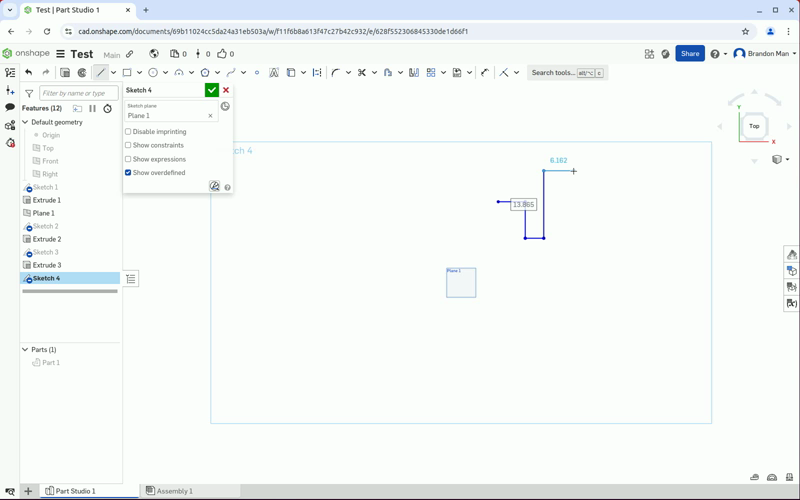
mouse_move(498, 170)
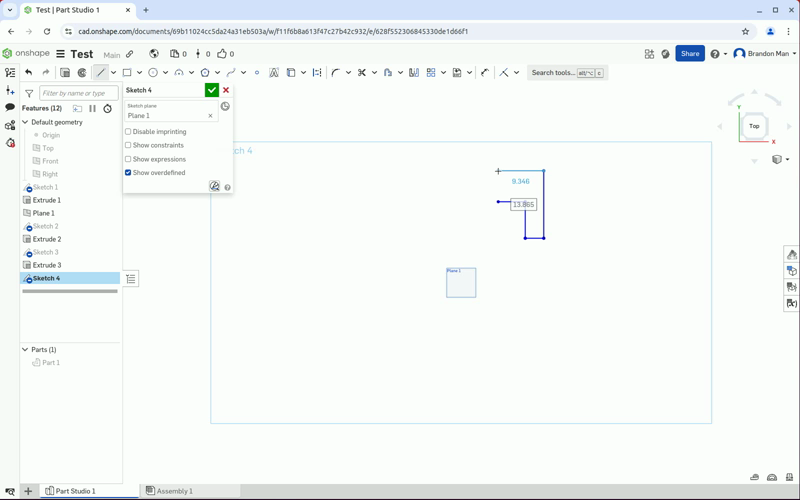
click(498, 170)
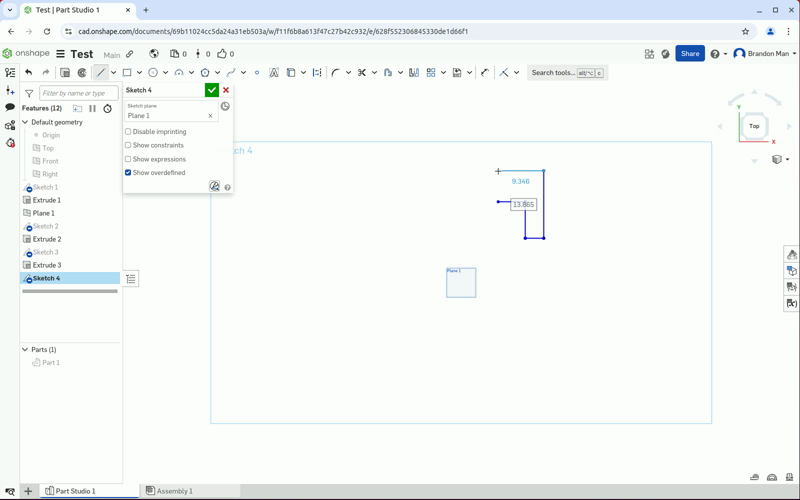
key_up(shift)
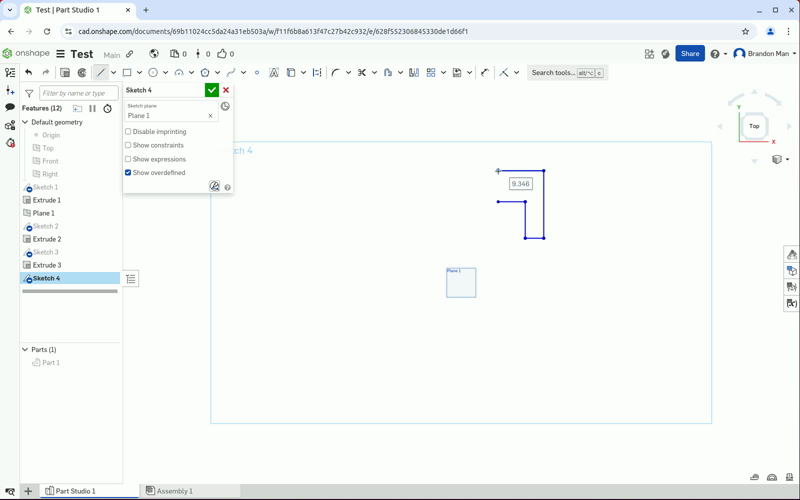
mouse_move(528, 170)
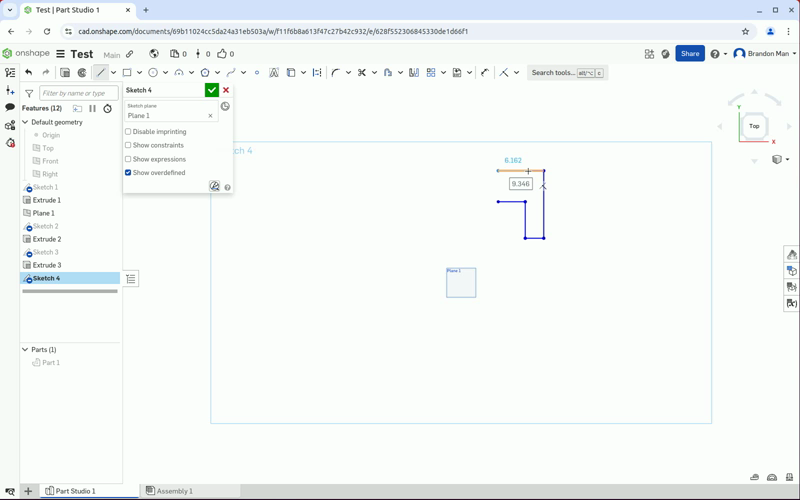
key_down(shift)
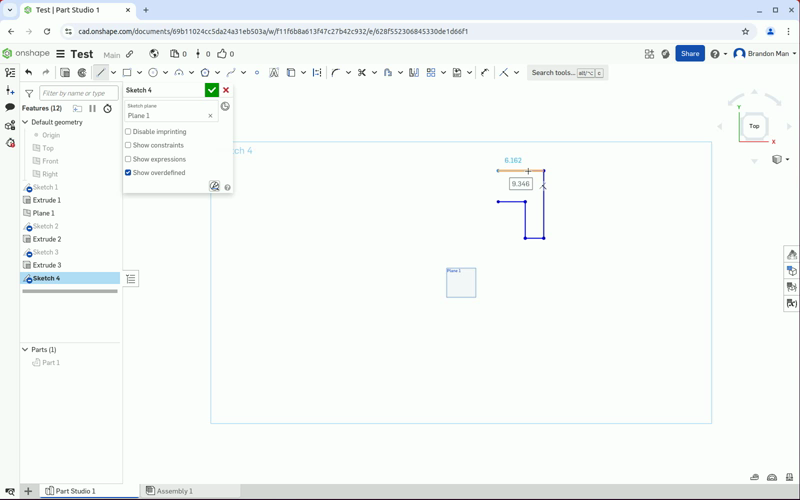
mouse_move(498, 201)
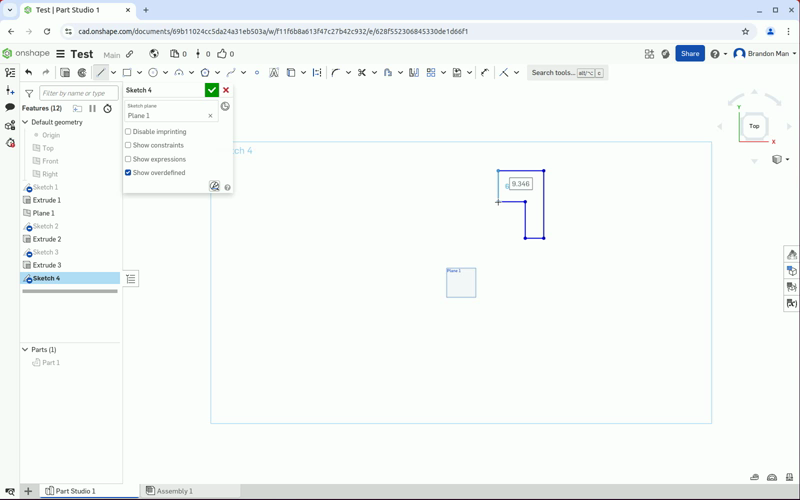
key_up(shift)
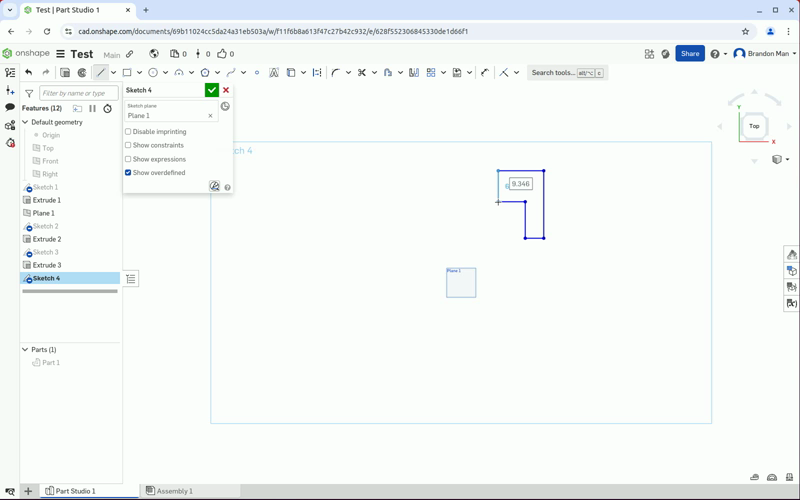
click(498, 201)
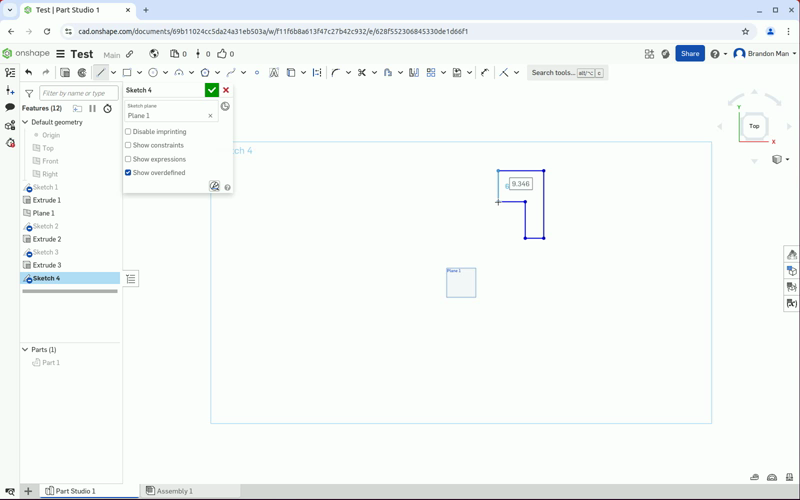
key(esc)
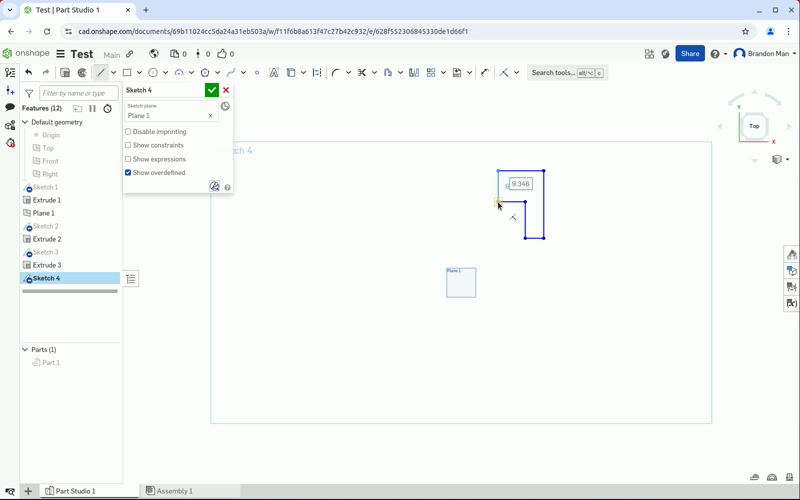
mouse_move(523, 192)
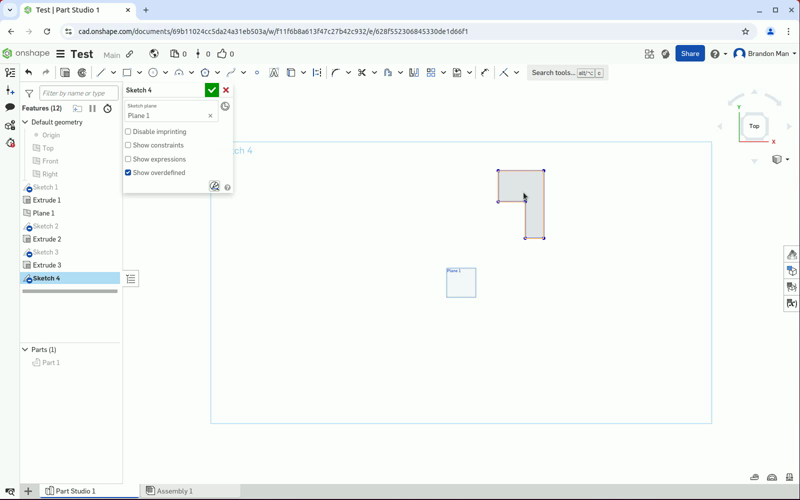
click(523, 192)
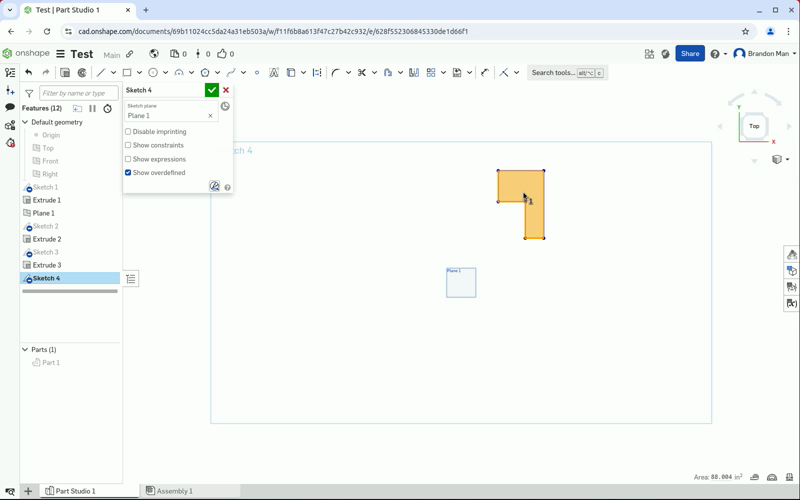
mouse_move(73, 352)
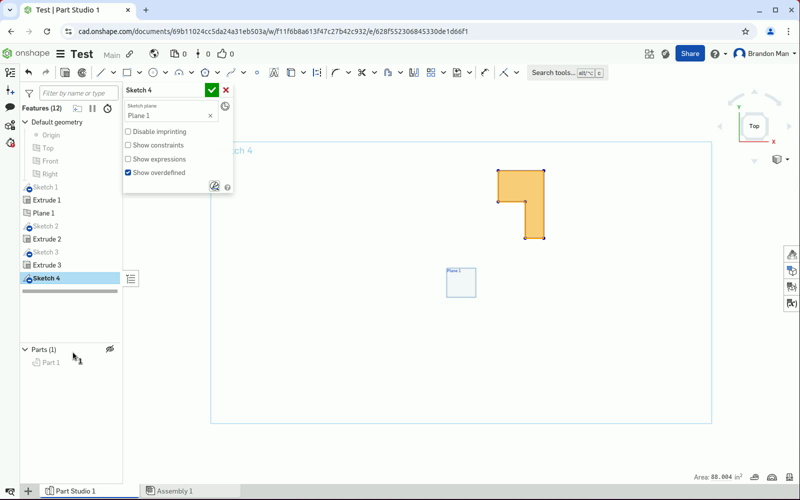
key(shift+y)
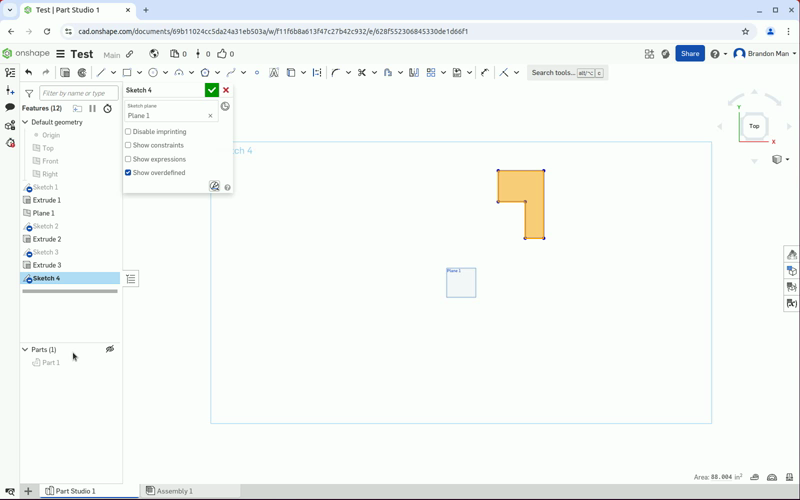
key(shift+e)
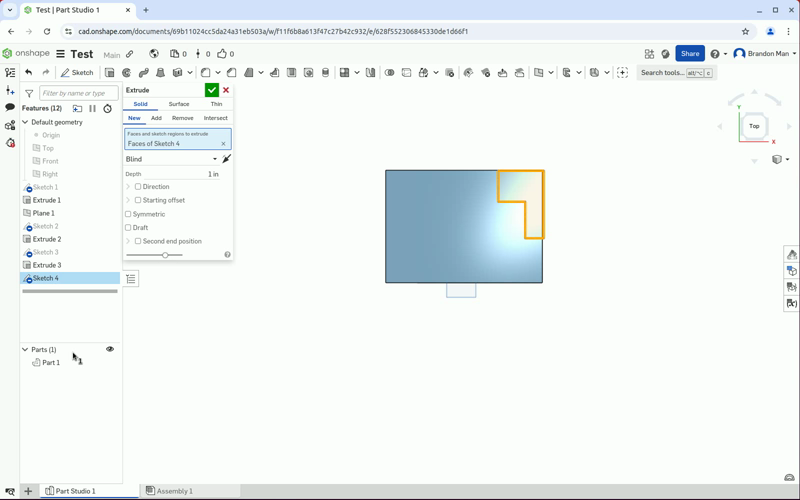
mouse_move(143, 106)
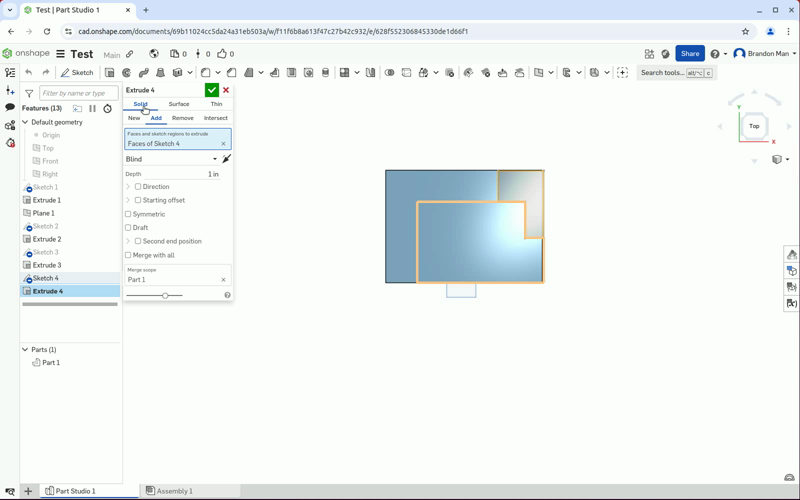
click(143, 106)
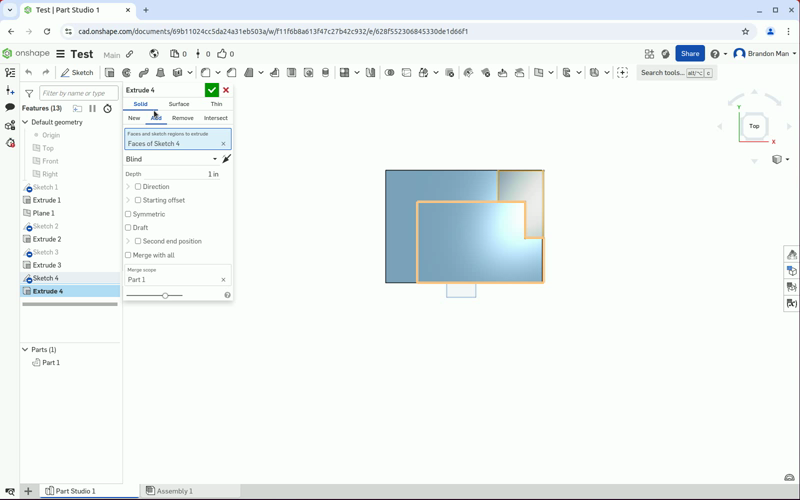
mouse_move(186, 120)
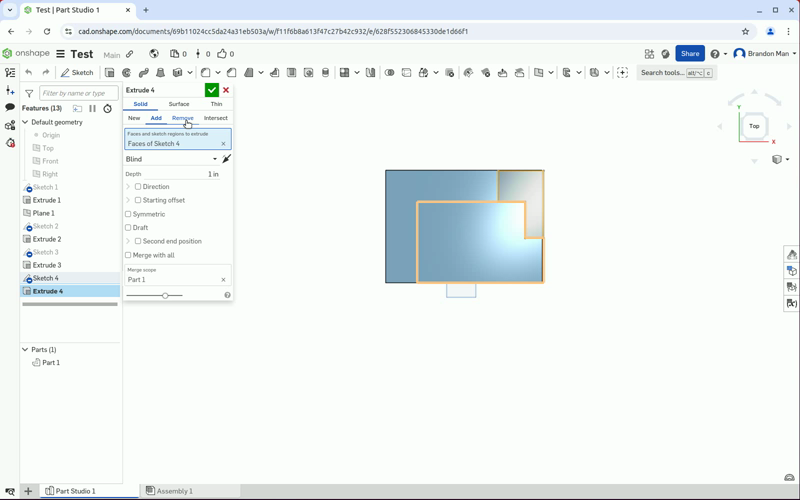
click(186, 120)
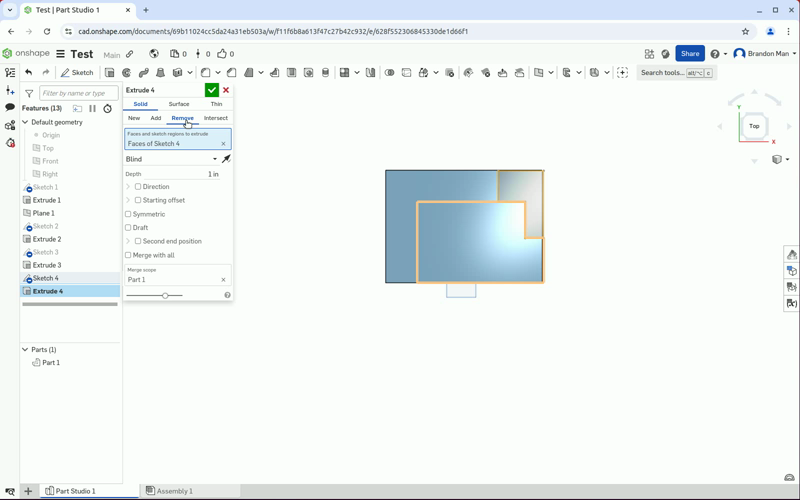
key(tab, 4)
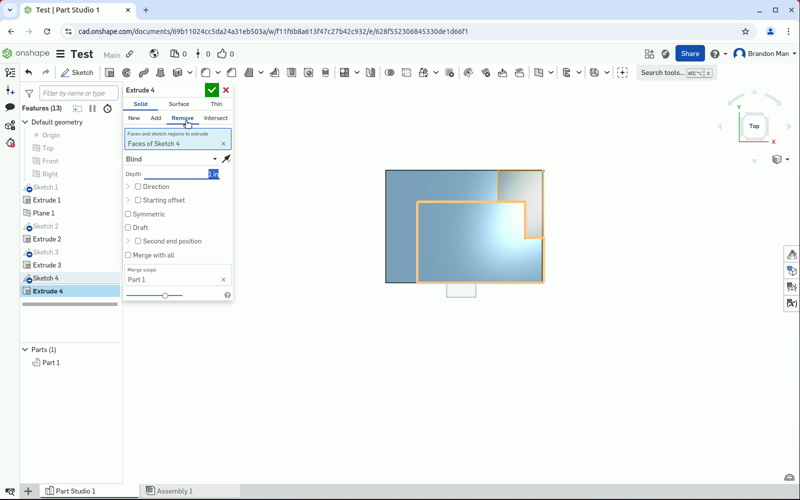
text(5.055)
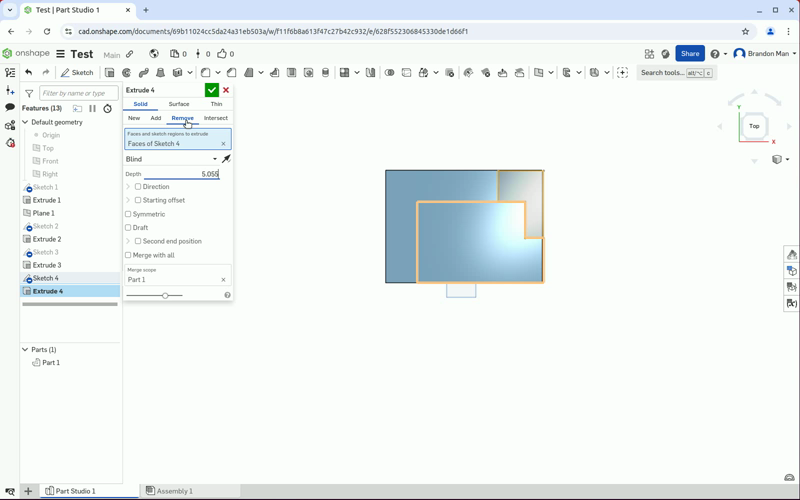
key(tab, 6)
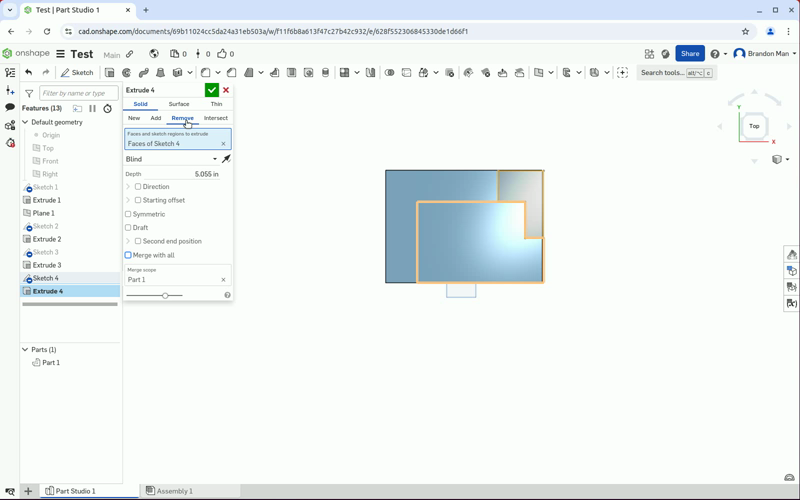
key(space)
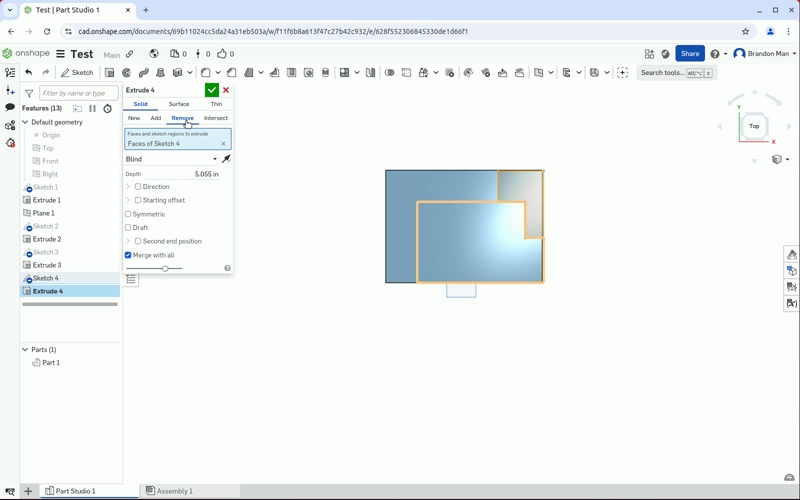
key(enter)
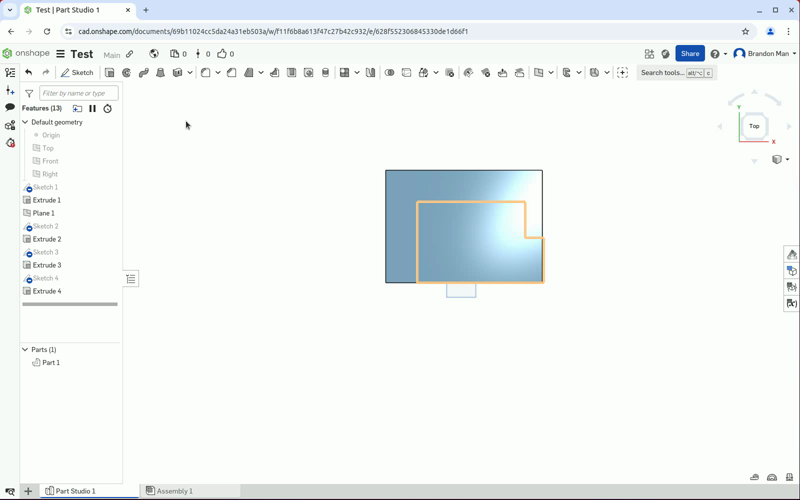
key(shift+h)
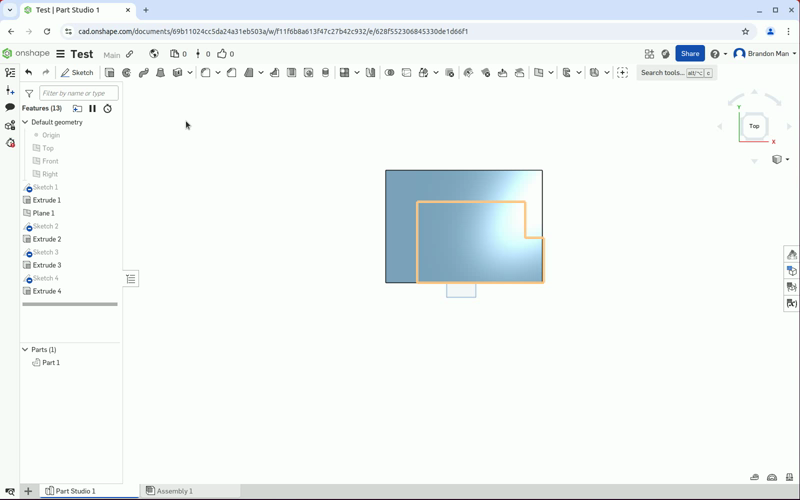
key(shift+h)
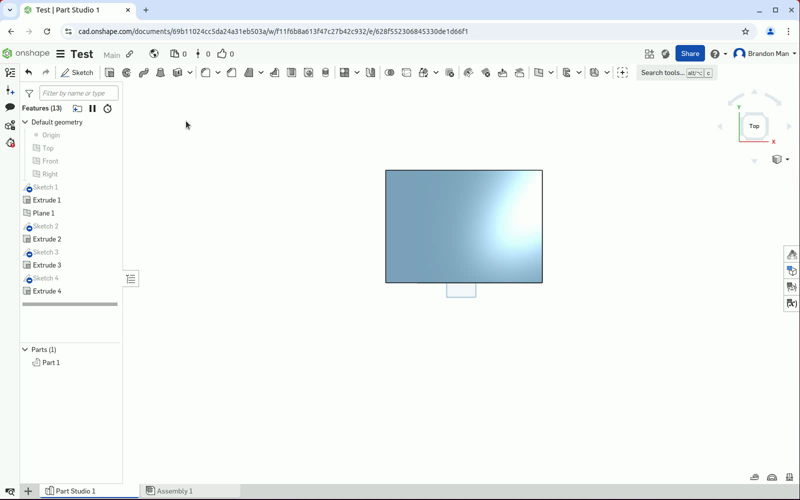
mouse_move(73, 189)
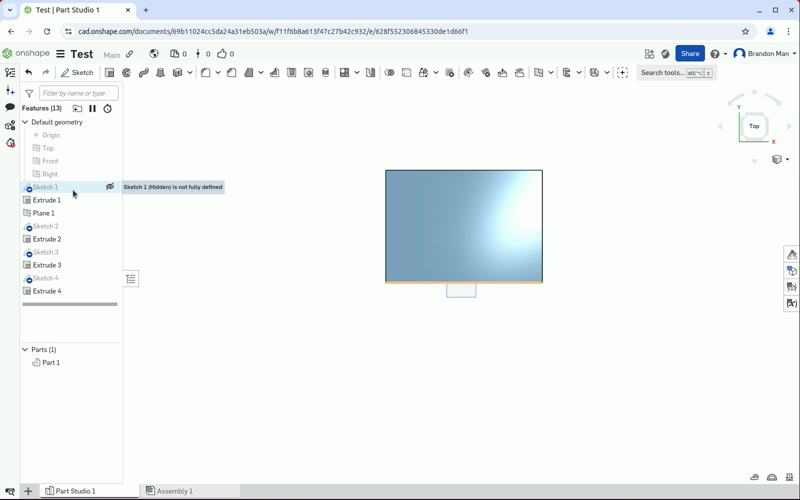
click(73, 189)
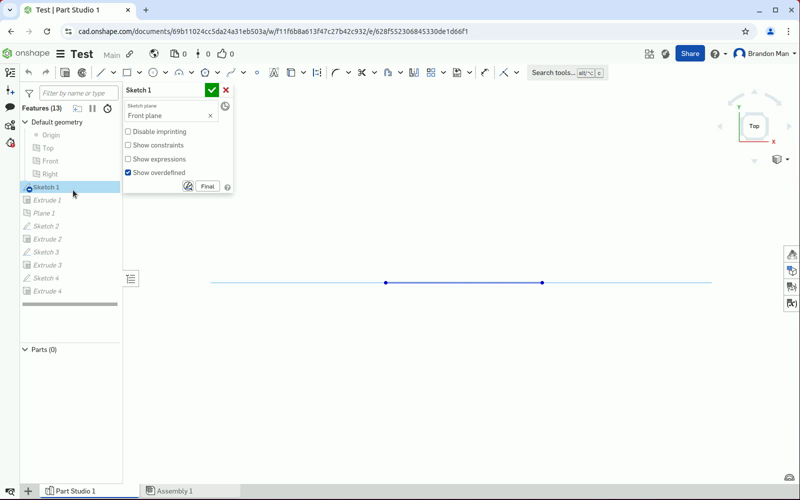
mouse_move(229, 92)
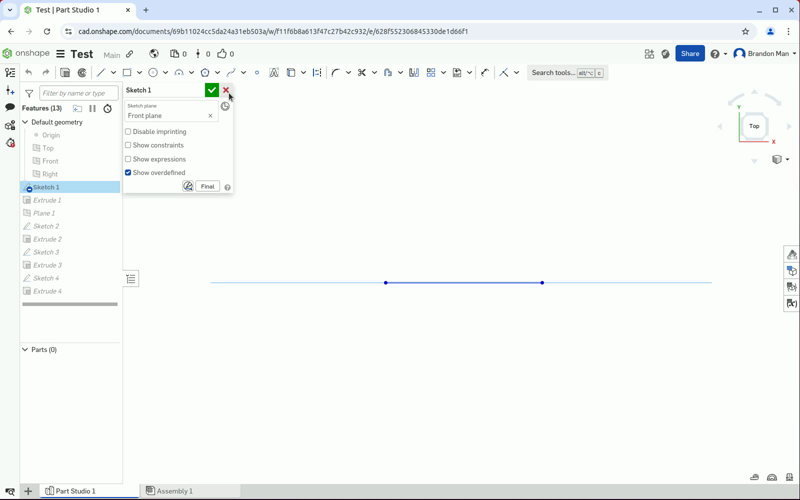
click(229, 92)
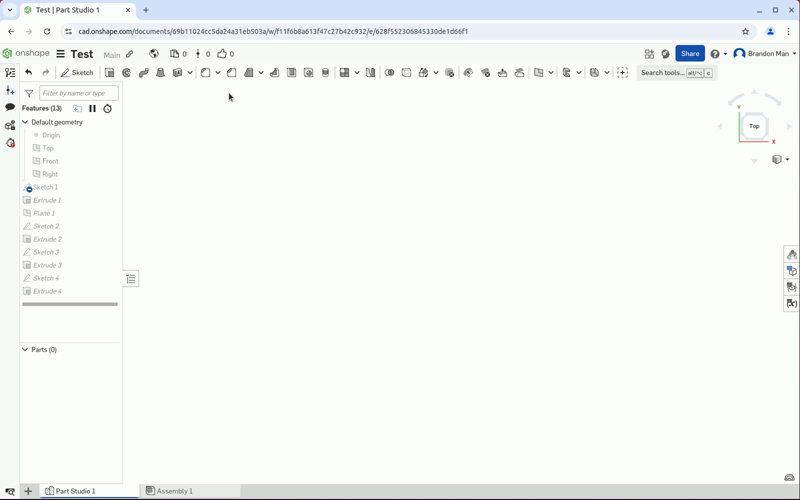
key(shift+s)
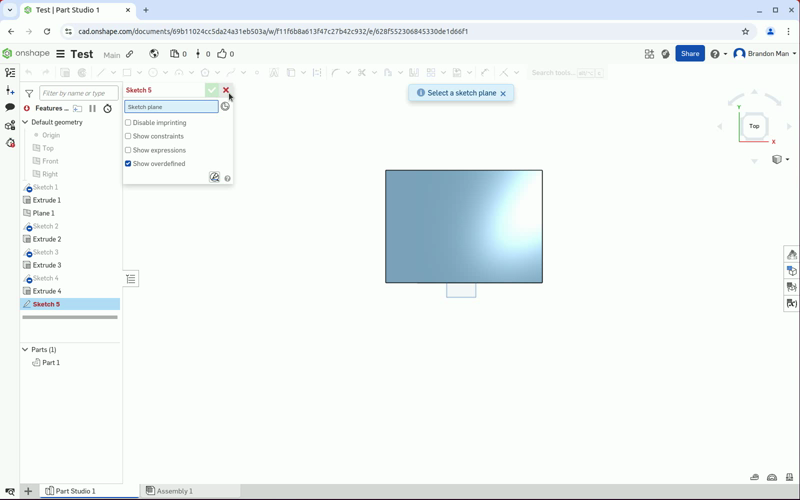
mouse_move(73, 215)
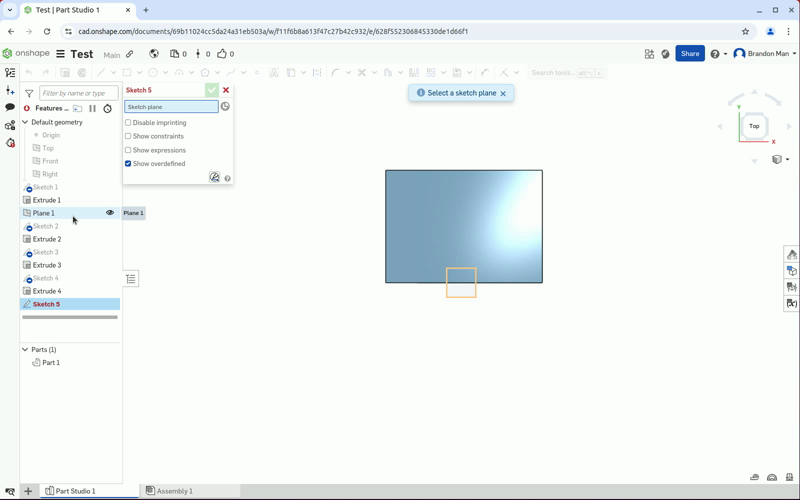
click(73, 215)
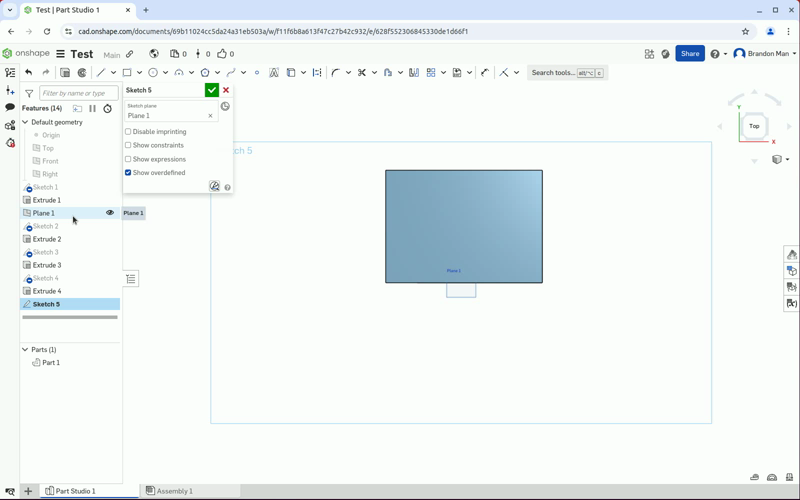
mouse_move(73, 352)
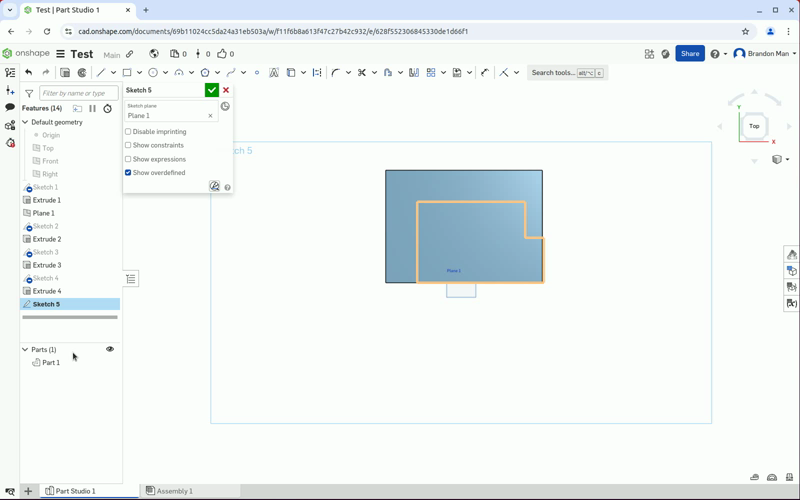
key(y)
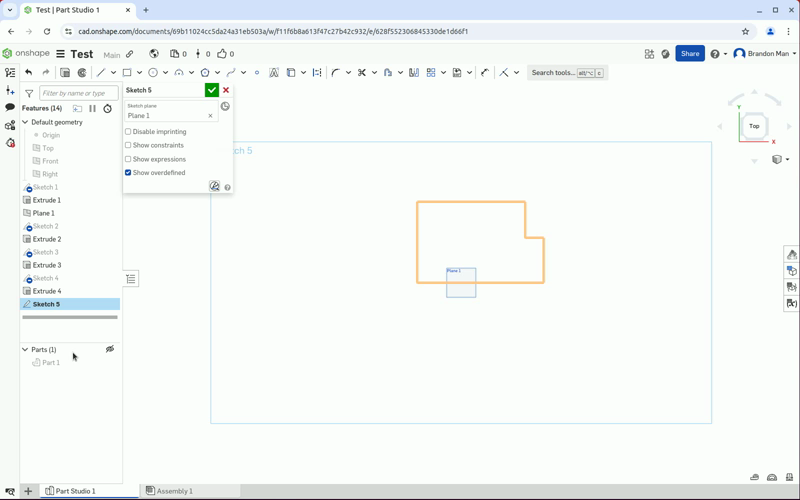
key(l)
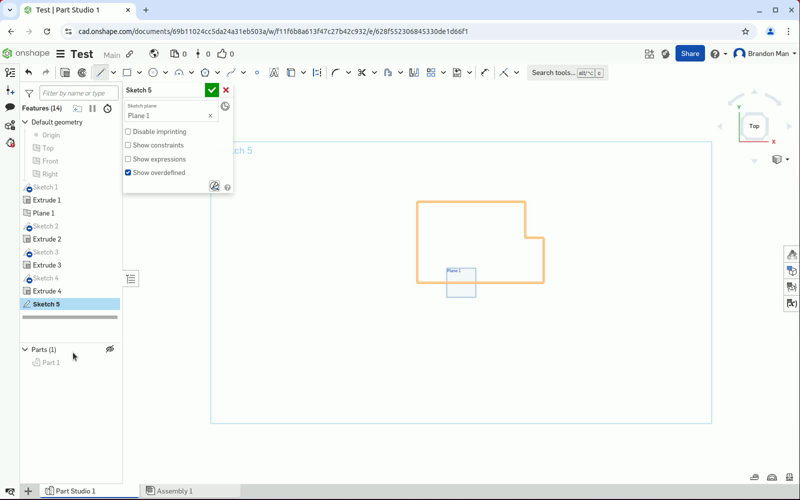
key_down(shift)
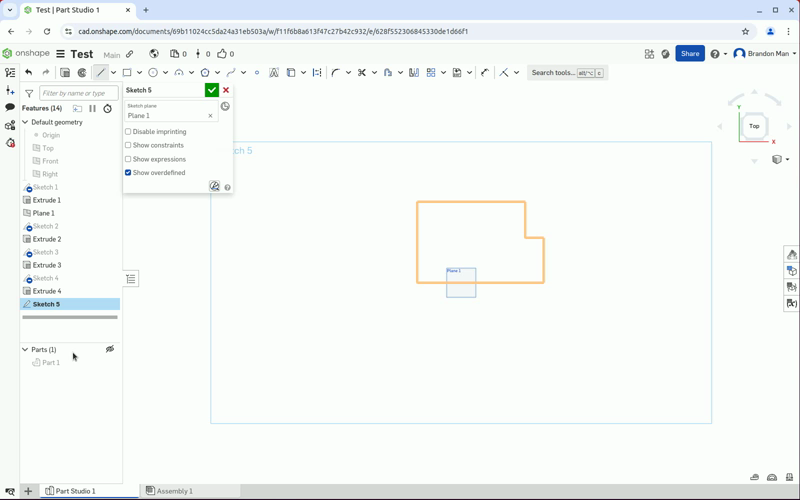
mouse_move(385, 244)
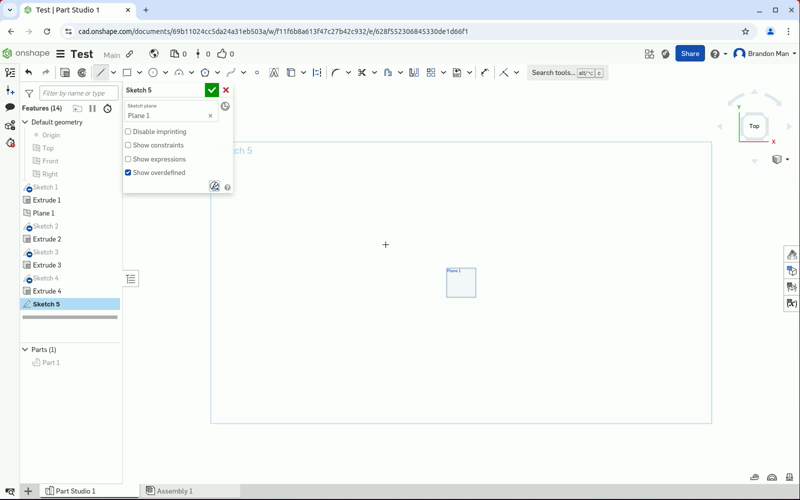
click(385, 244)
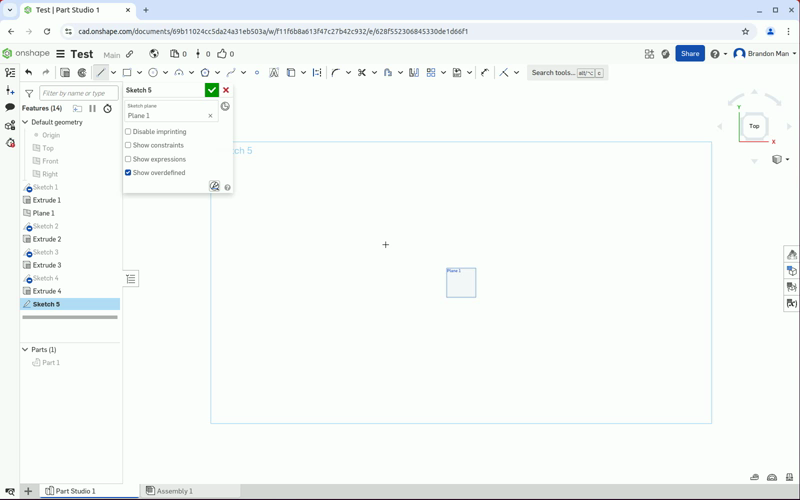
key_up(shift)
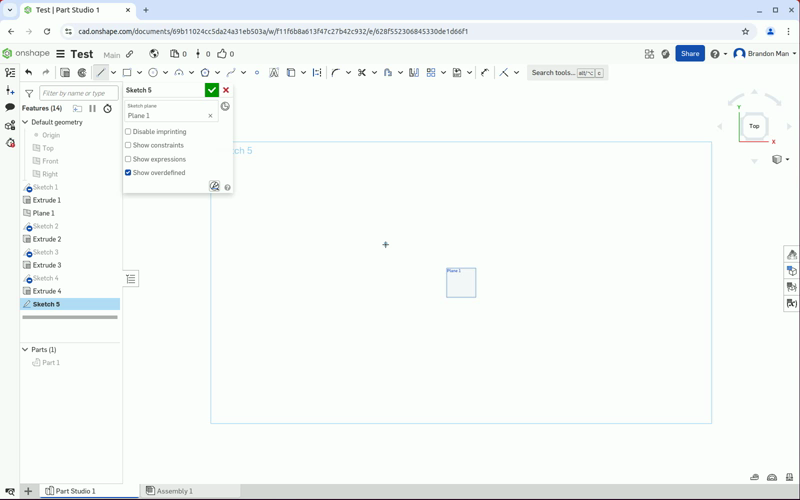
key_down(shift)
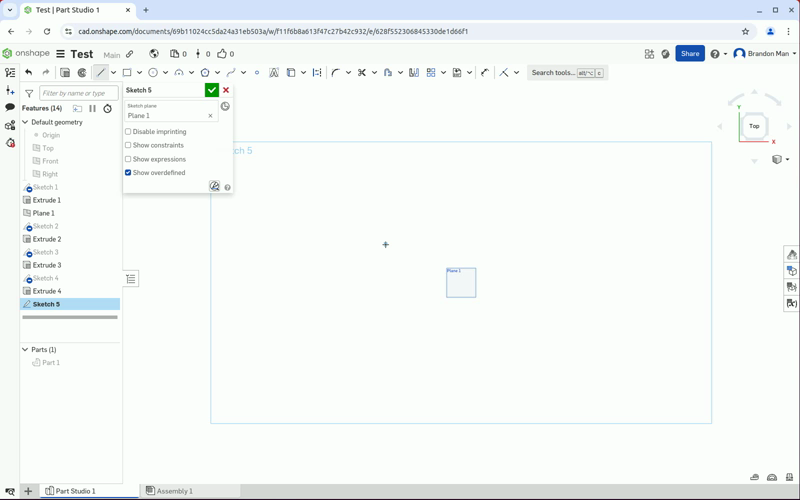
mouse_move(415, 244)
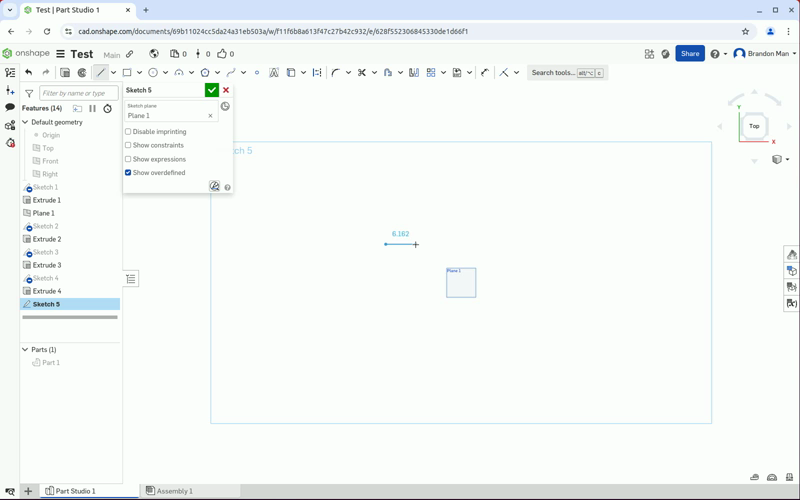
mouse_move(418, 244)
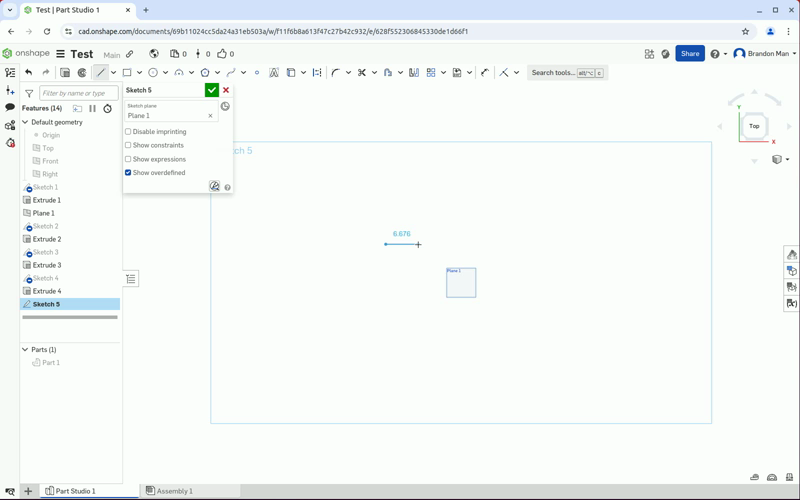
click(418, 244)
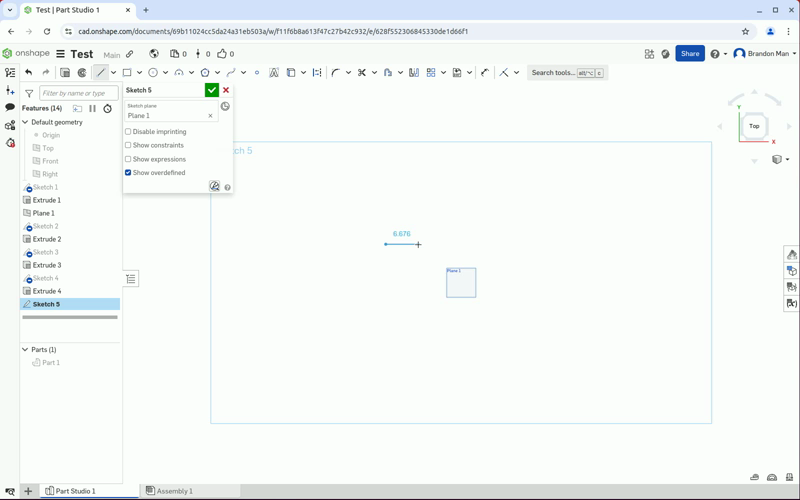
key_up(shift)
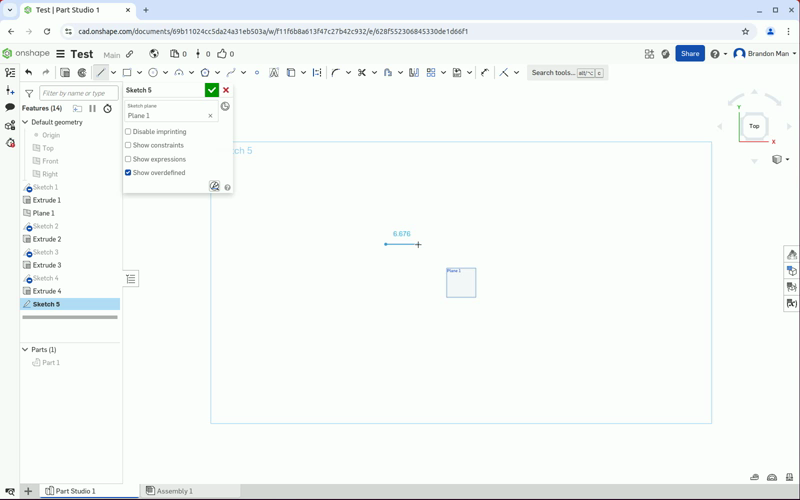
key_down(shift)
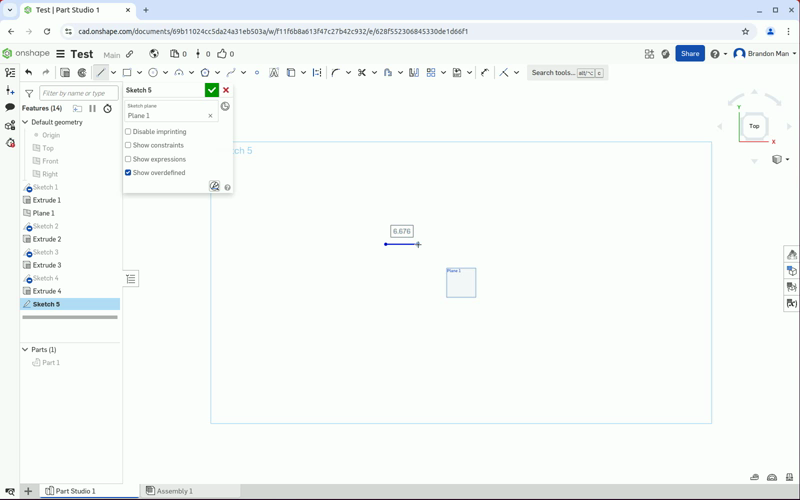
mouse_move(448, 244)
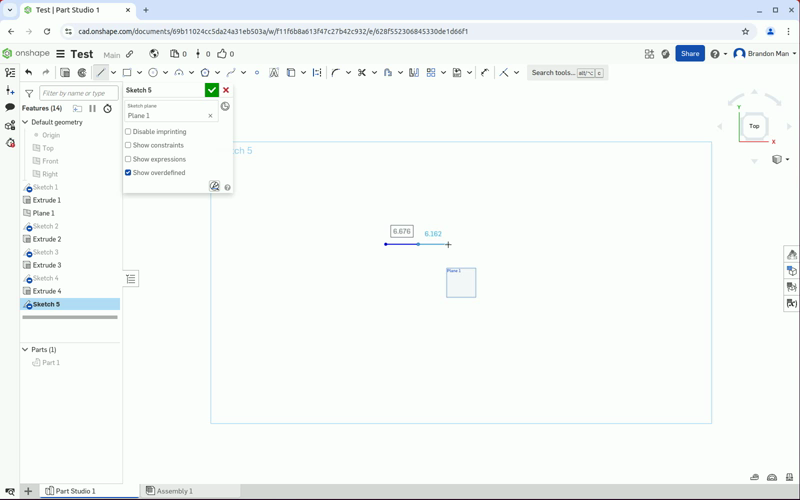
mouse_move(418, 202)
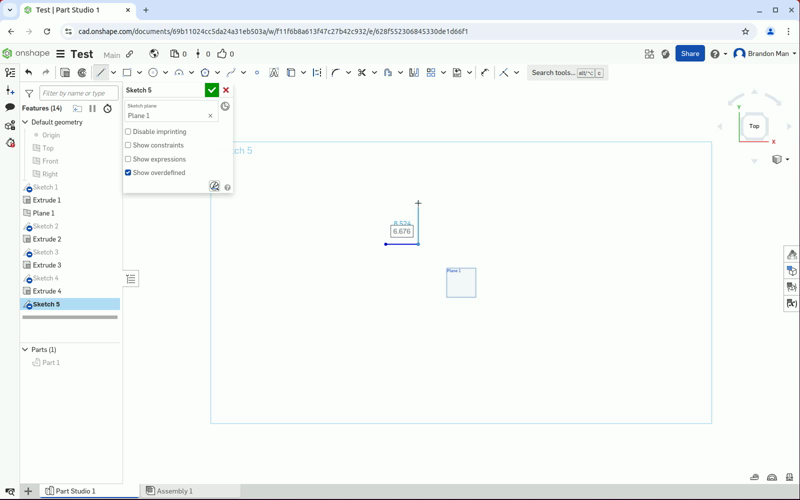
click(418, 202)
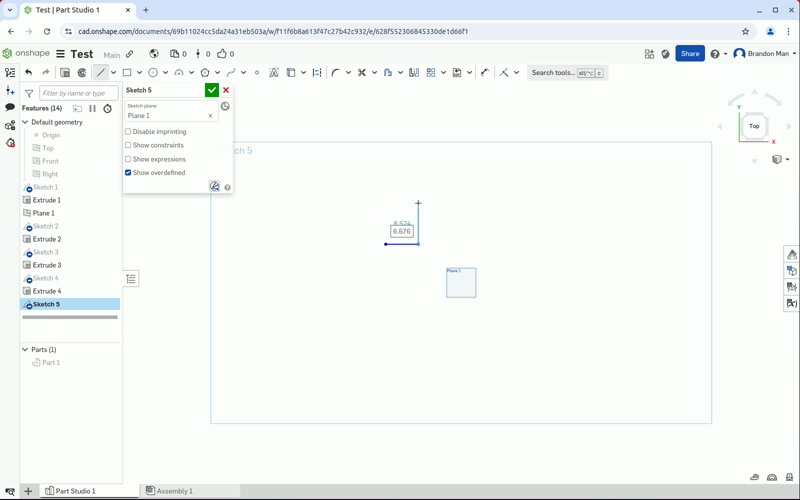
key_up(shift)
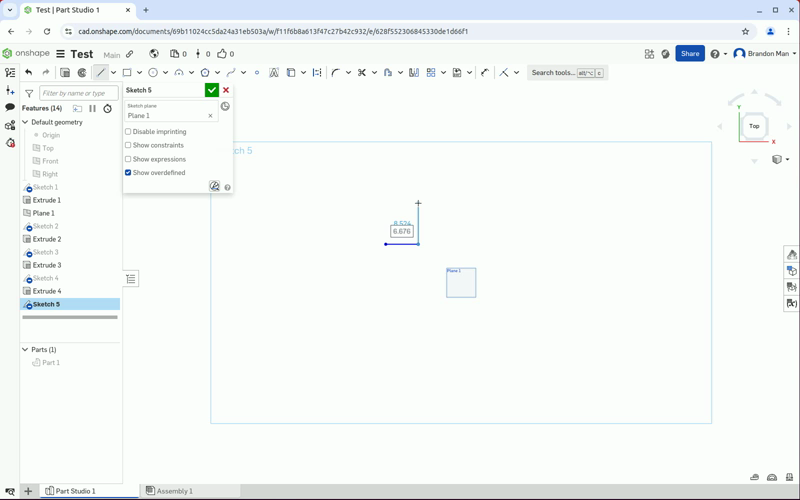
key_down(shift)
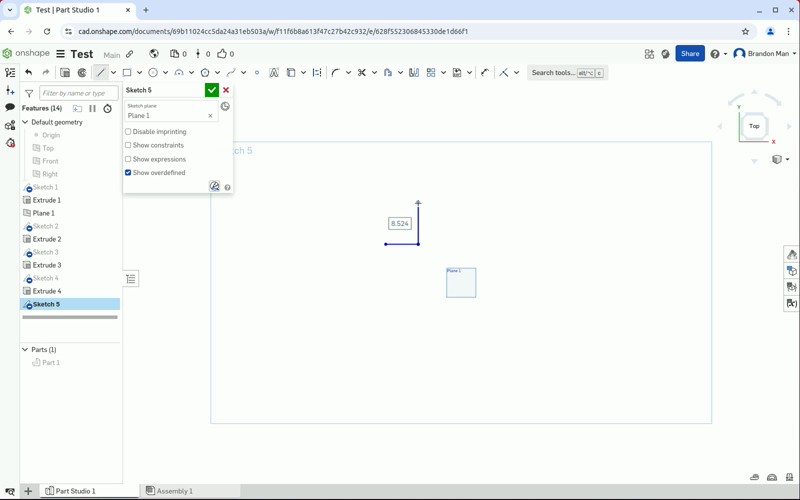
mouse_move(448, 202)
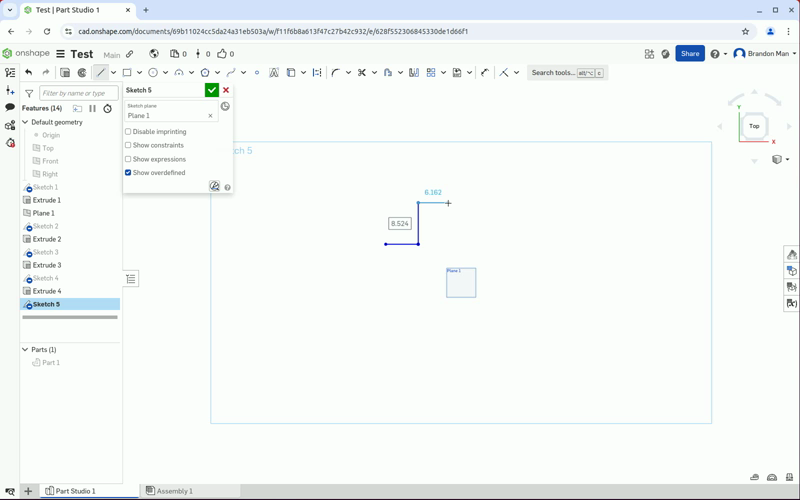
mouse_move(385, 202)
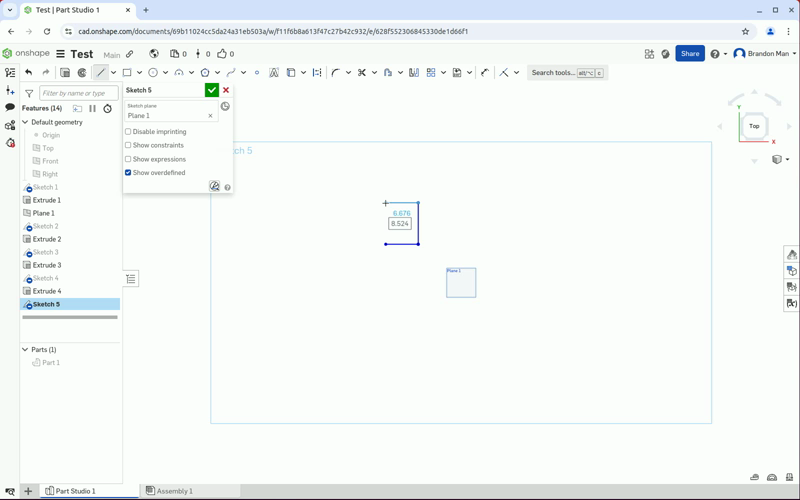
click(385, 202)
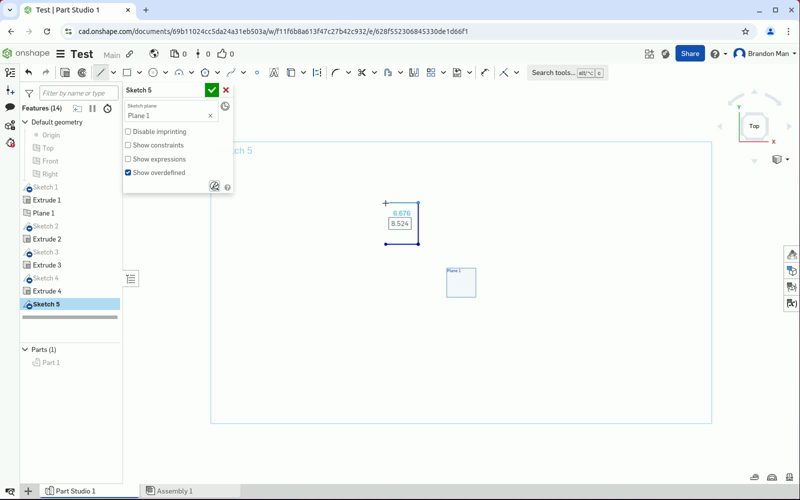
key_up(shift)
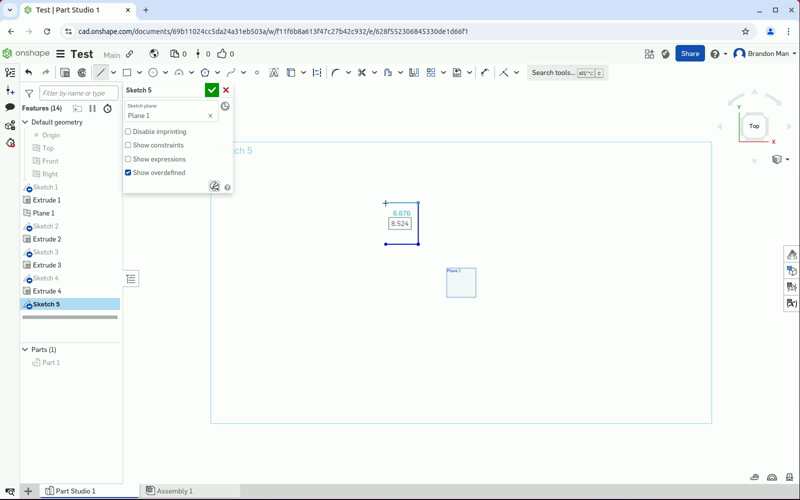
mouse_move(415, 202)
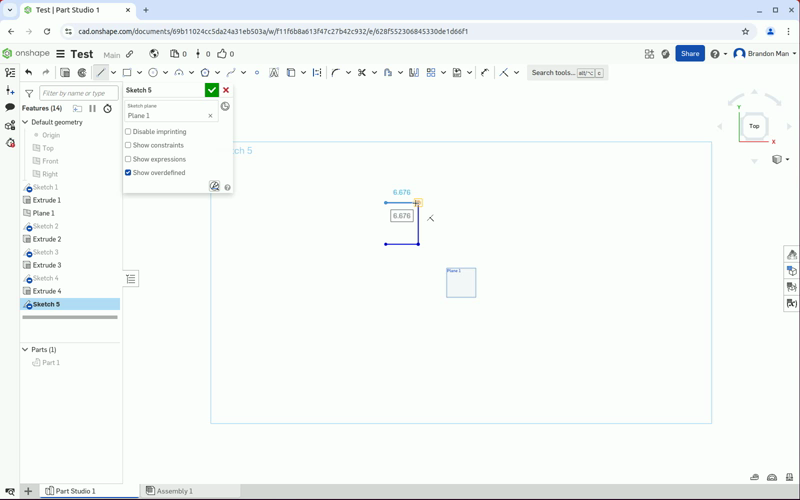
key_down(shift)
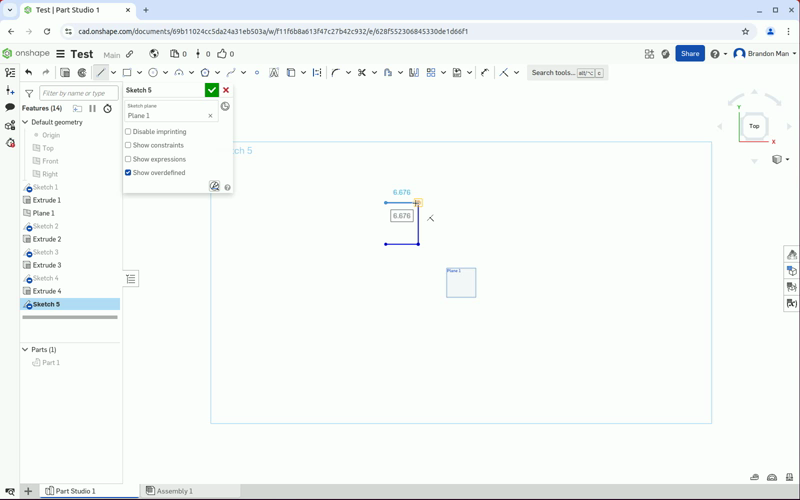
mouse_move(385, 244)
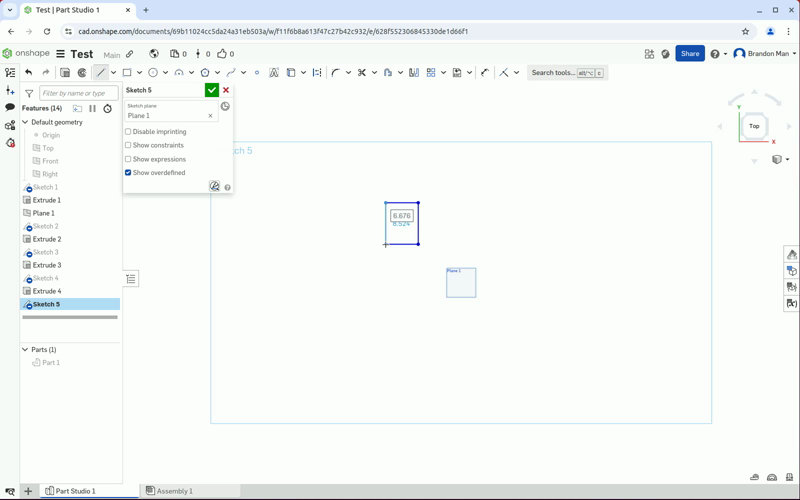
key_up(shift)
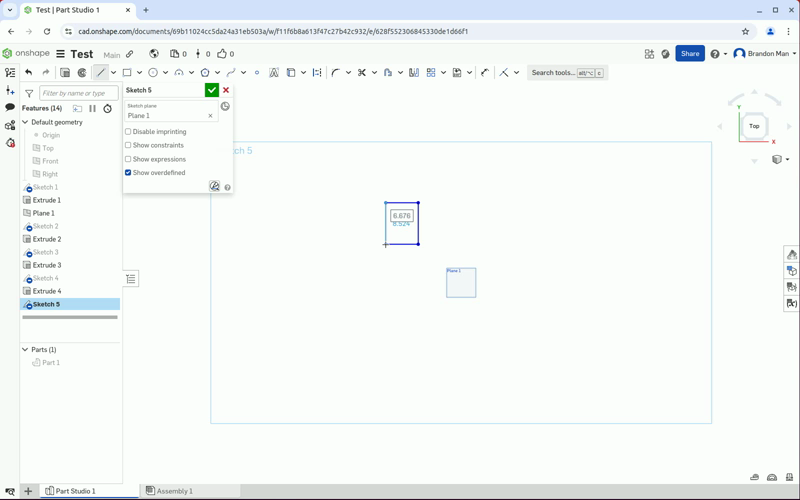
click(385, 244)
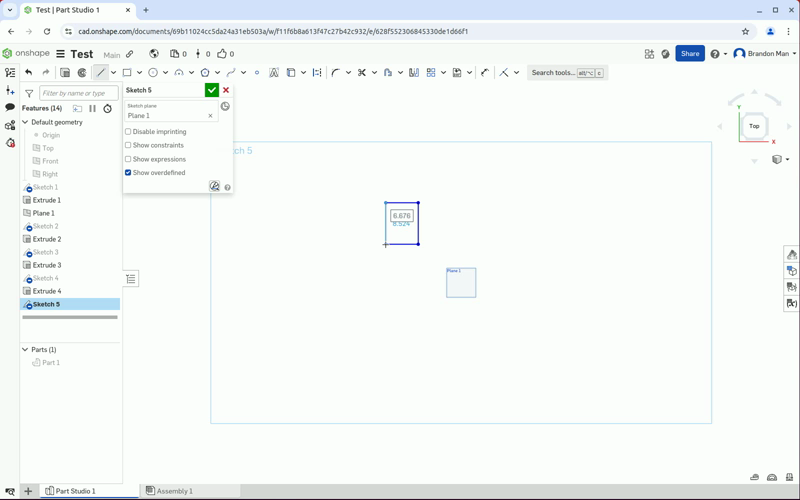
key(esc)
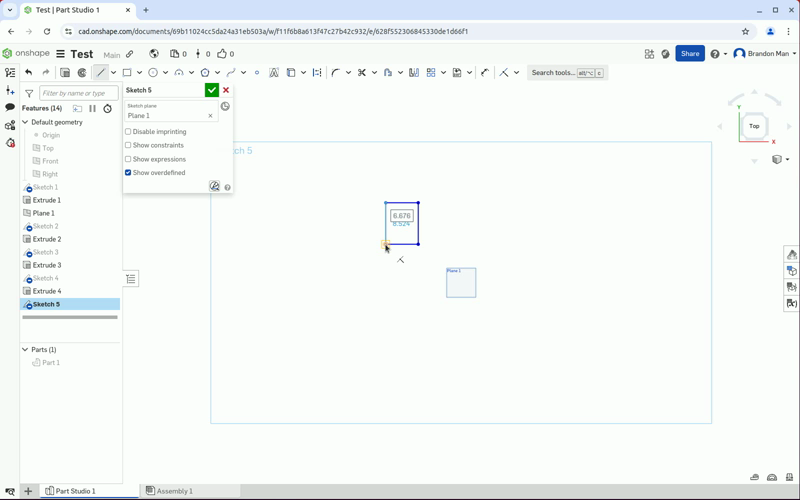
mouse_move(393, 207)
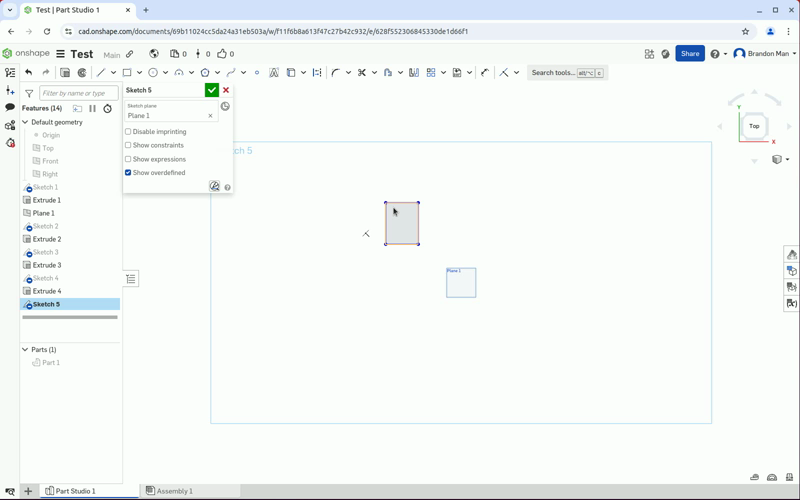
scroll(6)
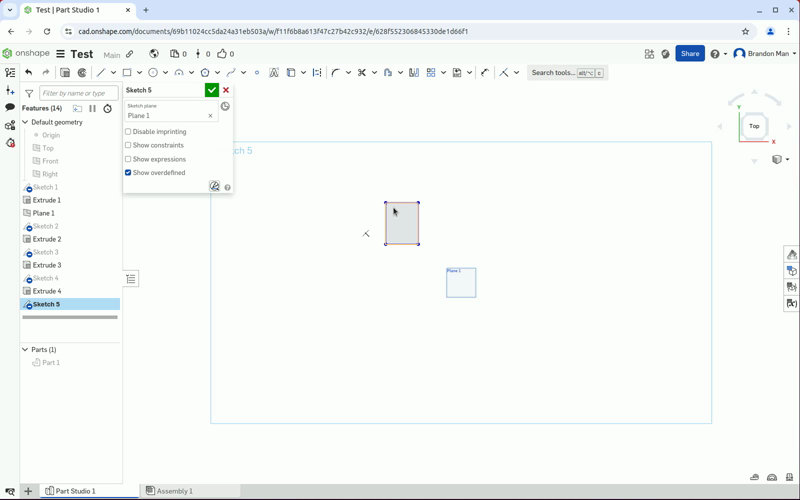
scroll(6)
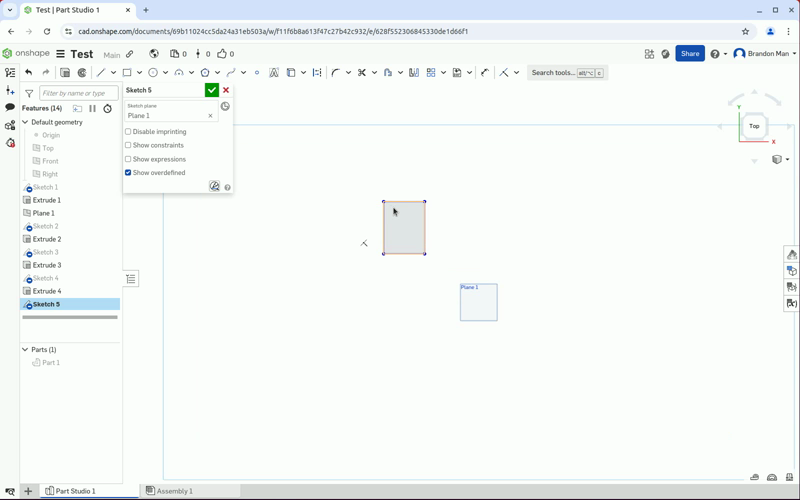
scroll(6)
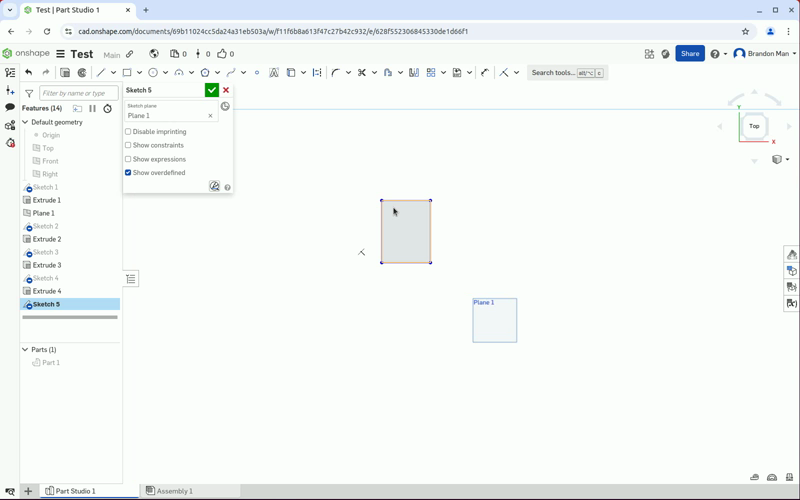
scroll(6)
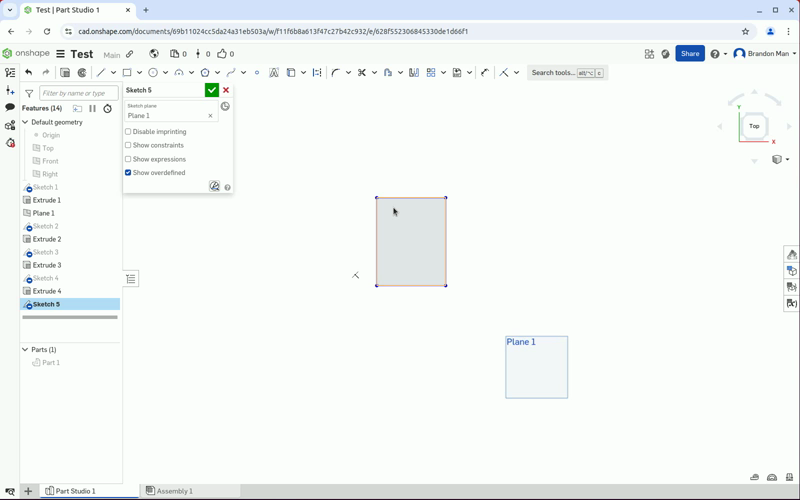
scroll(6)
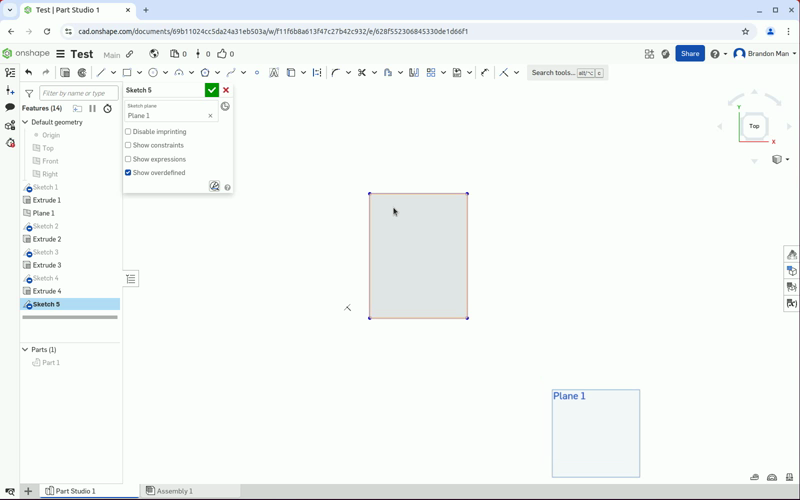
scroll(6)
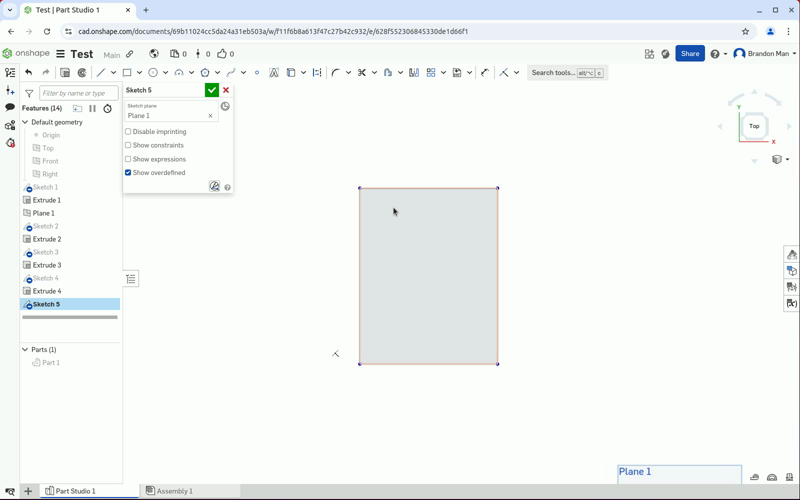
scroll(6)
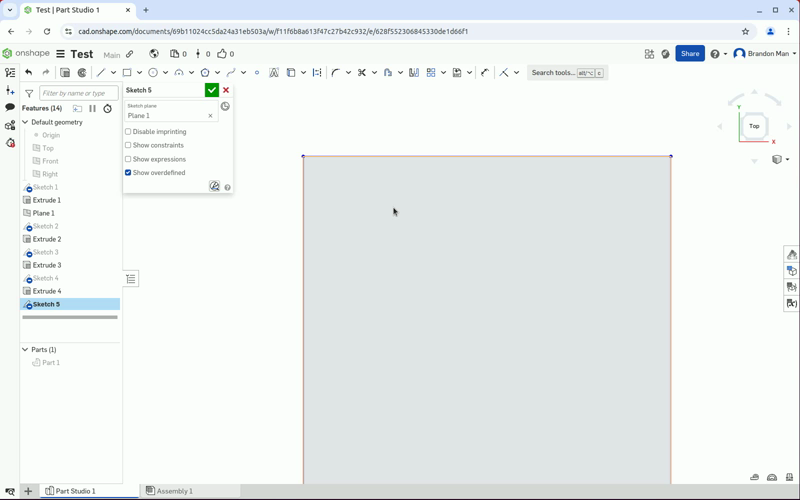
click(393, 207)
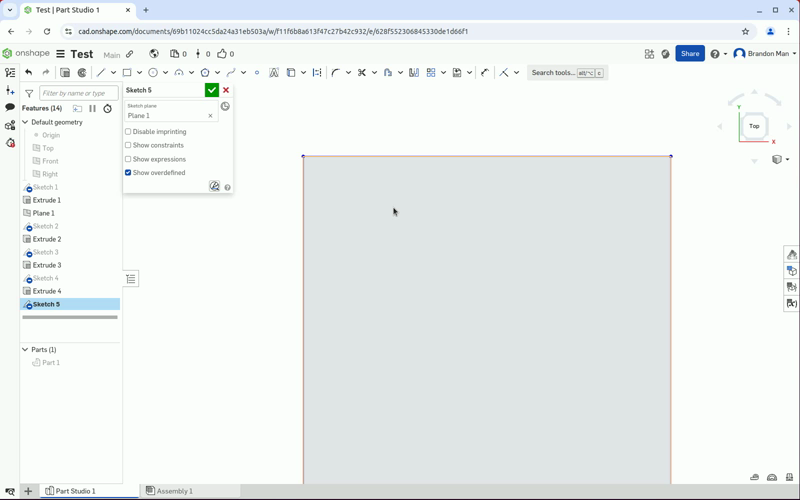
scroll(-6)
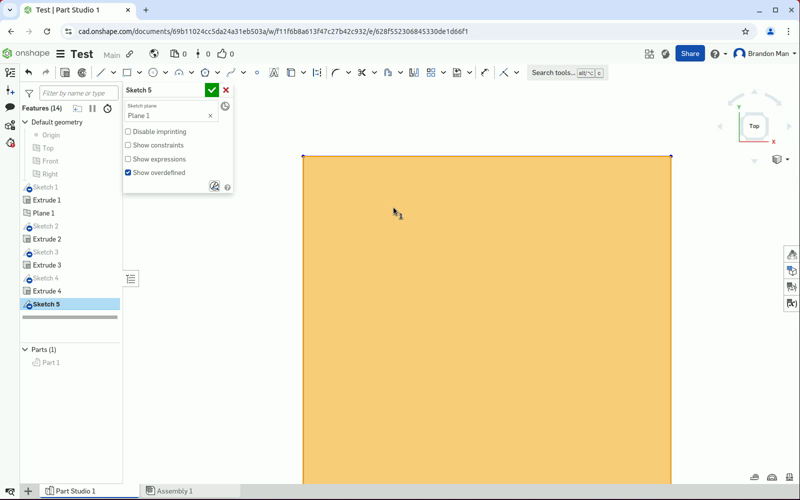
scroll(-6)
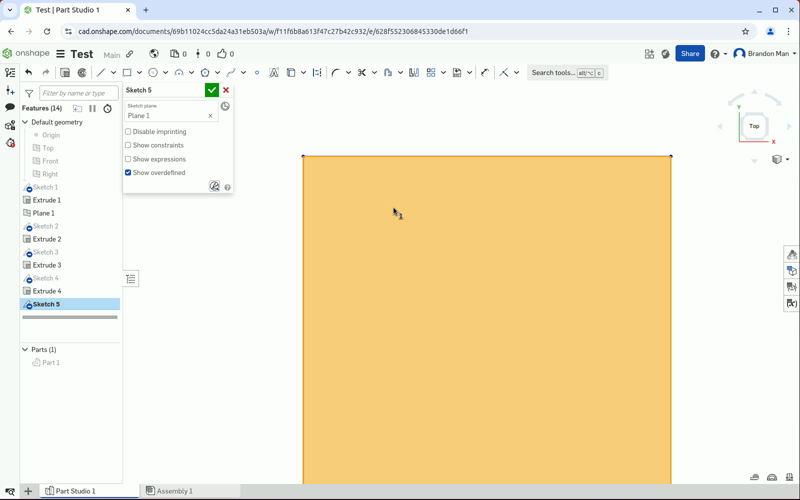
scroll(-6)
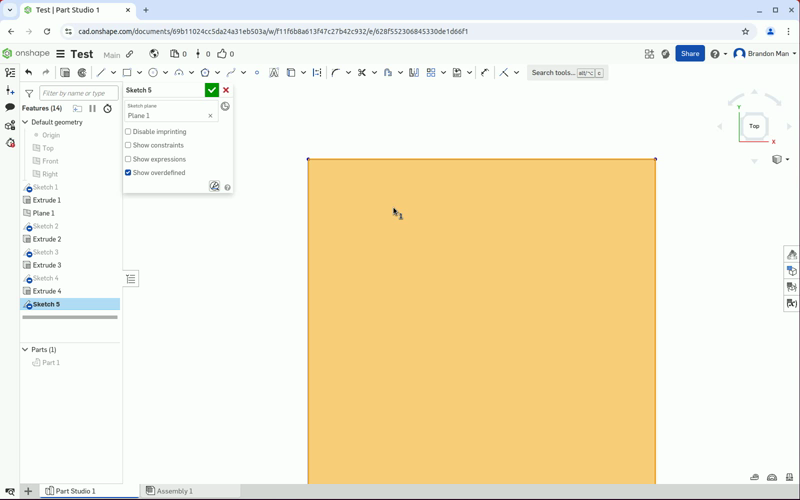
scroll(-6)
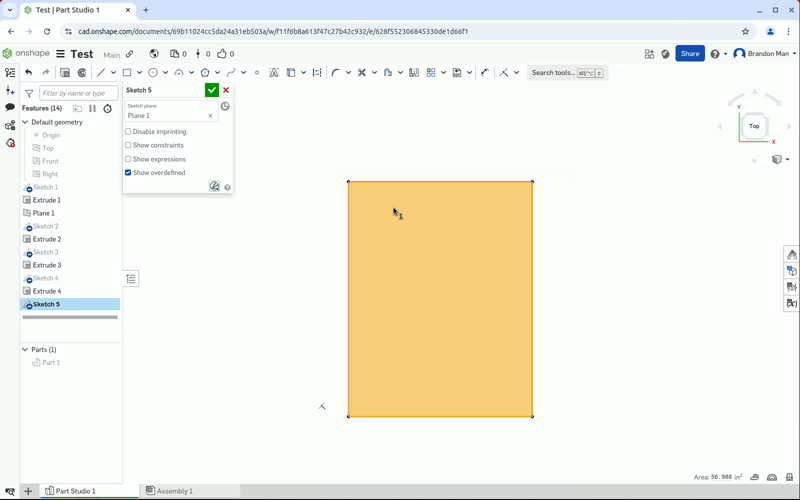
scroll(-6)
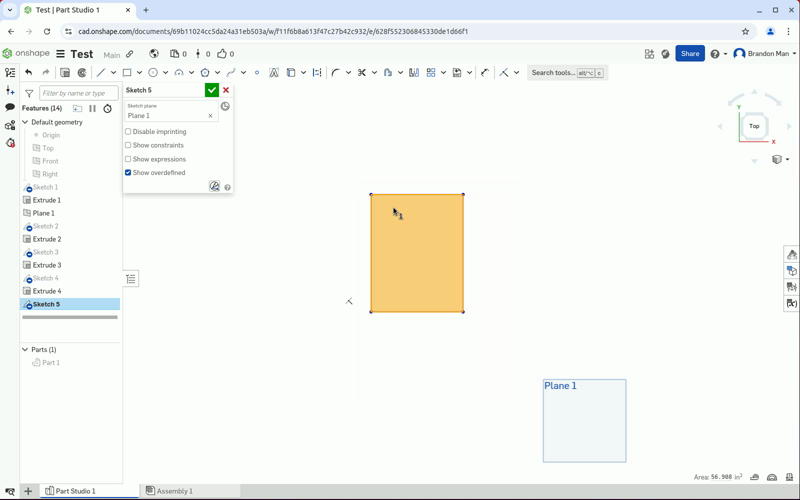
scroll(-6)
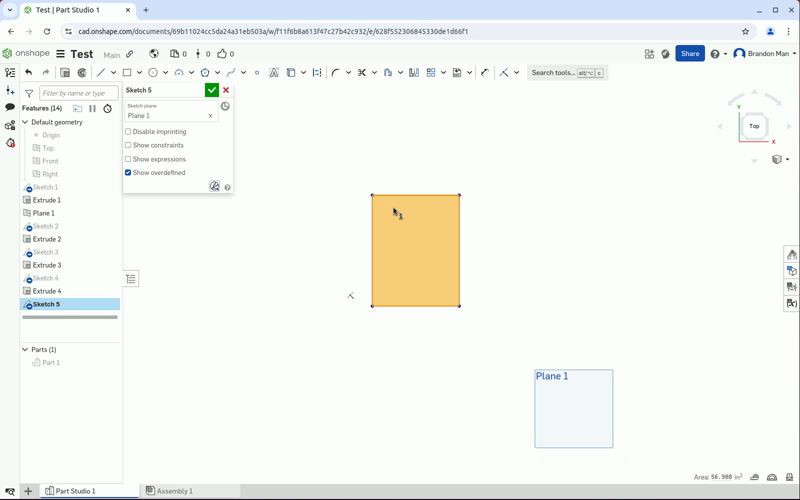
scroll(-6)
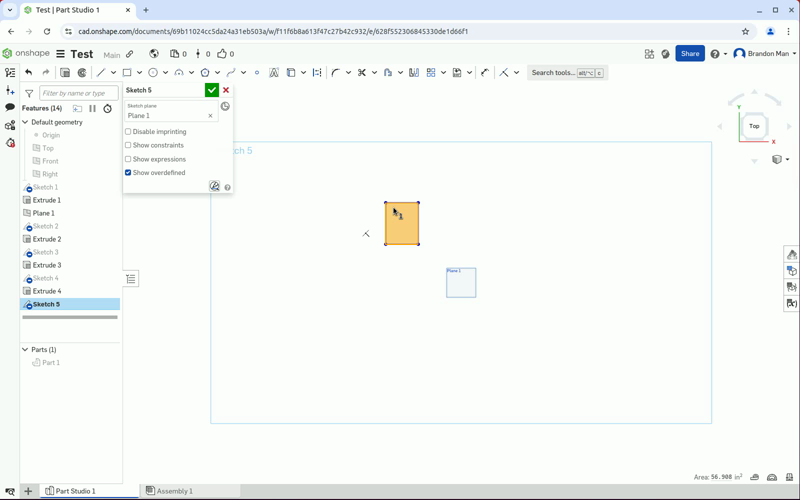
mouse_move(73, 352)
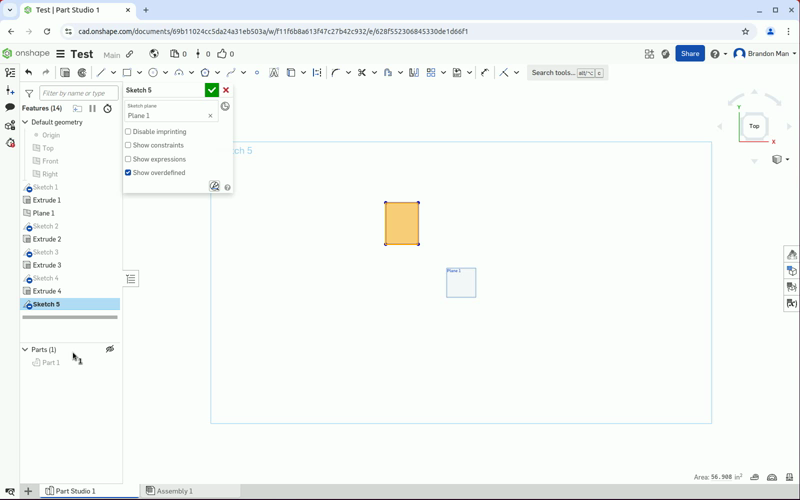
key(shift+y)
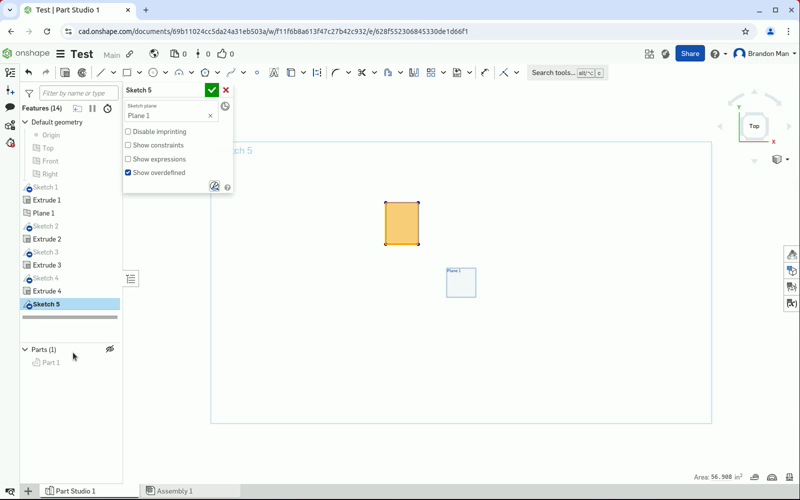
key(shift+e)
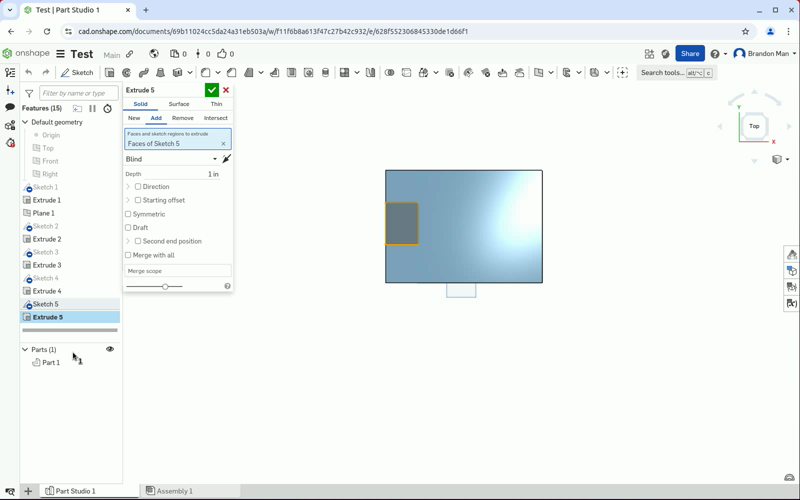
mouse_move(143, 106)
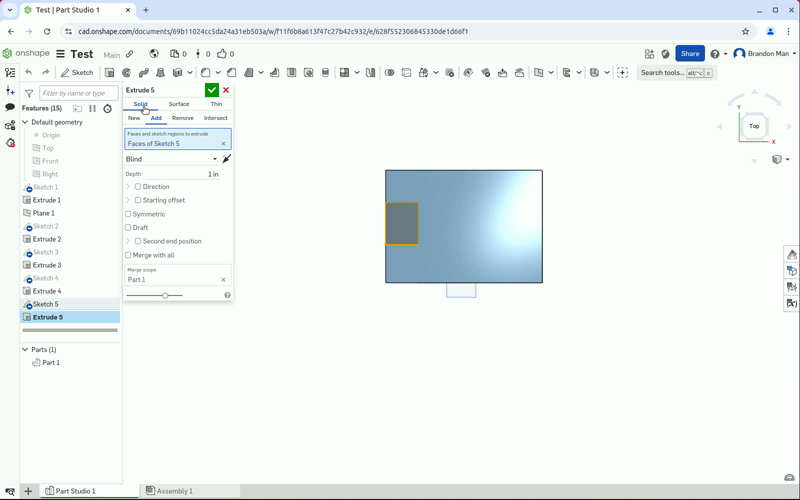
click(143, 106)
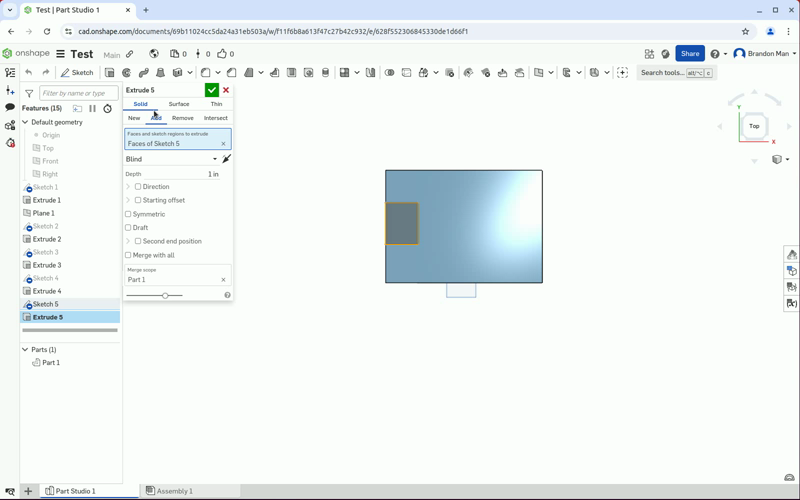
mouse_move(186, 120)
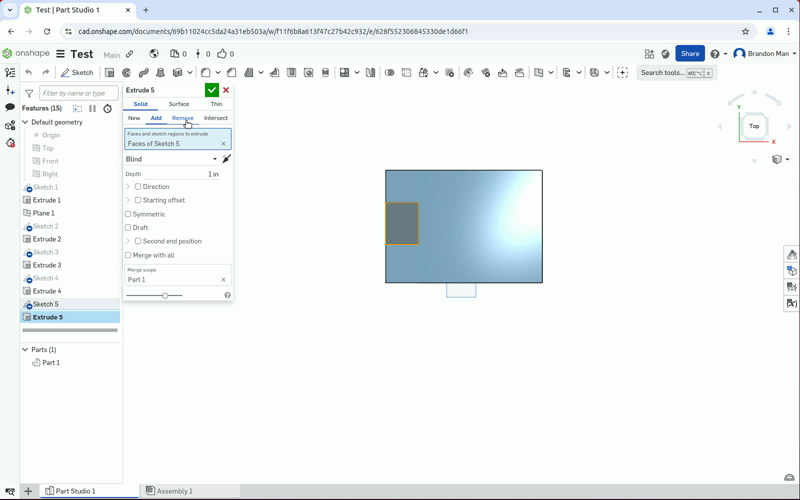
click(186, 120)
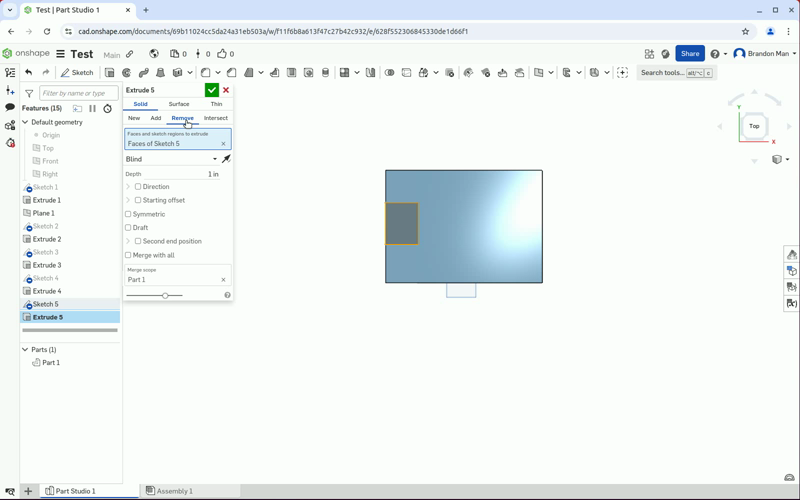
key(tab, 4)
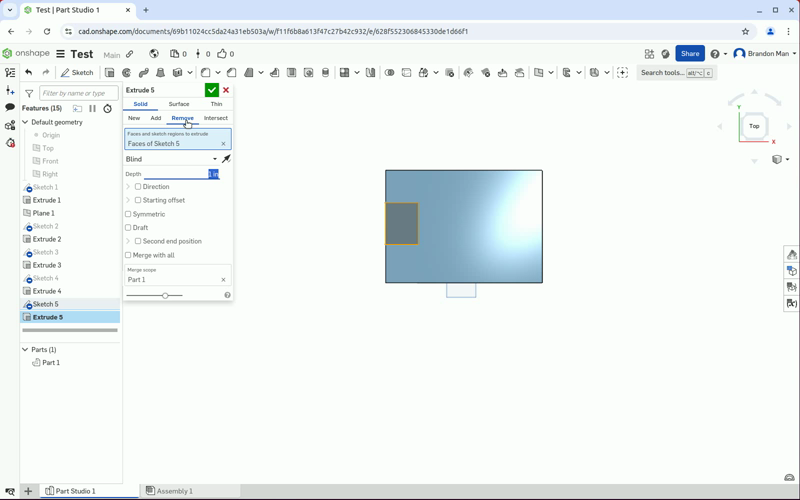
text(2.889)
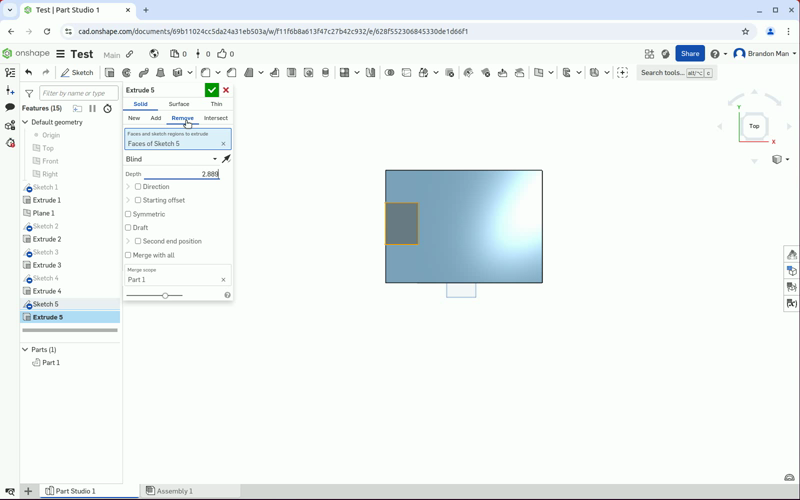
key(tab, 6)
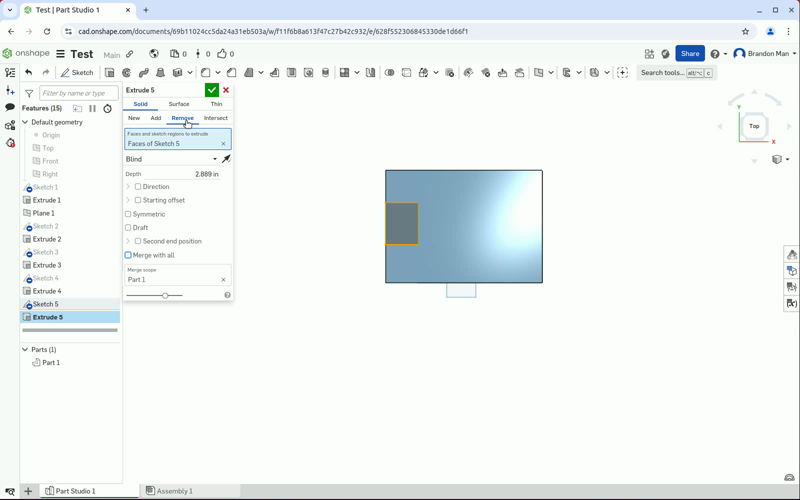
key(space)
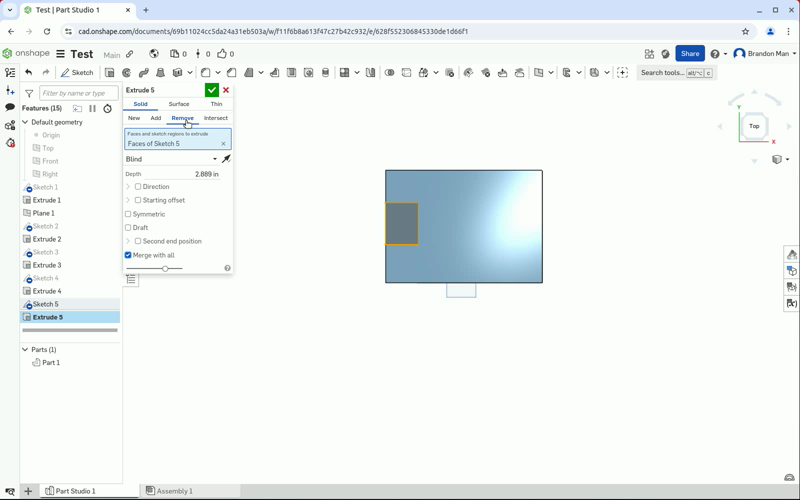
key(enter)
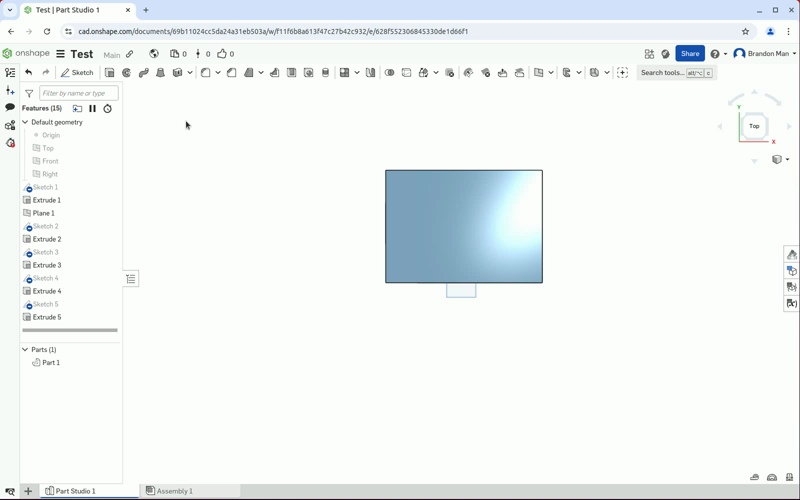
key(shift+h)
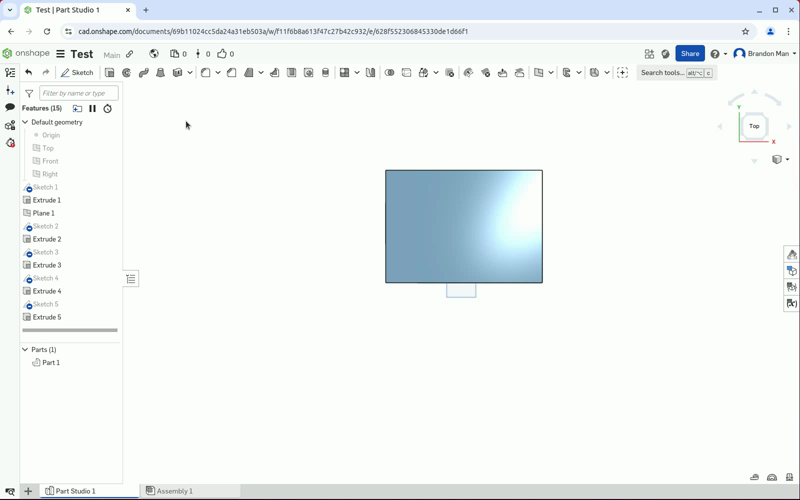
key(shift+h)
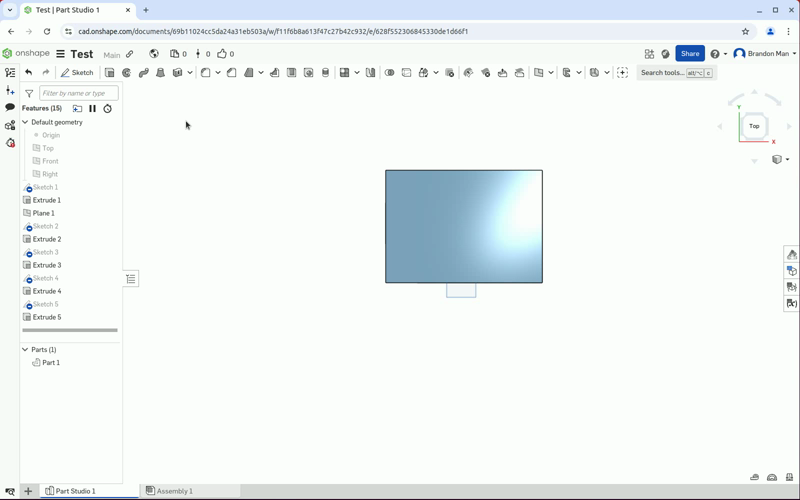
mouse_move(73, 189)
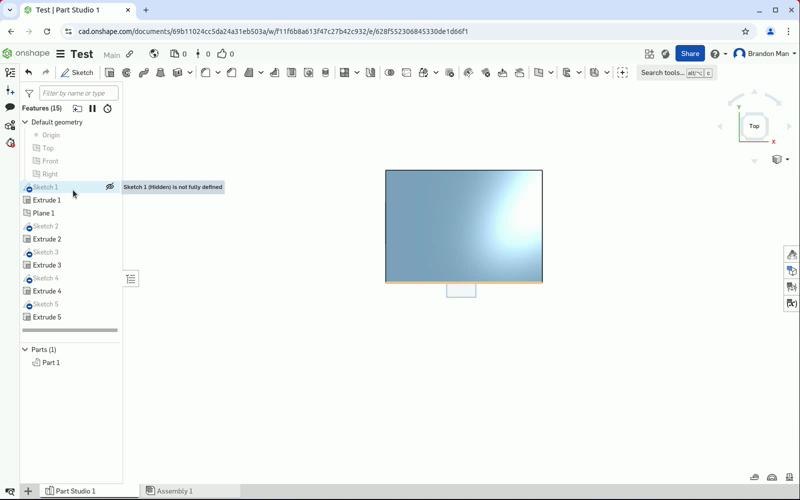
click(73, 189)
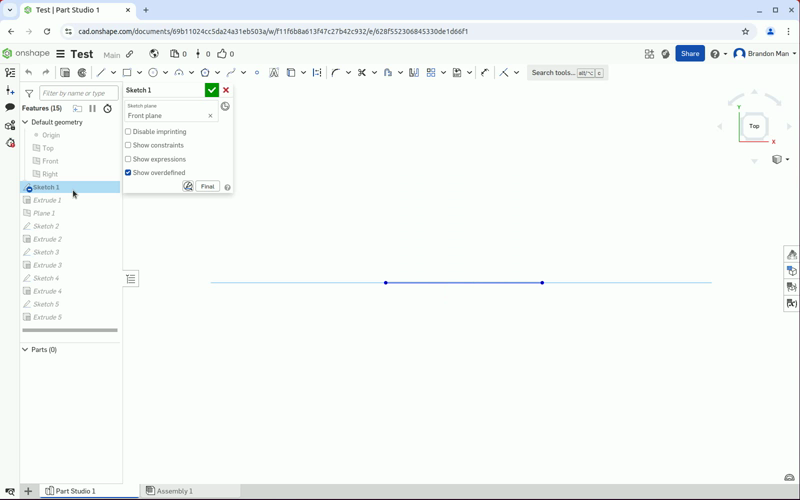
mouse_move(229, 92)
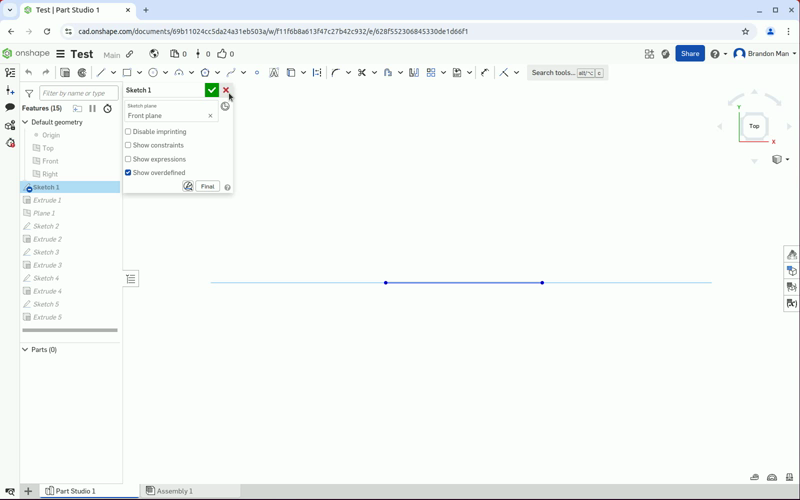
click(229, 92)
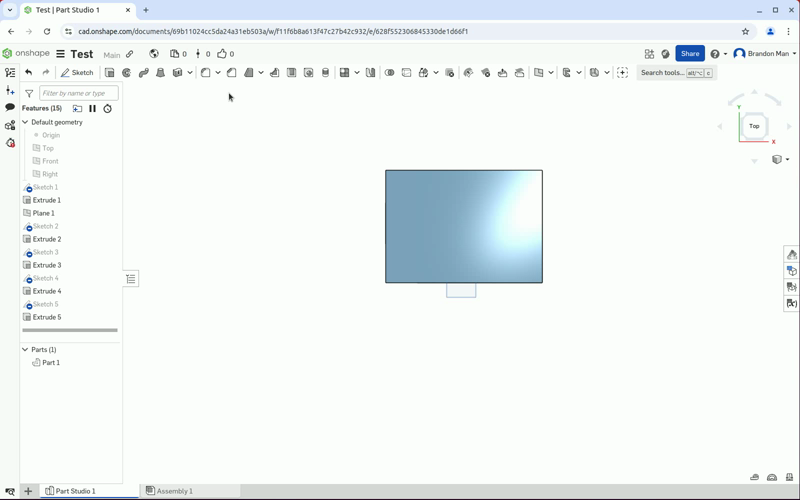
mouse_move(541, 75)
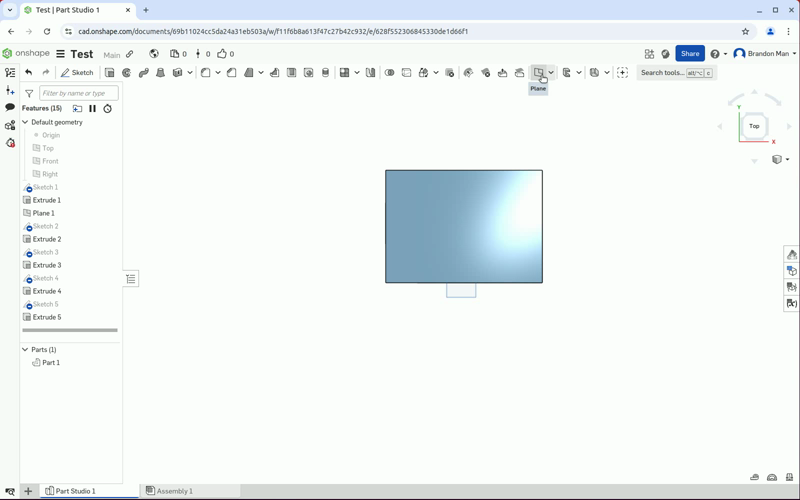
click(541, 75)
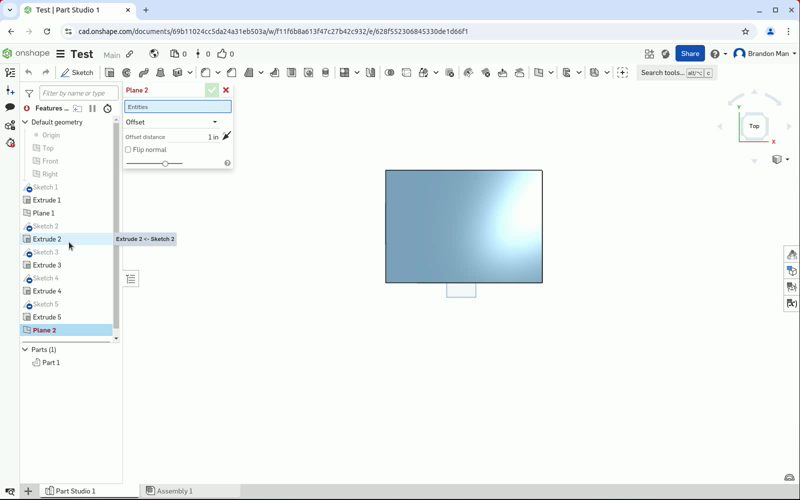
scroll(3)
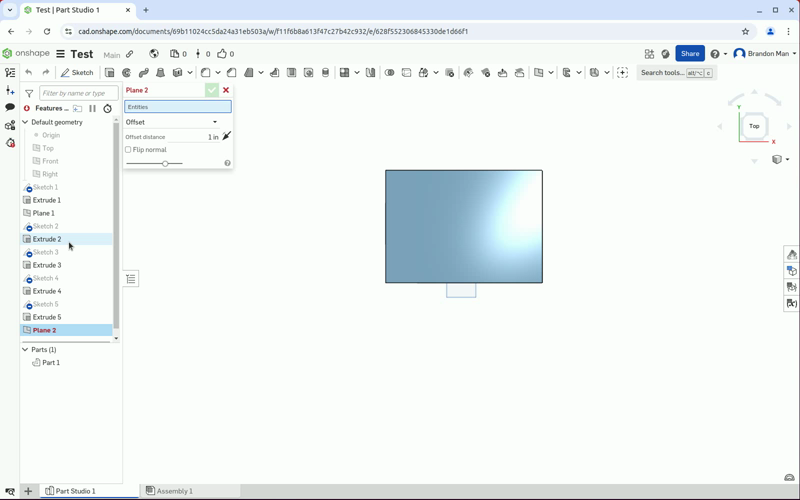
mouse_move(69, 150)
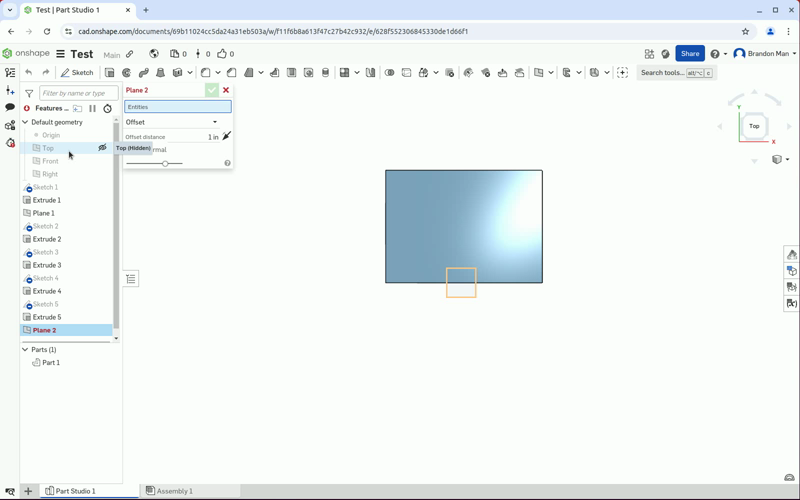
click(69, 150)
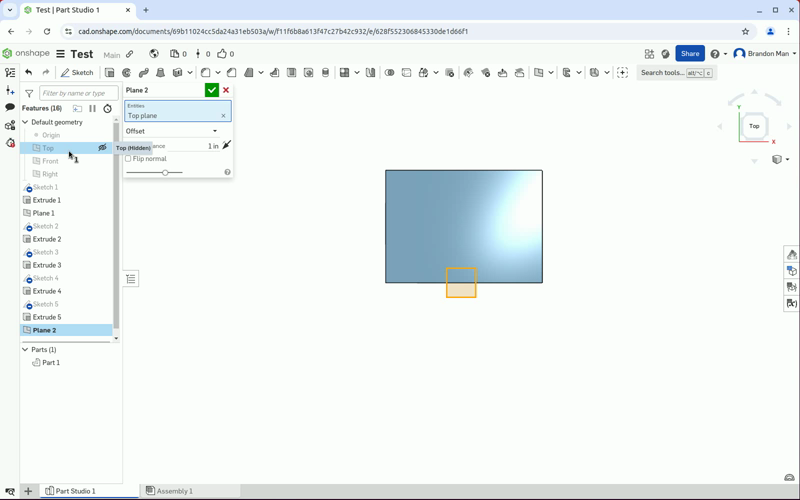
key(tab, 2)
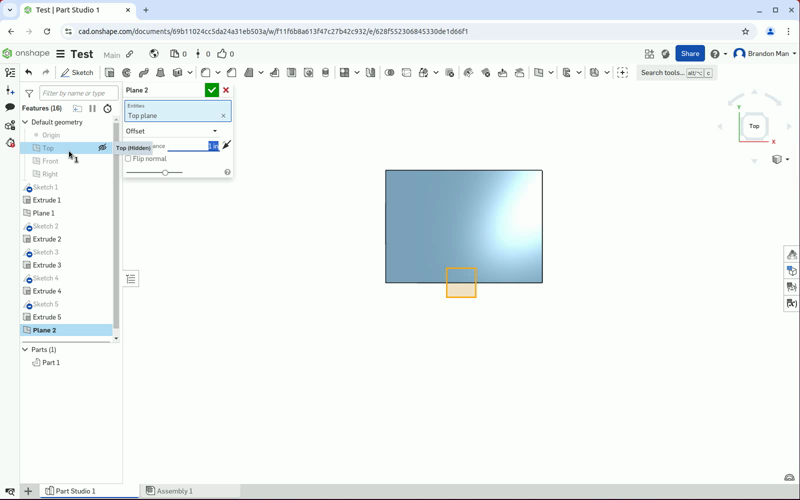
text(0.246)
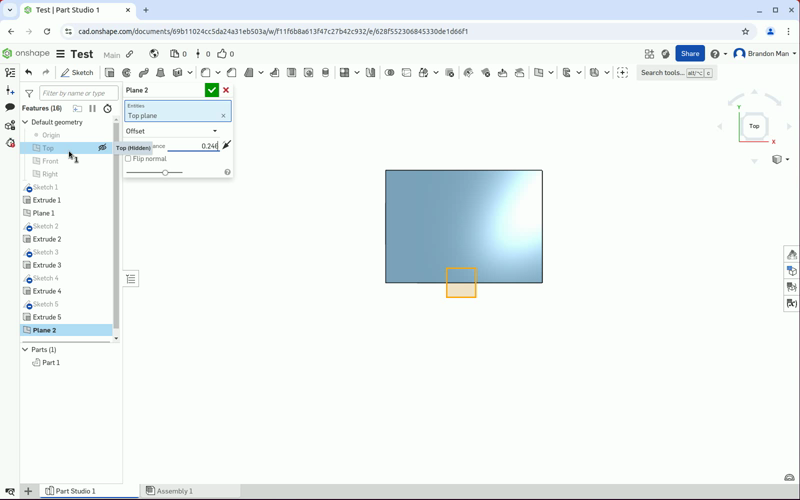
key(enter, 2)
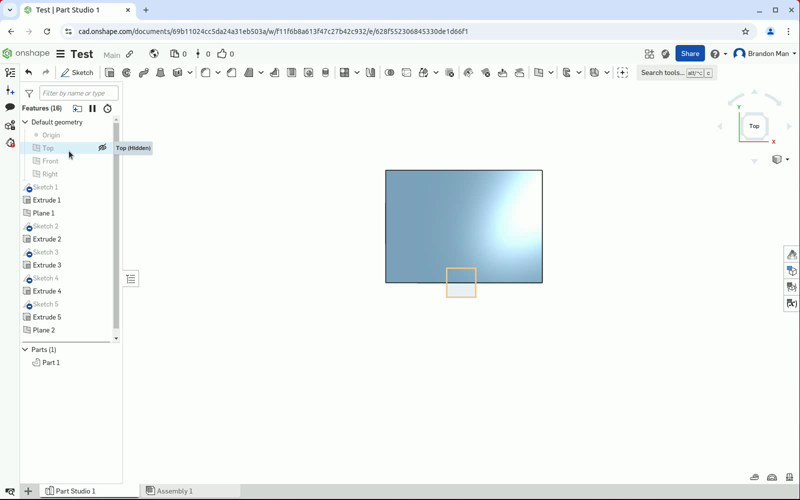
key(shift+s)
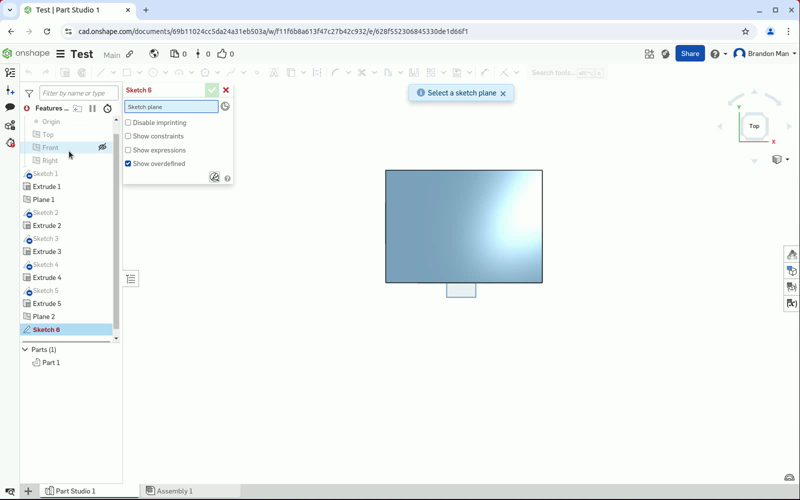
mouse_move(69, 319)
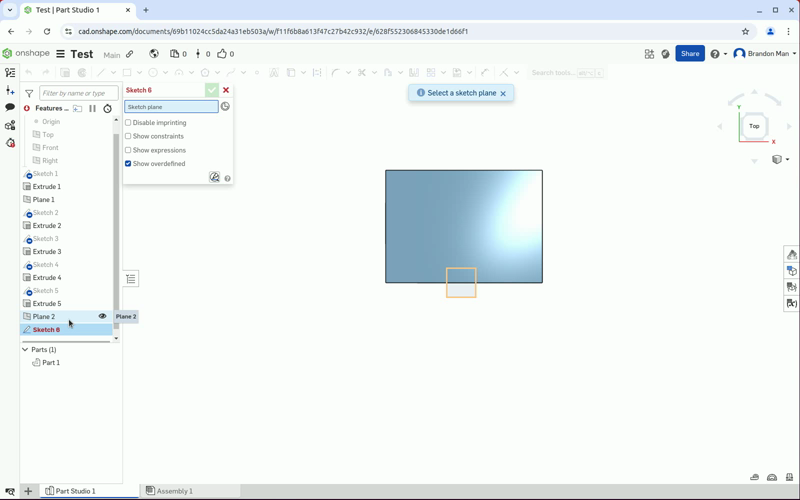
click(69, 319)
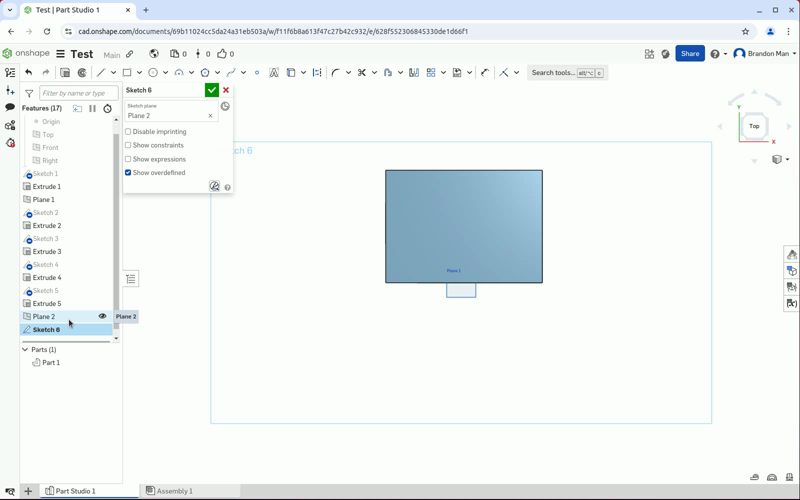
mouse_move(73, 352)
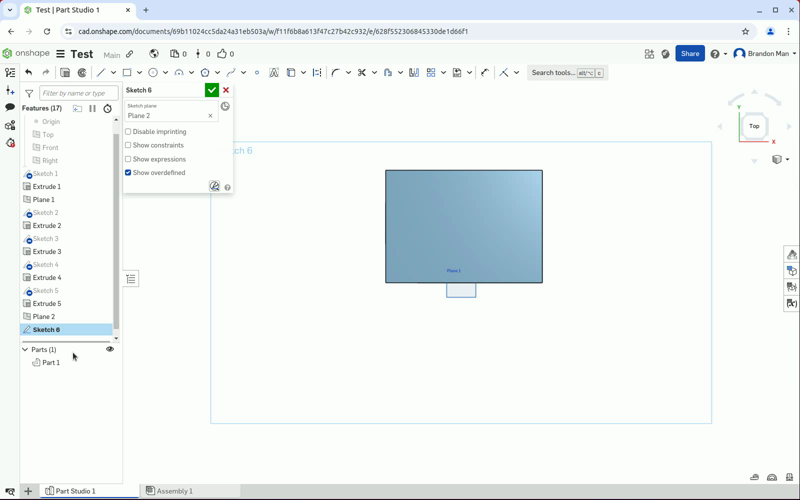
key(y)
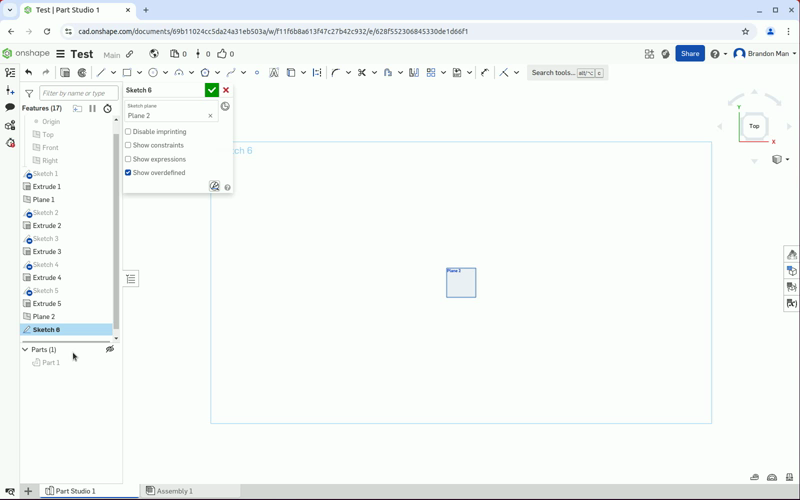
key(l)
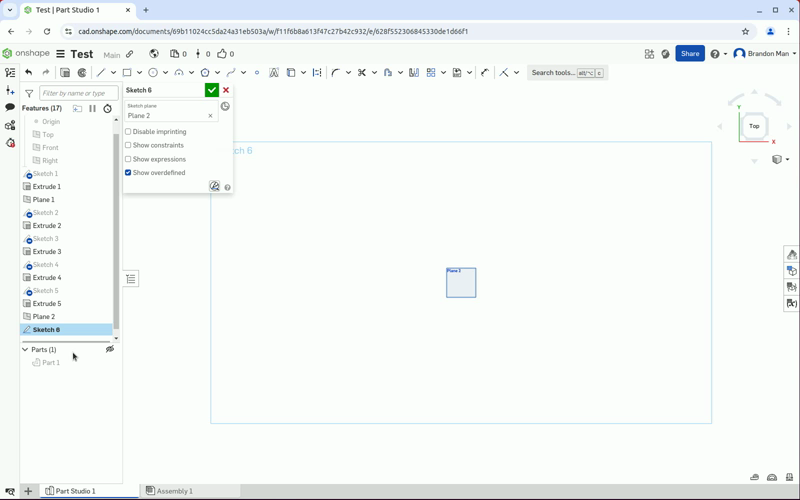
key_down(shift)
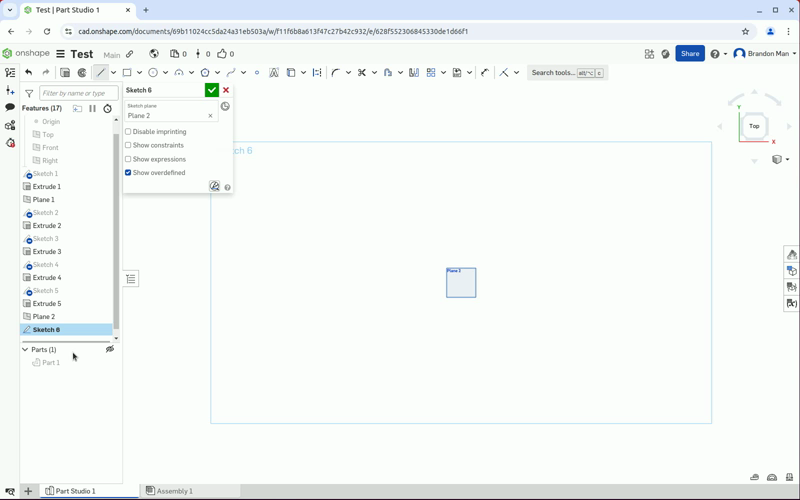
mouse_move(457, 282)
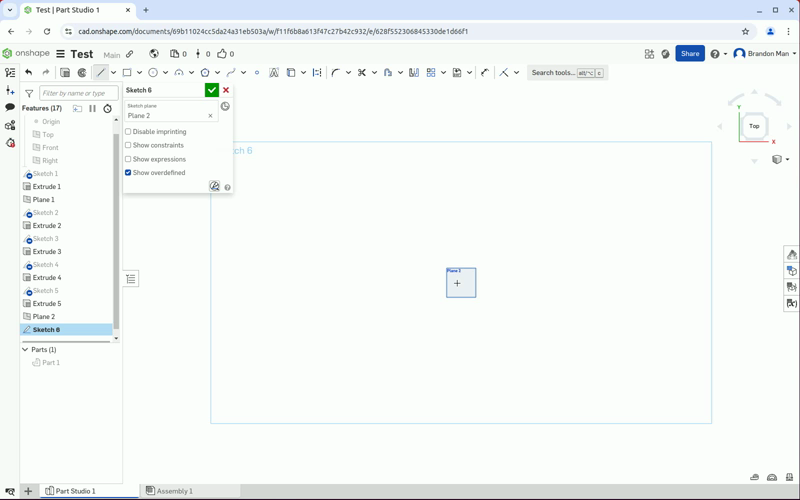
click(457, 282)
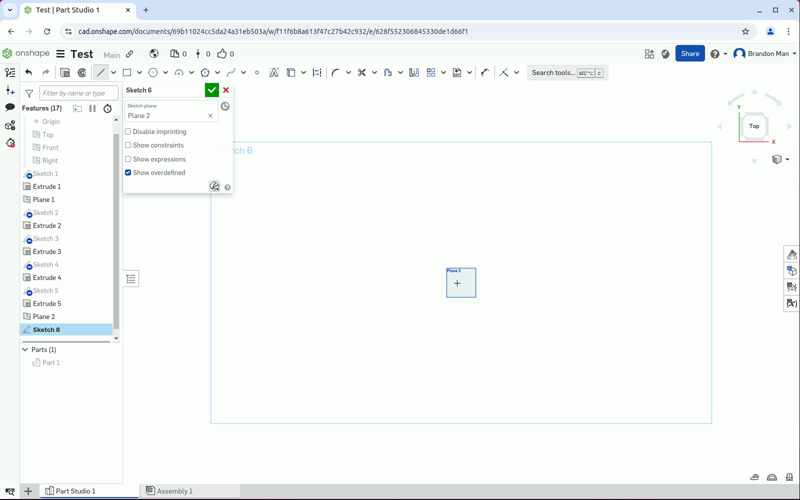
key_up(shift)
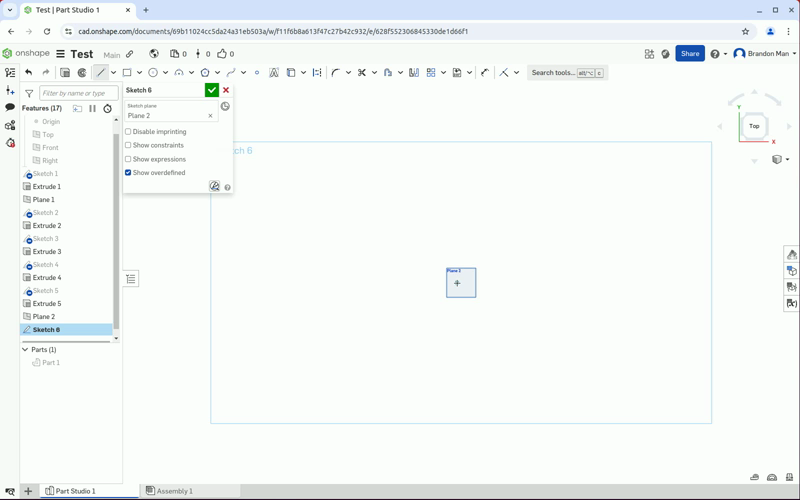
key_down(shift)
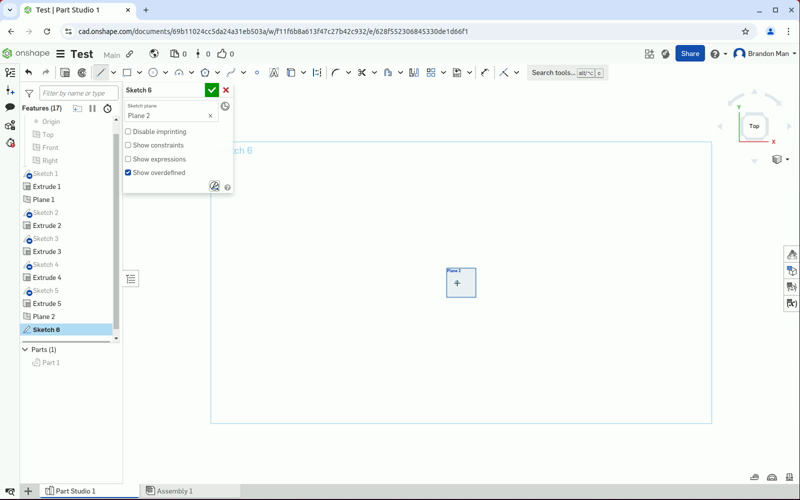
mouse_move(487, 282)
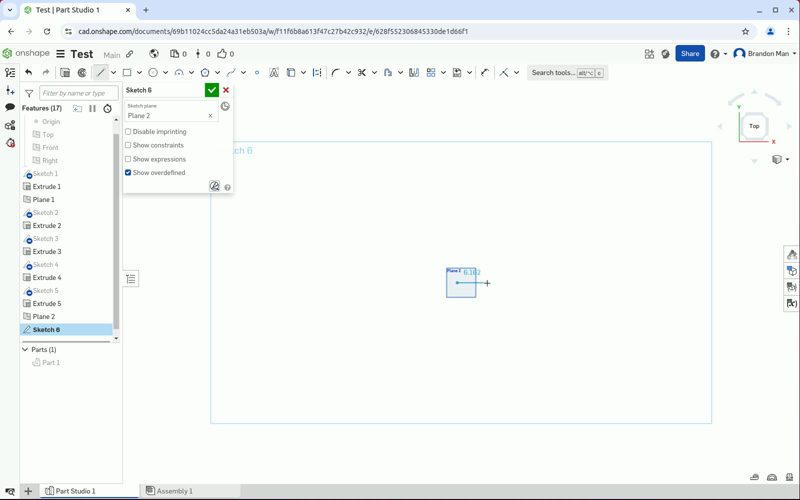
mouse_move(502, 282)
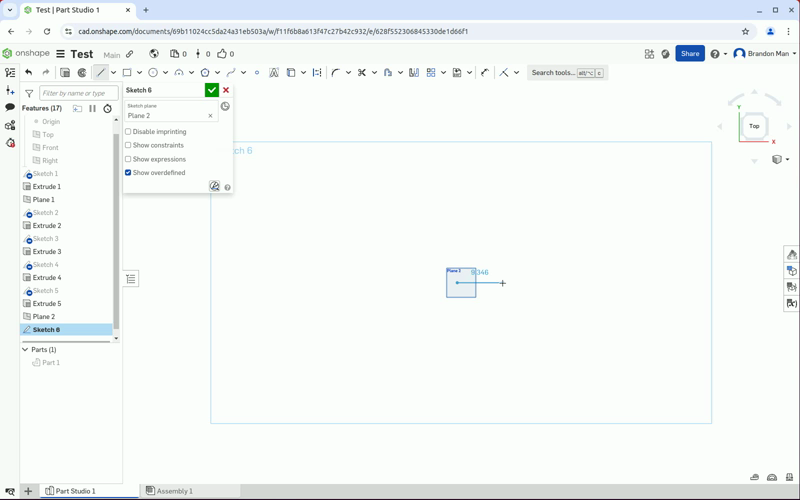
click(502, 282)
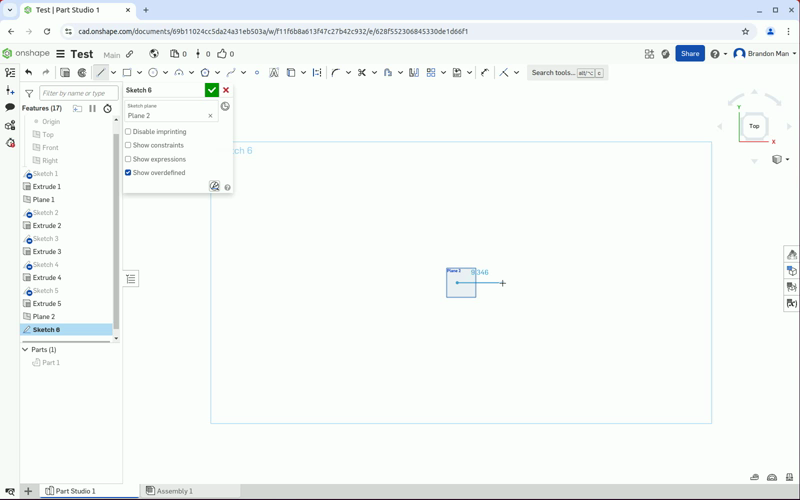
key_up(shift)
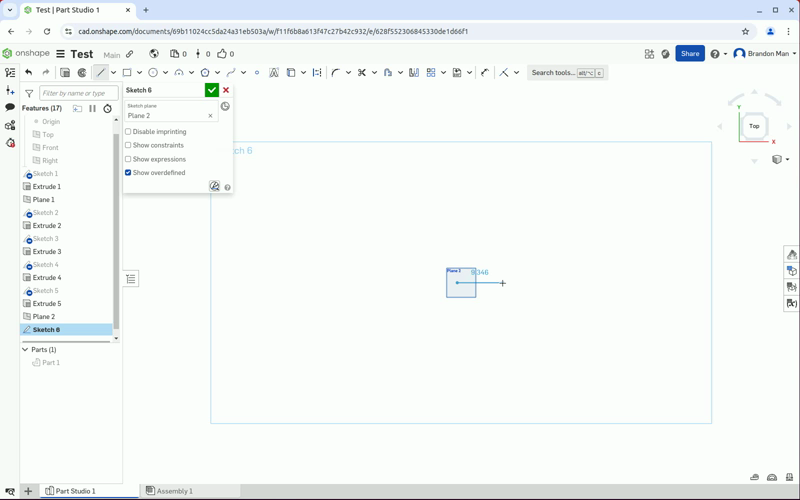
key_down(shift)
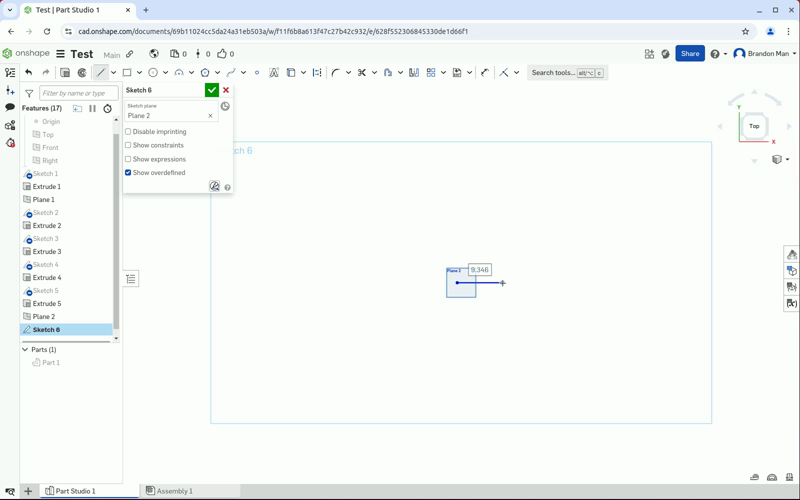
mouse_move(532, 282)
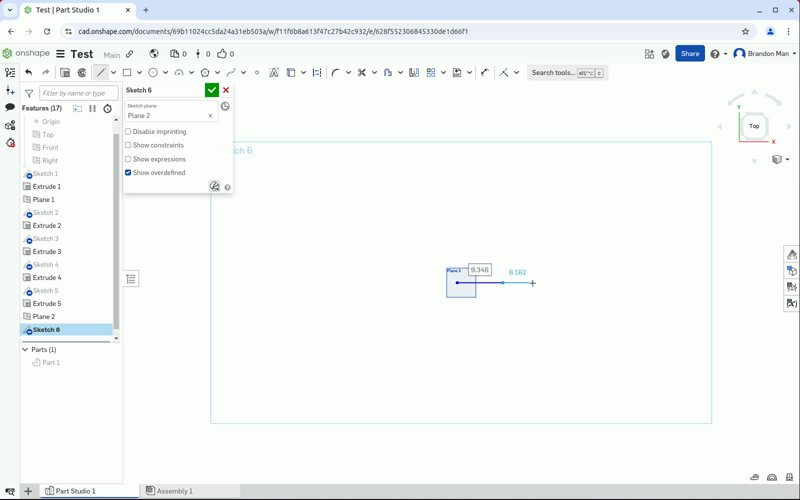
mouse_move(502, 264)
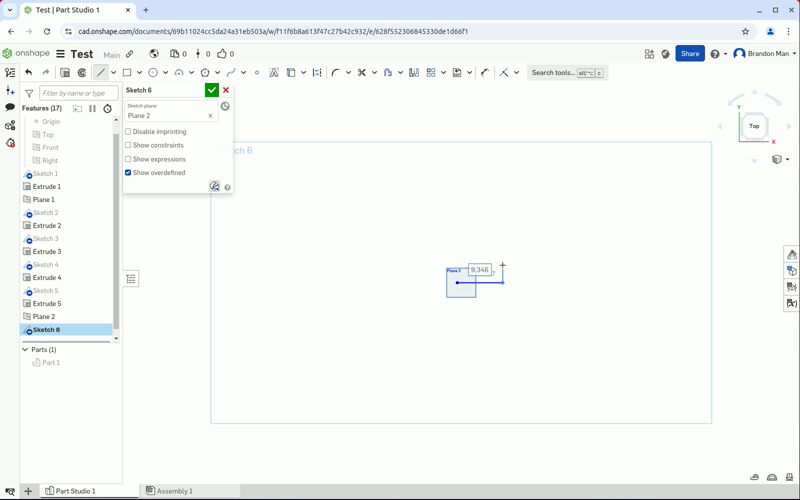
click(502, 264)
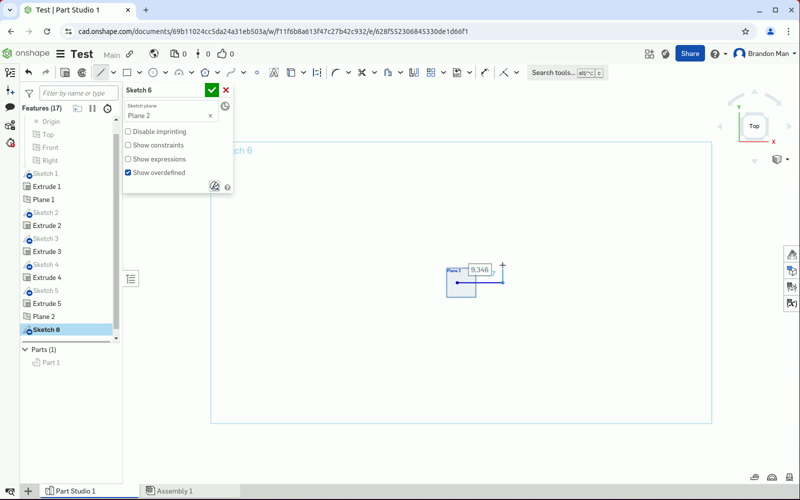
key_up(shift)
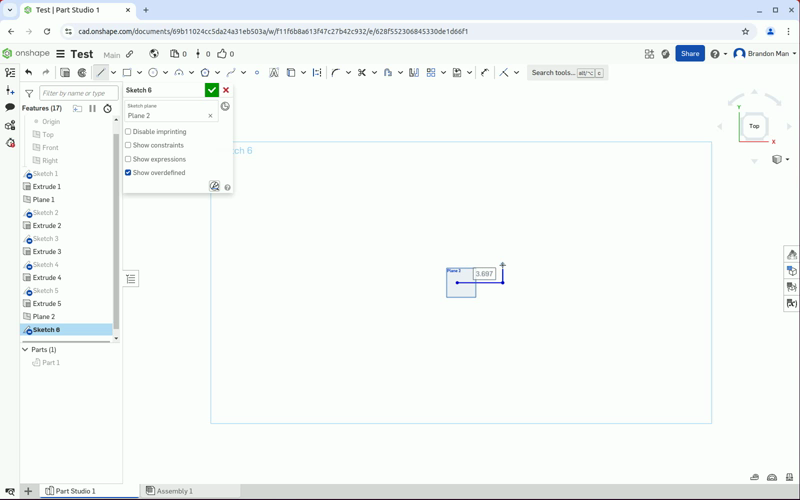
key_down(shift)
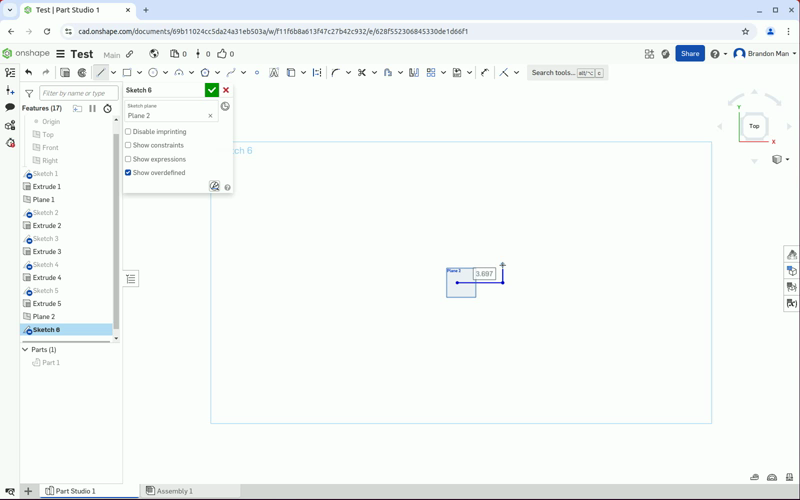
mouse_move(532, 264)
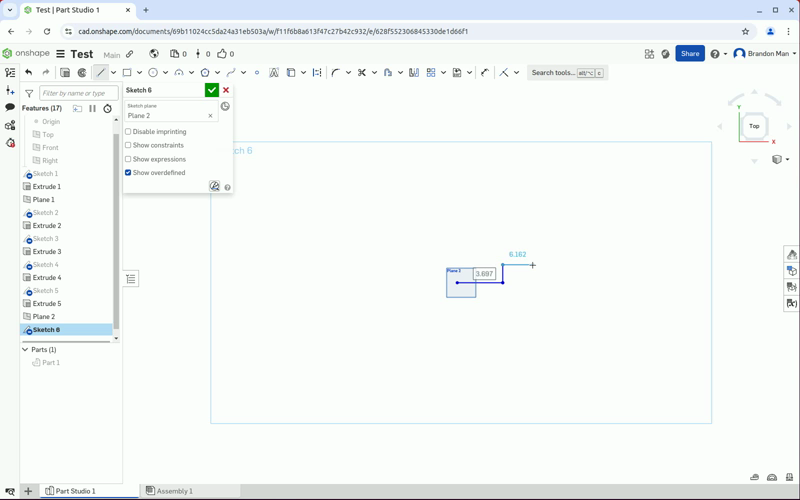
mouse_move(457, 264)
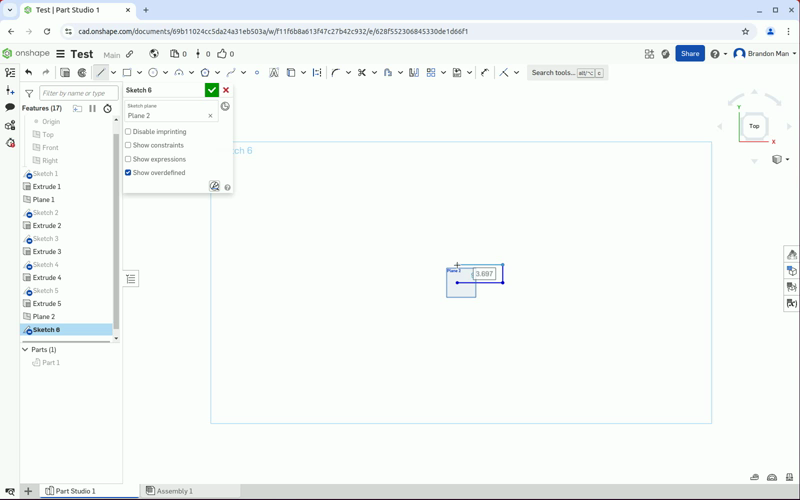
click(457, 264)
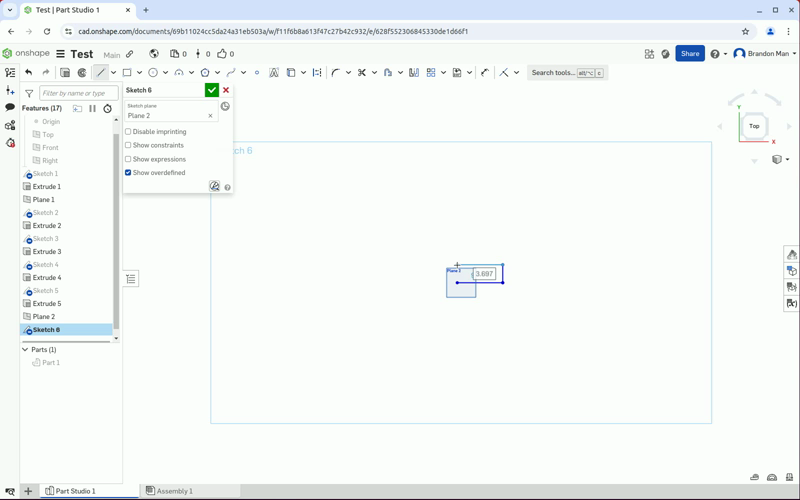
key_up(shift)
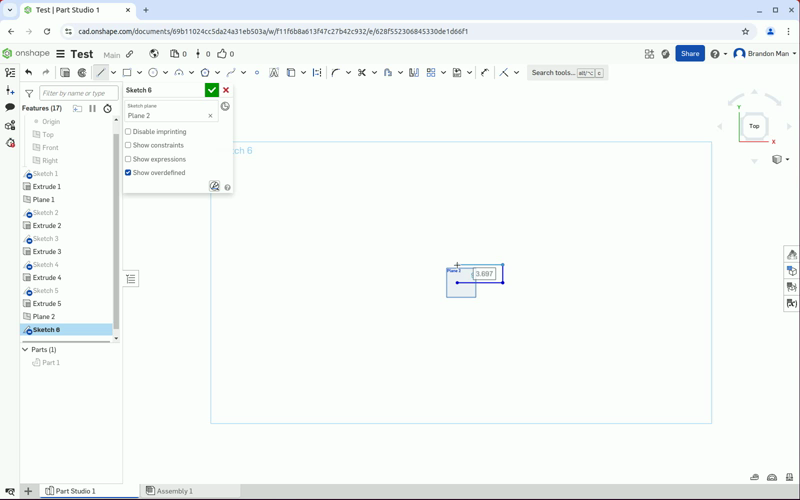
mouse_move(487, 264)
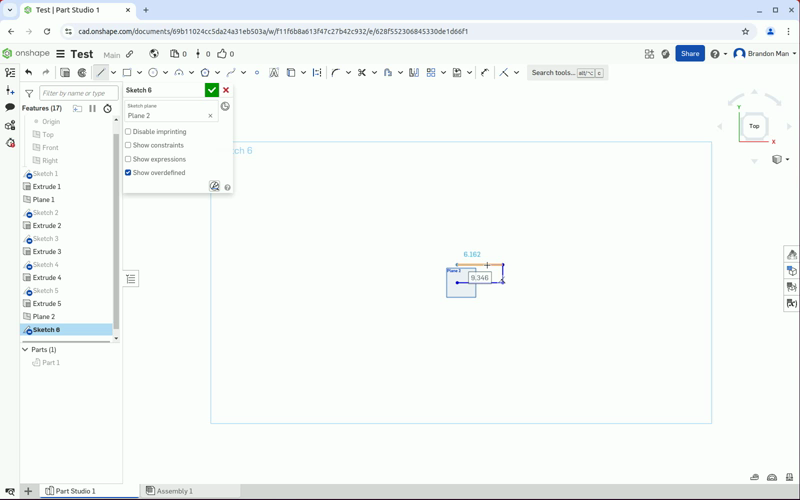
key_down(shift)
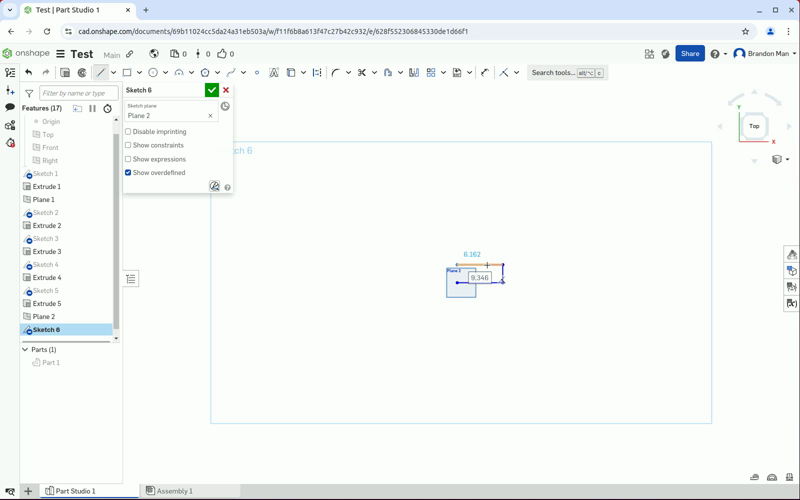
mouse_move(457, 282)
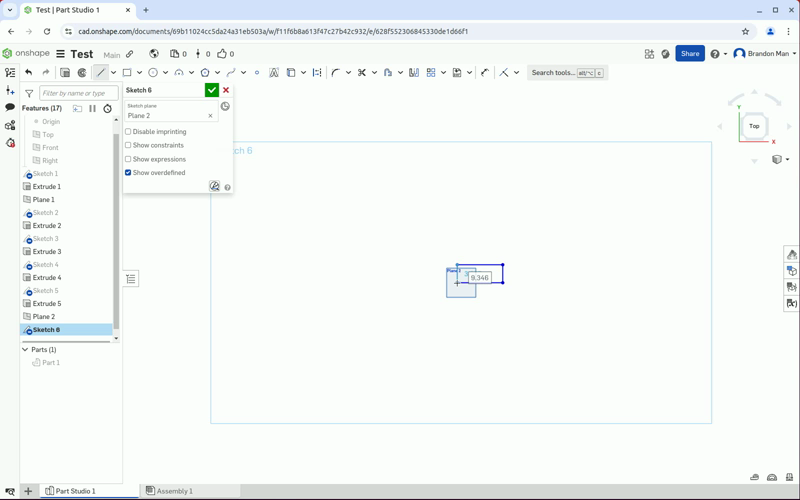
key_up(shift)
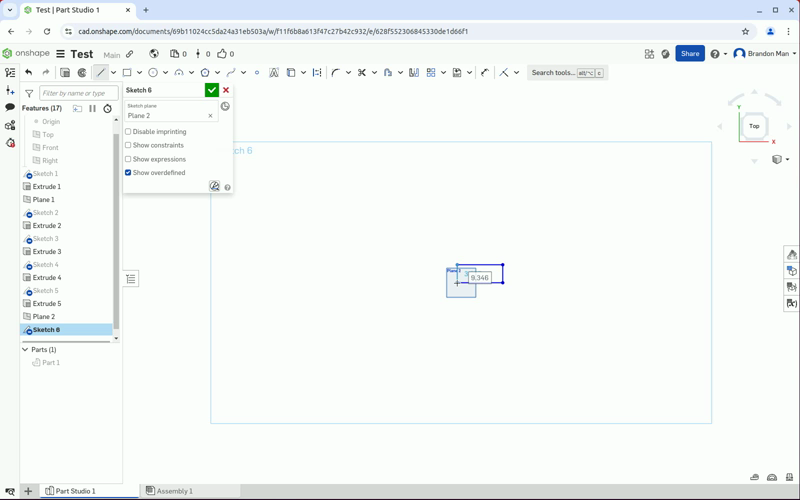
click(457, 282)
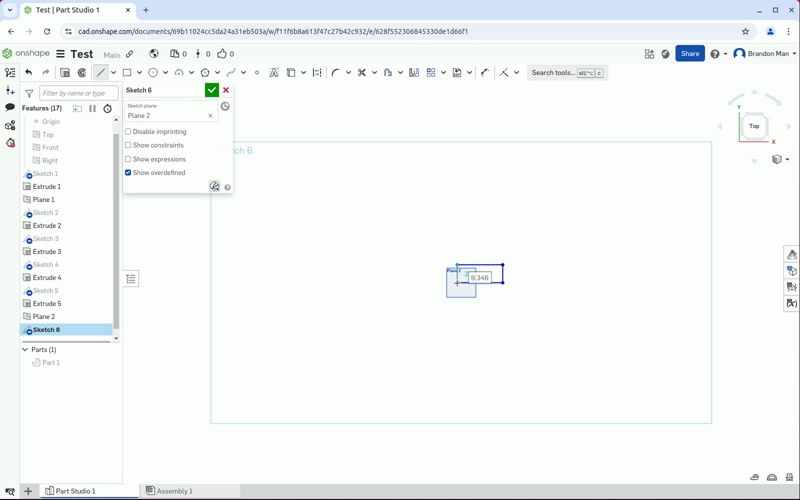
key(esc)
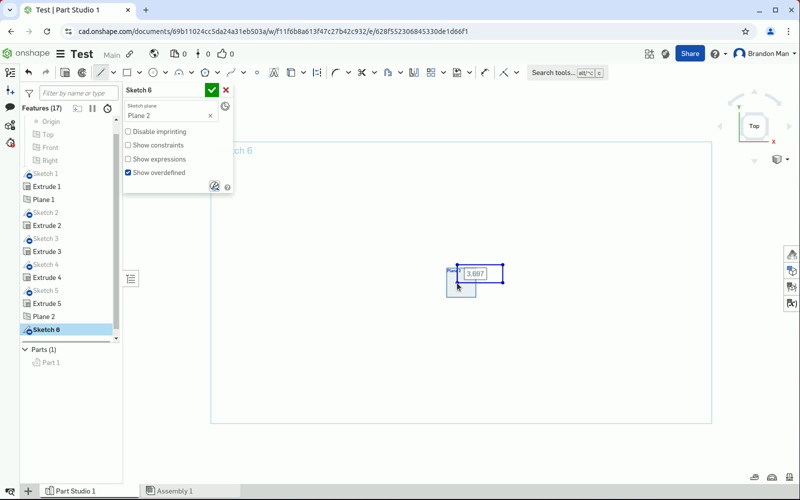
mouse_move(477, 270)
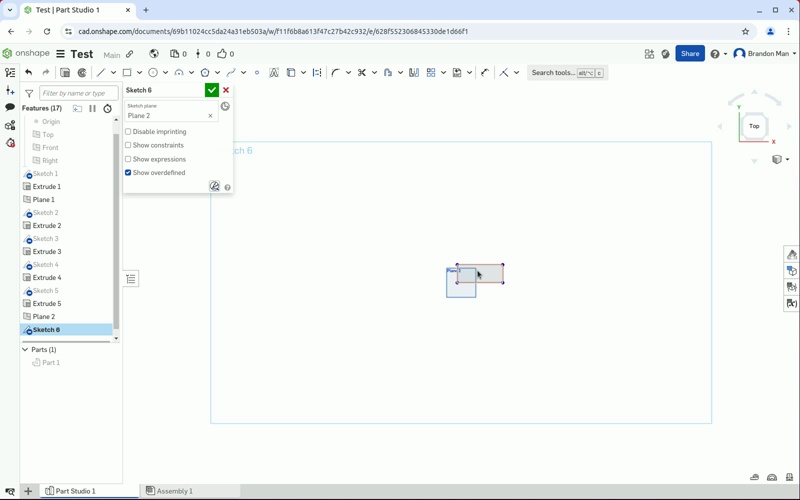
scroll(6)
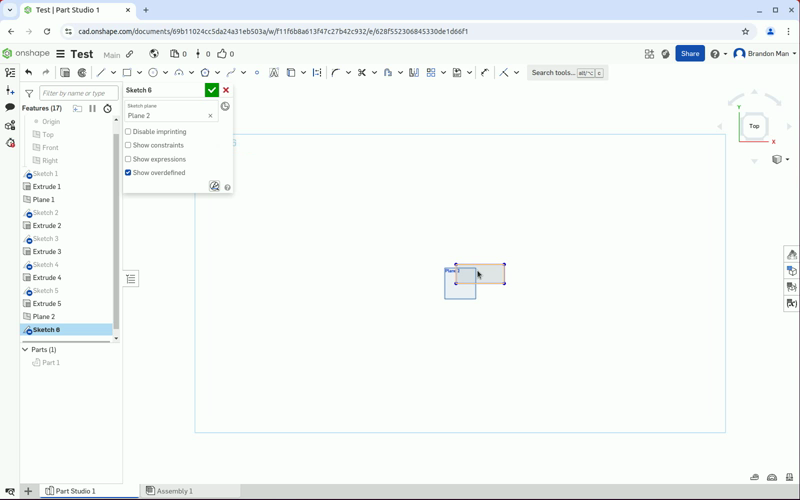
scroll(6)
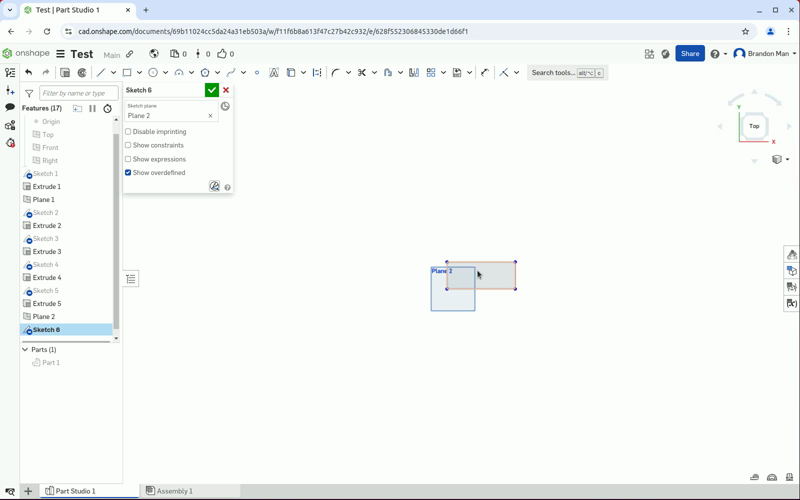
scroll(6)
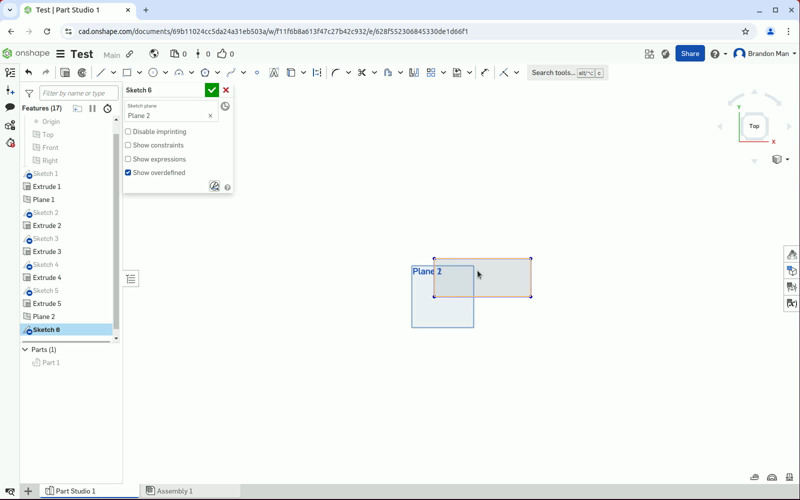
scroll(6)
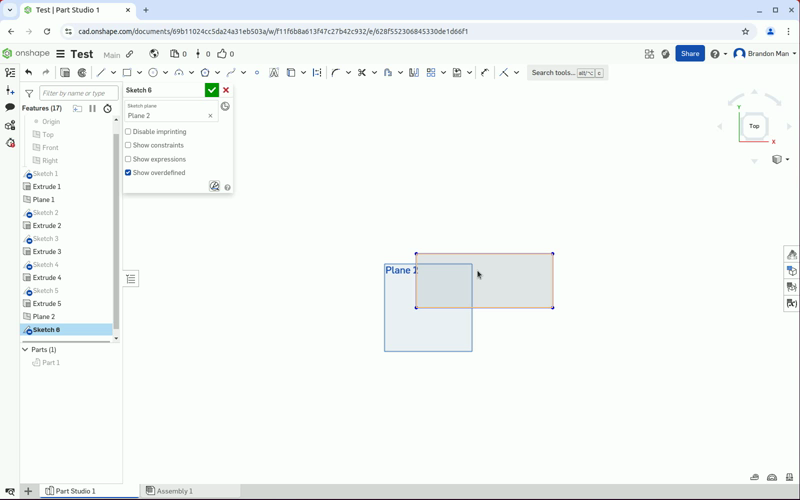
scroll(6)
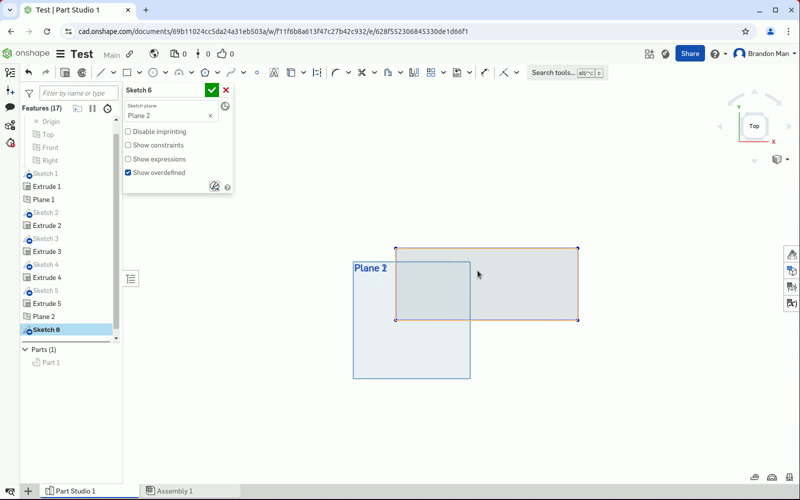
scroll(6)
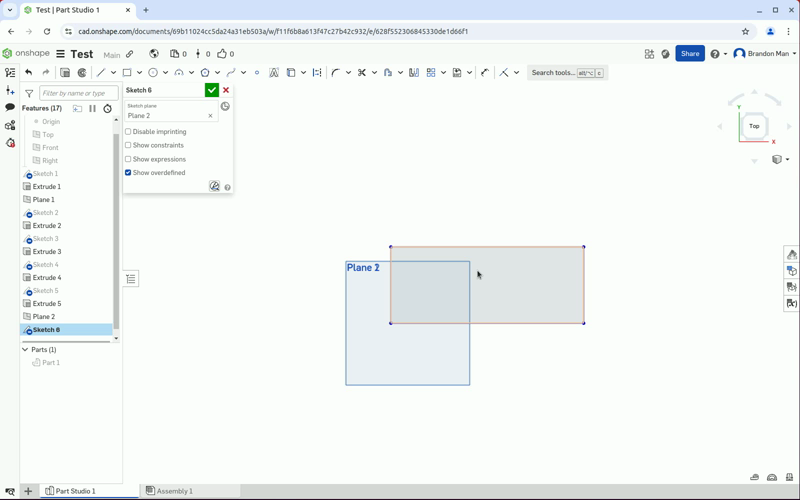
scroll(6)
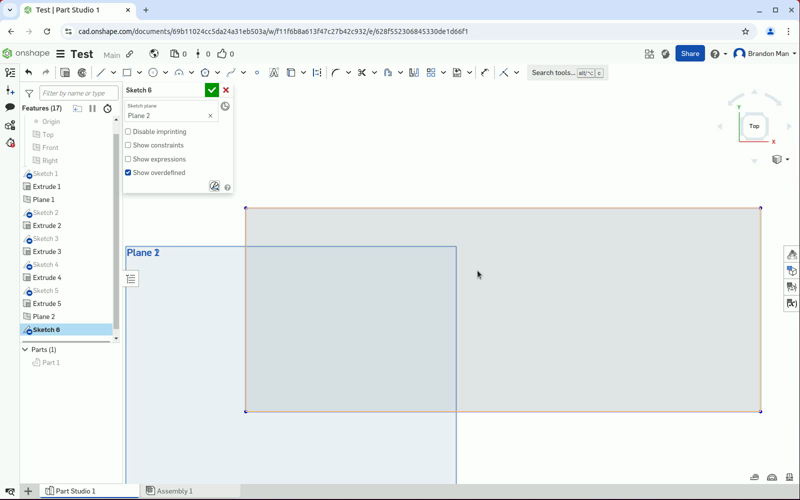
click(477, 270)
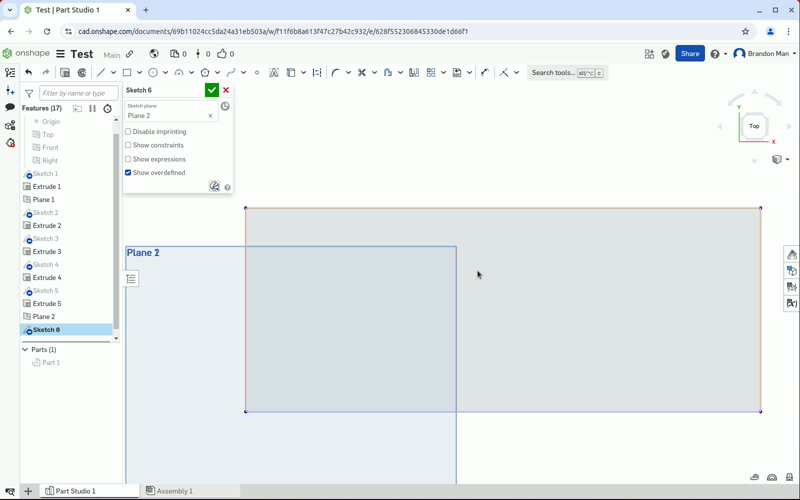
scroll(-6)
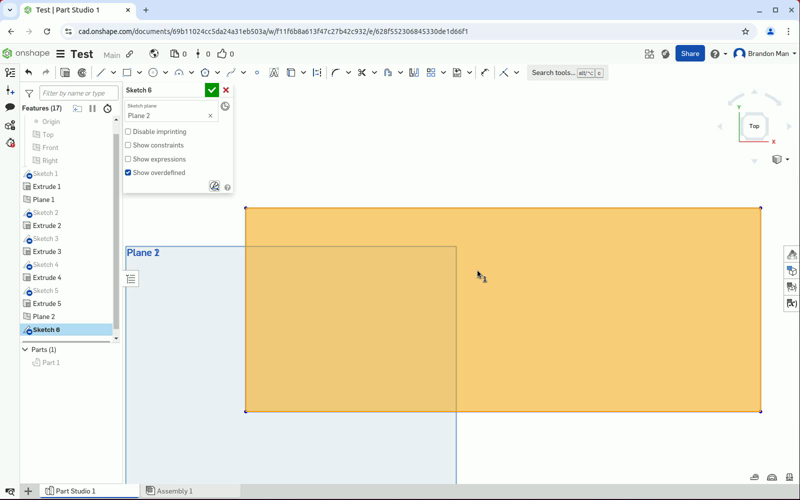
scroll(-6)
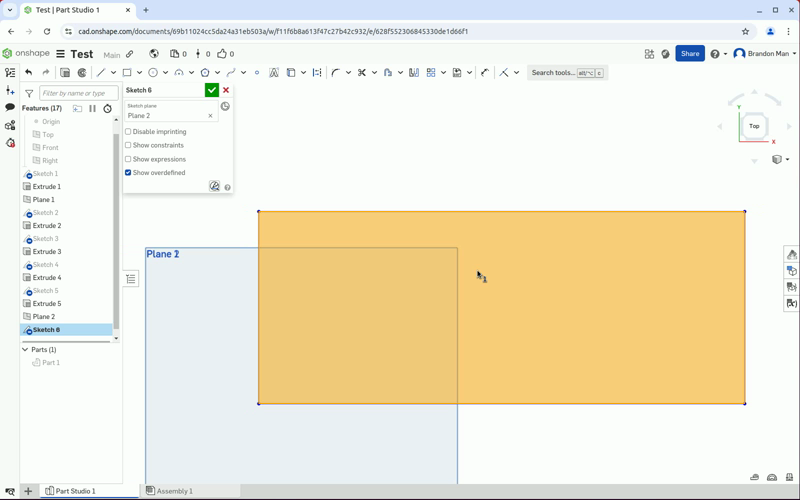
scroll(-6)
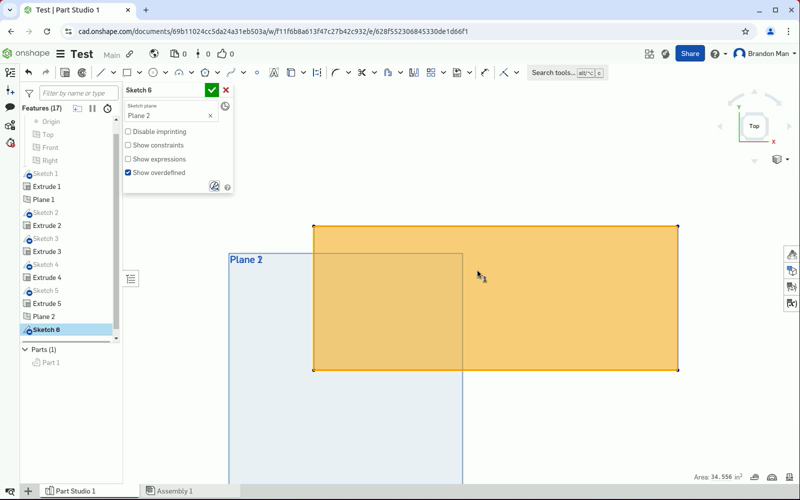
scroll(-6)
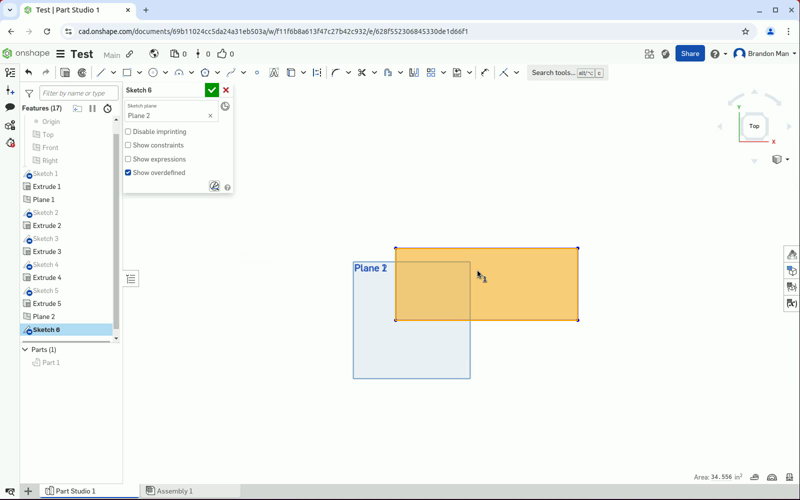
scroll(-6)
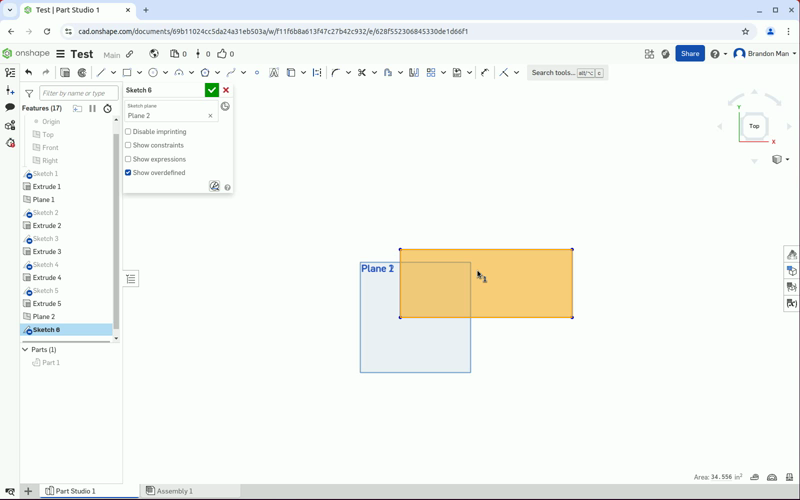
scroll(-6)
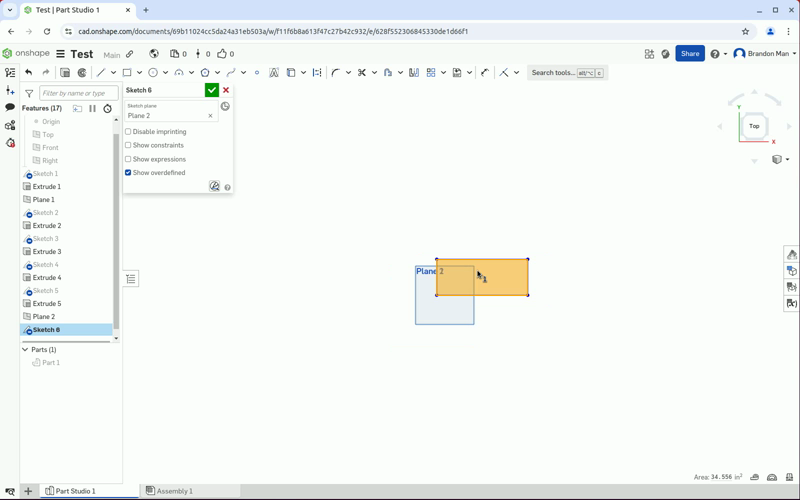
scroll(-6)
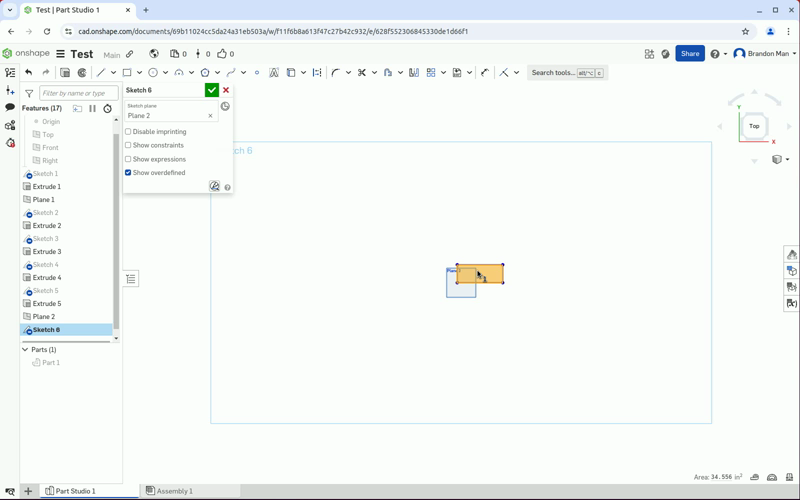
mouse_move(73, 352)
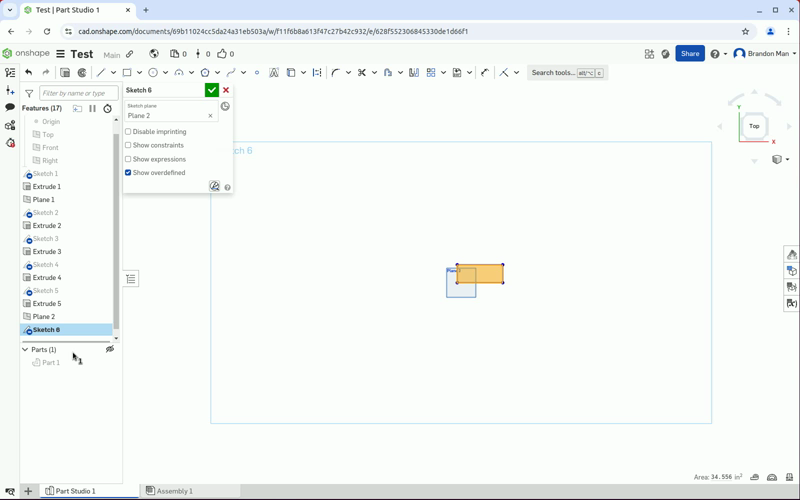
key(shift+y)
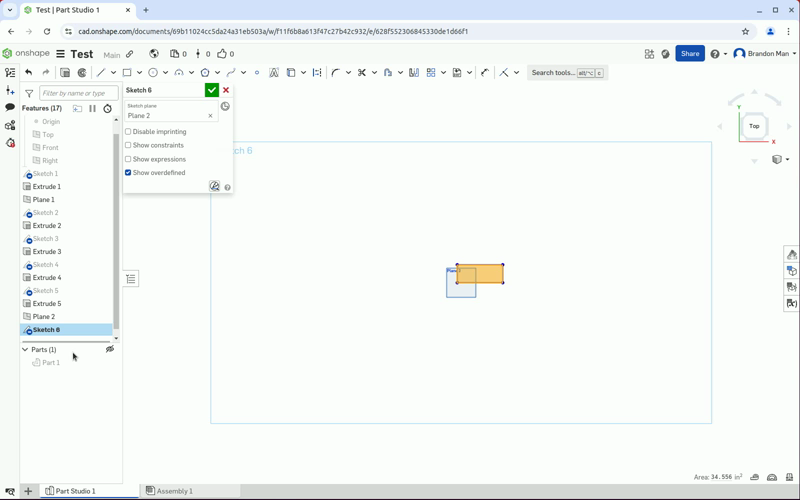
key(shift+e)
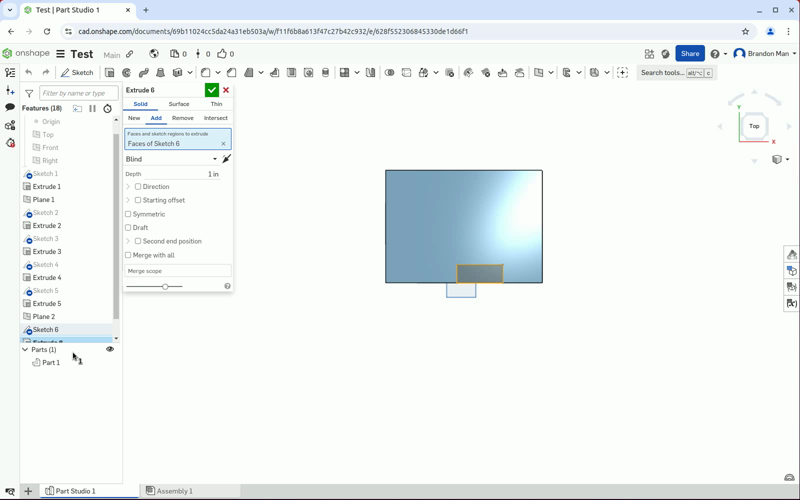
mouse_move(143, 106)
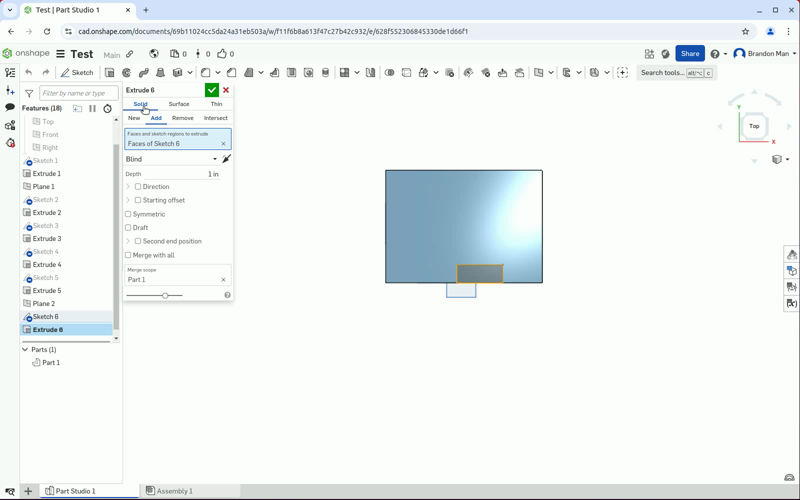
click(143, 106)
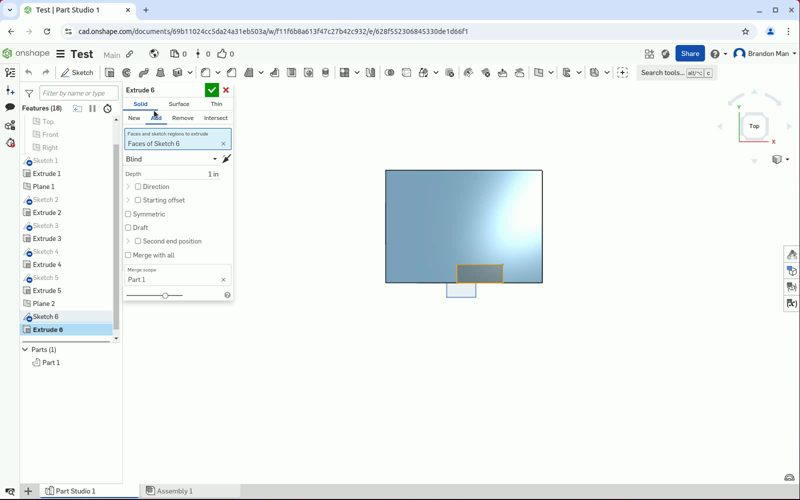
mouse_move(186, 120)
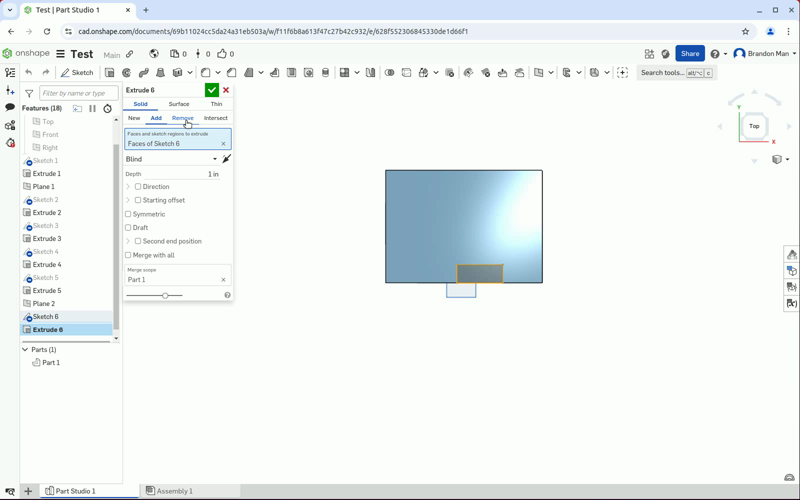
click(186, 120)
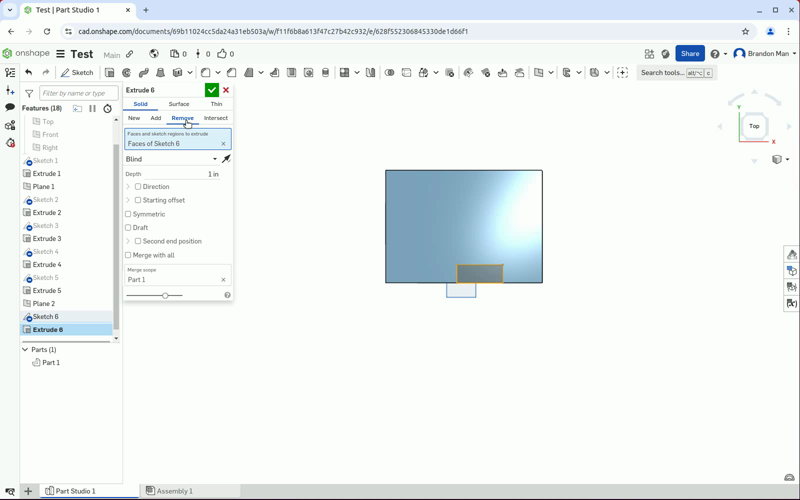
key(tab, 4)
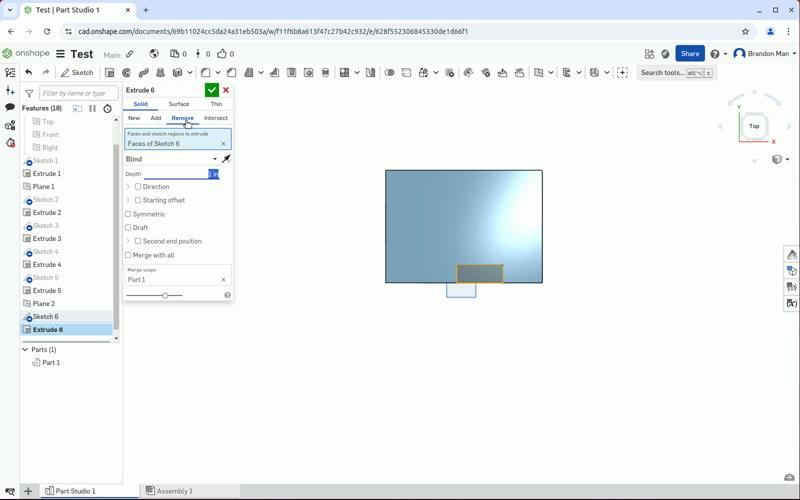
text(11.554)
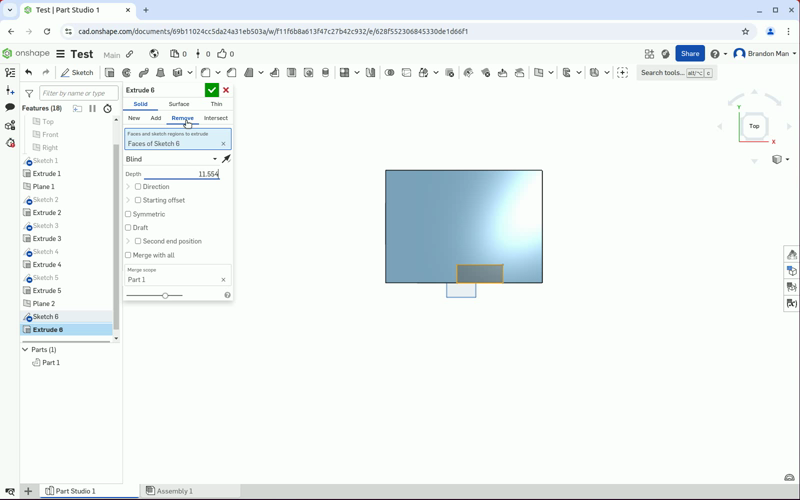
key(tab, 6)
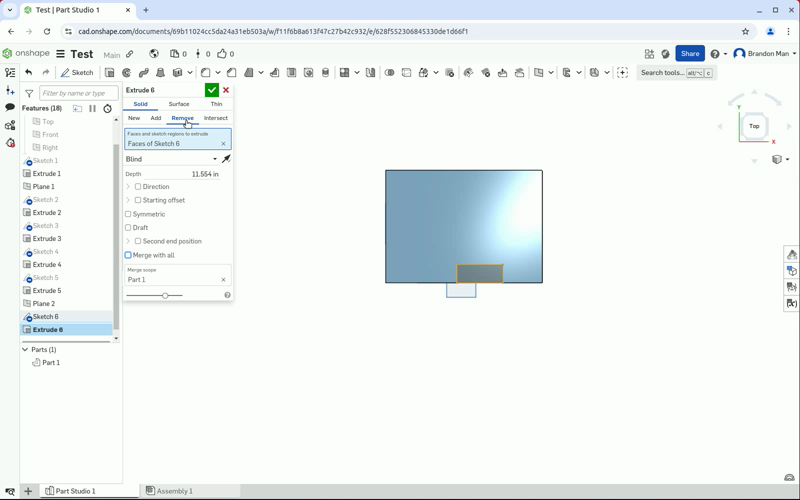
key(space)
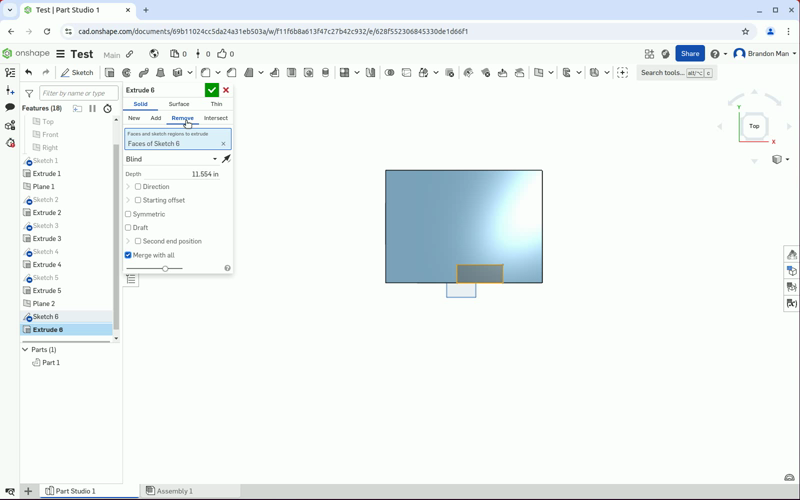
key(enter)
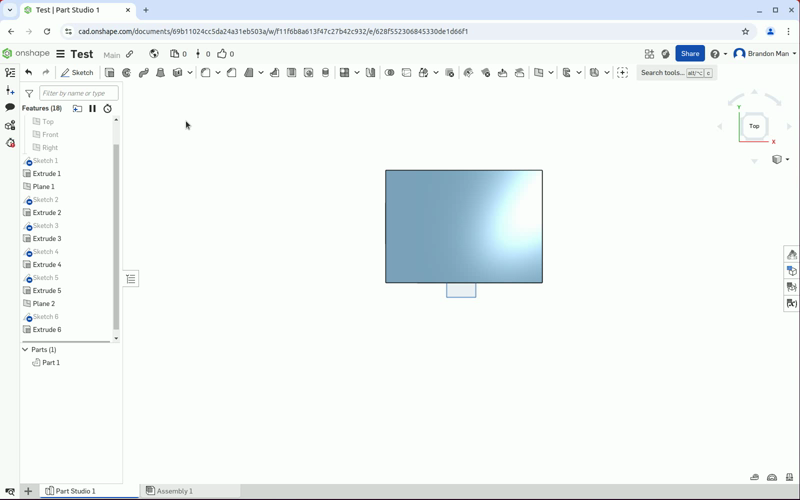
key(shift+h)
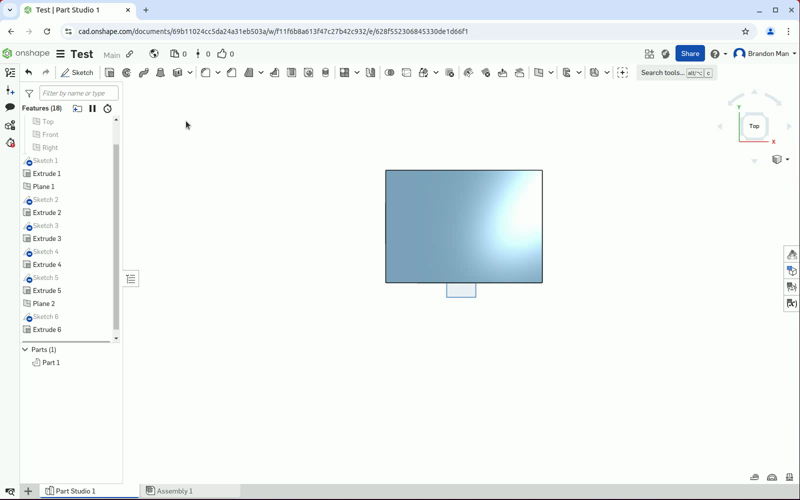
key(shift+h)
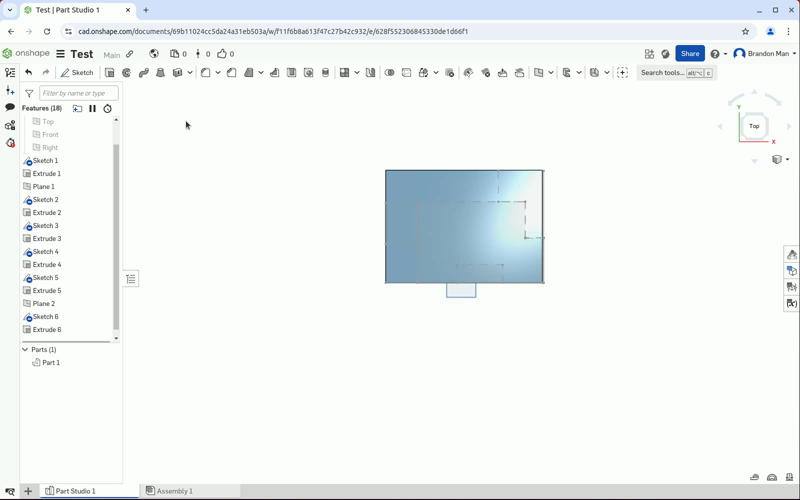
key(shift+7)
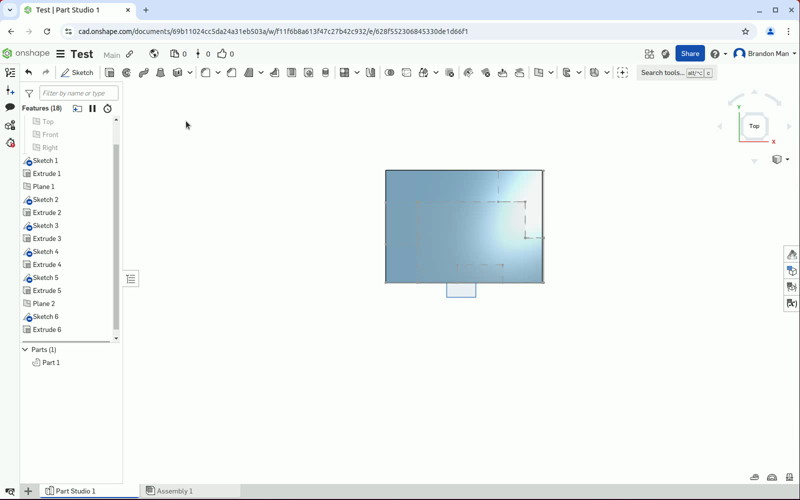
key(up, 3)
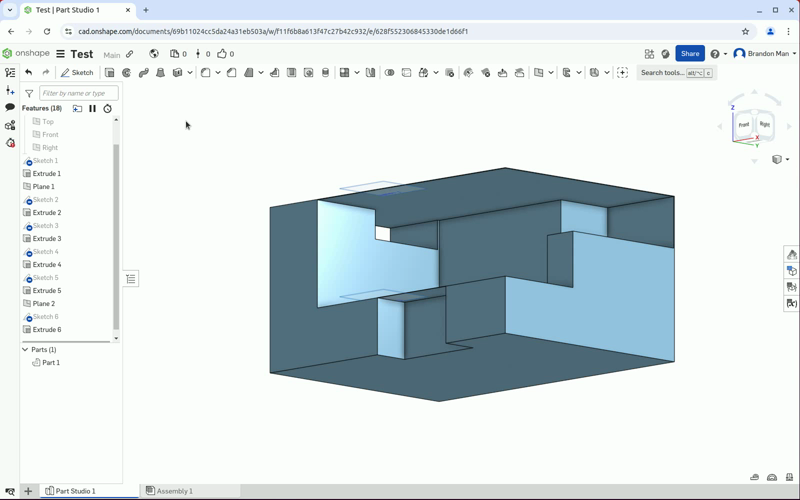
key(left, 3)
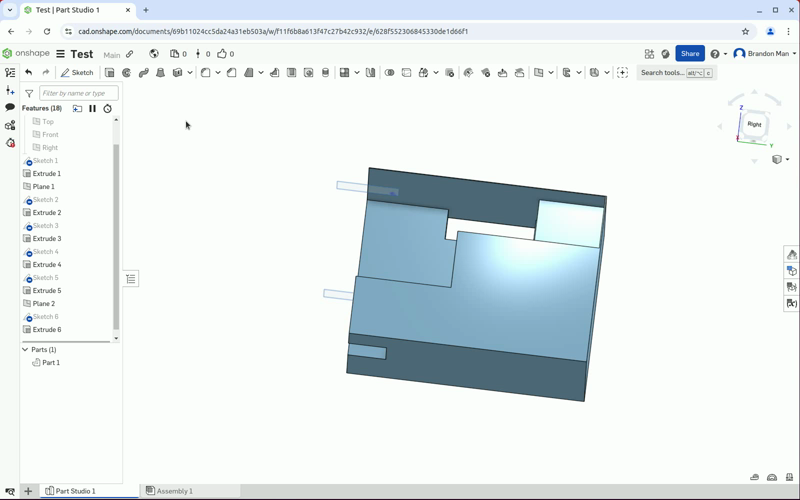
key(right, 3)
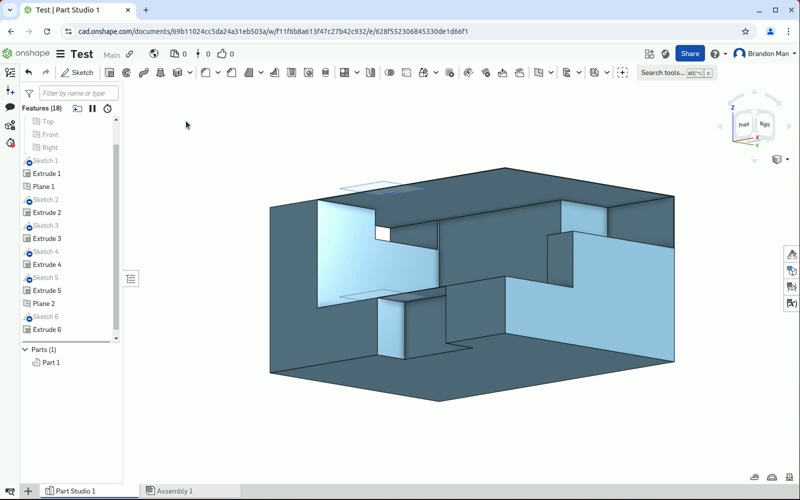
key(down, 3)
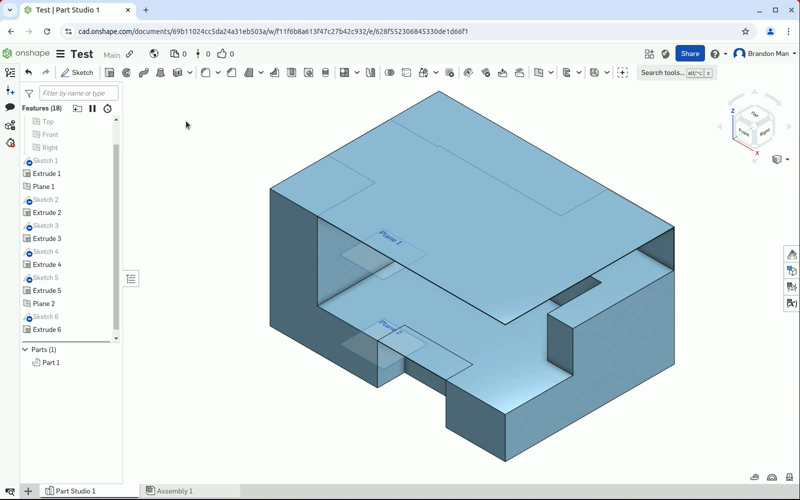
mouse_move(69, 163)
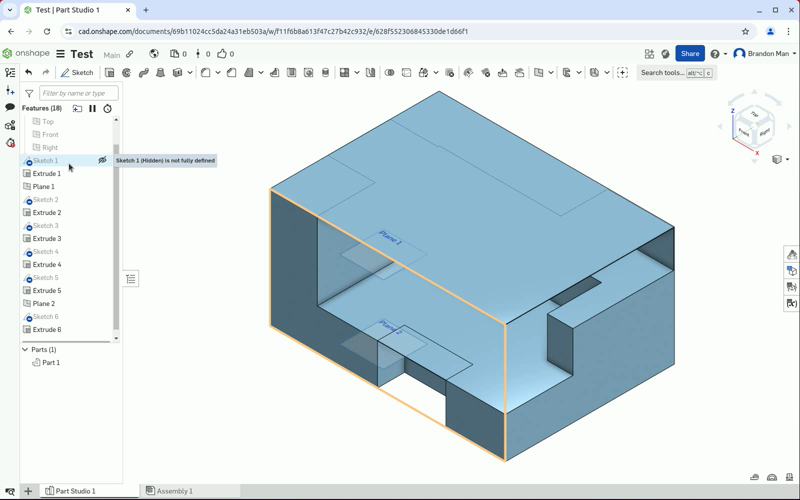
click(69, 163)